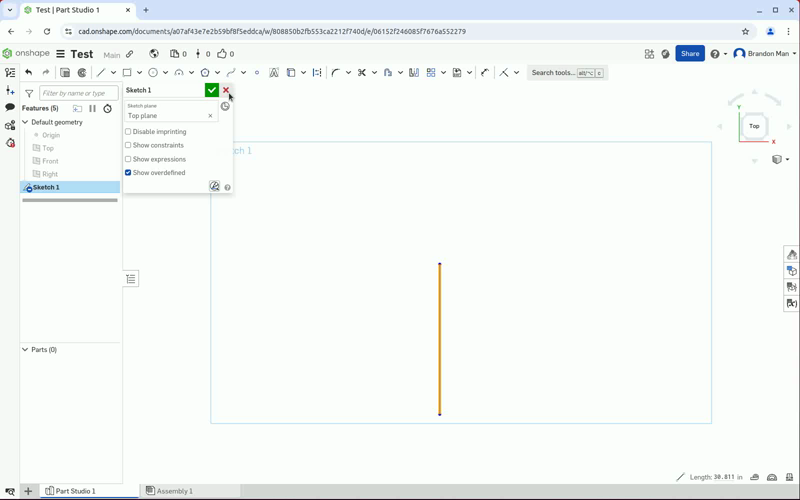
key(shift+h)
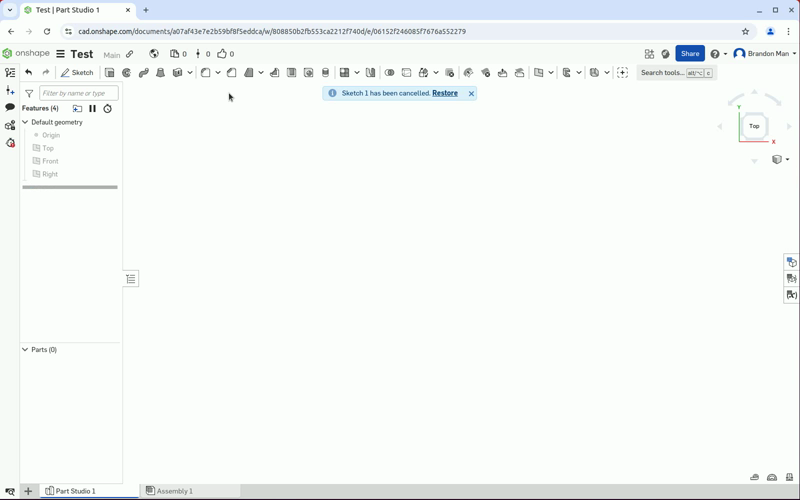
mouse_move(73, 352)
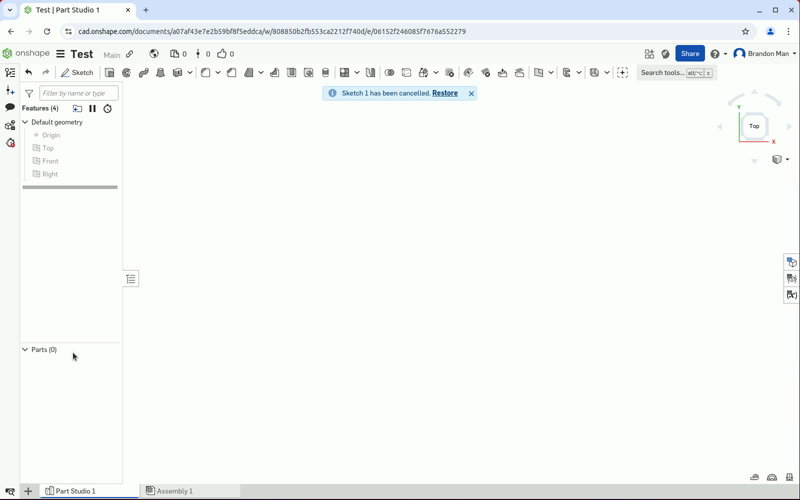
key(y)
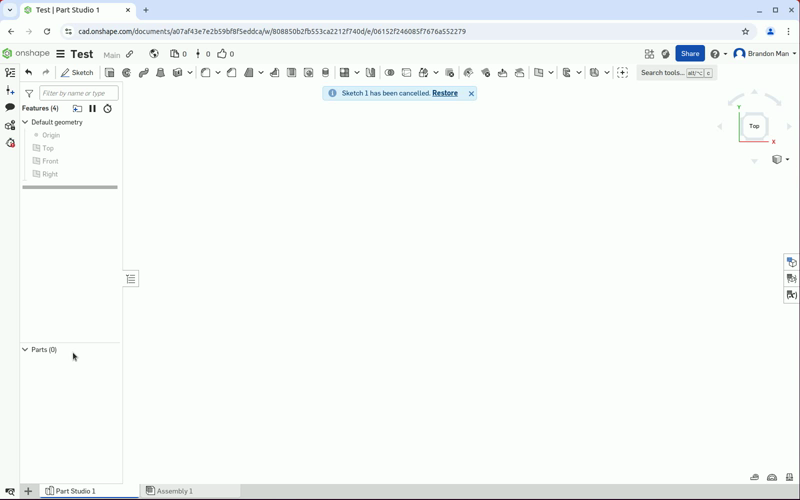
key(shift+p)
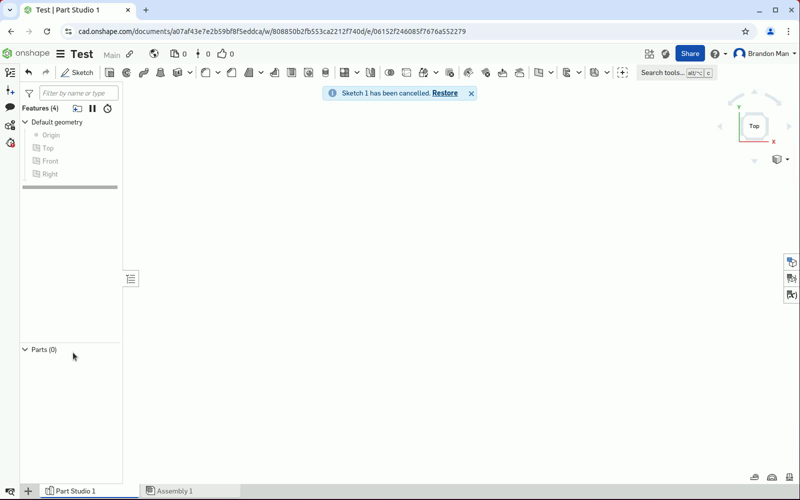
key(space)
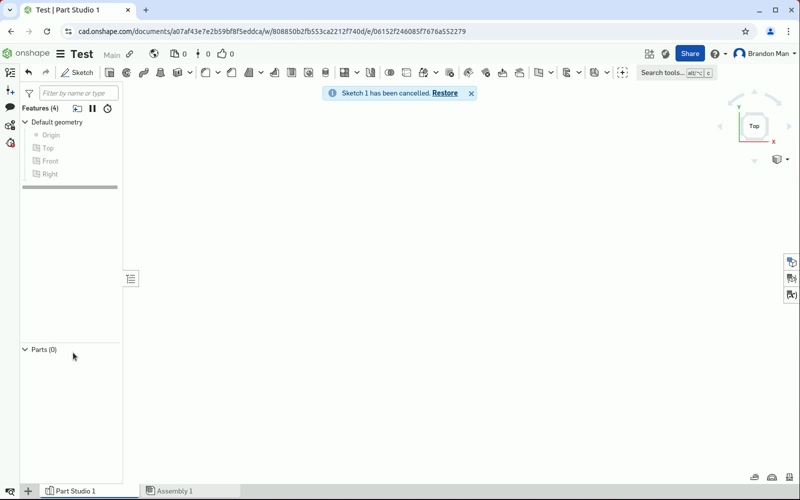
key_down(shift)
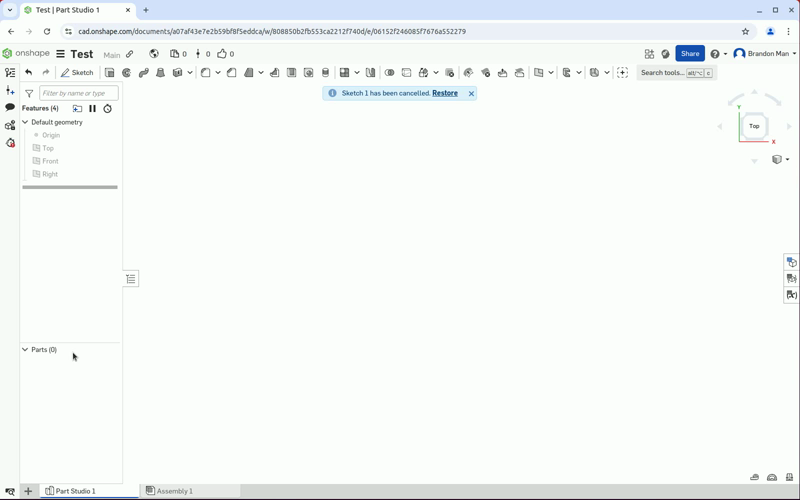
key(up)
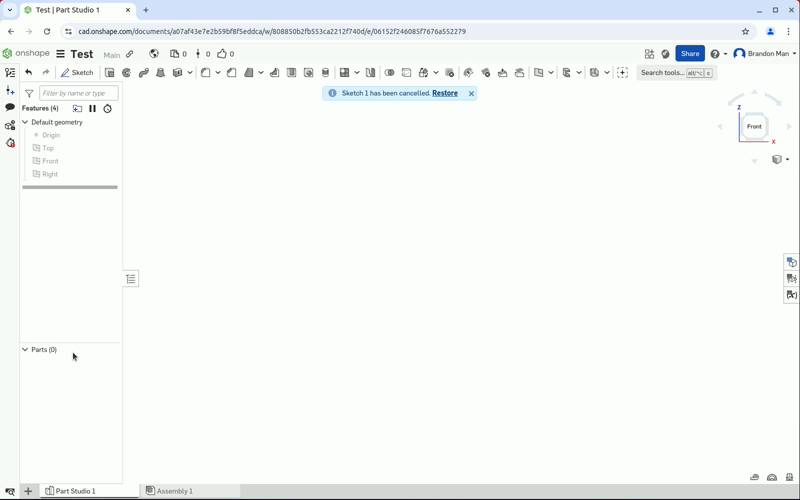
key_up(shift)
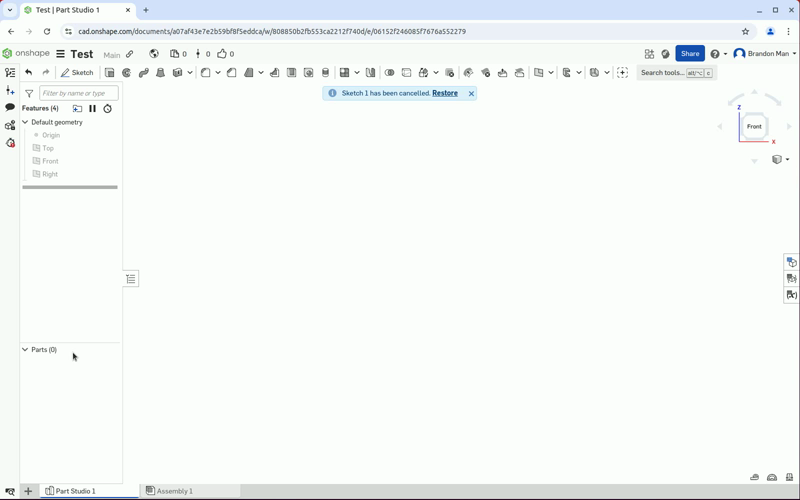
mouse_move(73, 352)
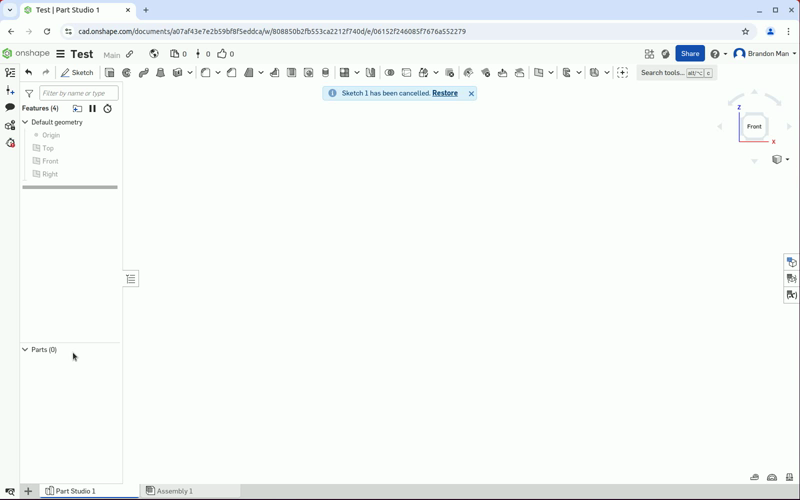
key(shift+y)
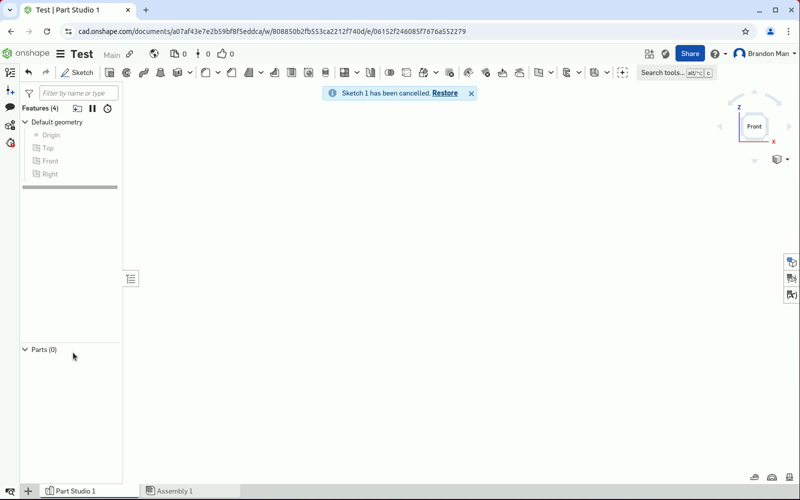
key(shift+s)
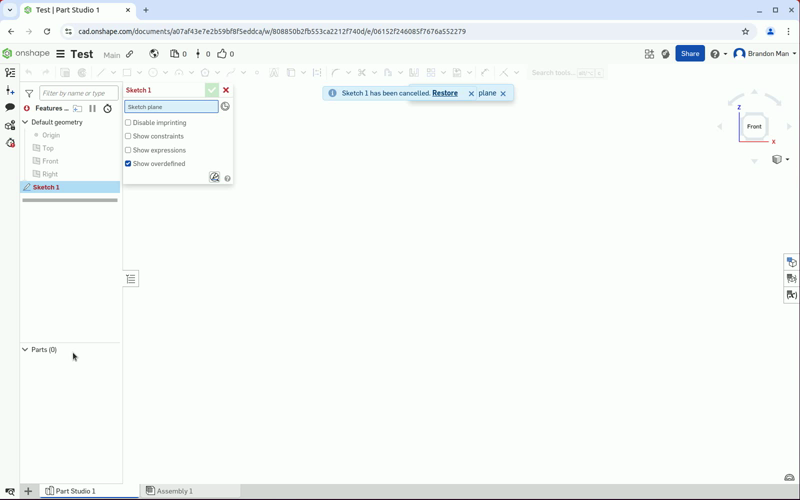
mouse_move(73, 163)
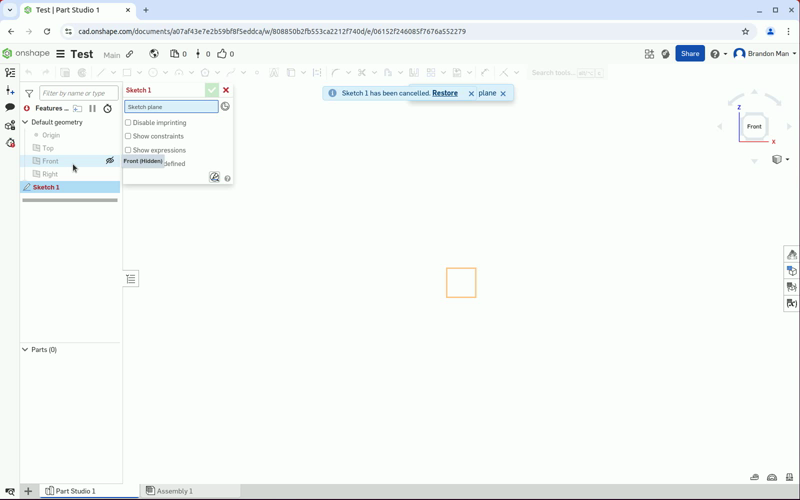
click(73, 163)
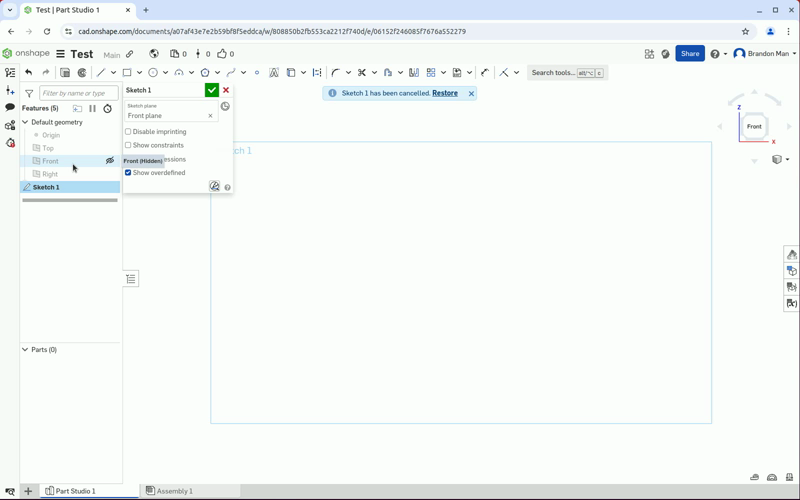
mouse_move(73, 352)
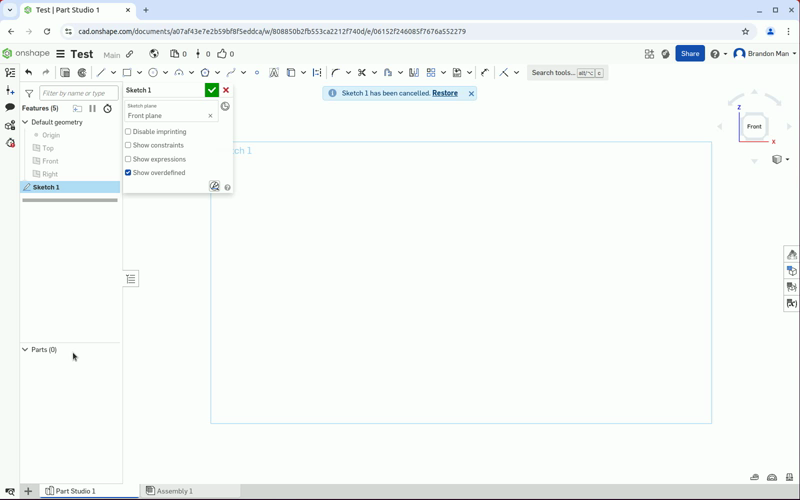
key(y)
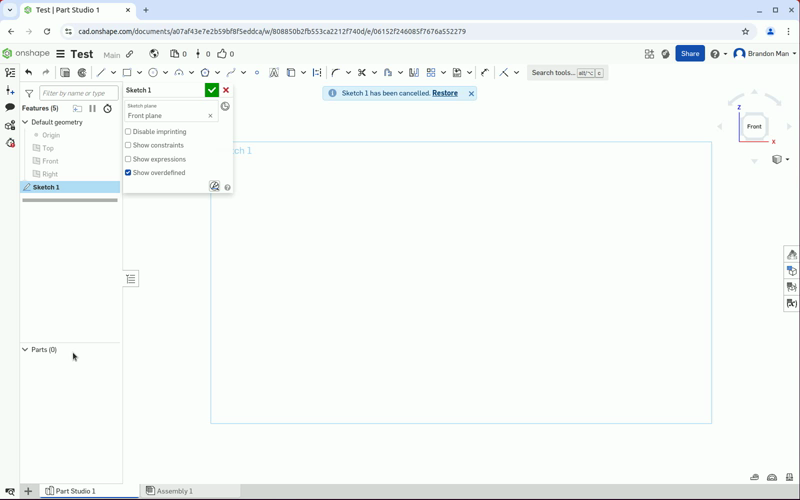
key(l)
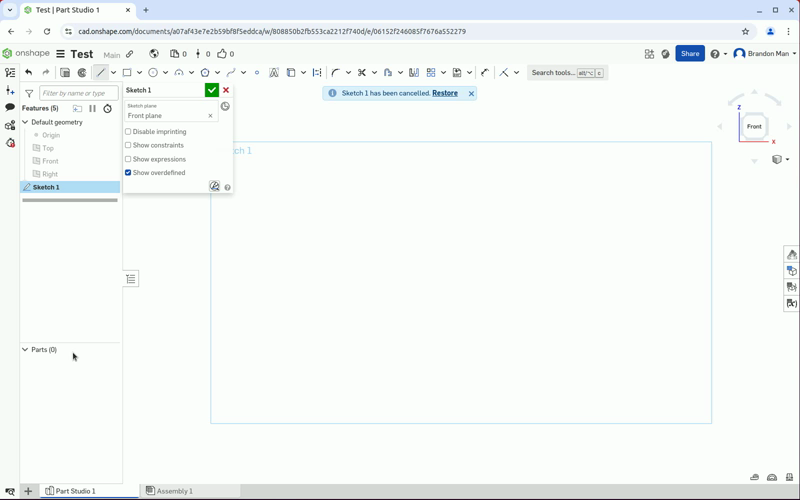
key_down(shift)
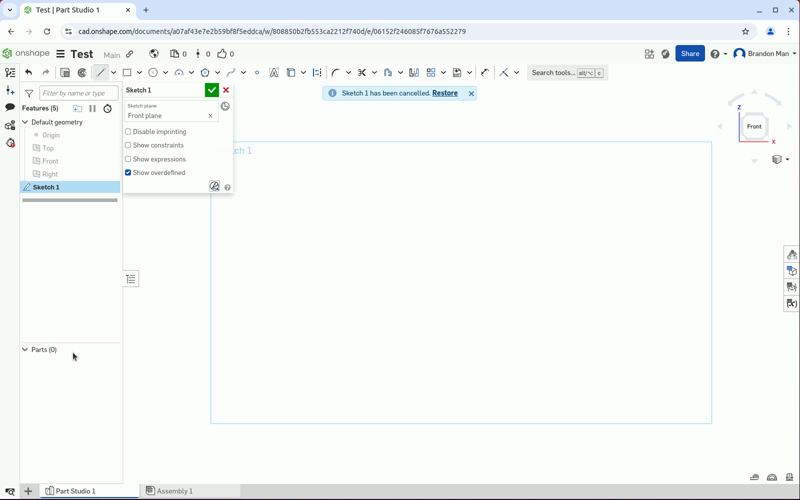
mouse_move(348, 349)
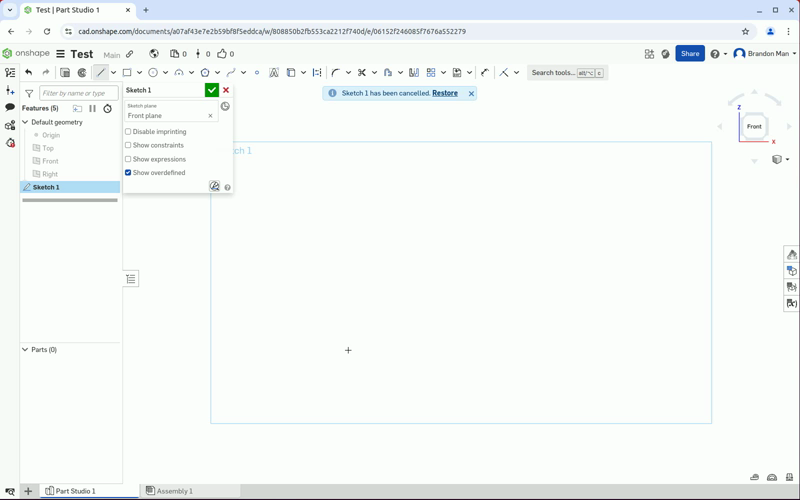
click(348, 349)
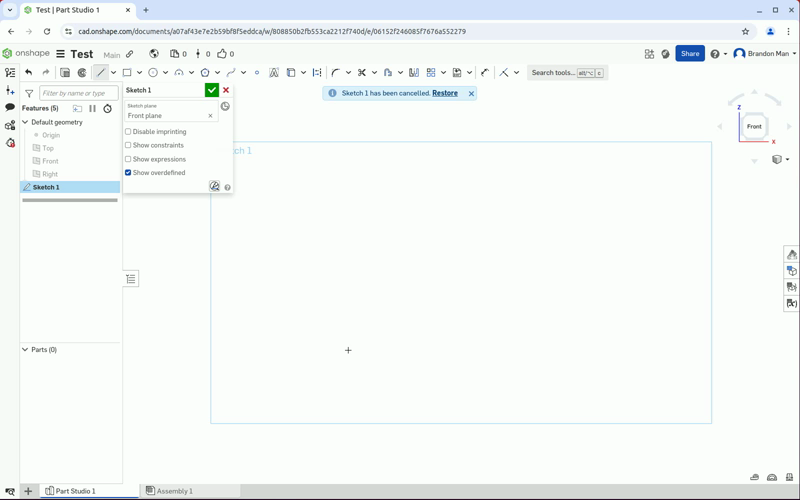
key_up(shift)
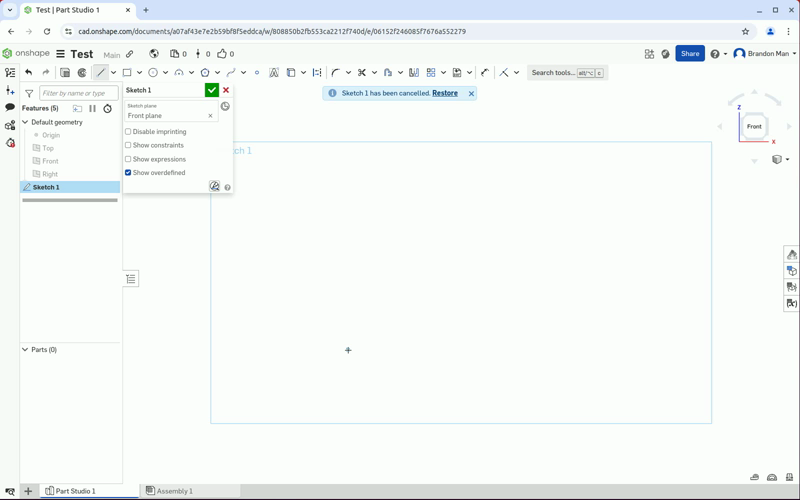
key_down(shift)
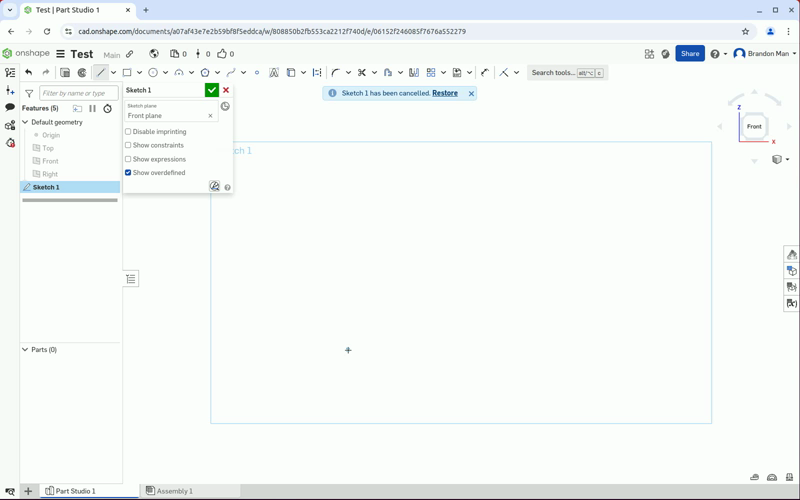
mouse_move(550, 349)
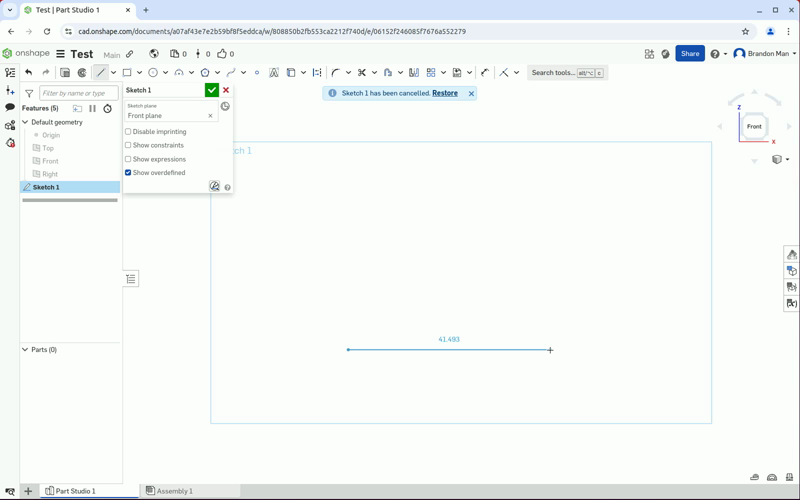
click(550, 349)
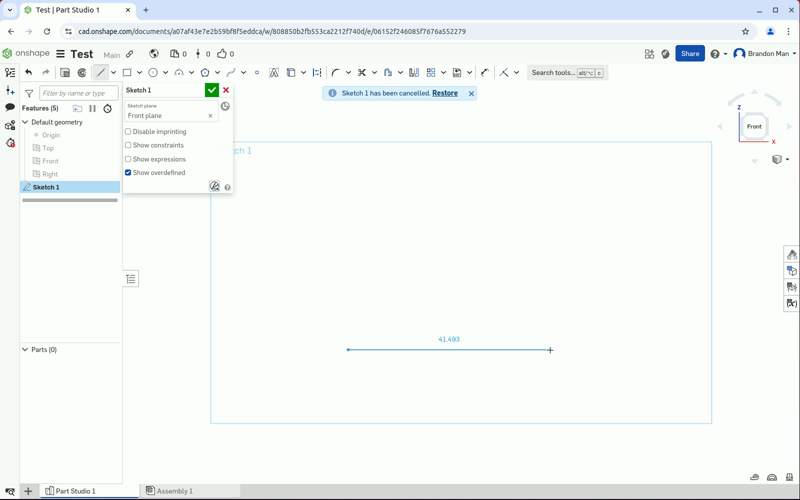
key_up(shift)
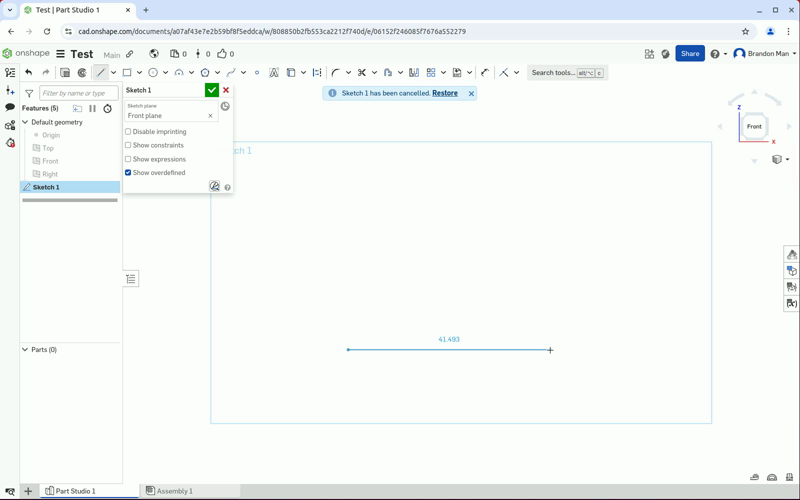
key_down(shift)
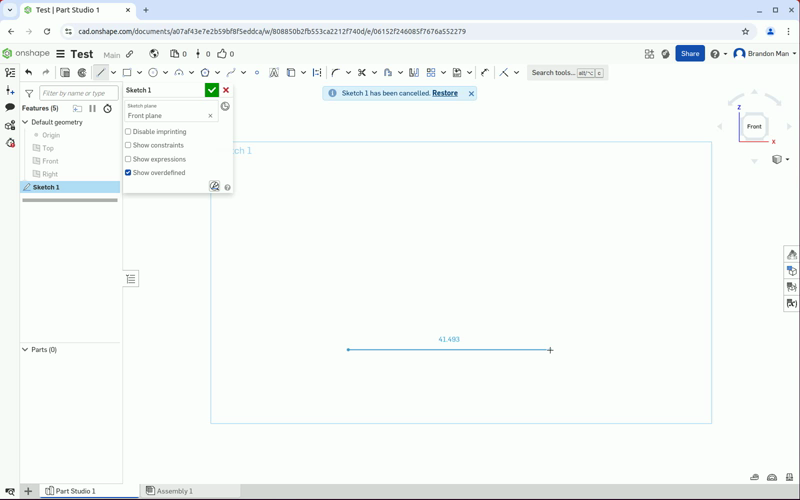
mouse_move(550, 247)
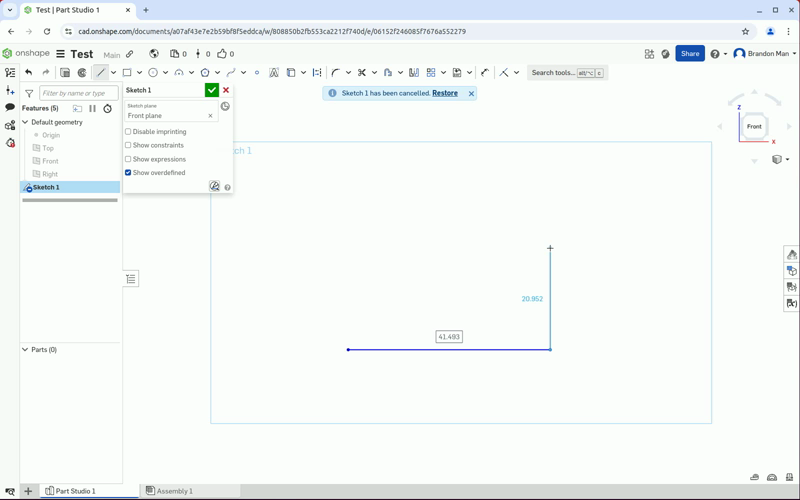
click(550, 247)
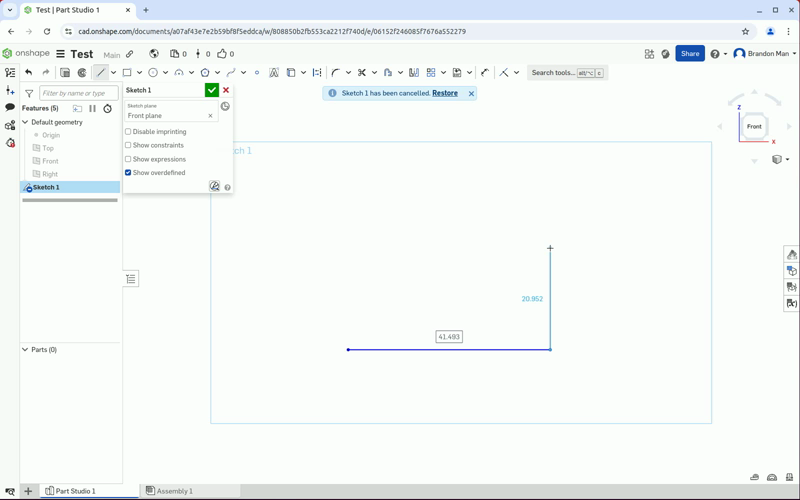
key_up(shift)
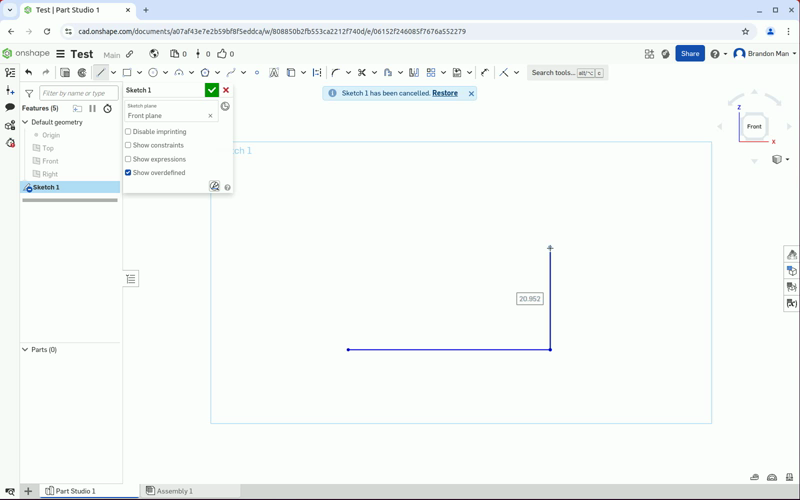
key_down(shift)
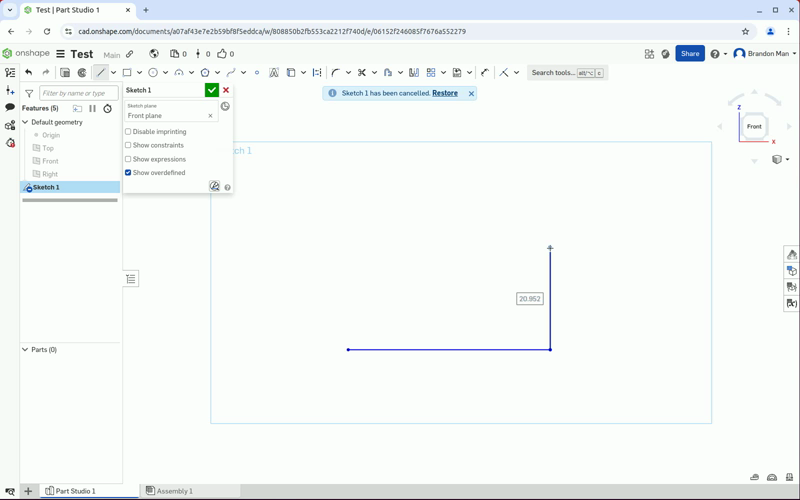
mouse_move(348, 247)
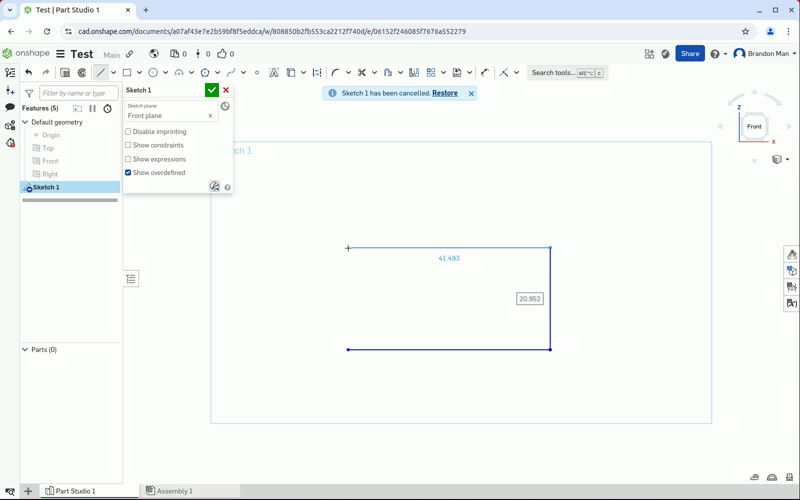
click(348, 247)
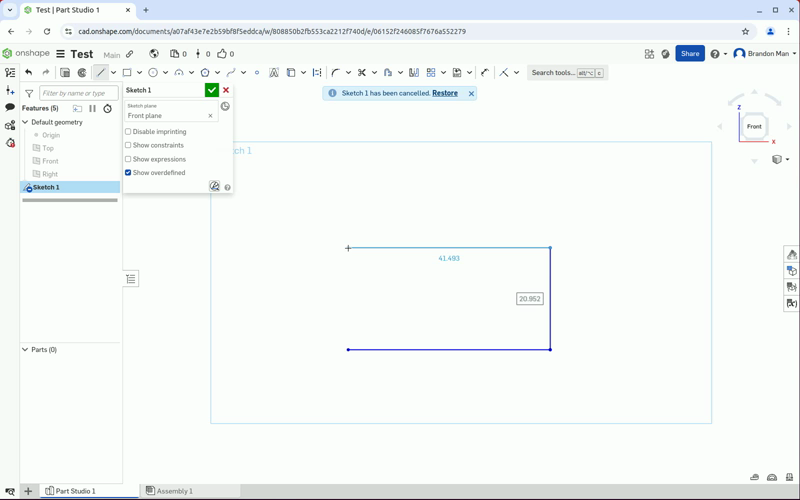
key_up(shift)
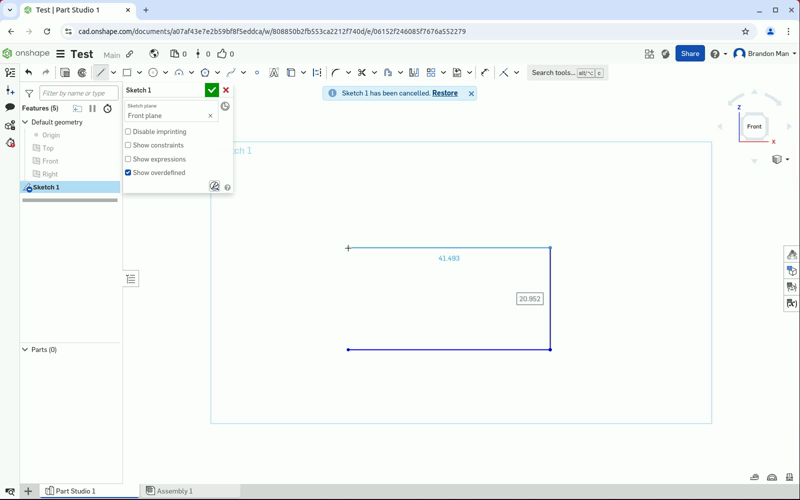
key_down(shift)
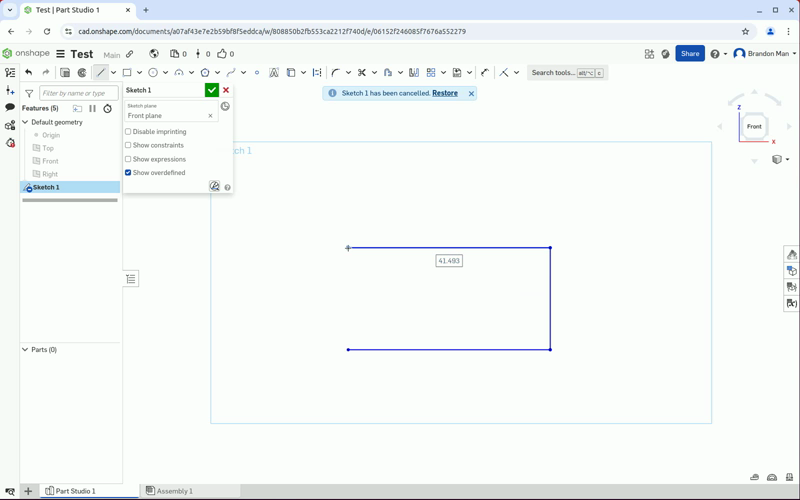
mouse_move(348, 349)
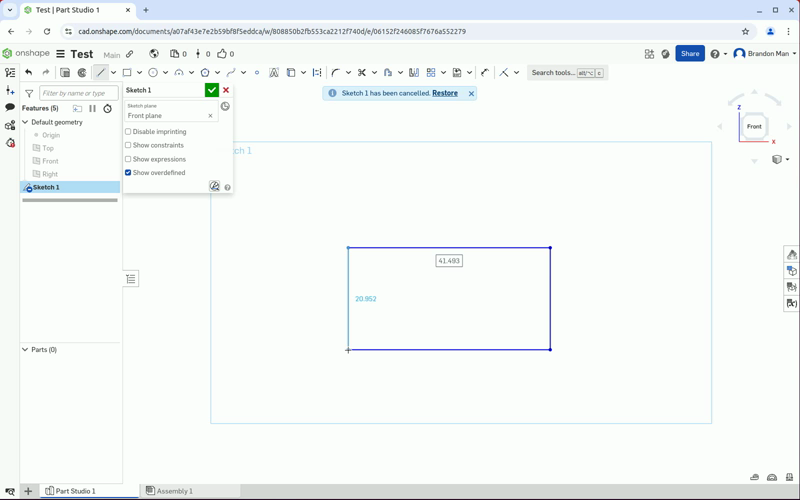
key_up(shift)
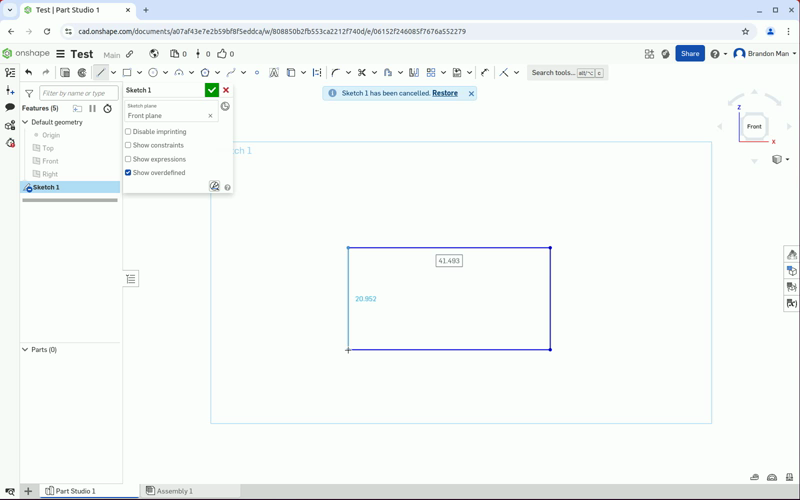
click(348, 349)
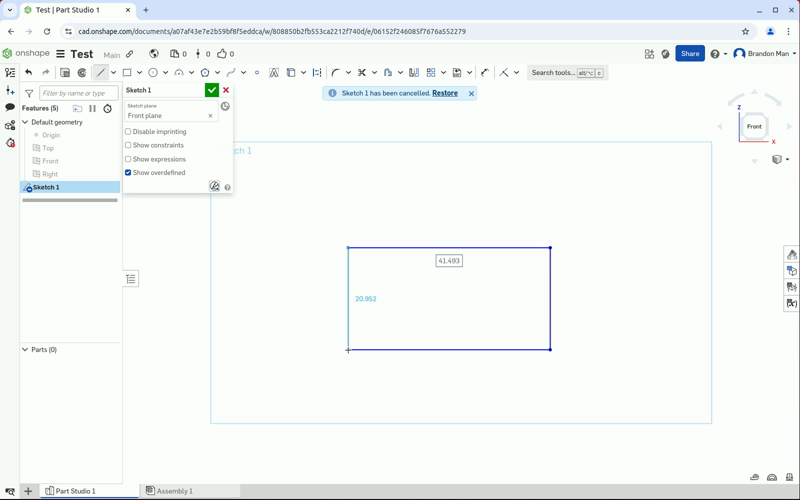
key(esc)
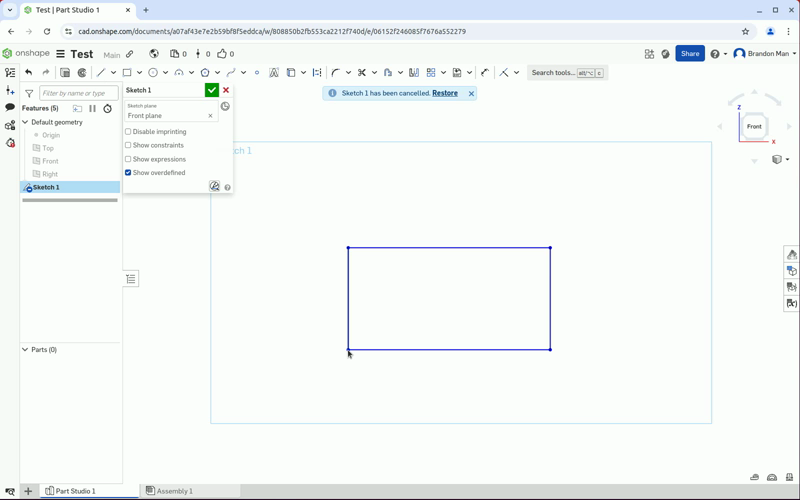
mouse_move(374, 288)
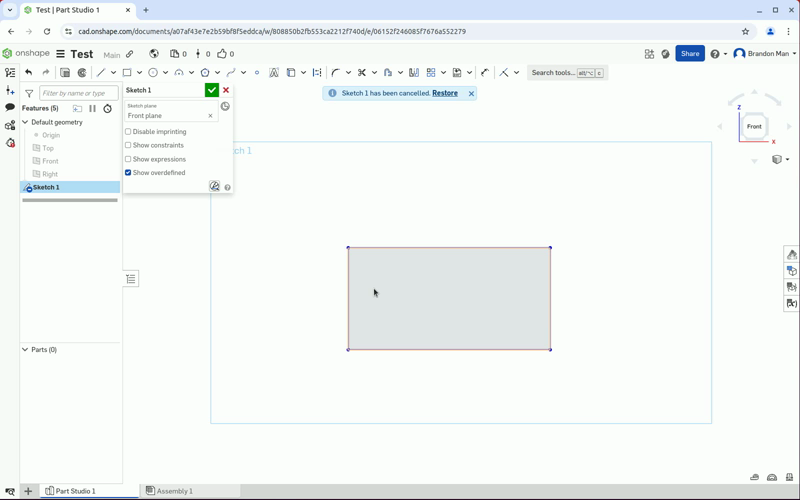
click(374, 288)
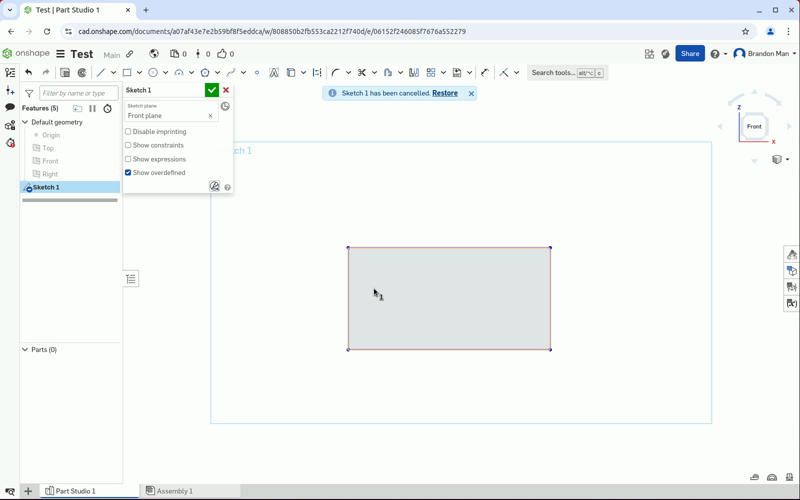
mouse_move(73, 352)
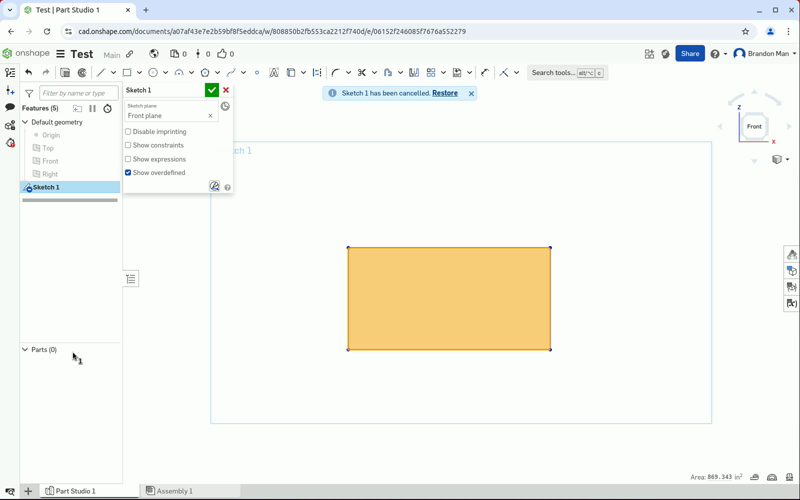
key(shift+y)
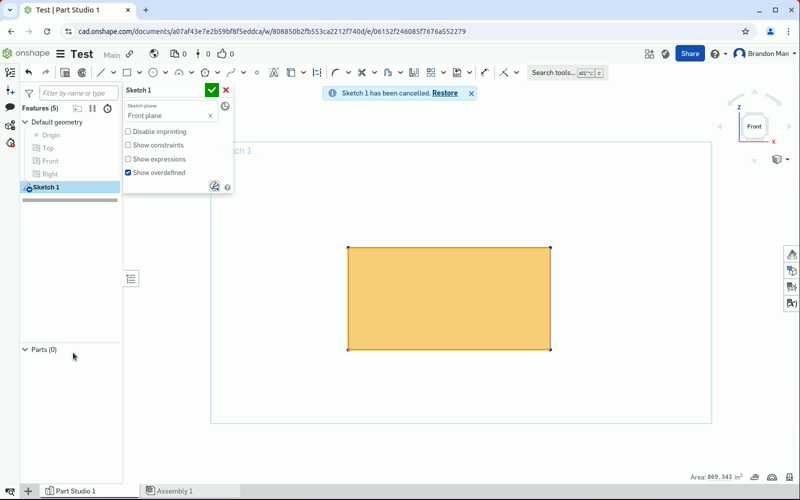
key(shift+e)
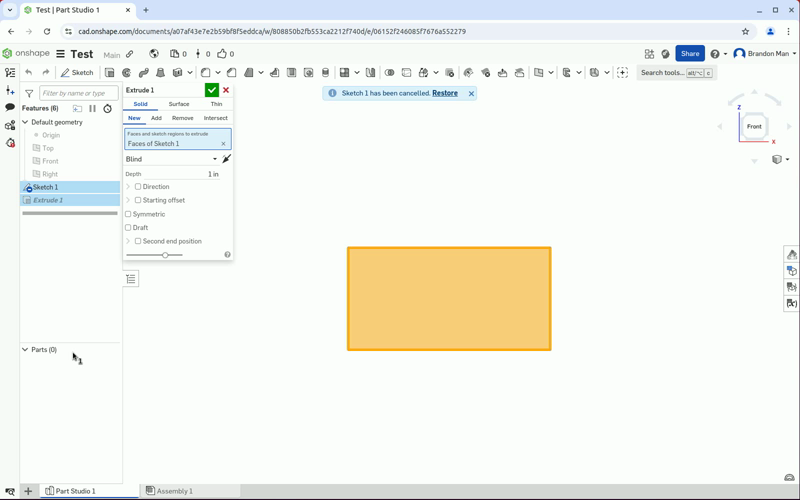
mouse_move(143, 106)
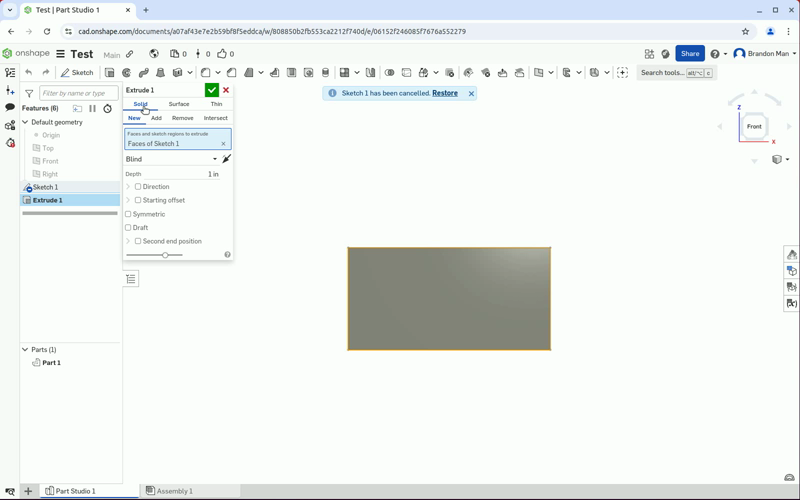
click(143, 106)
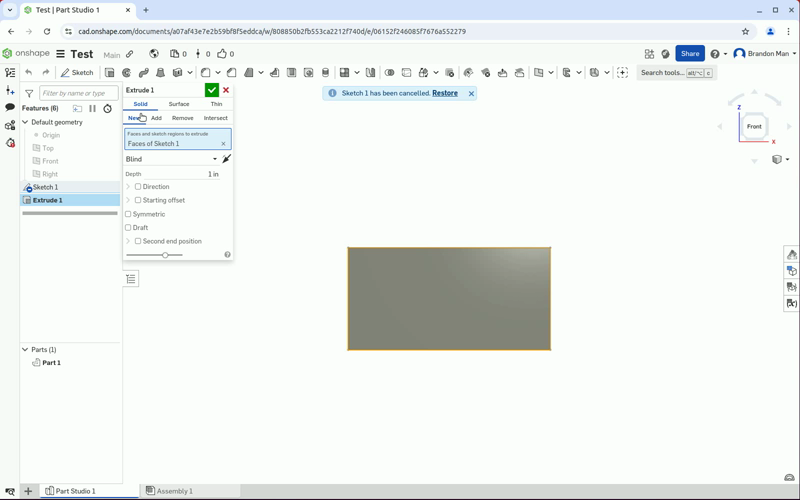
mouse_move(137, 120)
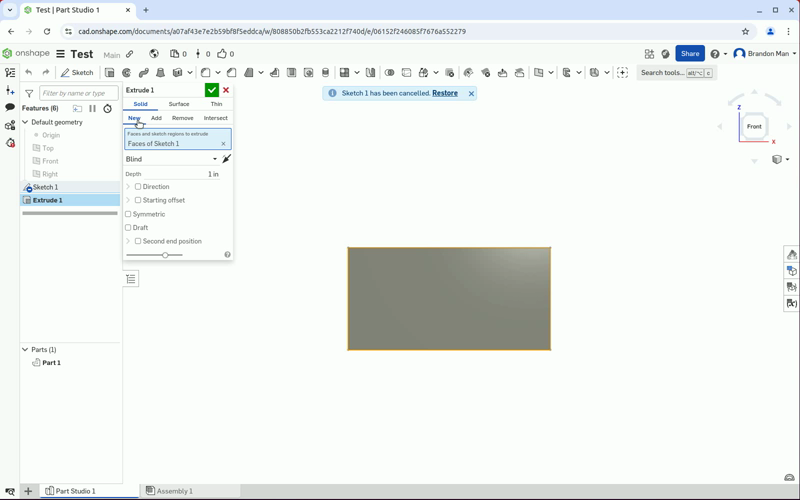
click(137, 120)
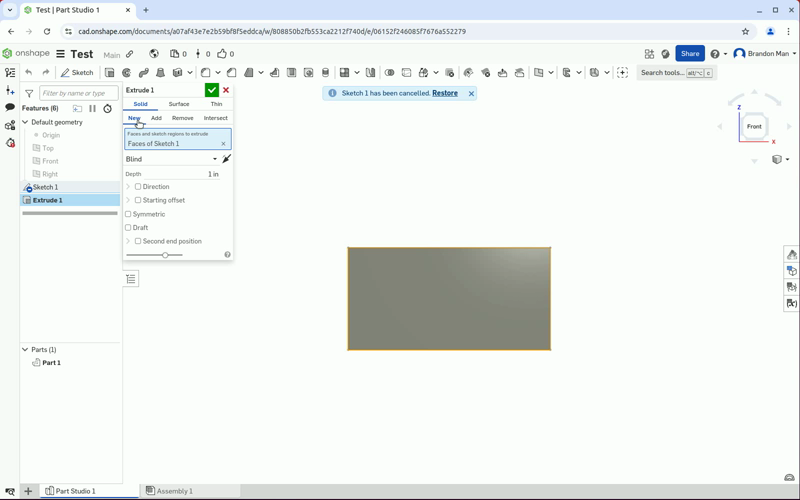
key(tab, 4)
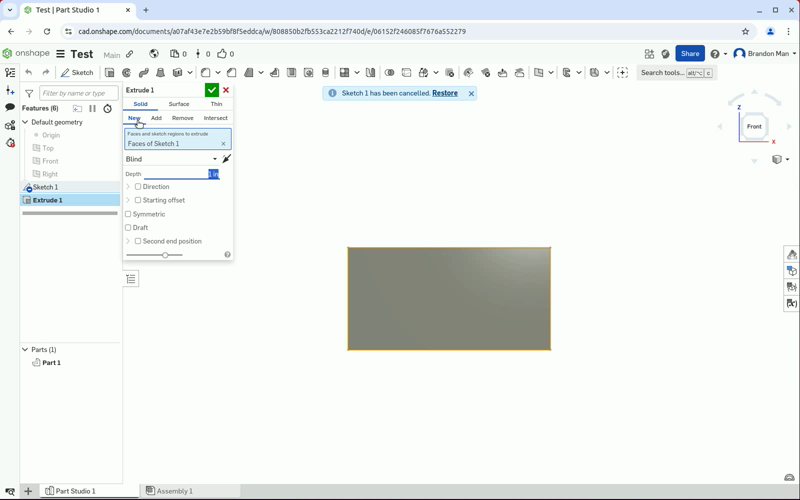
text(21.423)
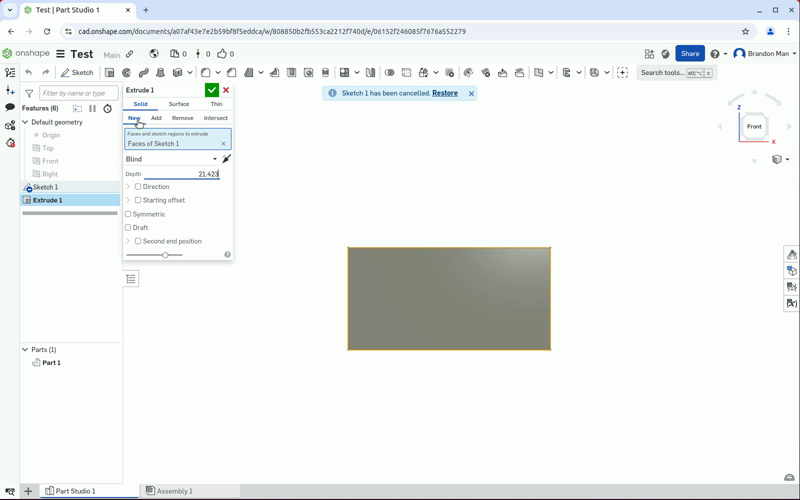
key(enter)
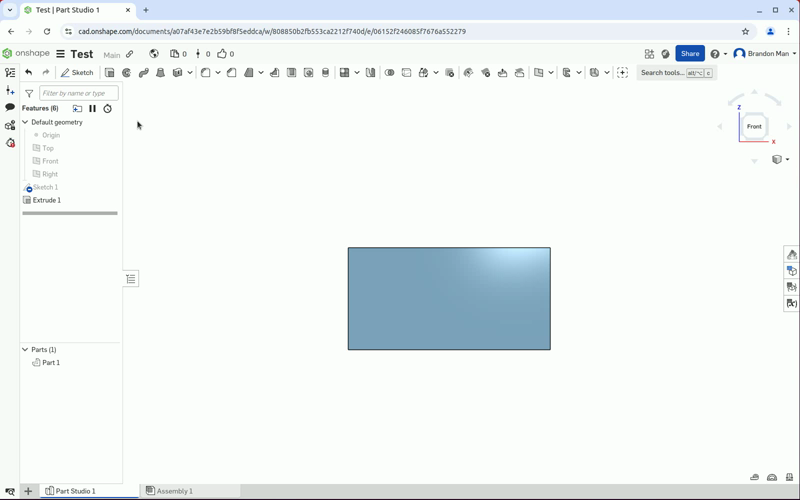
key(shift+h)
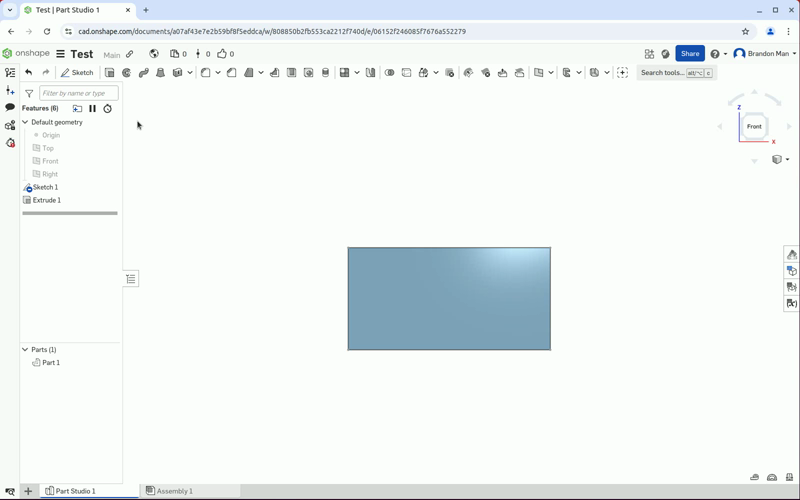
key(shift+h)
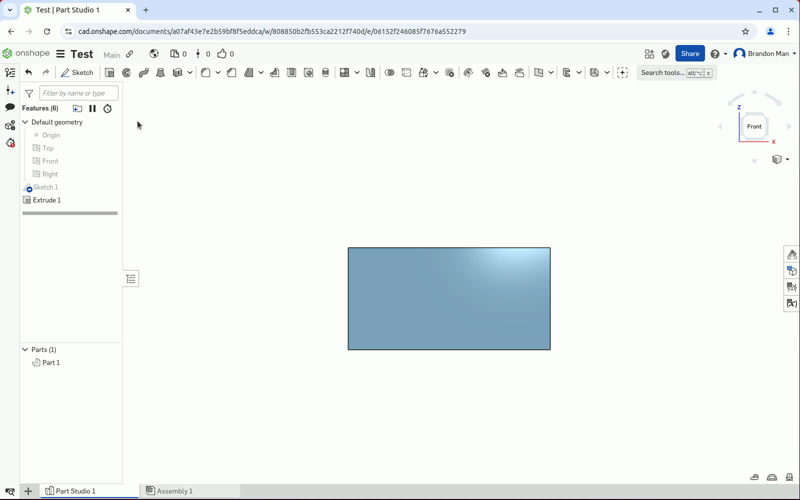
mouse_move(73, 189)
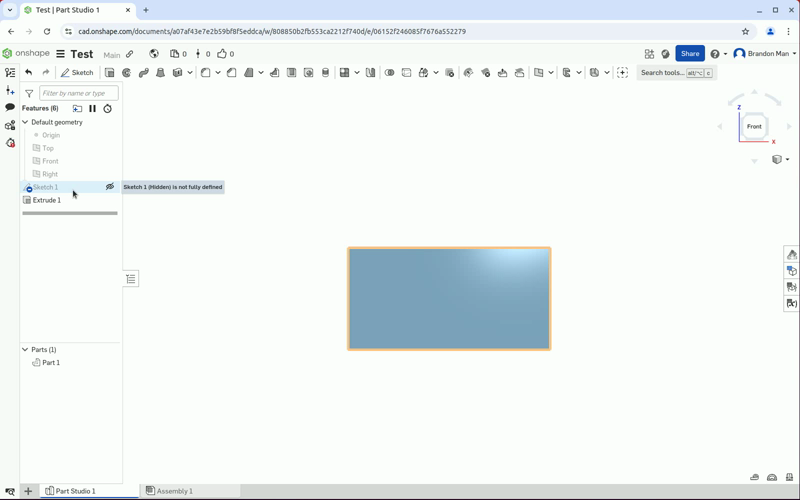
click(73, 189)
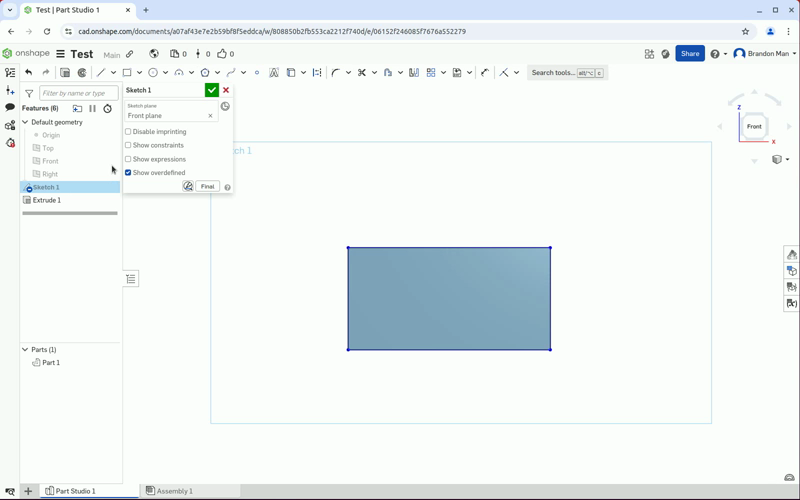
mouse_move(229, 92)
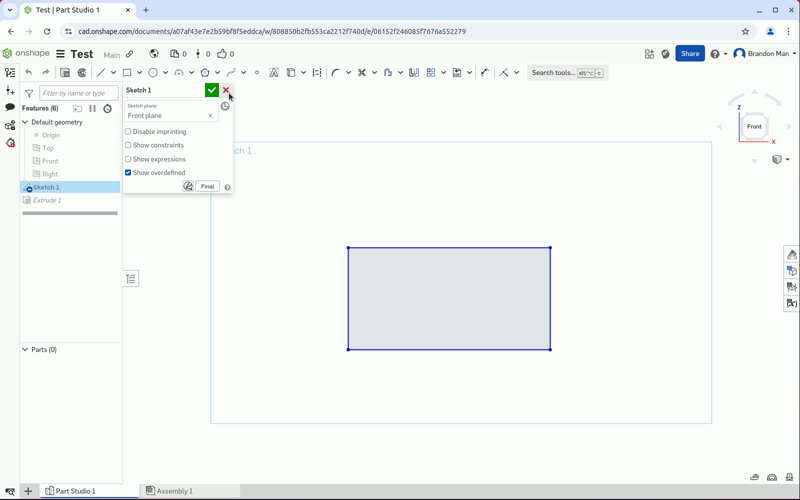
click(229, 92)
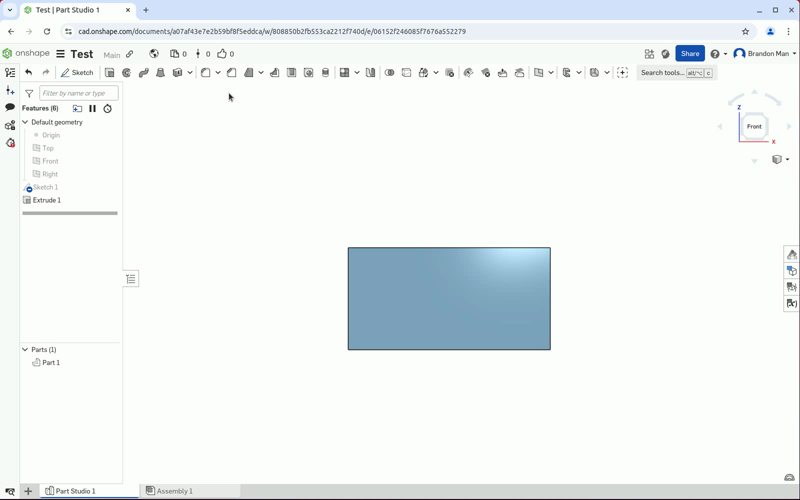
mouse_move(73, 352)
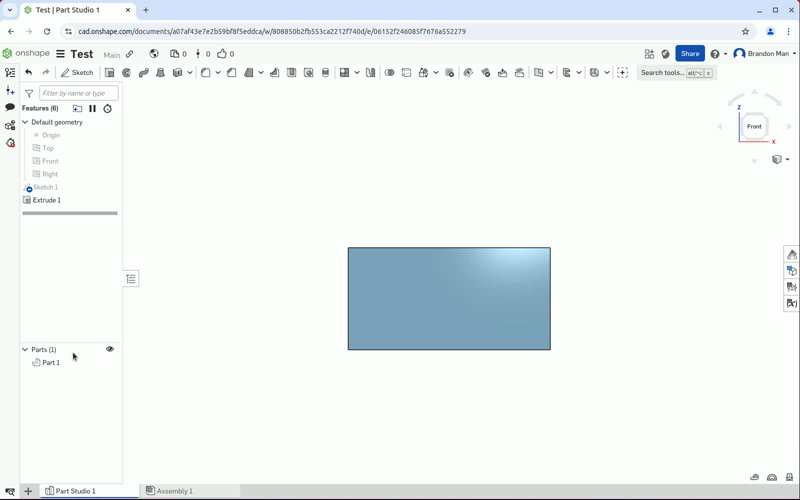
key(y)
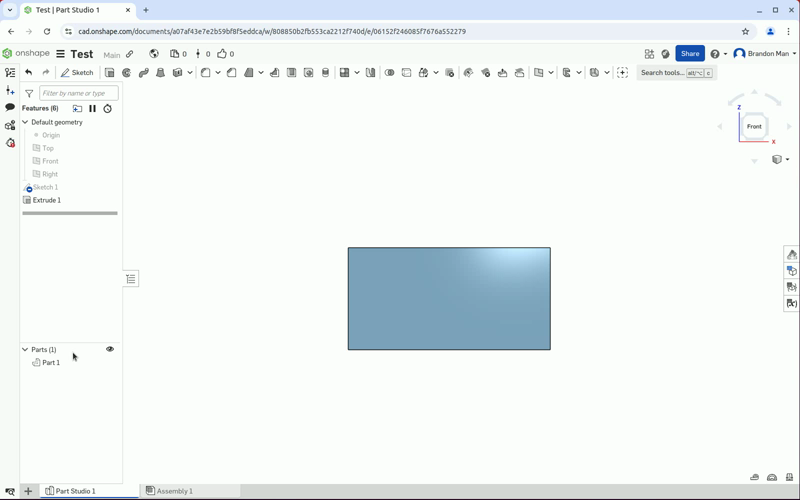
key(shift+p)
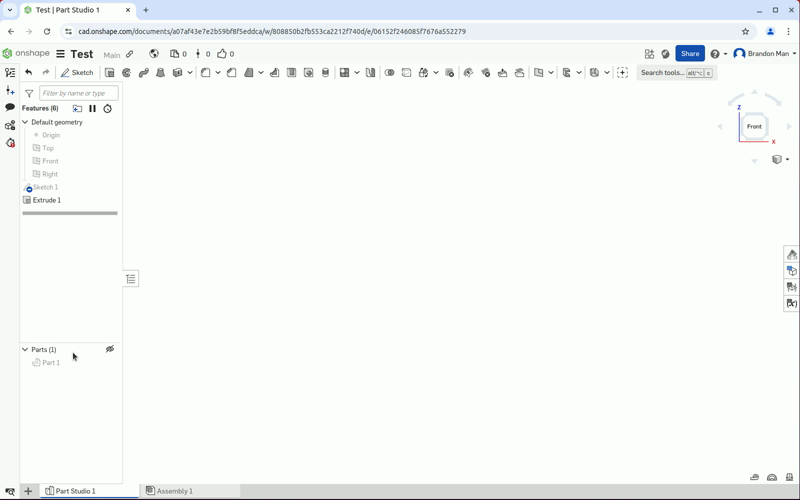
key(space)
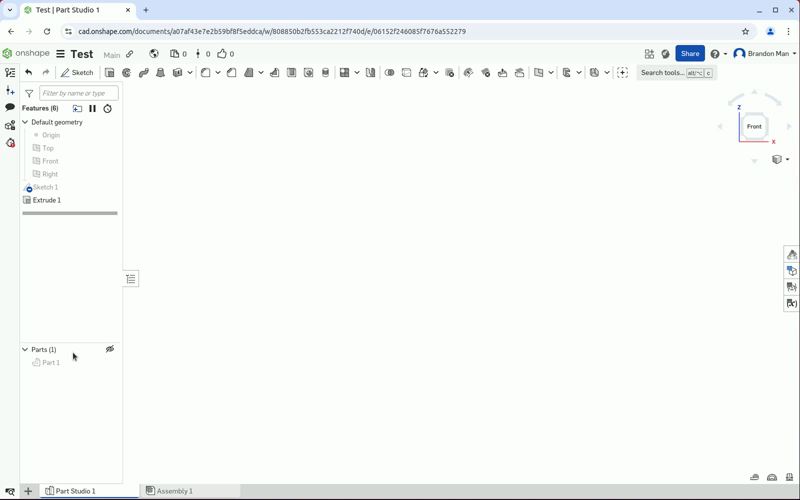
key_down(shift)
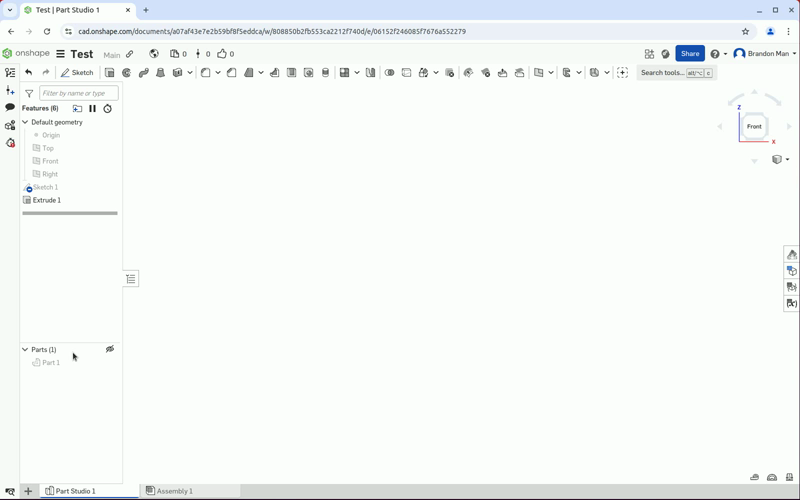
key(down)
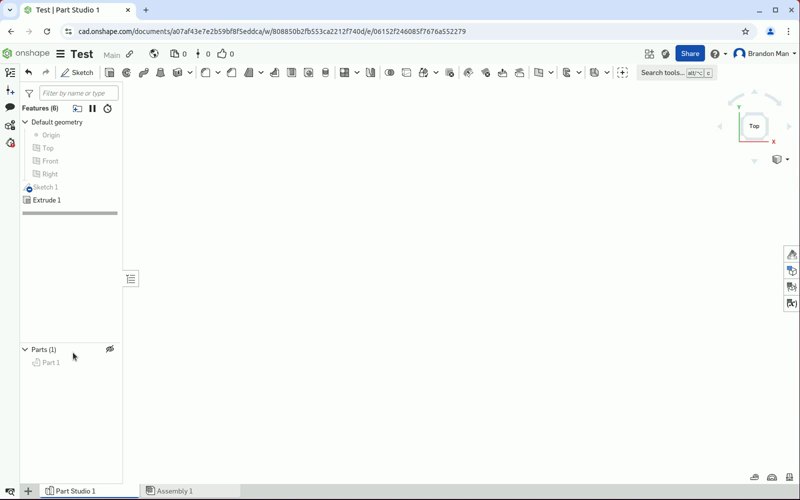
key_up(shift)
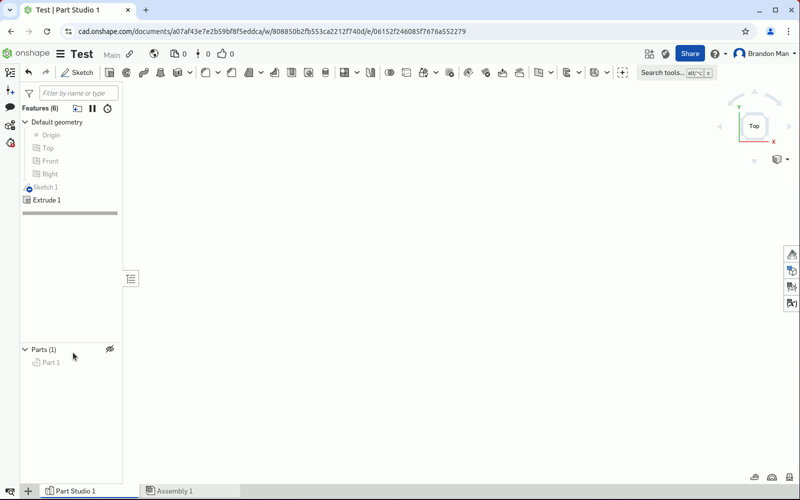
mouse_move(73, 352)
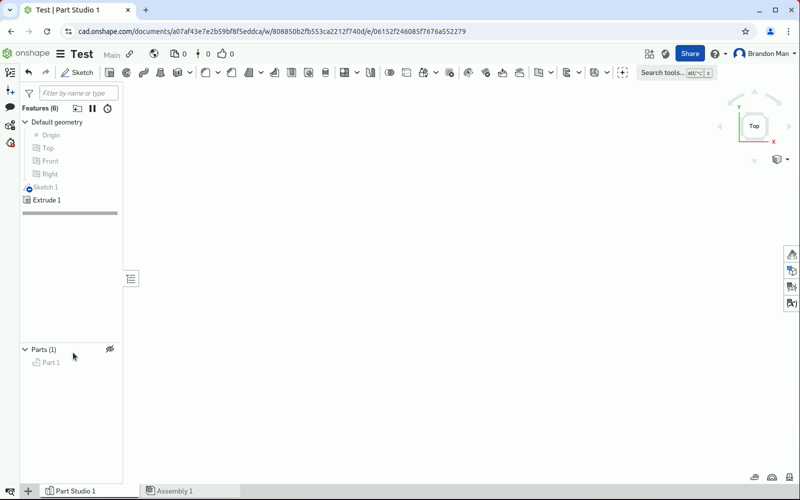
key(shift+y)
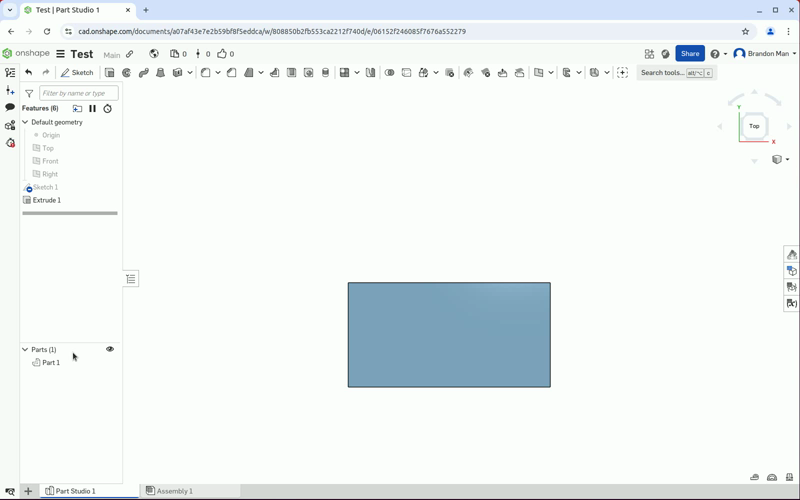
mouse_move(541, 75)
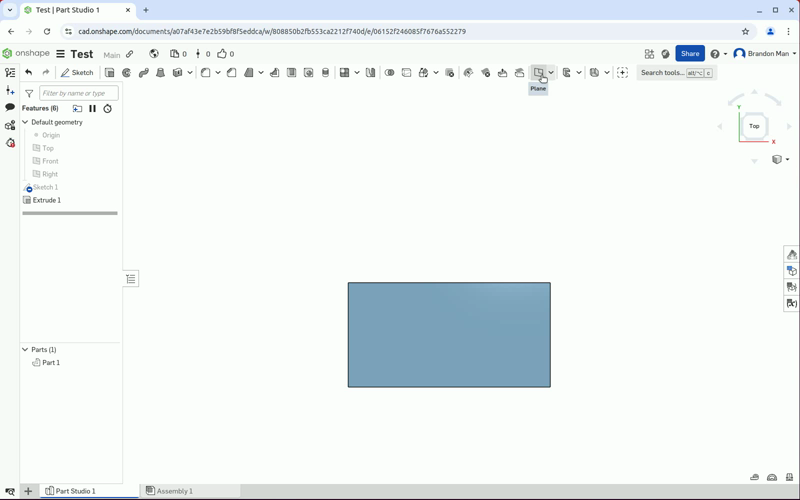
click(541, 75)
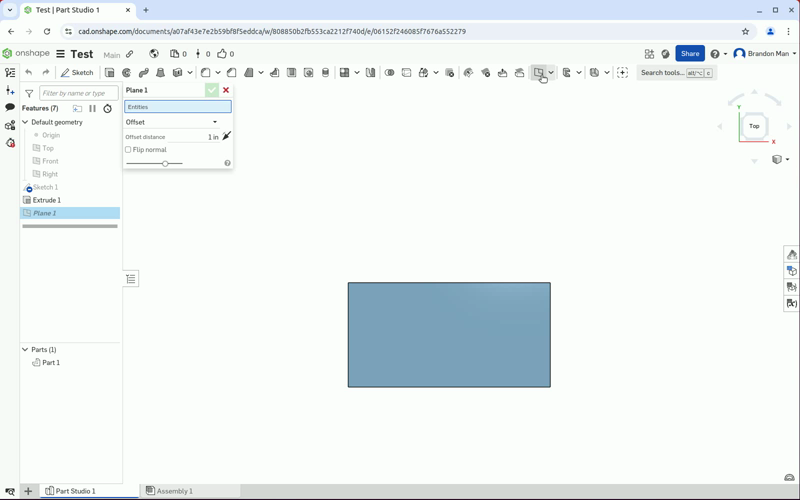
mouse_move(73, 150)
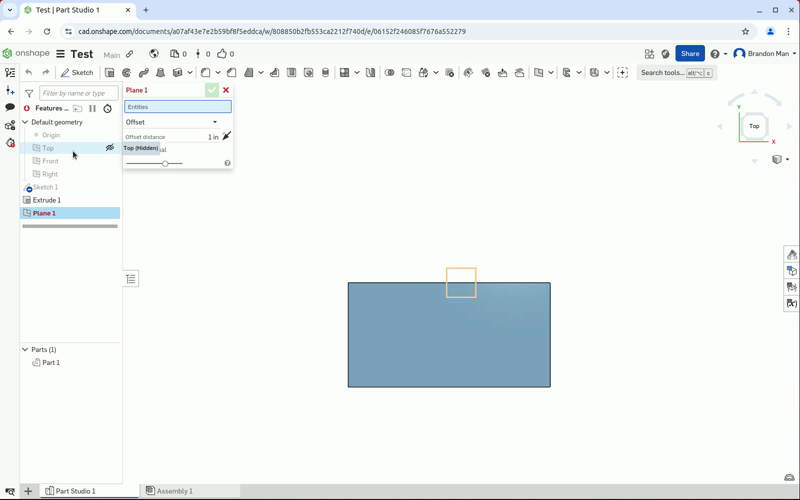
click(73, 150)
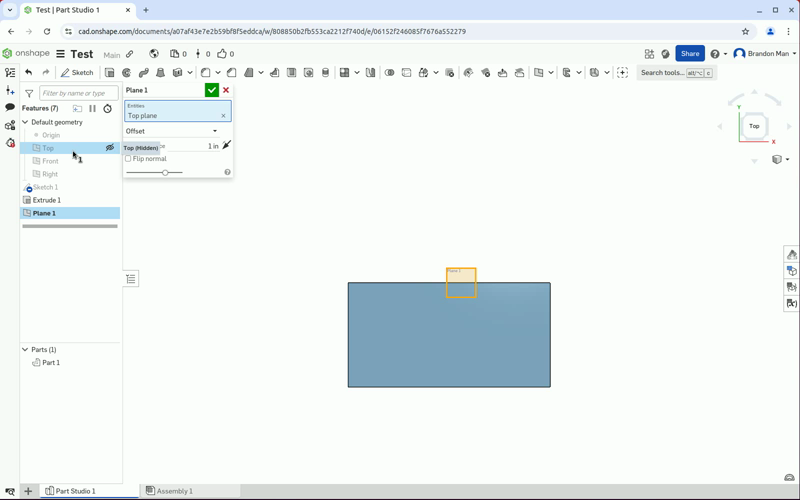
key(tab, 2)
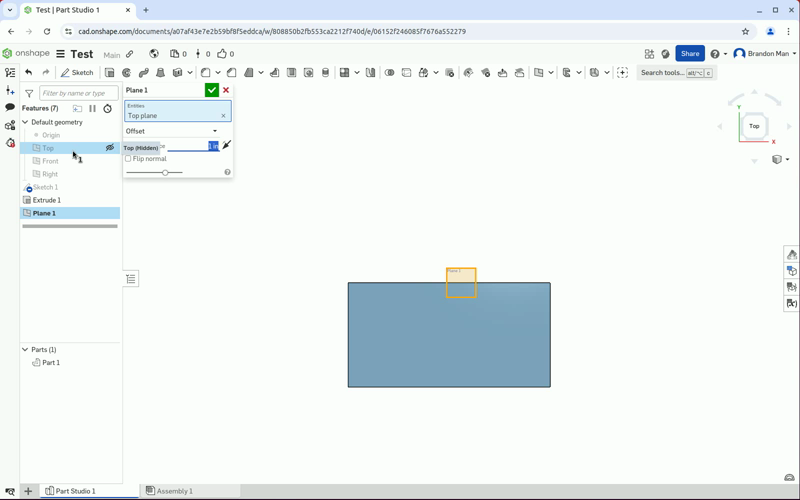
text(6.994)
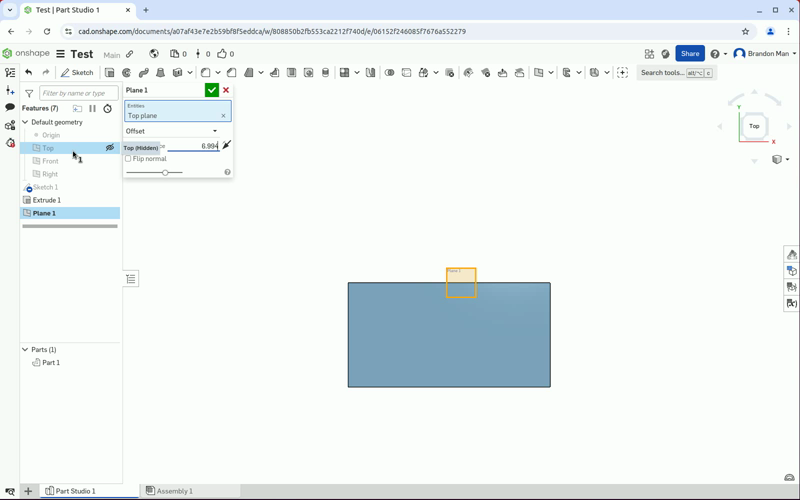
key(enter, 2)
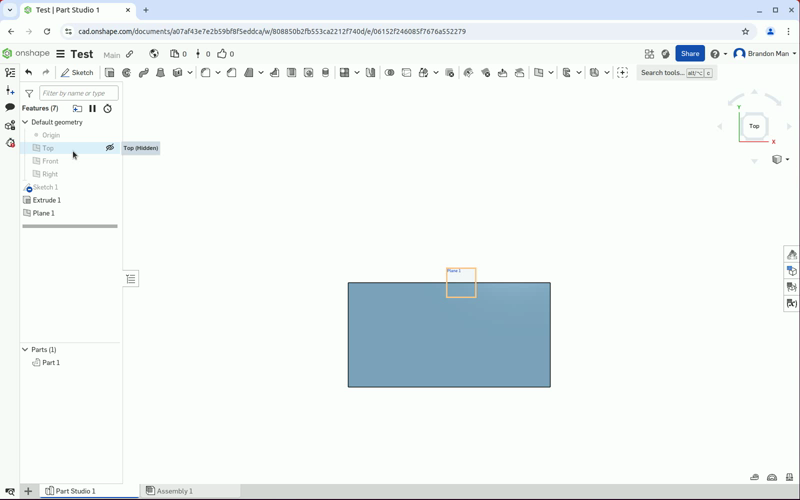
key(shift+s)
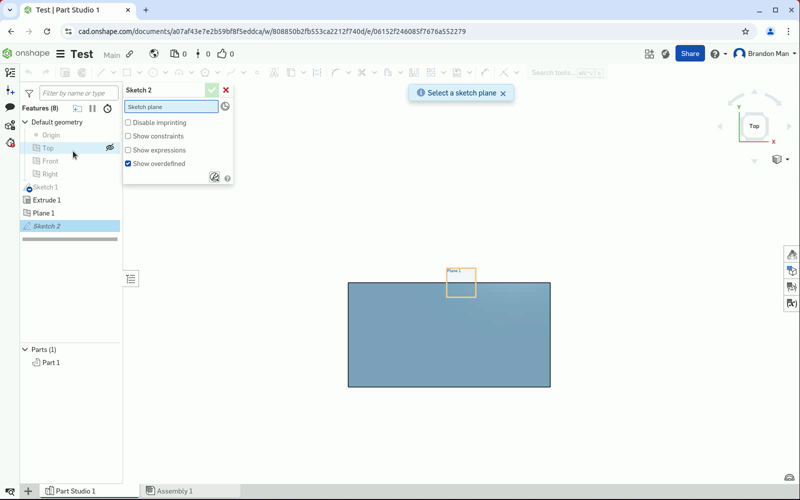
mouse_move(73, 215)
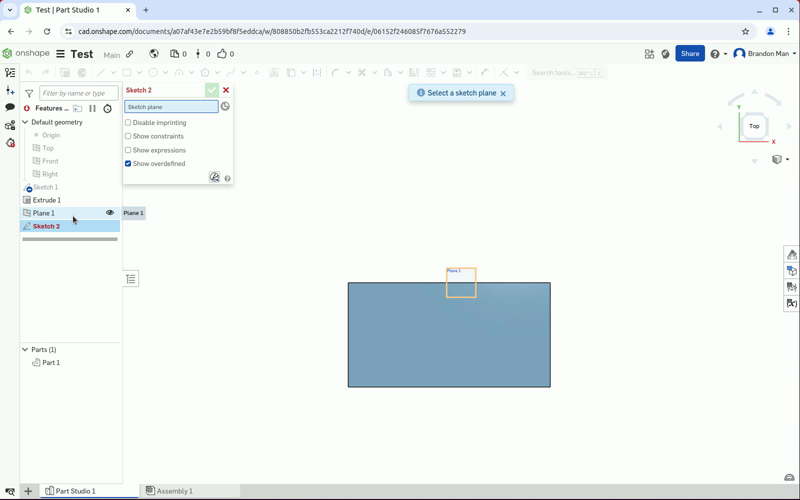
click(73, 215)
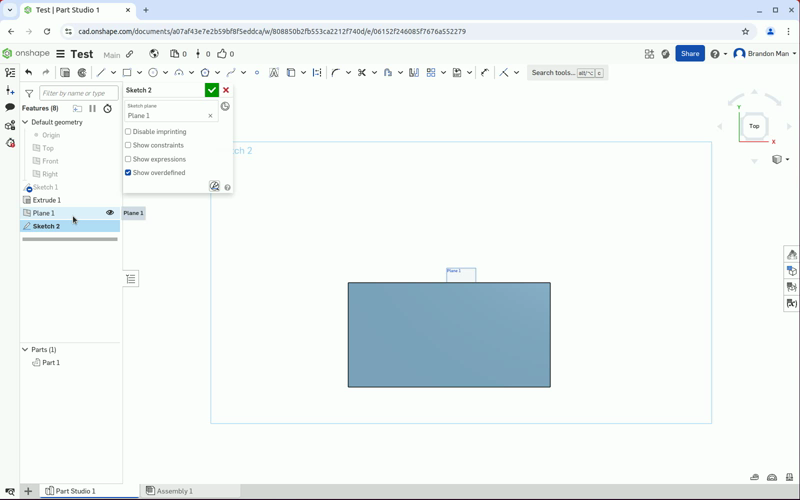
mouse_move(73, 352)
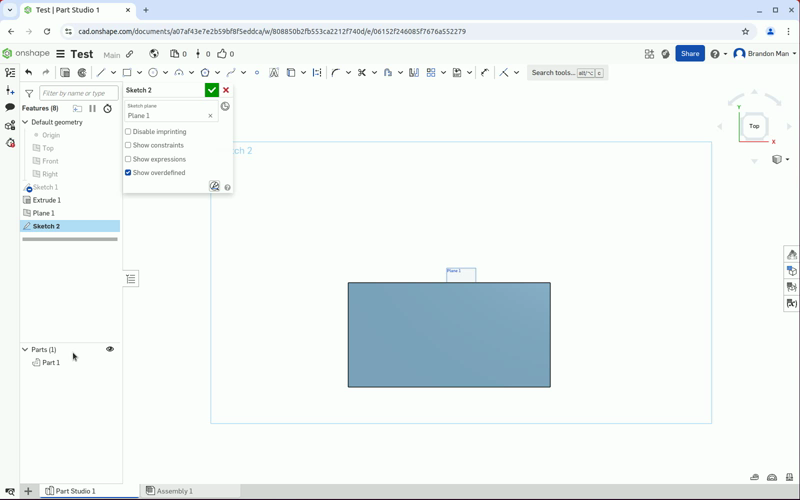
key(y)
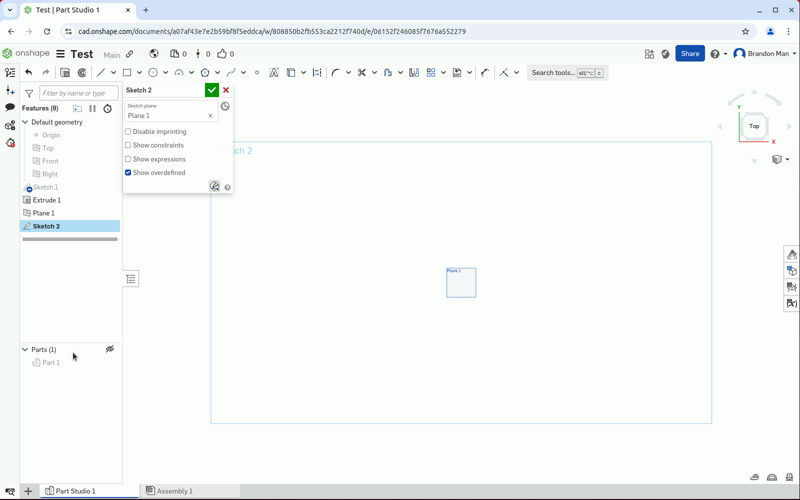
key(l)
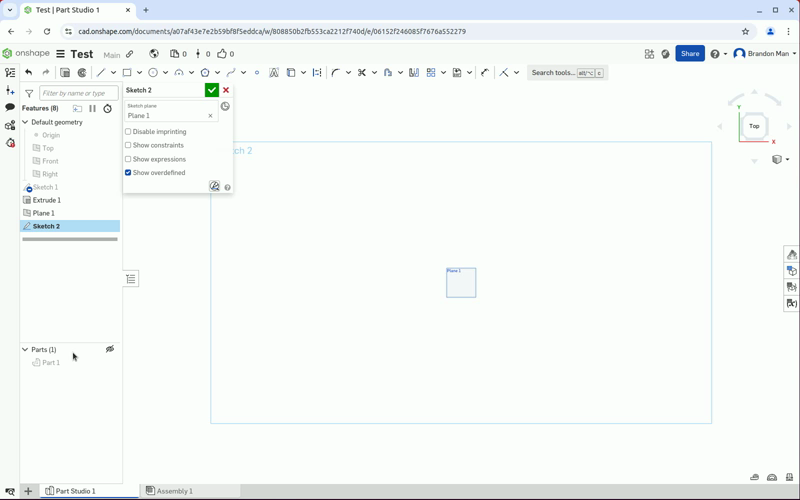
key_down(shift)
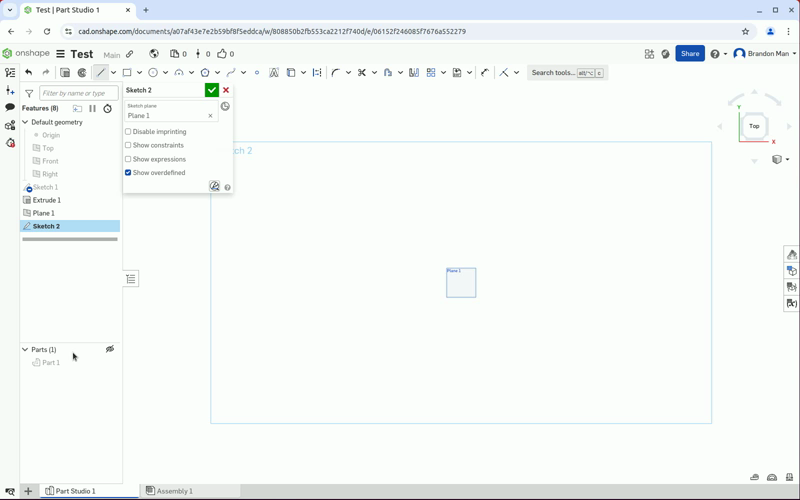
mouse_move(348, 387)
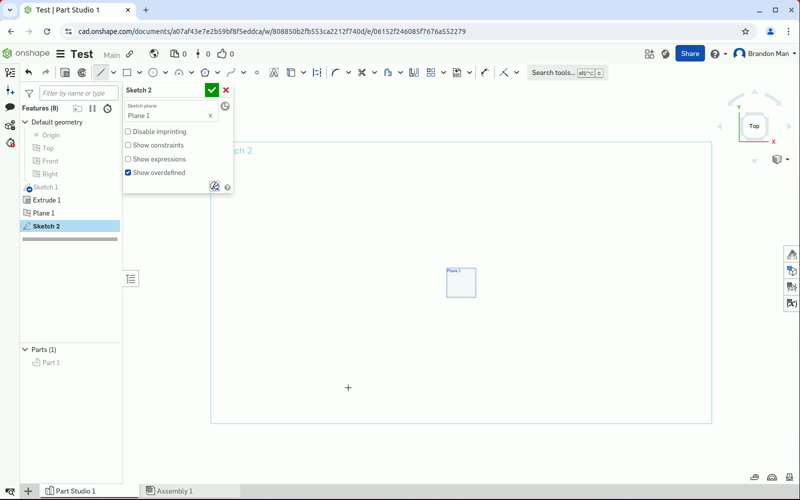
click(348, 387)
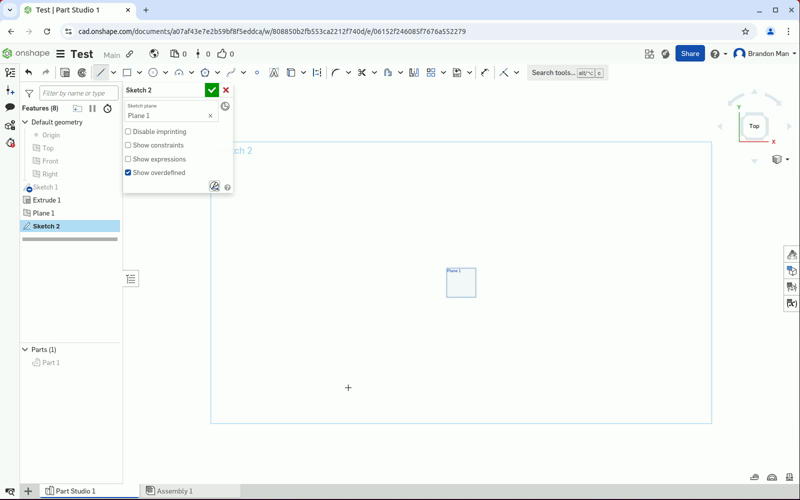
key_up(shift)
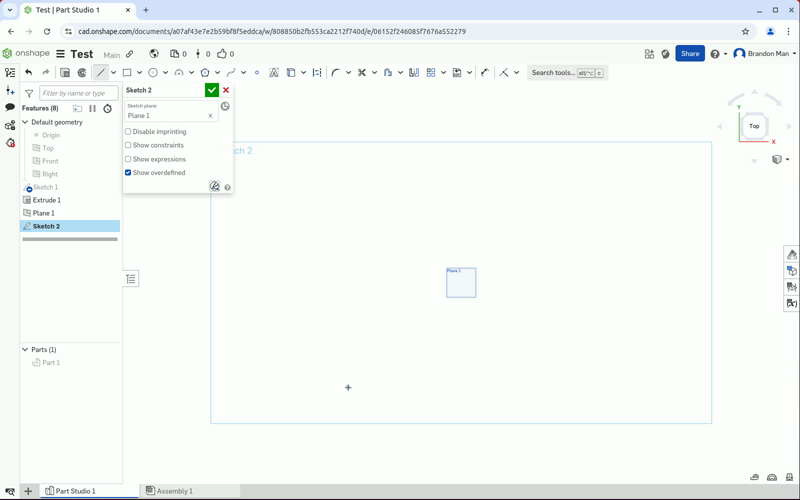
key_down(shift)
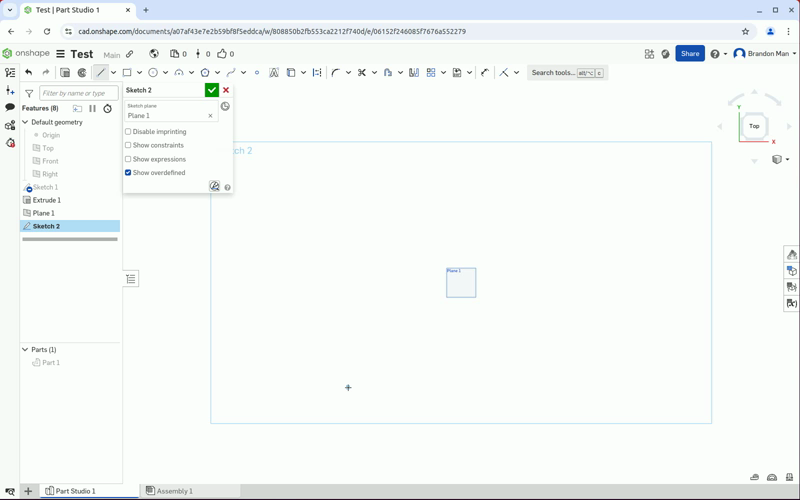
mouse_move(550, 387)
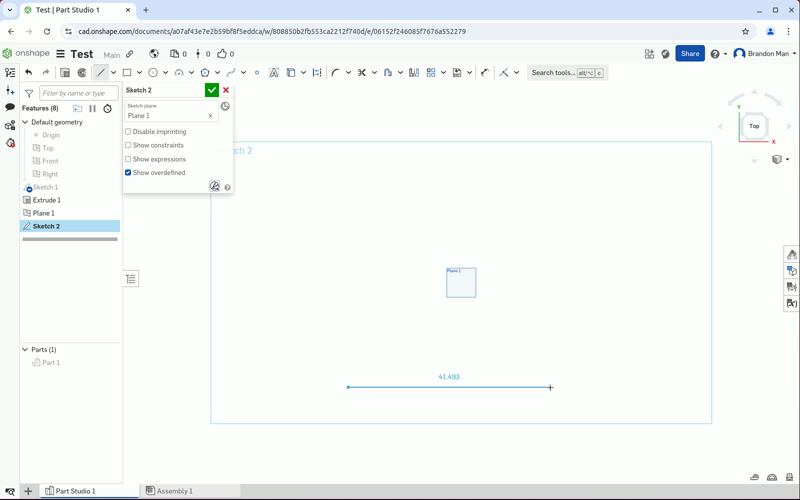
click(550, 387)
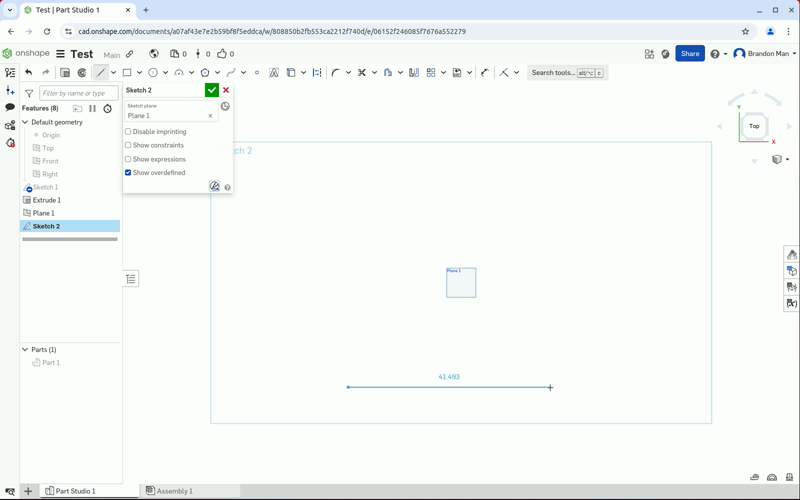
key_up(shift)
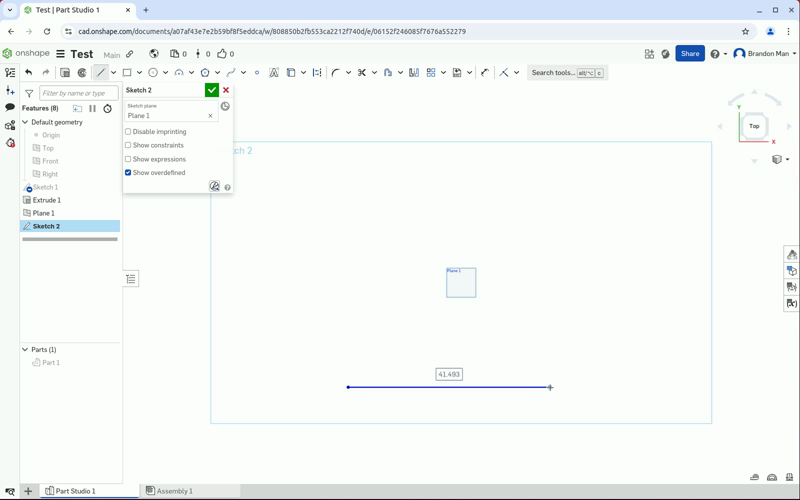
key_down(shift)
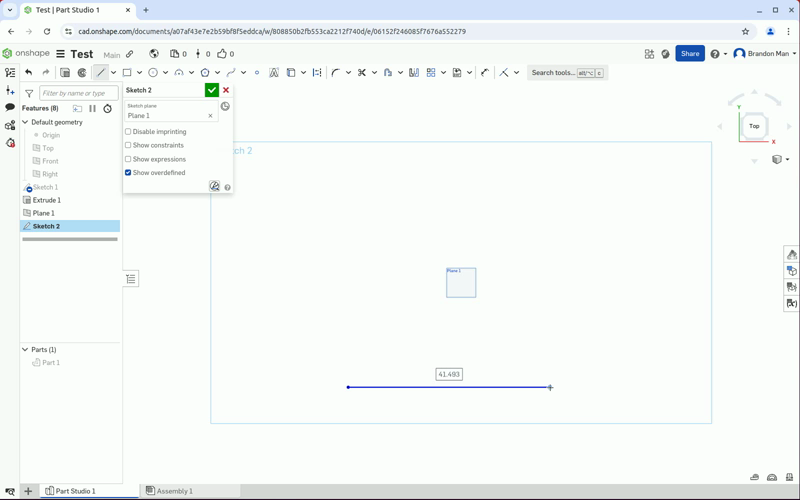
mouse_move(550, 310)
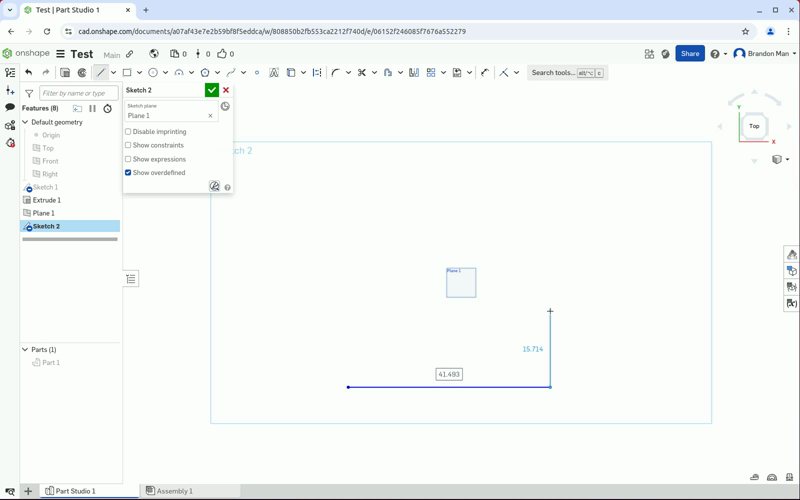
click(550, 310)
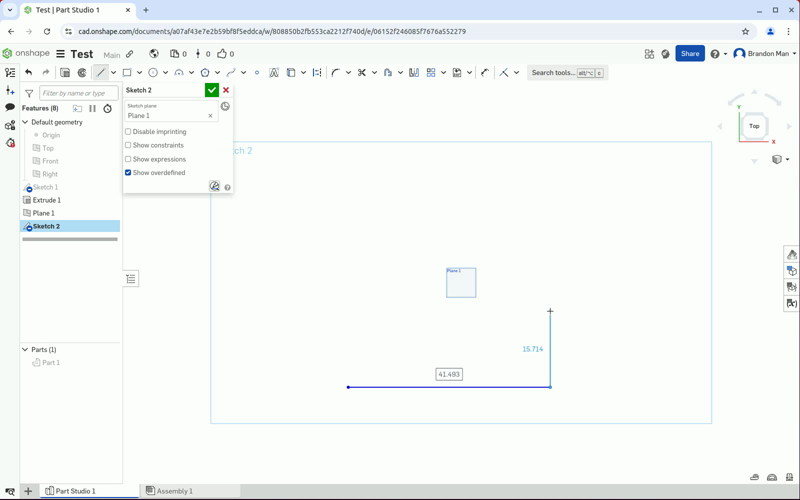
key_up(shift)
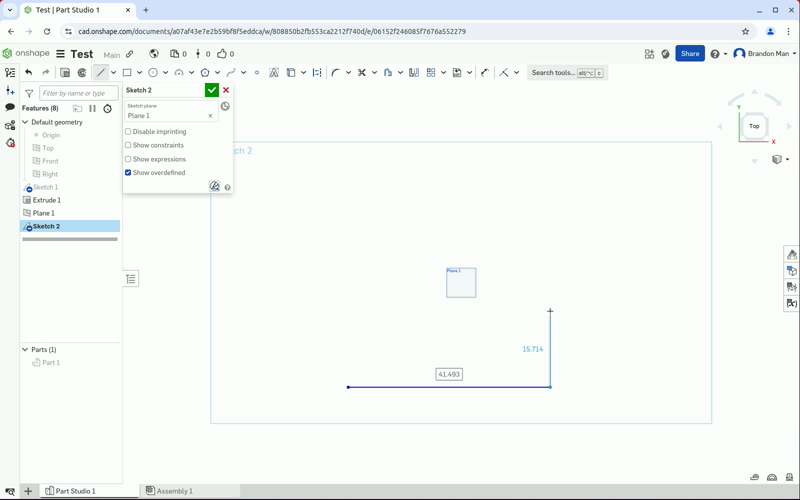
key_down(shift)
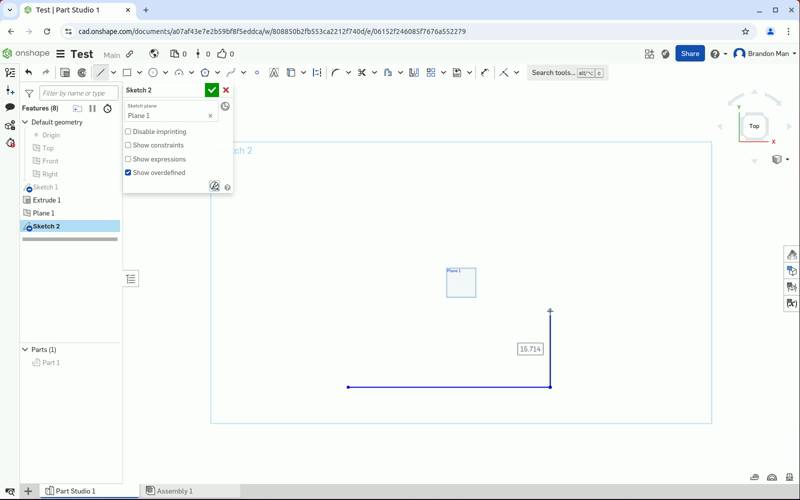
mouse_move(348, 310)
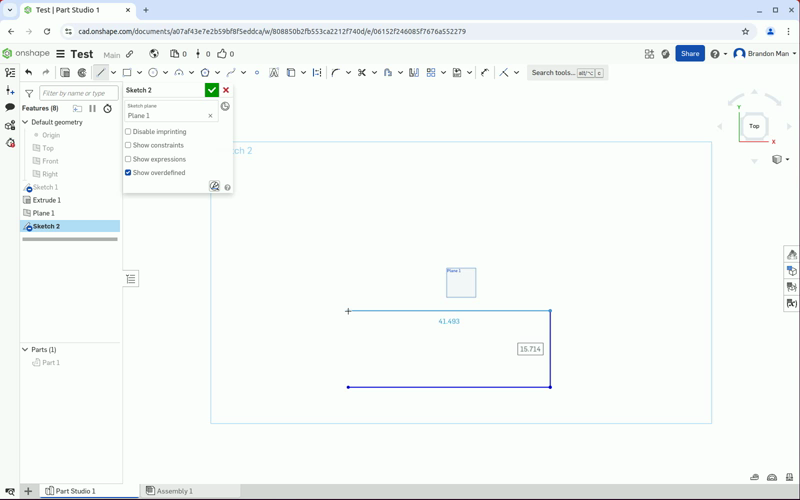
click(348, 310)
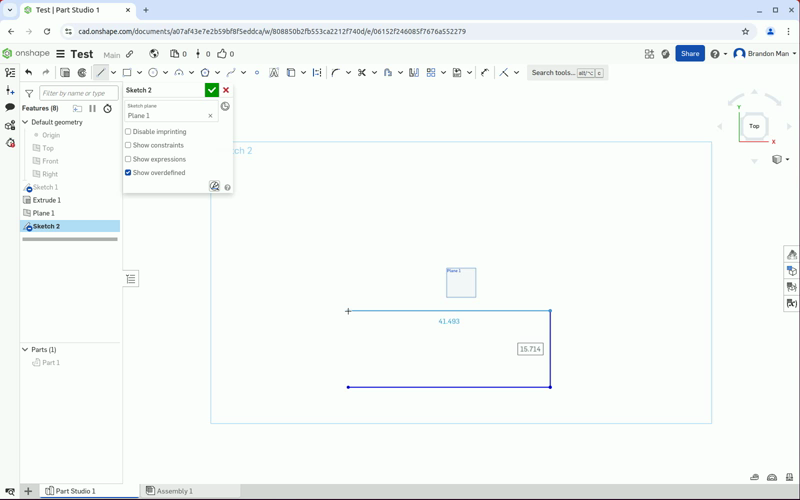
key_up(shift)
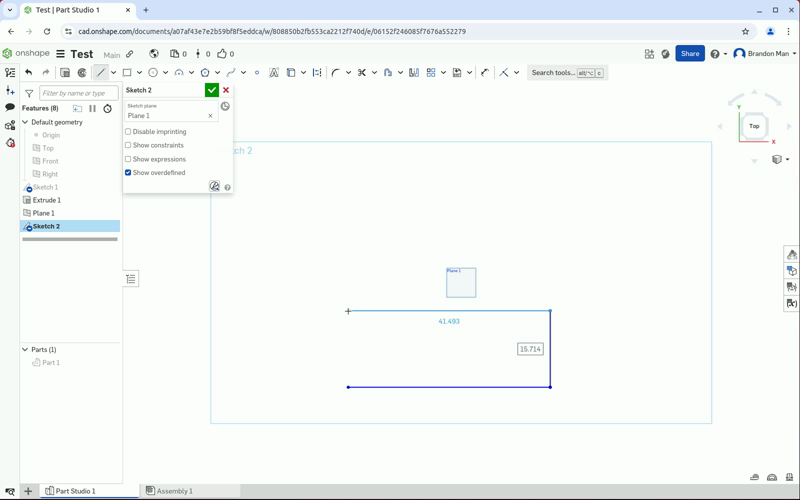
key_down(shift)
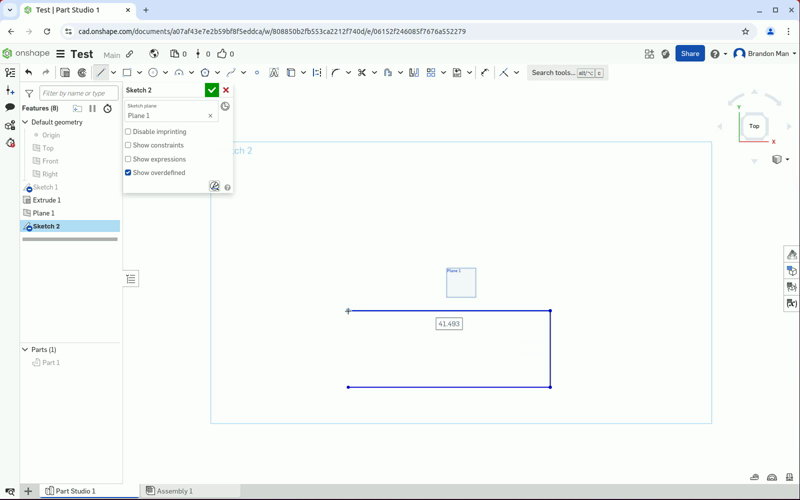
mouse_move(348, 387)
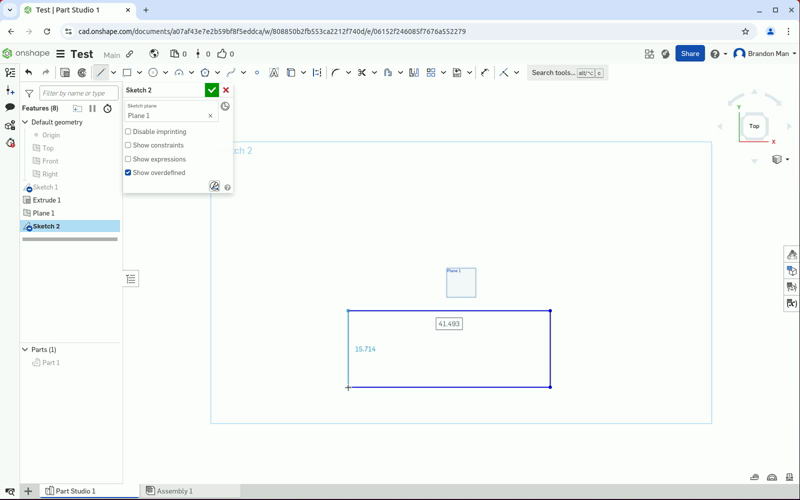
key_up(shift)
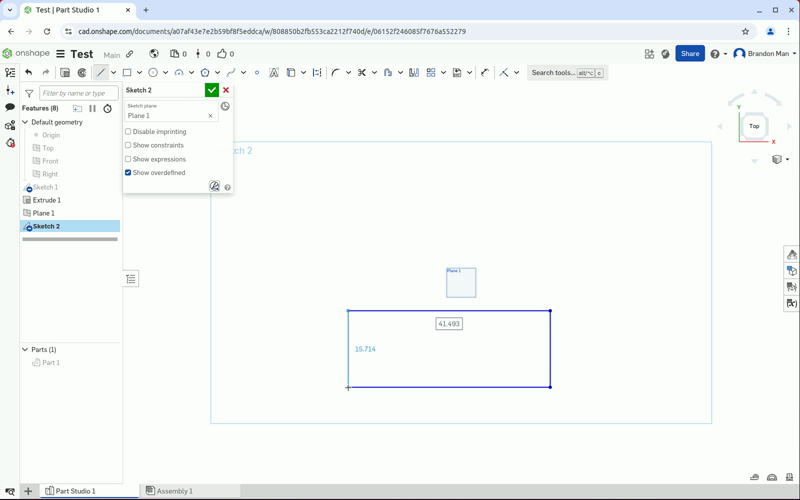
click(348, 387)
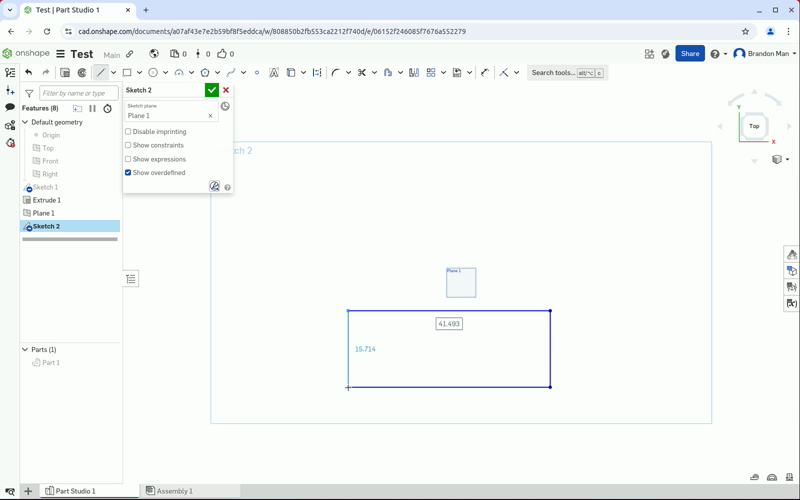
key(esc)
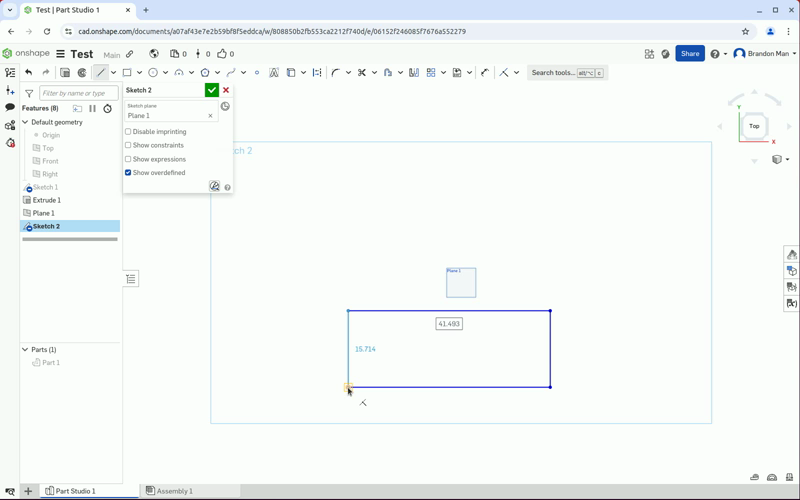
mouse_move(449, 328)
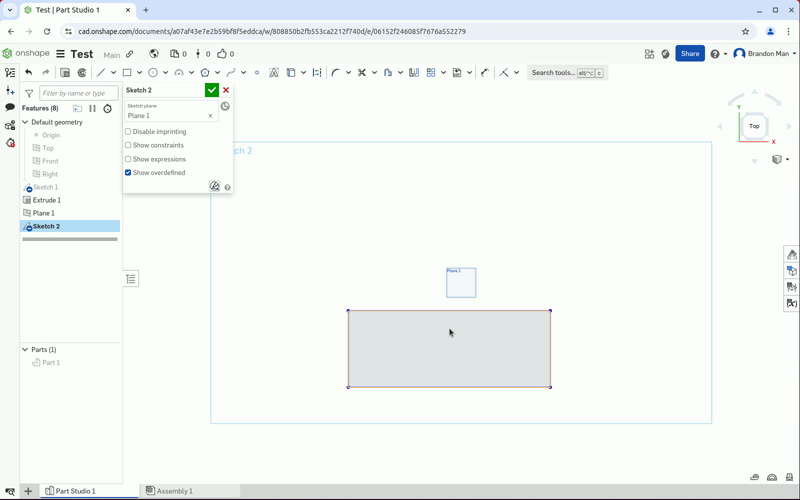
click(449, 328)
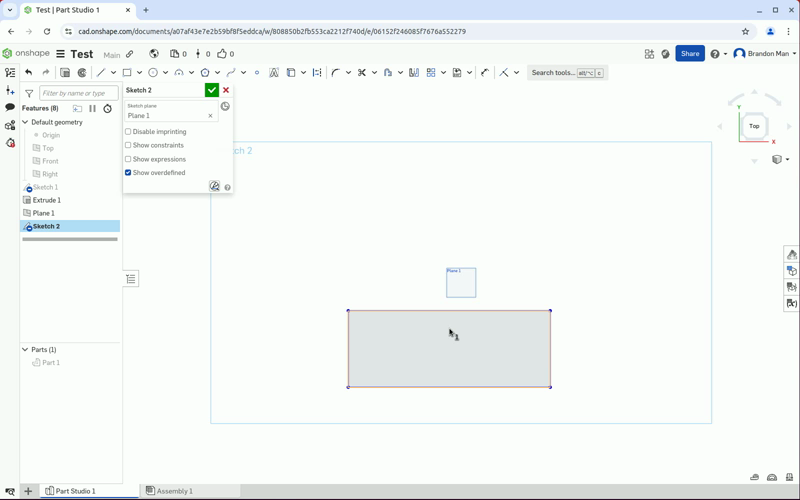
mouse_move(73, 352)
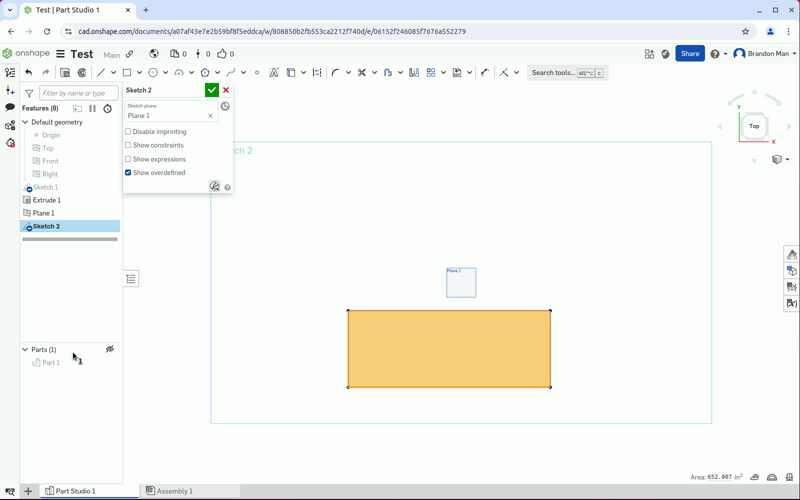
key(shift+y)
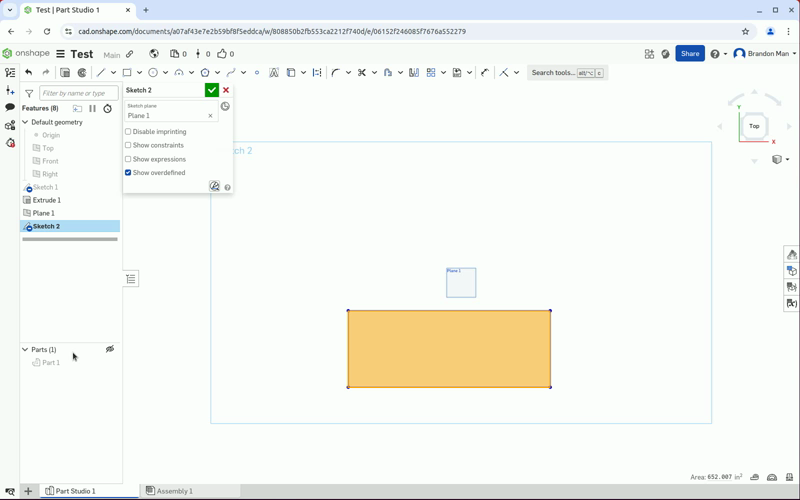
key(shift+e)
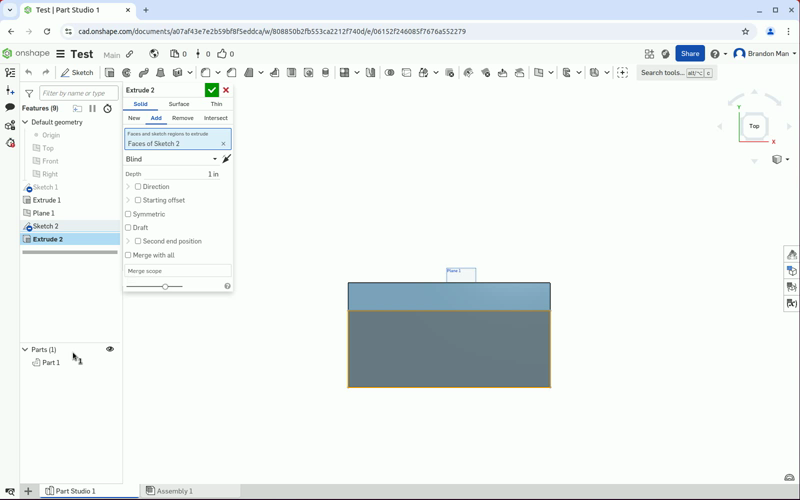
mouse_move(143, 106)
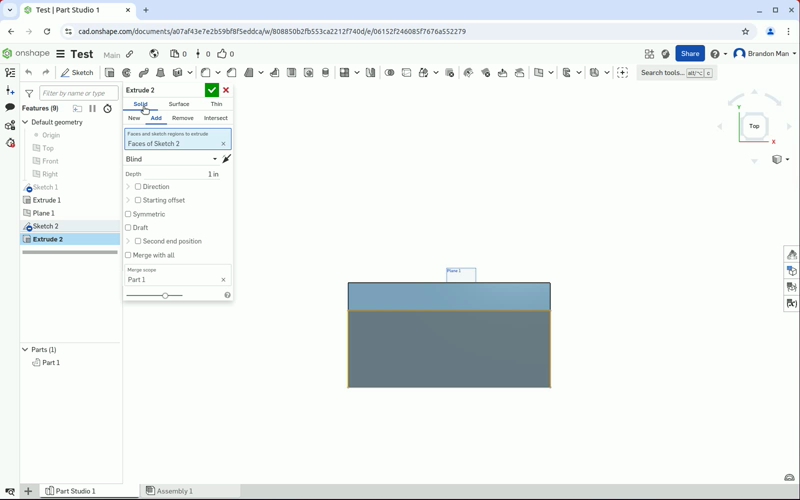
click(143, 106)
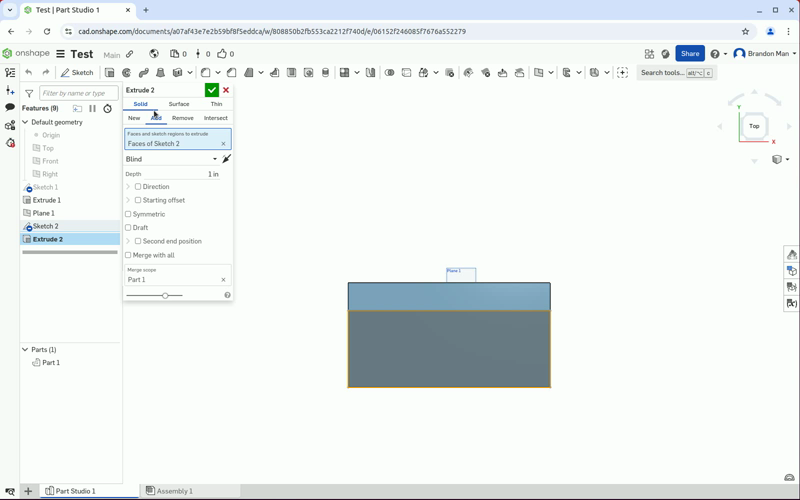
mouse_move(186, 120)
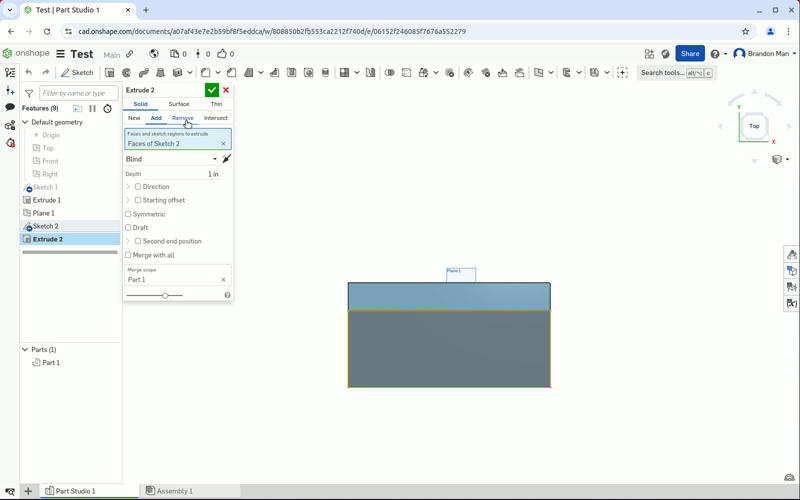
click(186, 120)
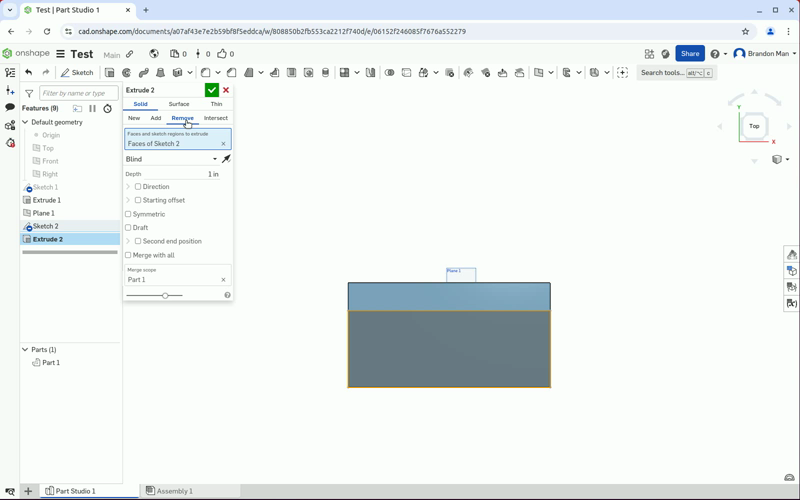
key(tab, 4)
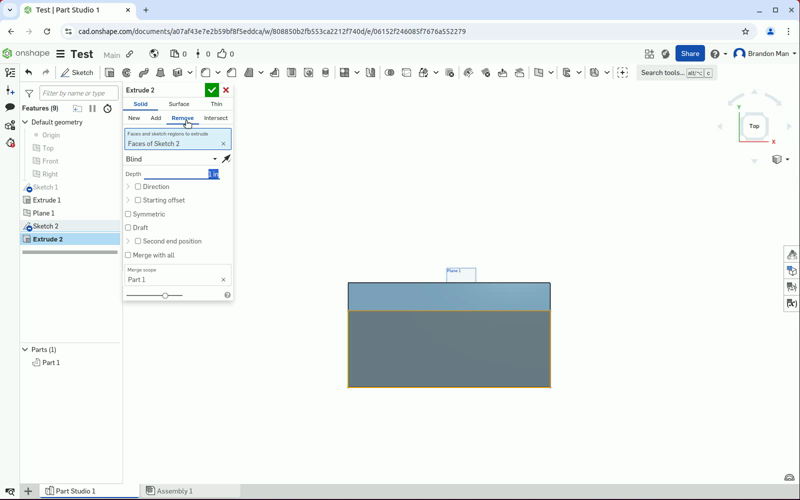
text(11.554)
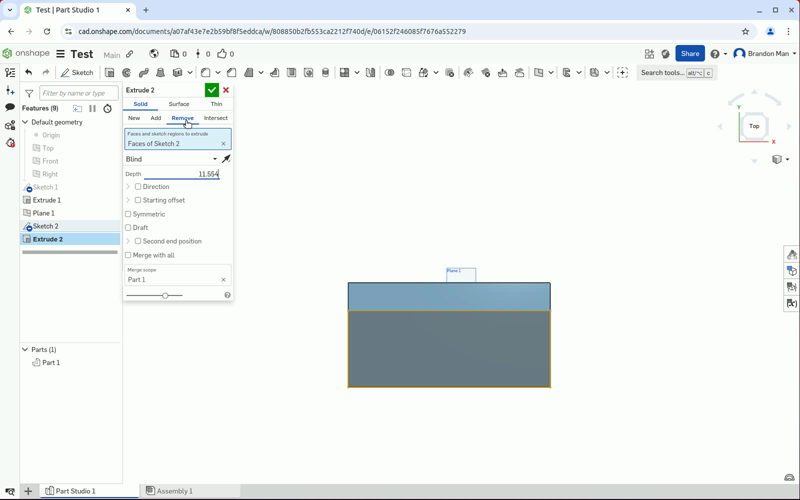
key(tab, 6)
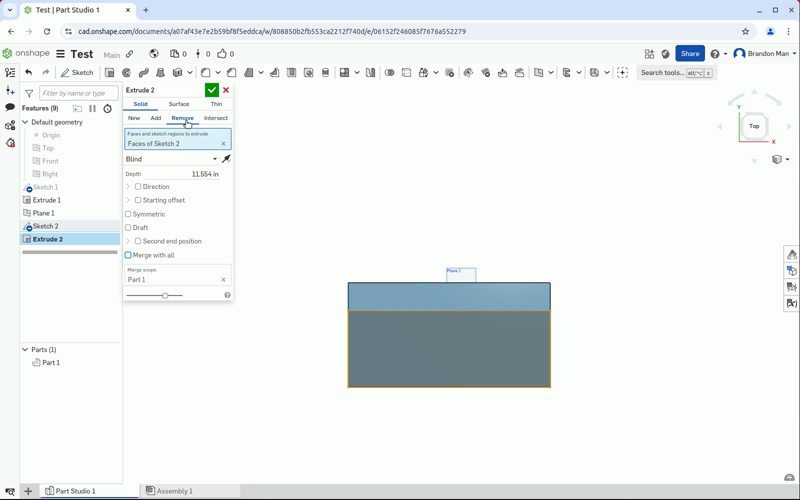
key(space)
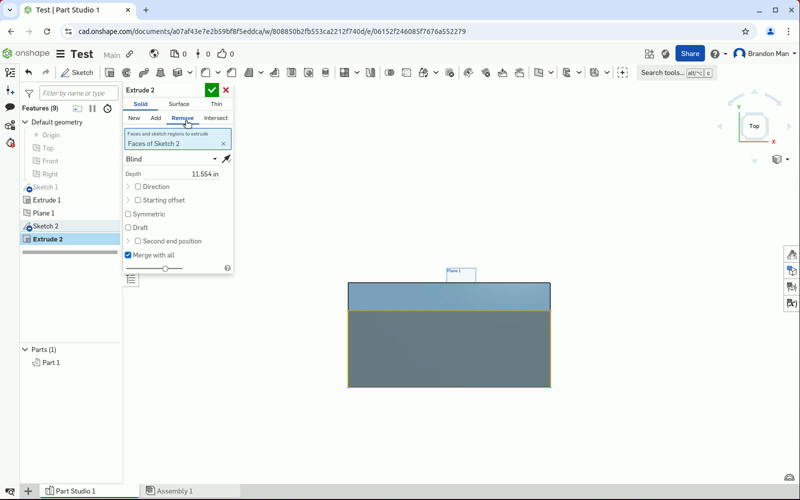
key(enter)
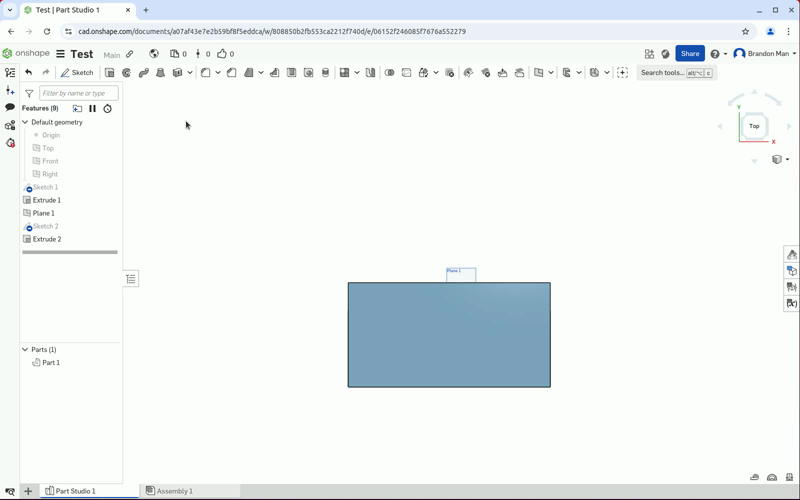
key(shift+h)
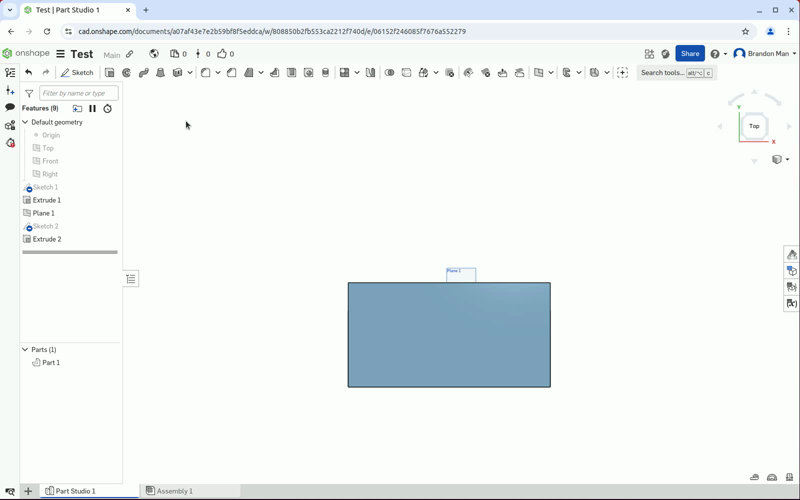
key(shift+h)
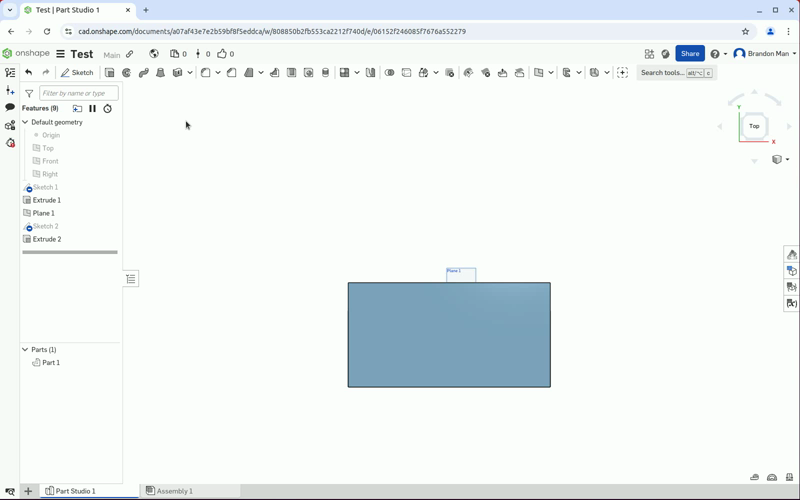
mouse_move(73, 189)
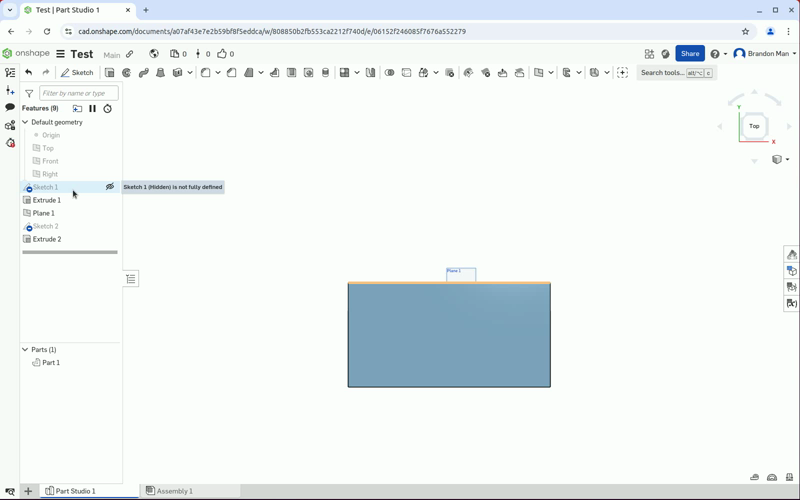
click(73, 189)
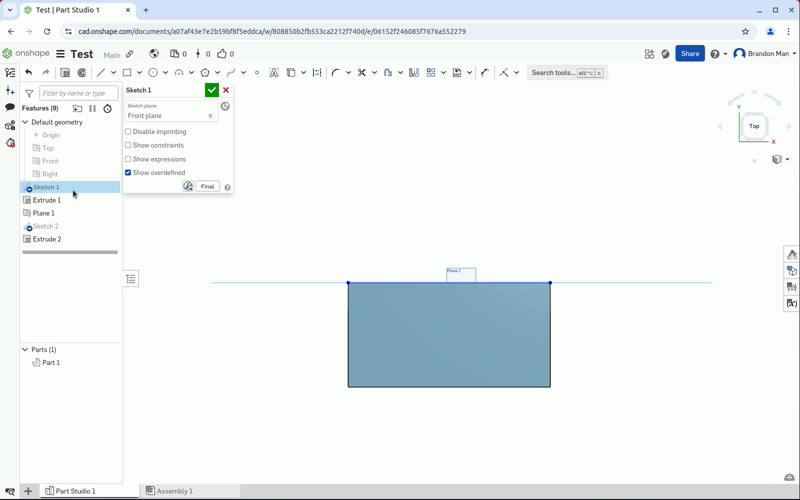
mouse_move(229, 92)
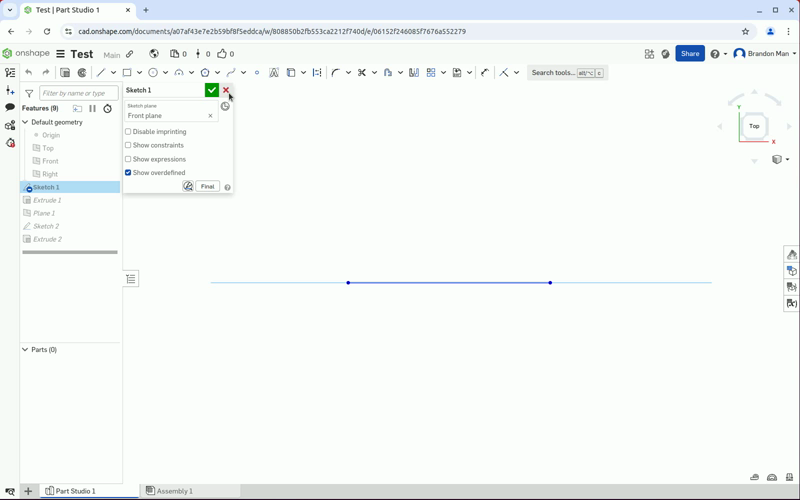
click(229, 92)
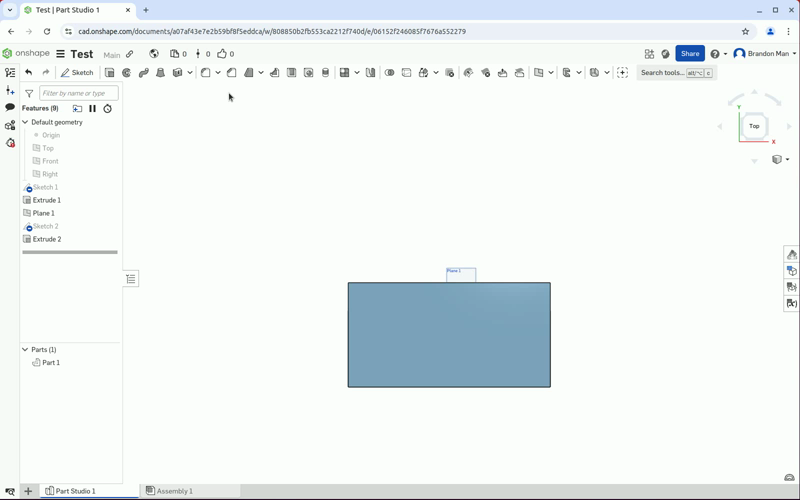
mouse_move(73, 352)
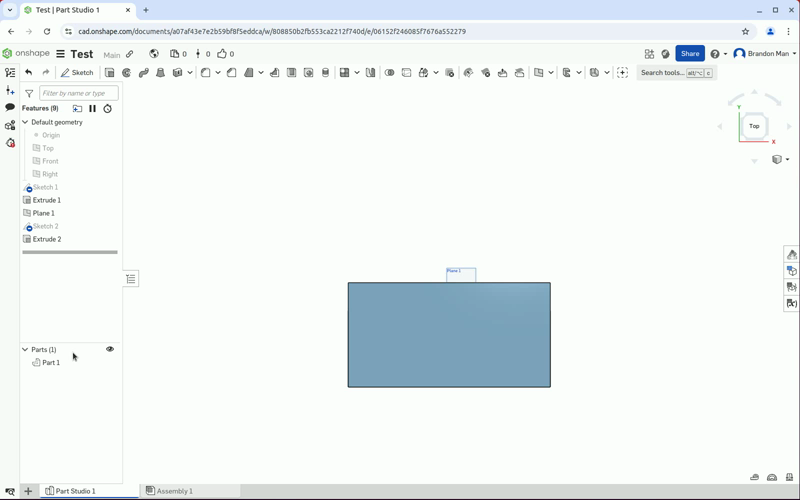
key(y)
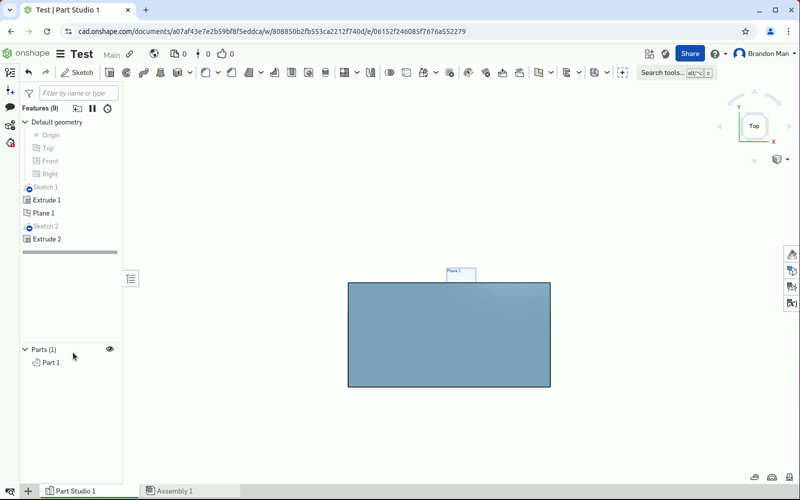
key(shift+p)
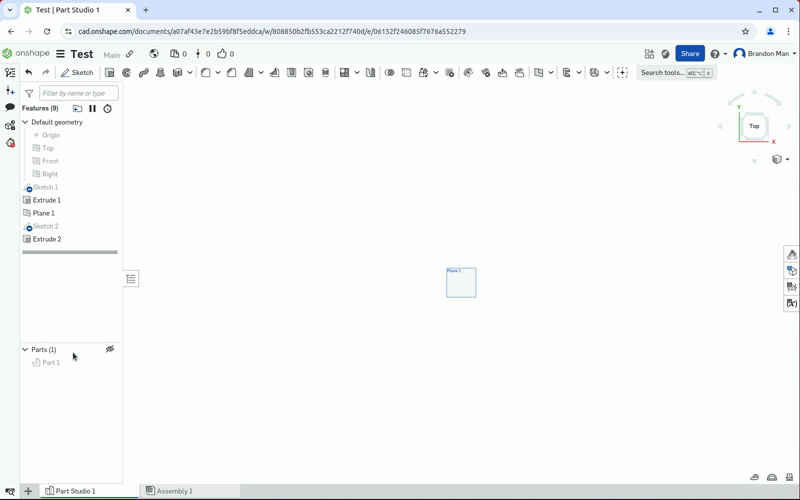
key(space)
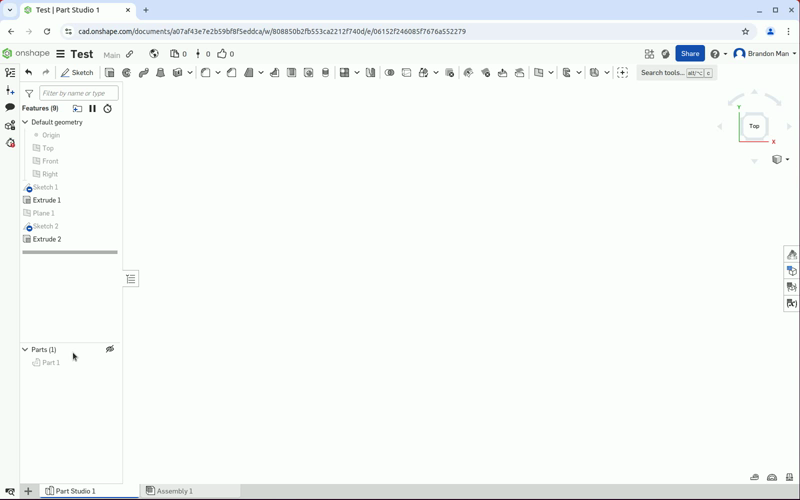
key_down(shift)
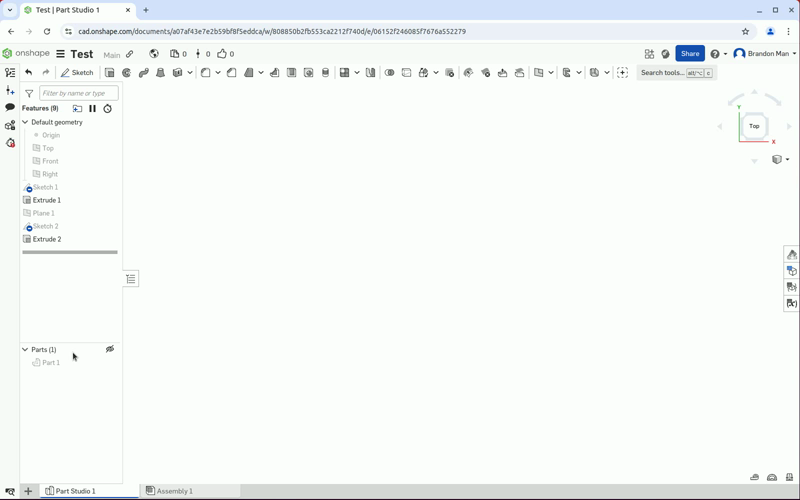
key(up)
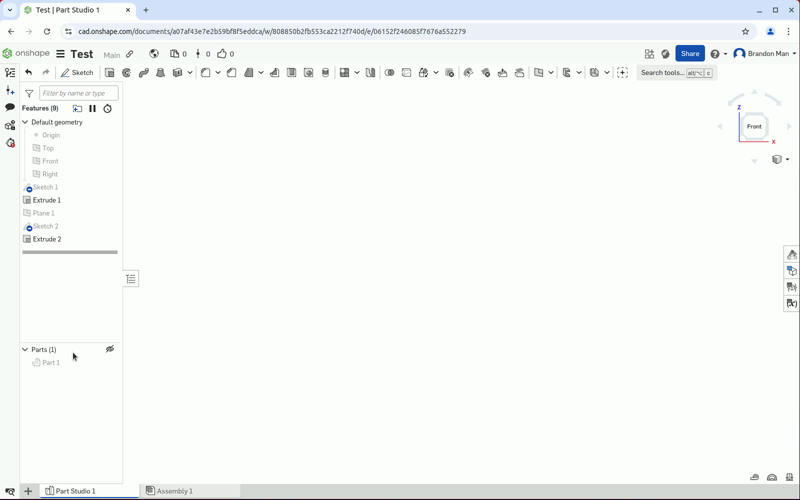
key_up(shift)
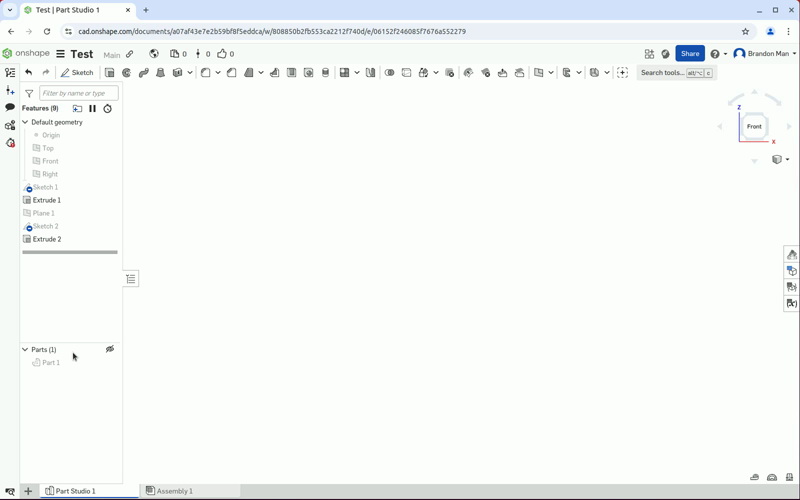
mouse_move(73, 352)
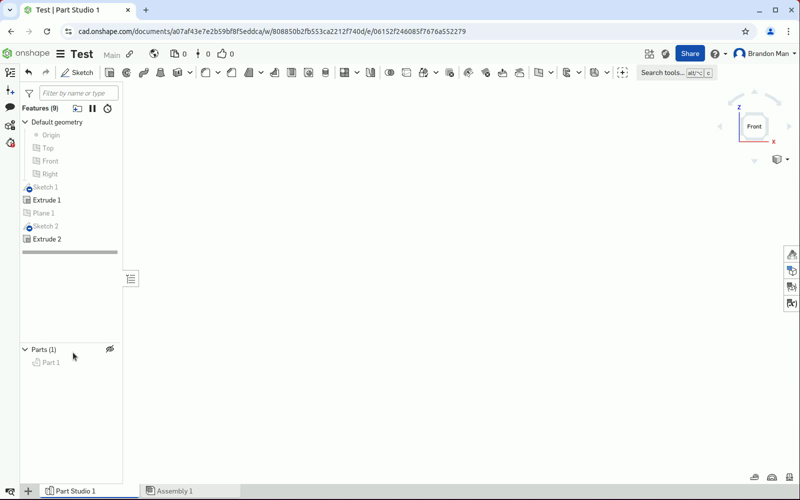
key(shift+y)
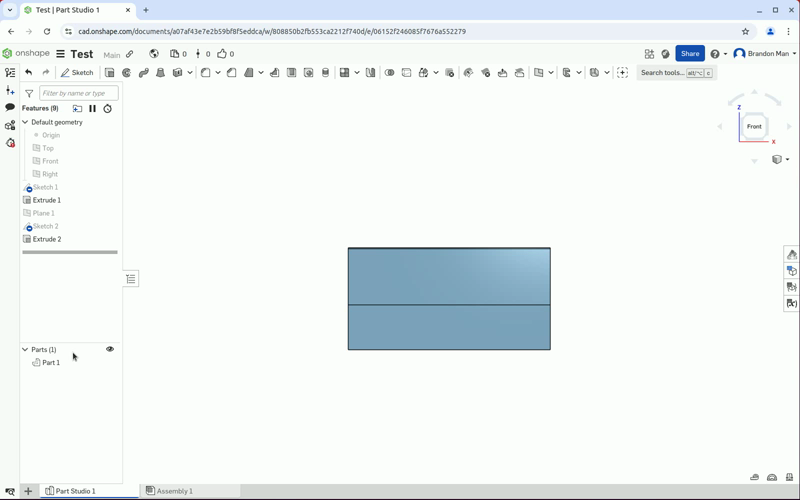
mouse_move(541, 75)
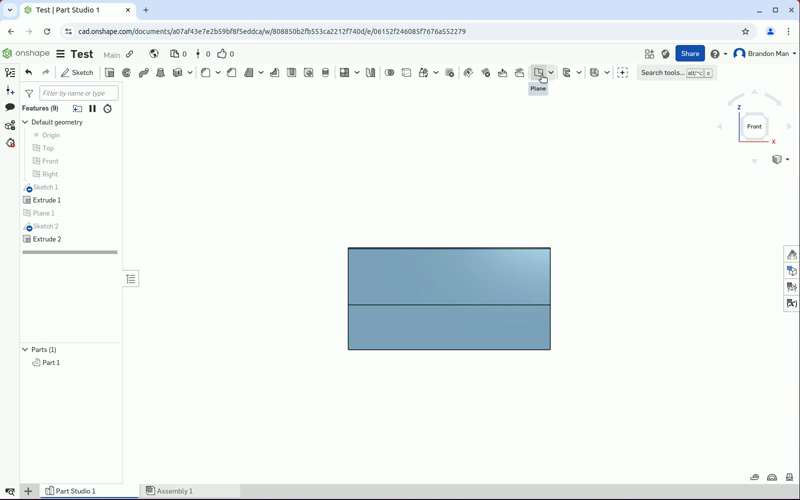
click(541, 75)
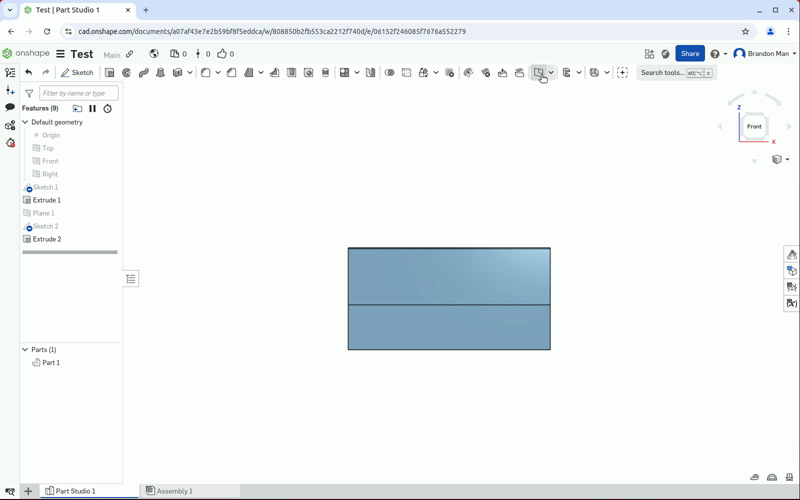
mouse_move(73, 163)
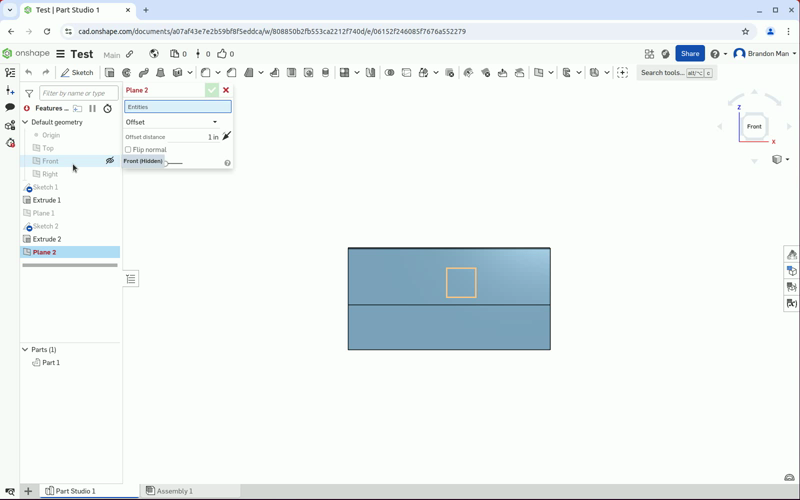
click(73, 163)
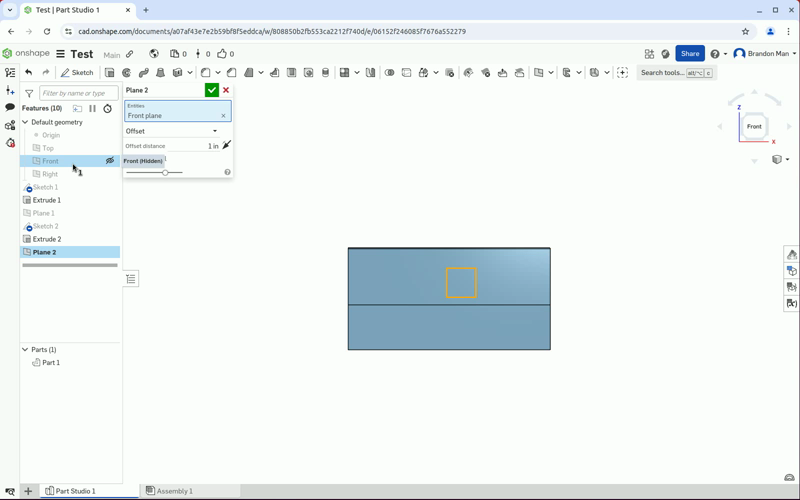
key(tab, 2)
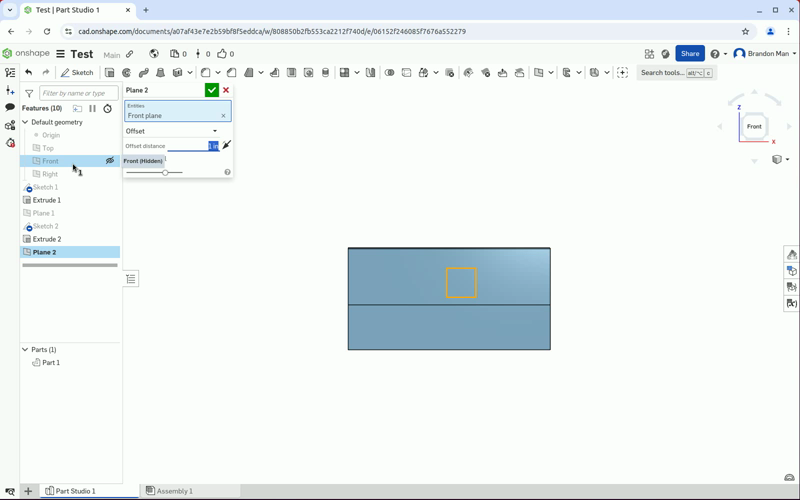
text(5.792)
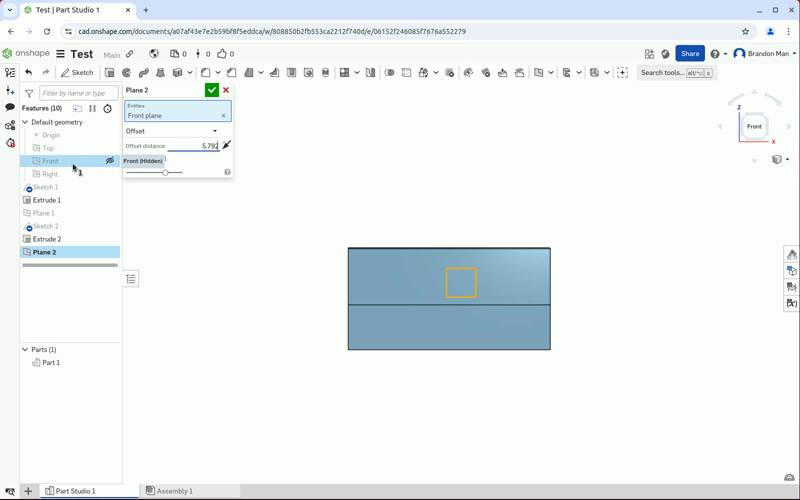
key(enter, 2)
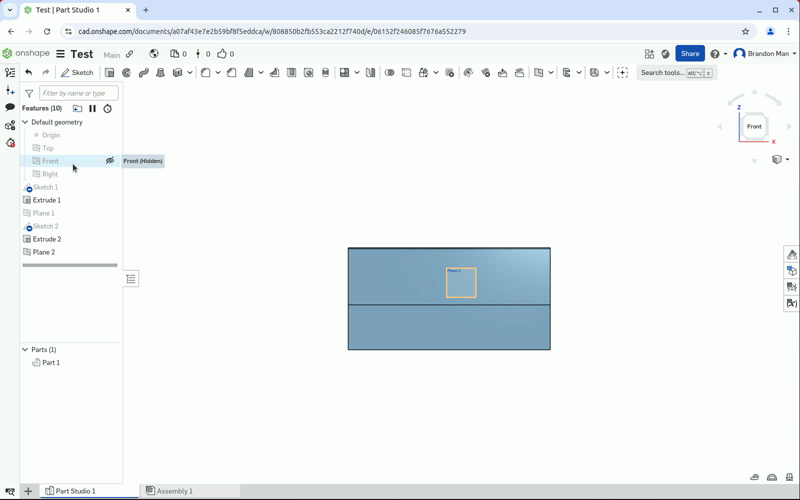
key(shift+s)
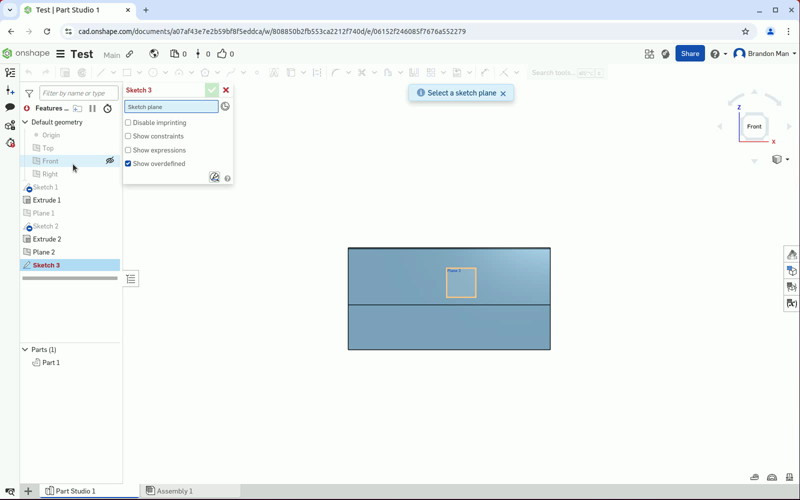
mouse_move(73, 254)
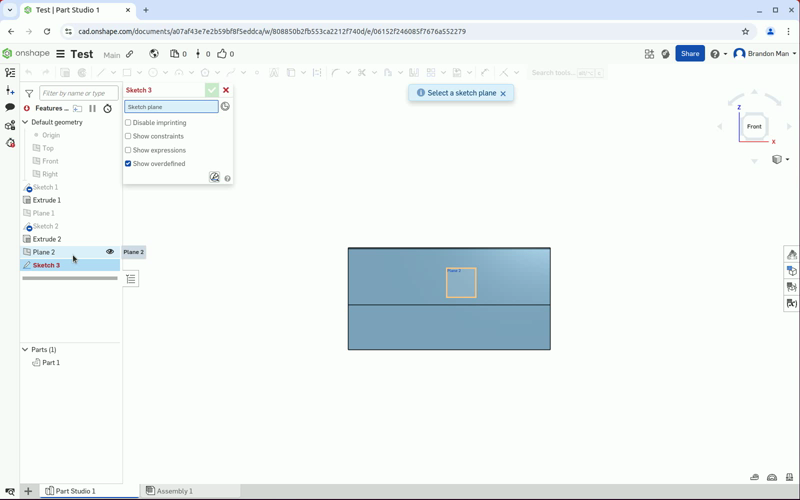
click(73, 254)
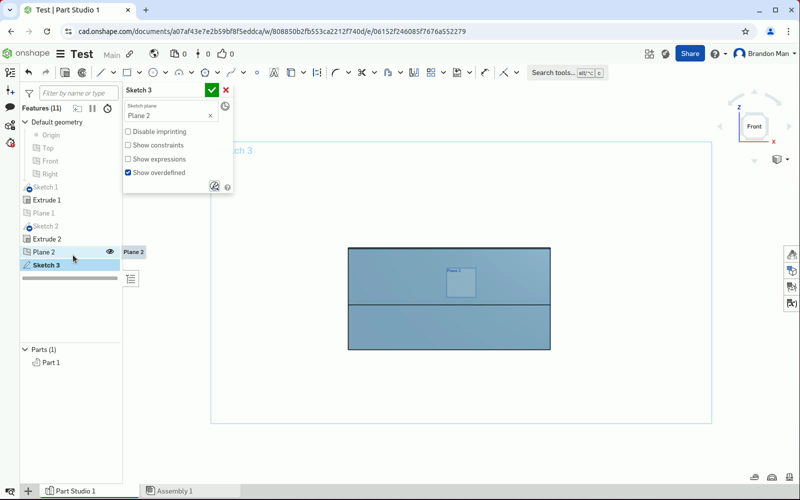
mouse_move(73, 352)
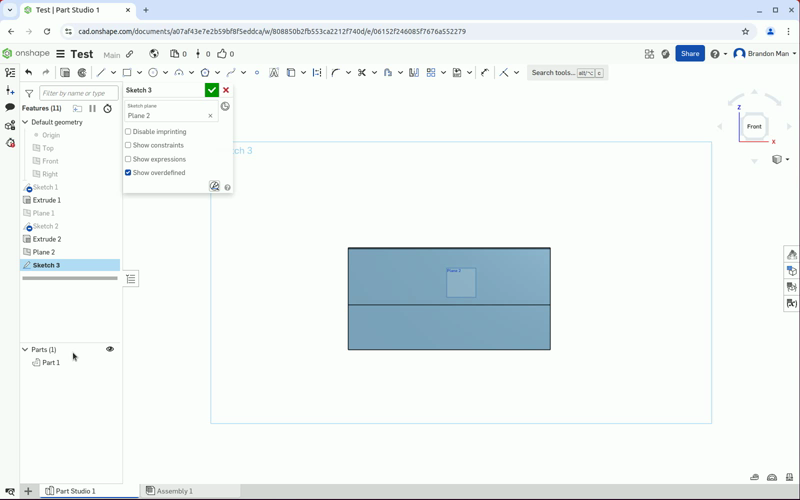
key(y)
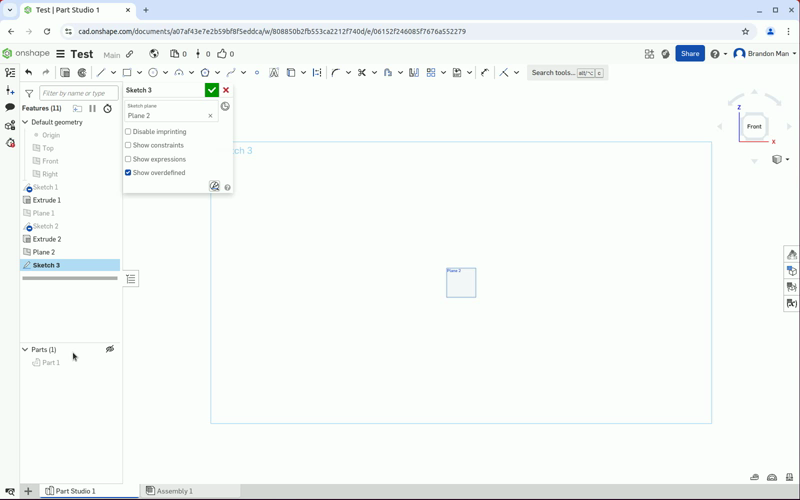
key(l)
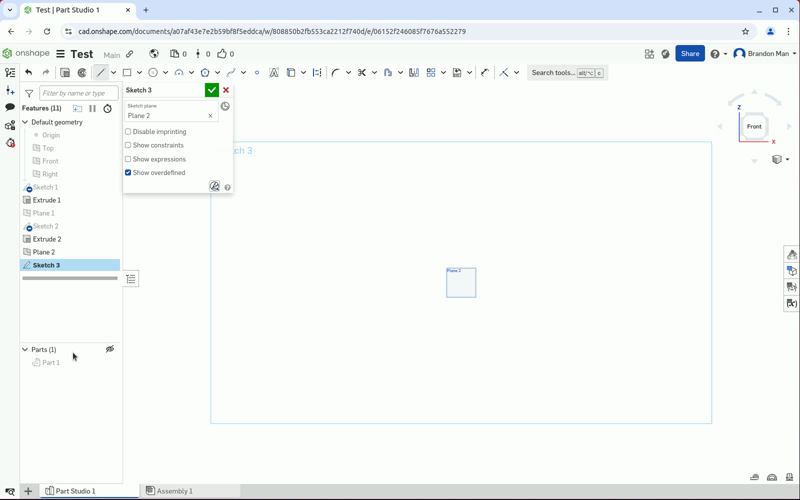
key_down(shift)
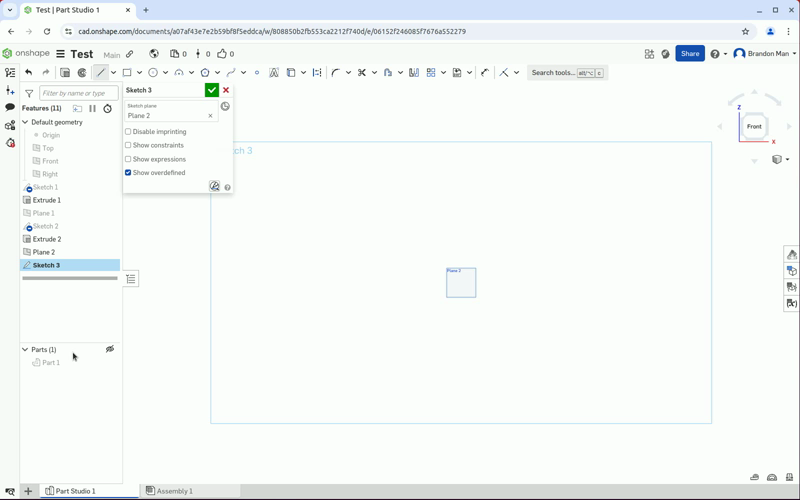
mouse_move(516, 249)
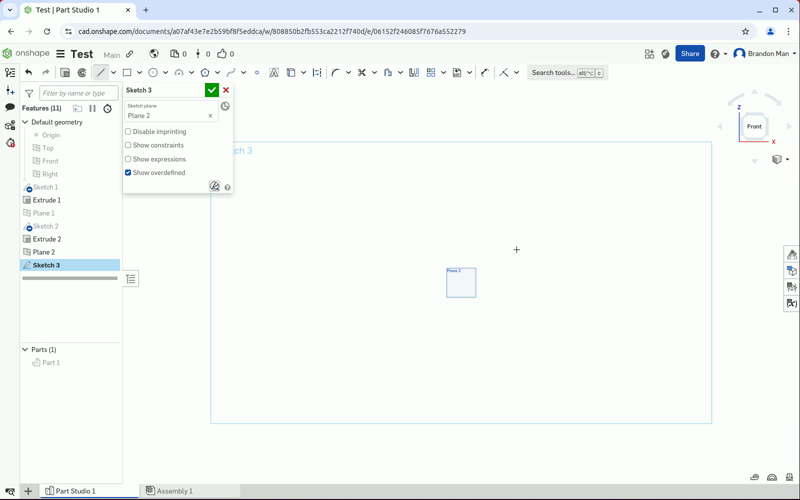
click(516, 249)
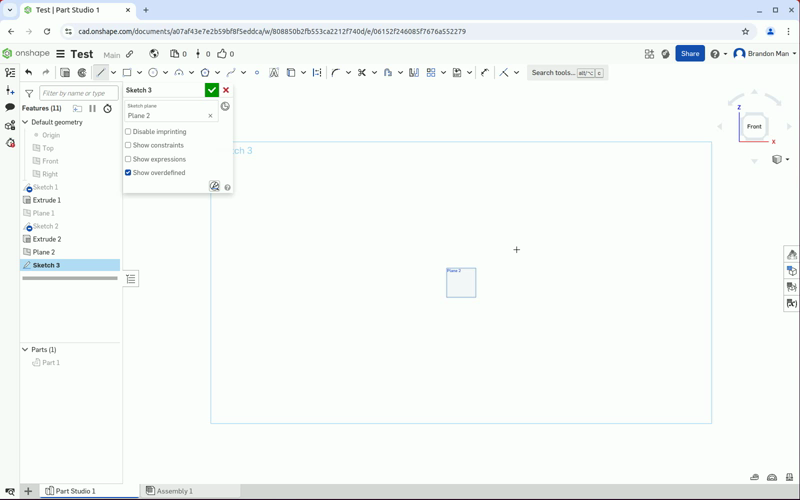
key_up(shift)
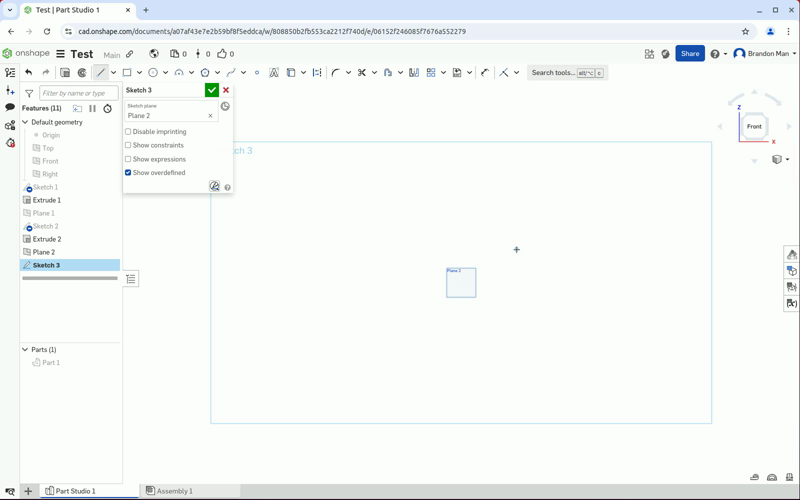
key_down(shift)
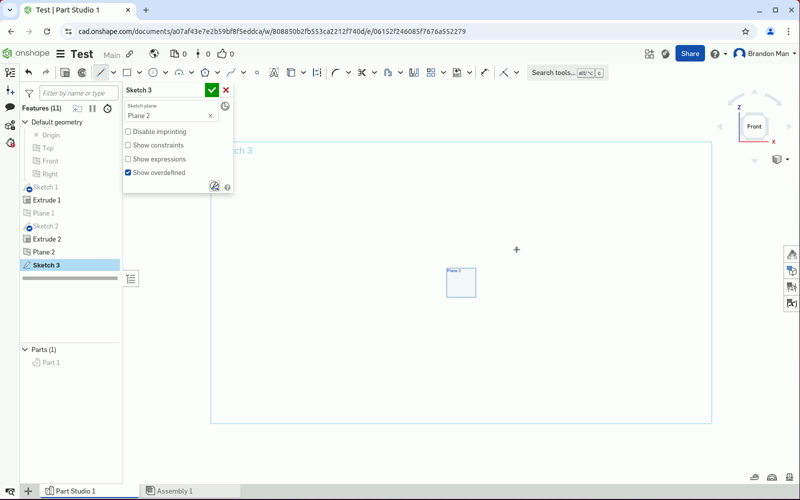
mouse_move(546, 249)
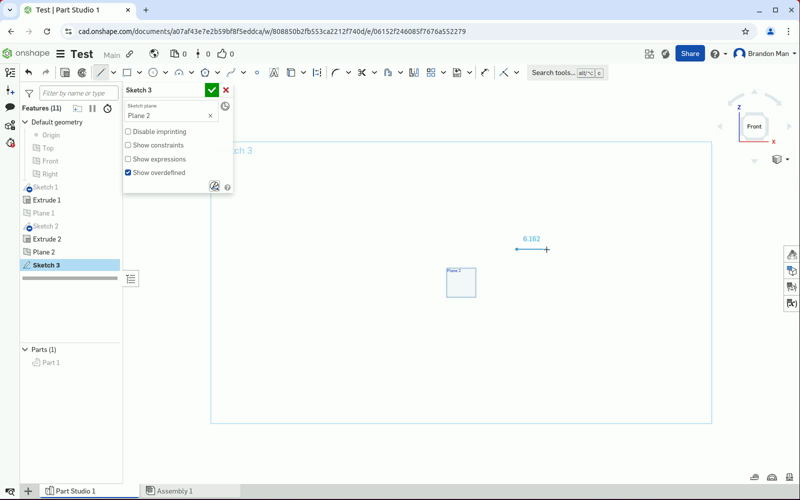
mouse_move(551, 283)
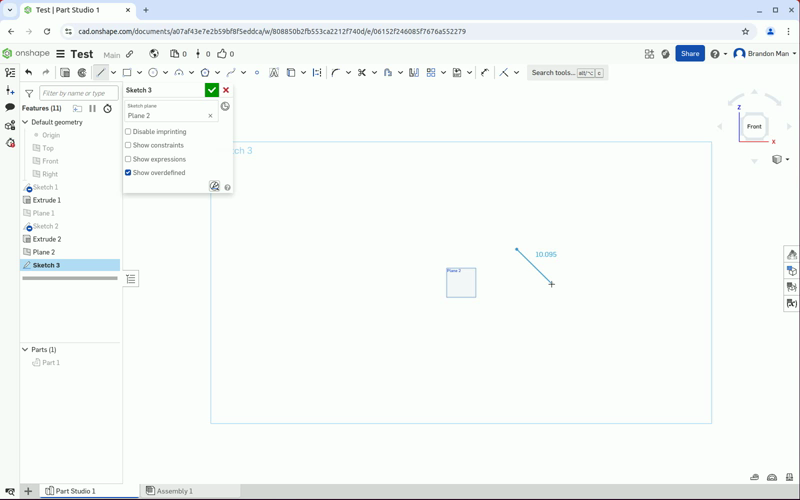
click(551, 283)
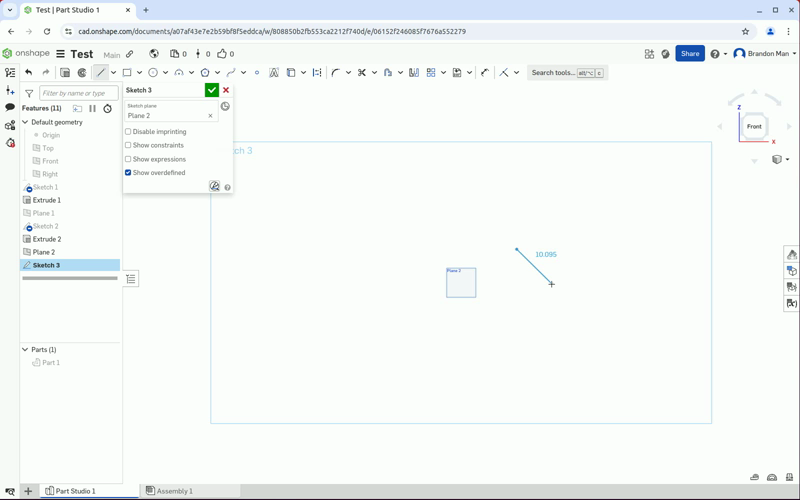
key_up(shift)
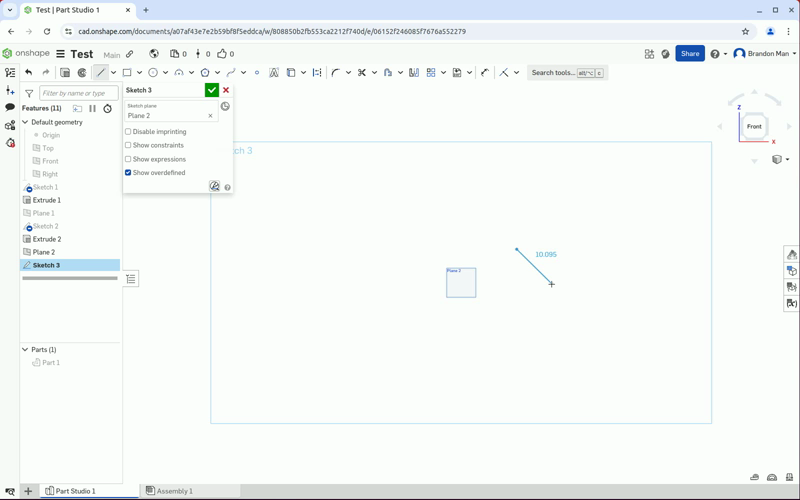
key_down(shift)
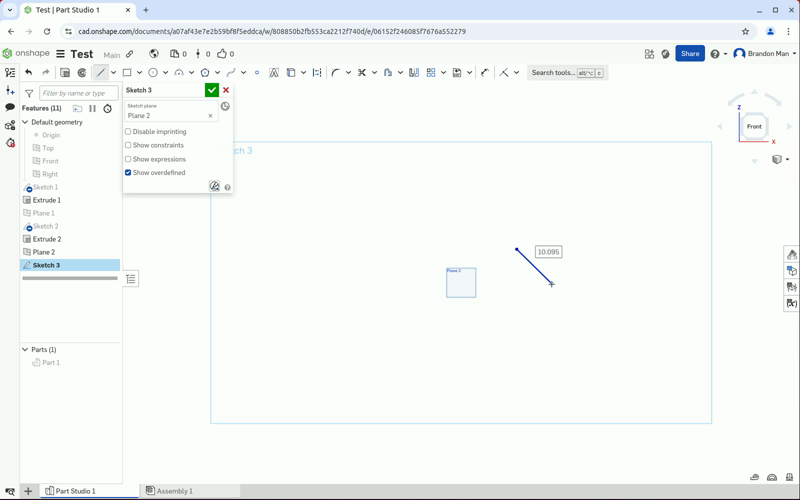
mouse_move(581, 283)
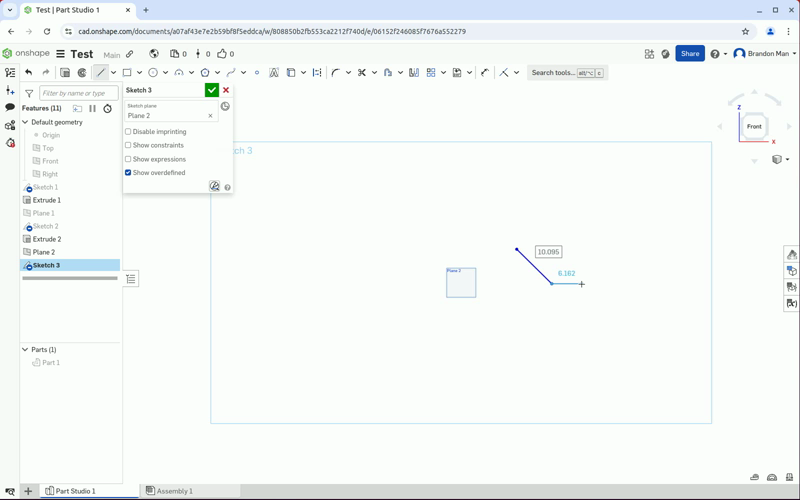
mouse_move(551, 249)
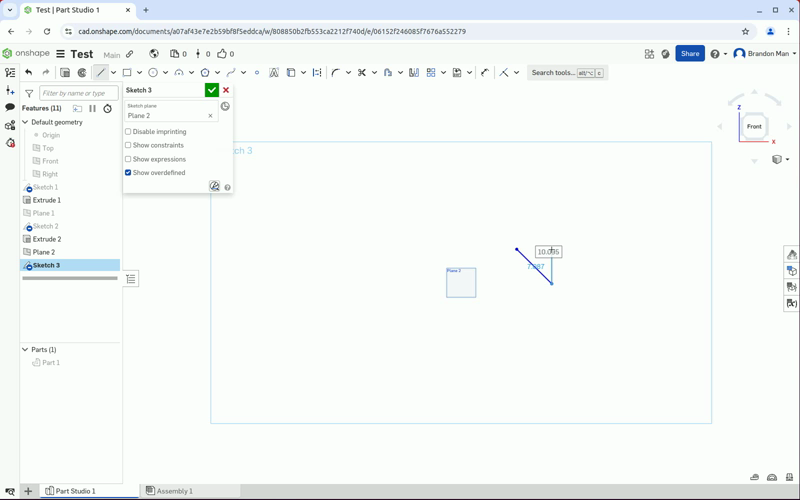
click(551, 249)
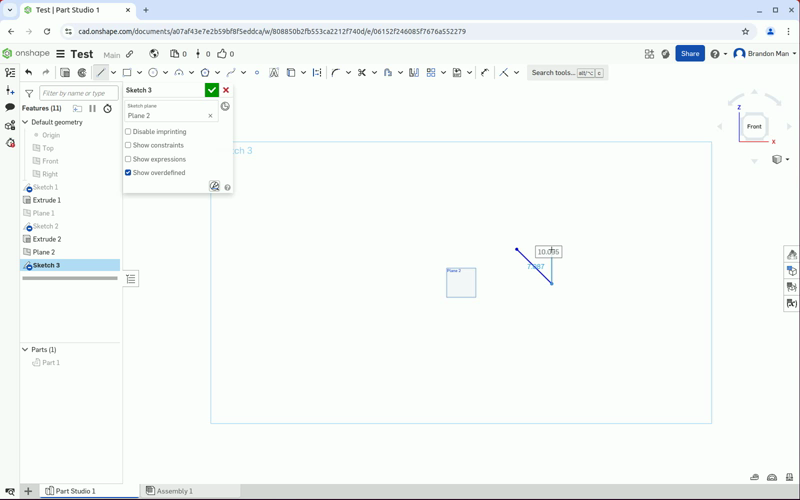
key_up(shift)
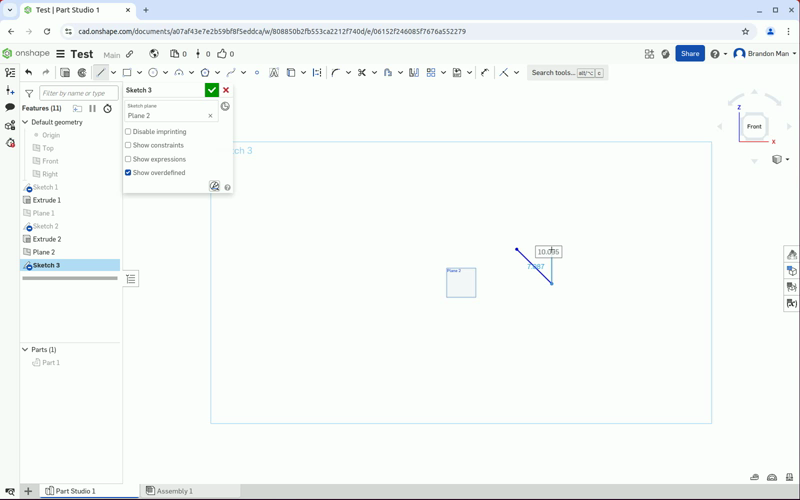
mouse_move(581, 249)
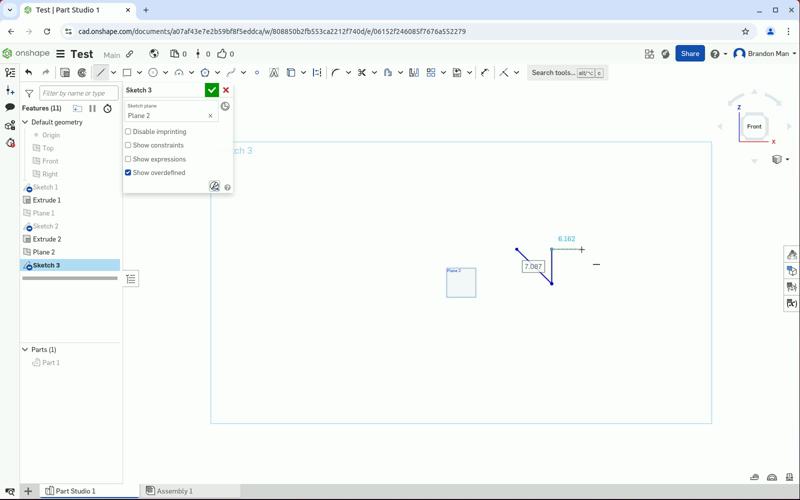
key_down(shift)
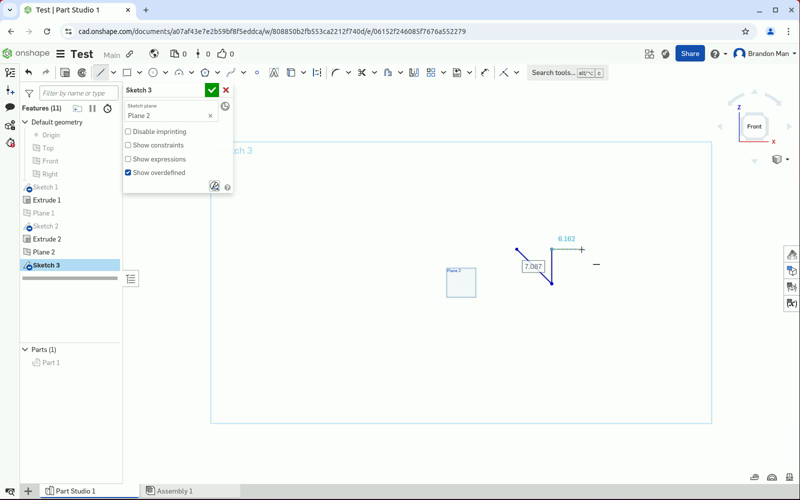
mouse_move(516, 249)
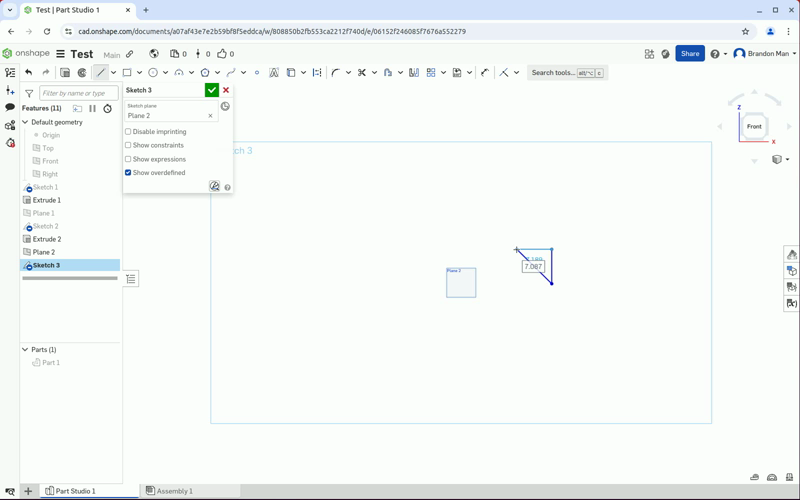
key_up(shift)
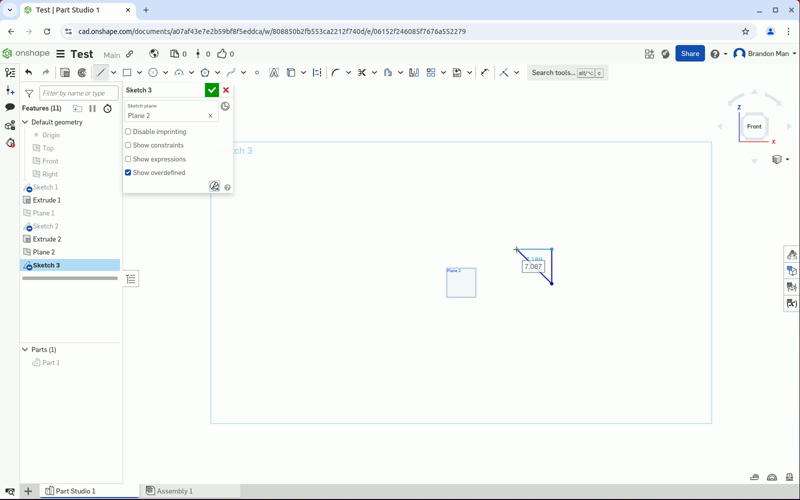
click(516, 249)
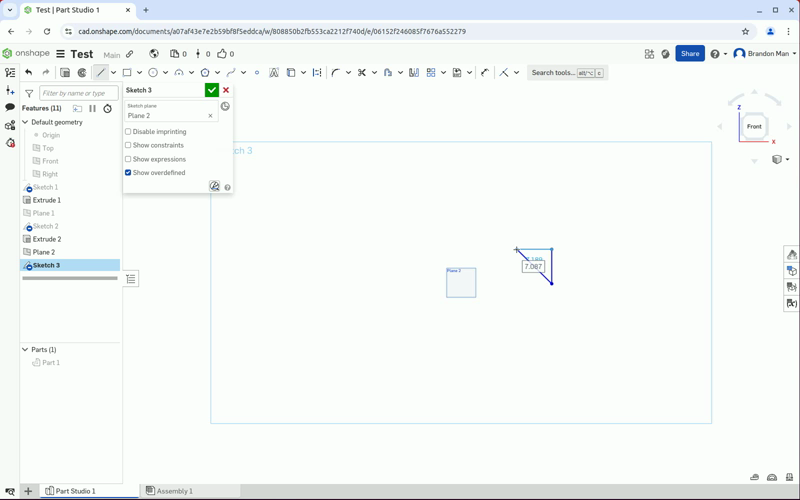
key(esc)
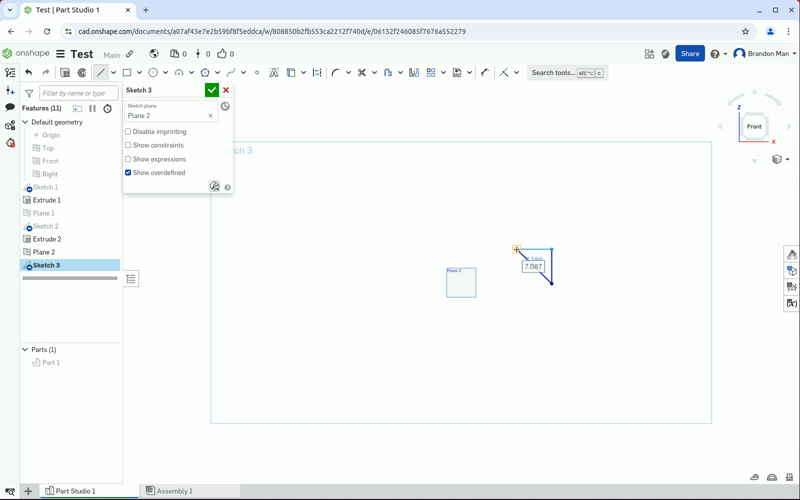
mouse_move(533, 255)
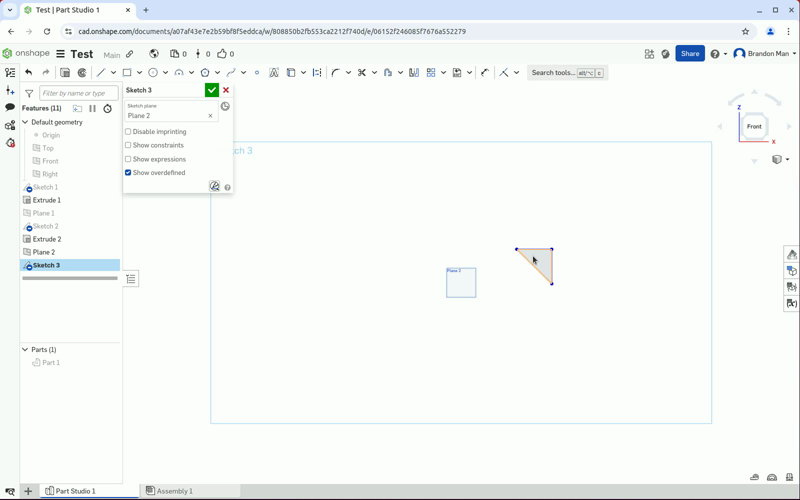
scroll(6)
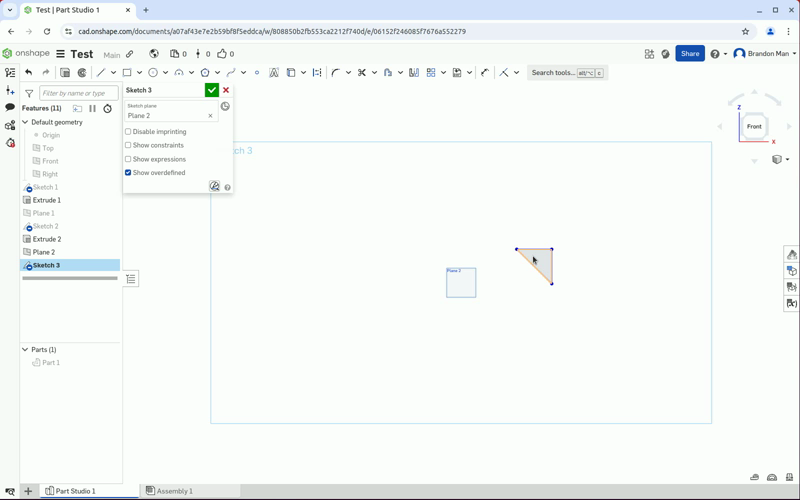
scroll(6)
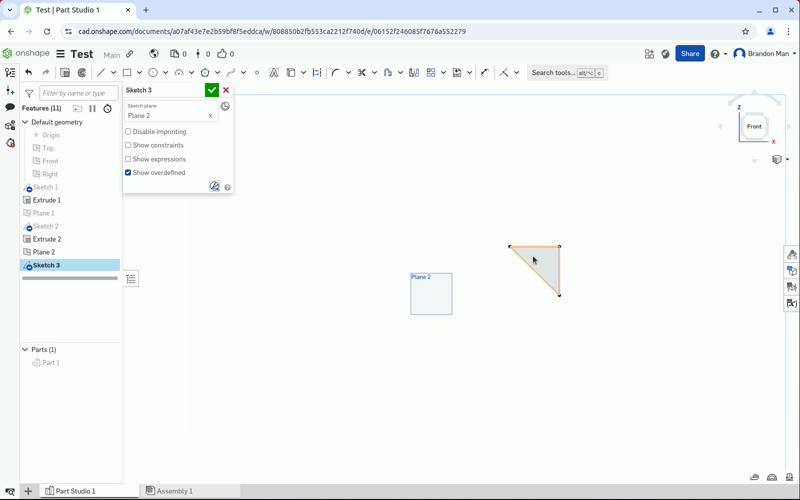
scroll(6)
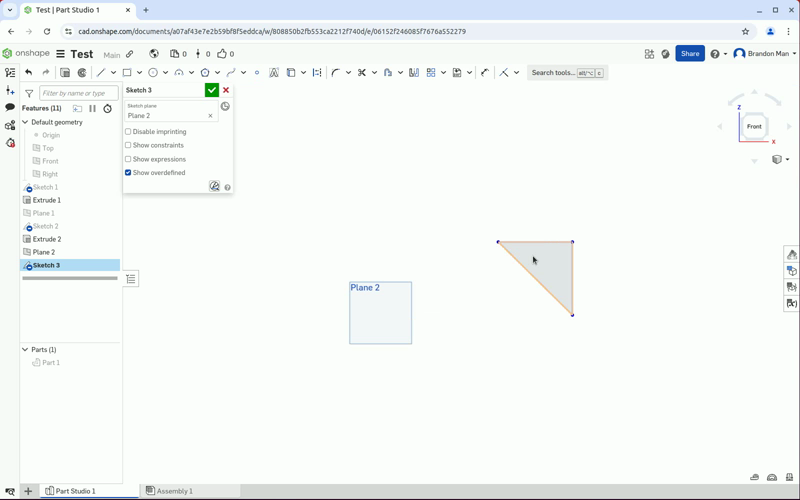
scroll(6)
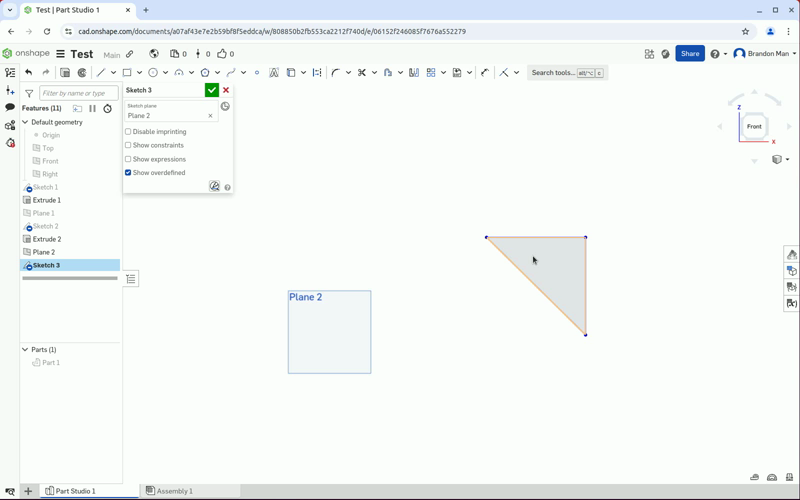
scroll(6)
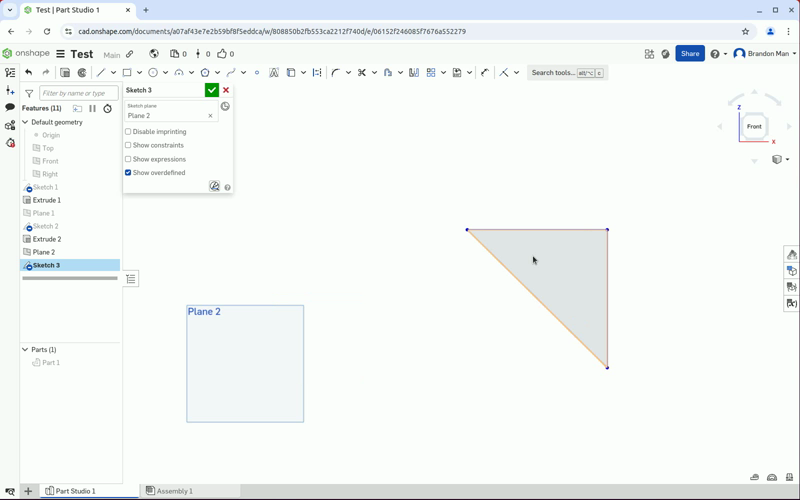
scroll(6)
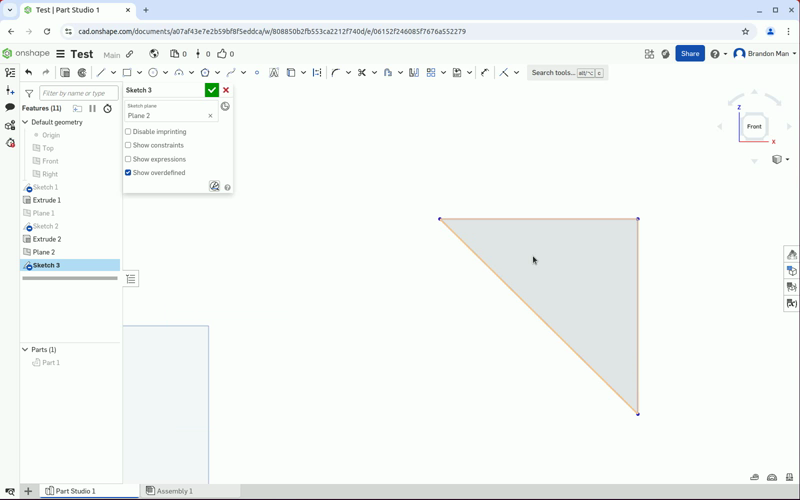
scroll(6)
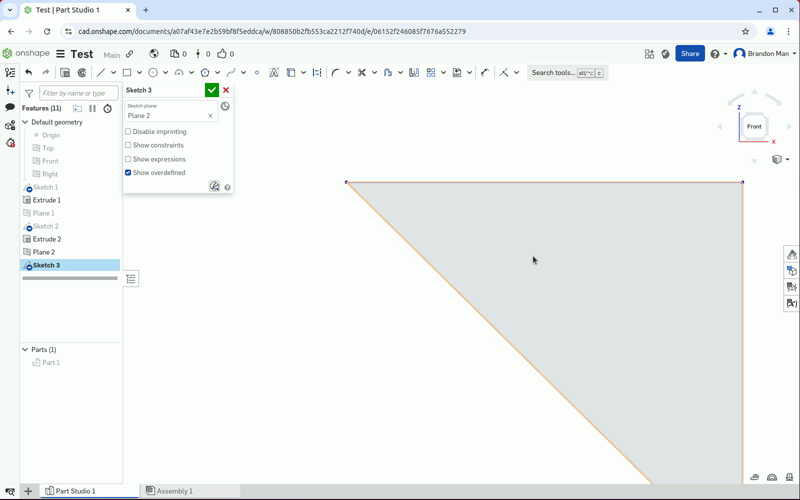
click(533, 255)
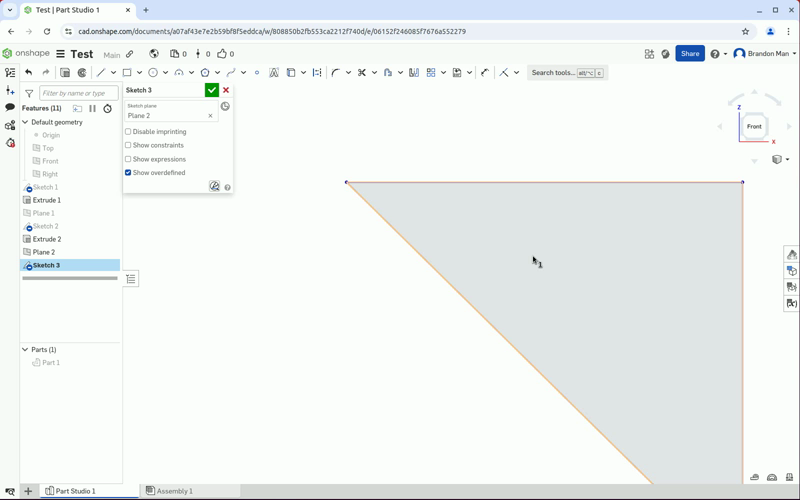
scroll(-6)
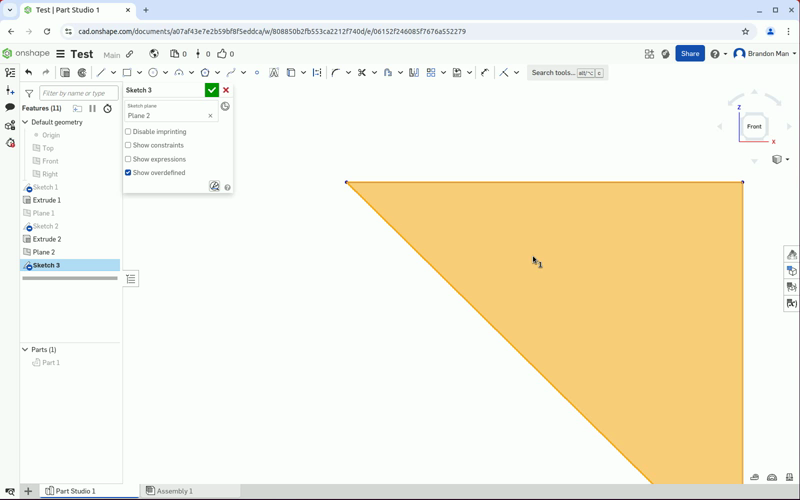
scroll(-6)
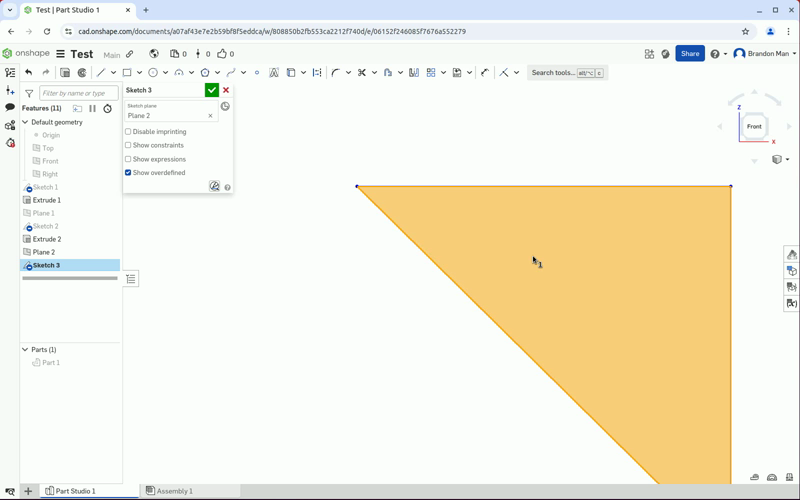
scroll(-6)
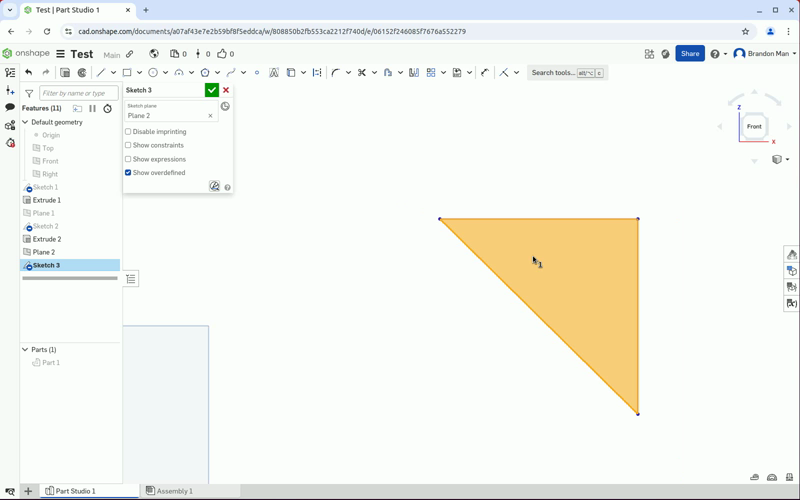
scroll(-6)
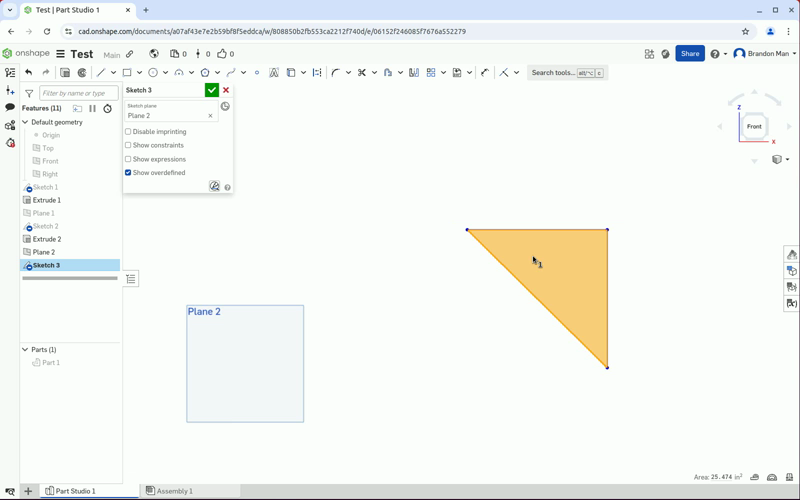
scroll(-6)
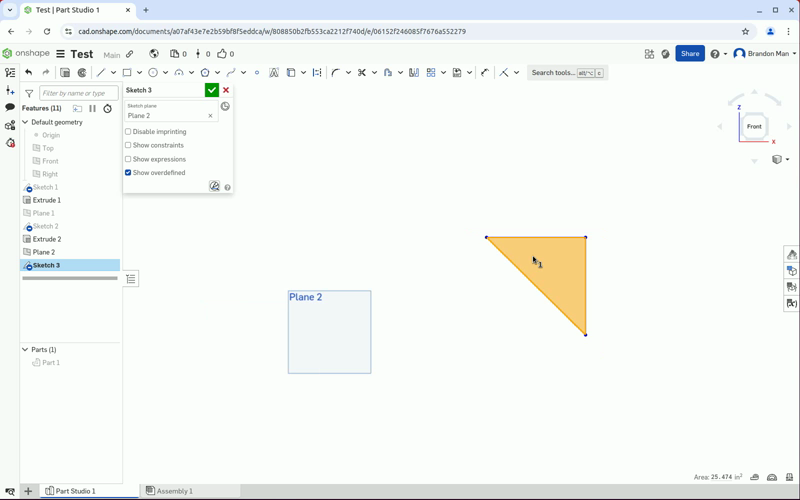
scroll(-6)
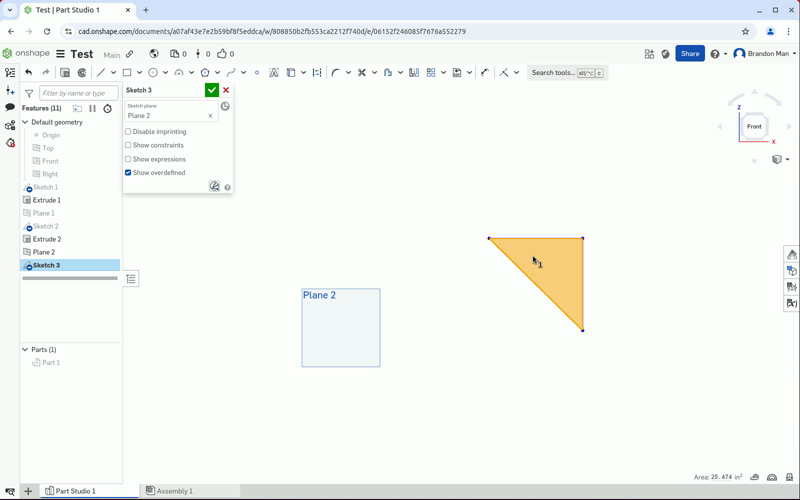
scroll(-6)
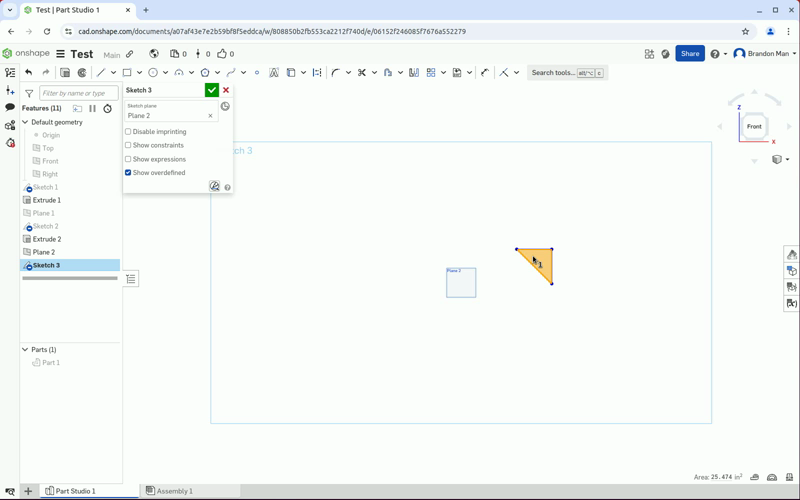
mouse_move(73, 352)
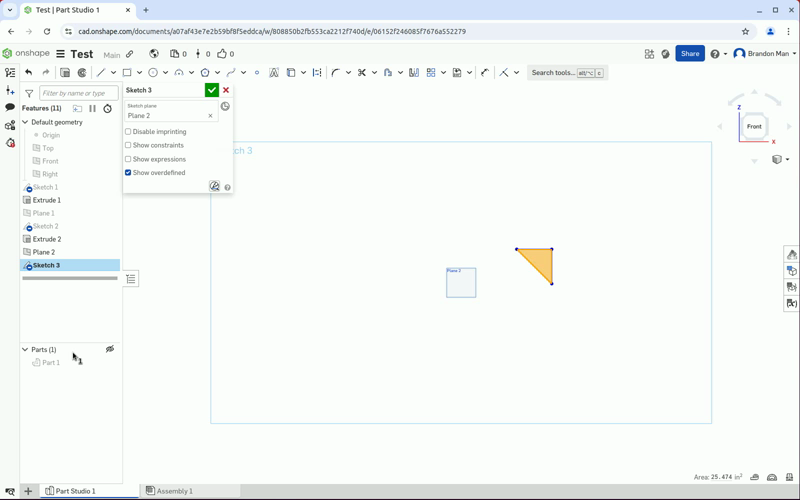
key(shift+y)
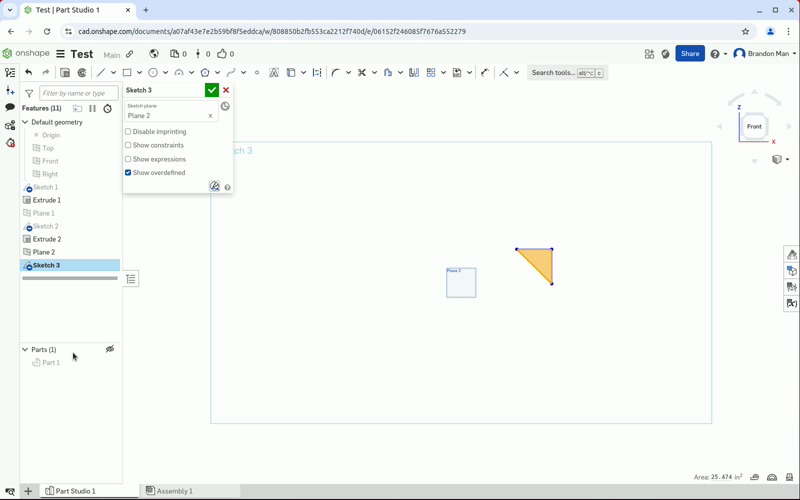
key(shift+e)
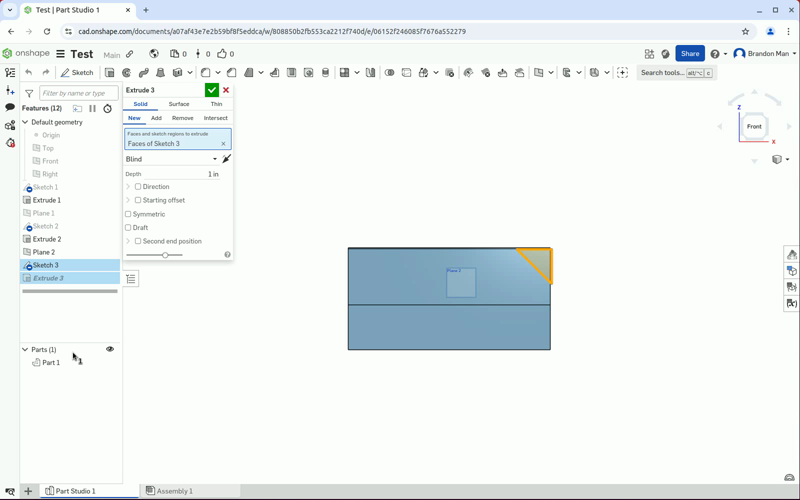
mouse_move(143, 106)
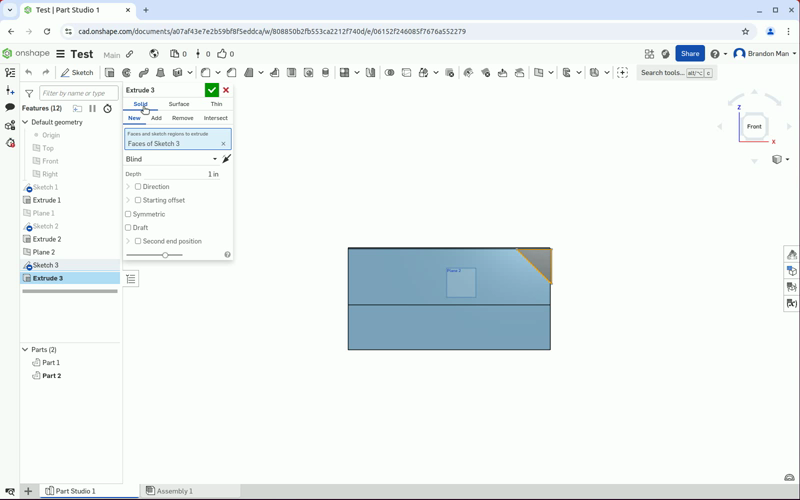
click(143, 106)
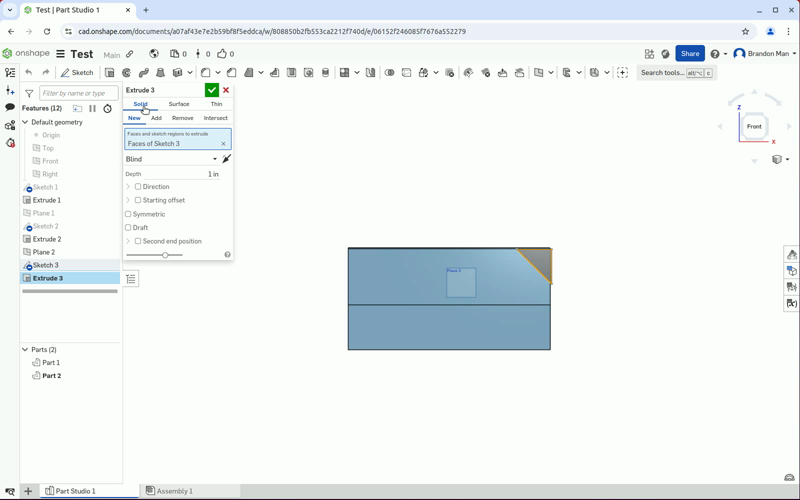
mouse_move(186, 120)
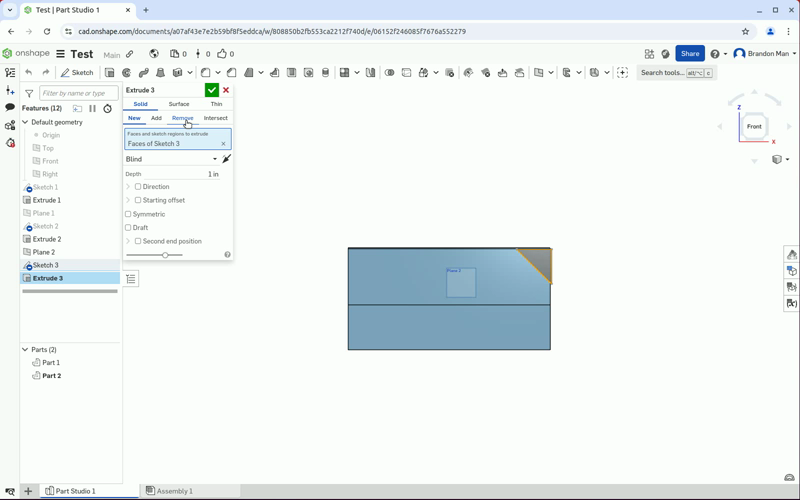
click(186, 120)
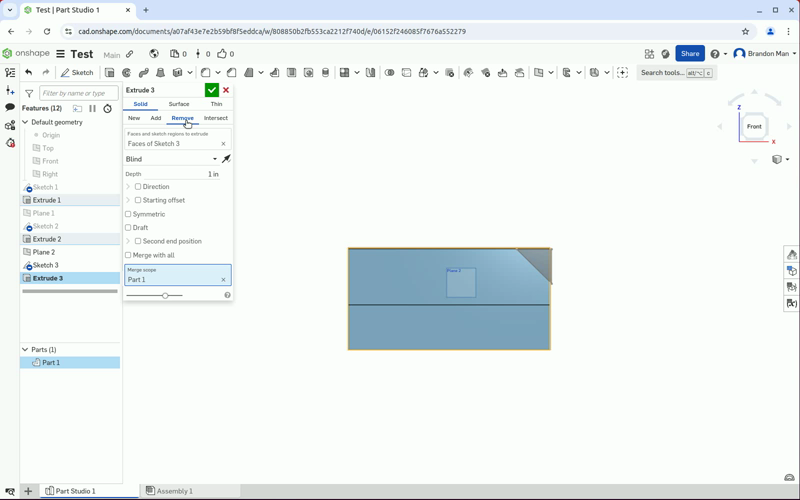
key(tab, 4)
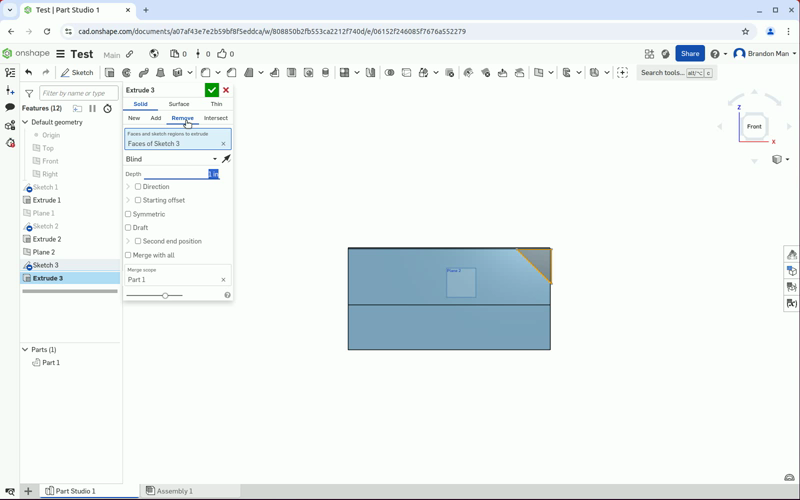
text(5.777)
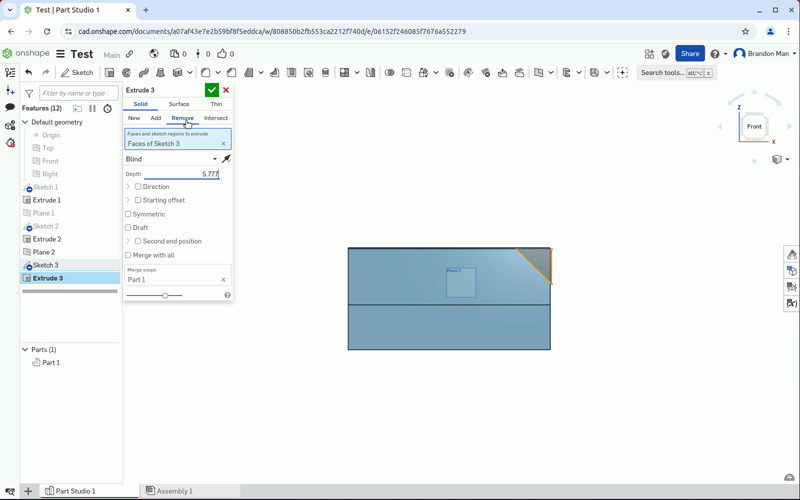
key(tab, 6)
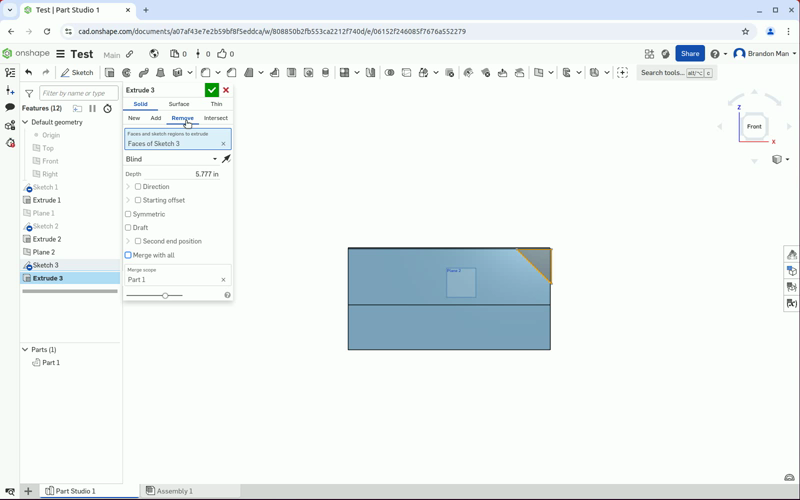
key(space)
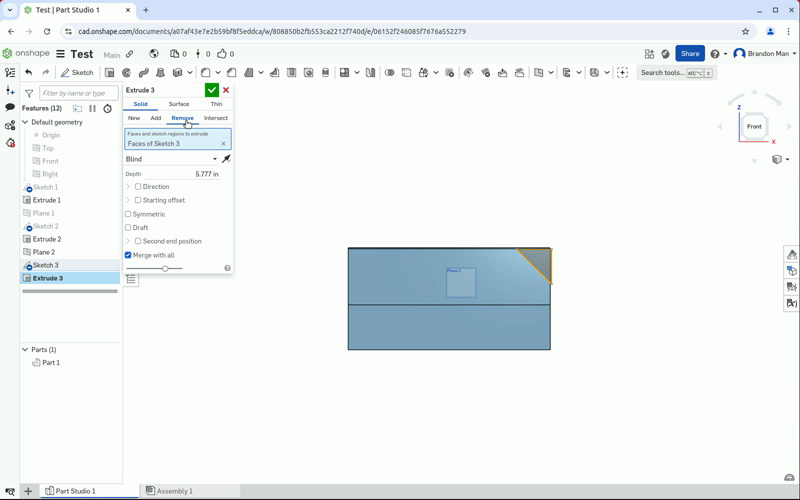
key(enter)
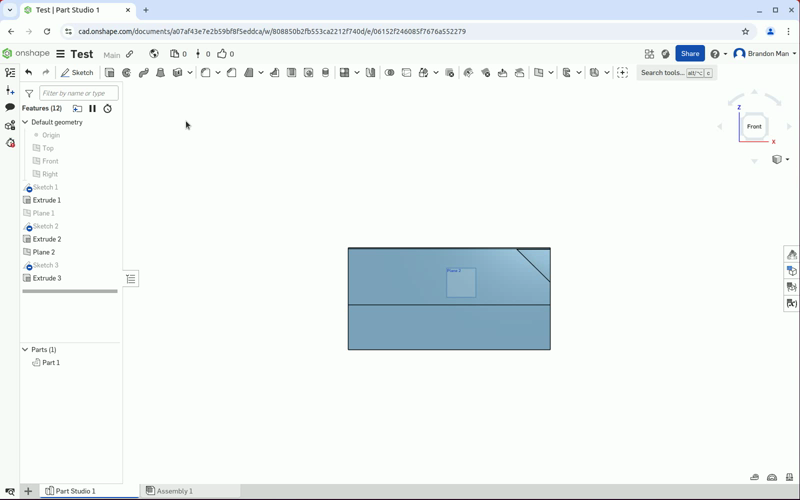
key(shift+h)
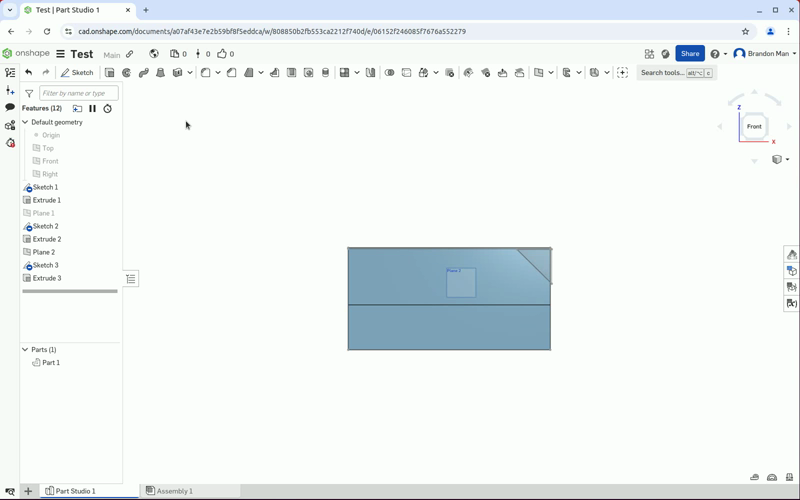
key(shift+h)
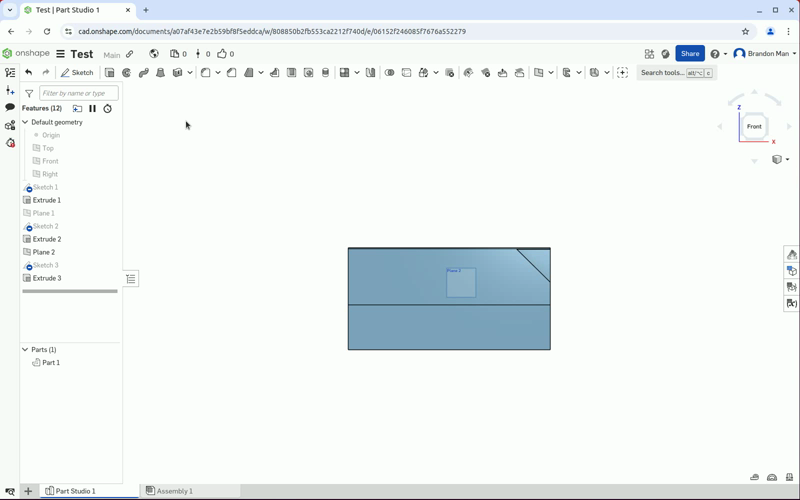
mouse_move(73, 189)
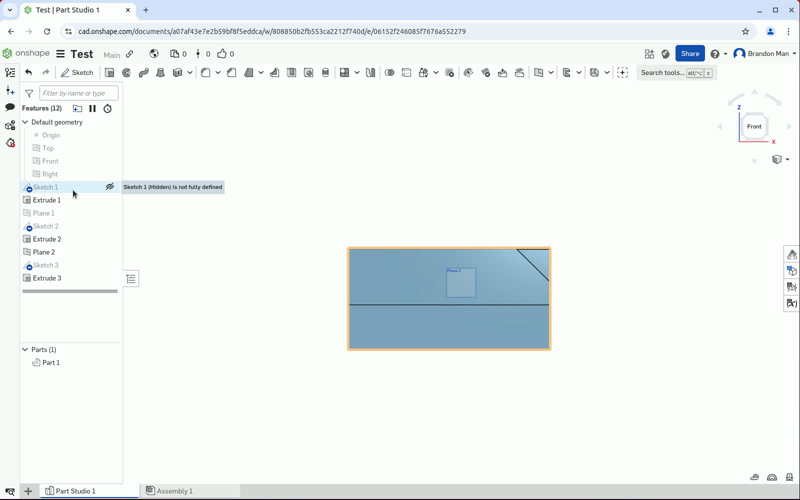
click(73, 189)
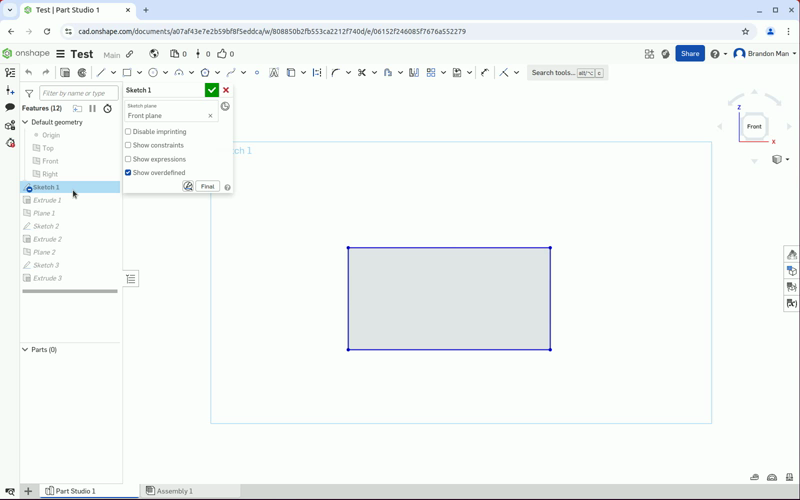
mouse_move(229, 92)
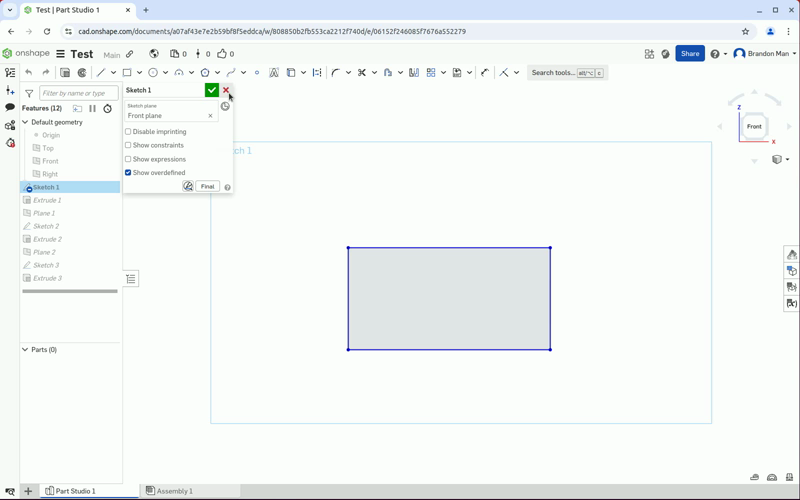
click(229, 92)
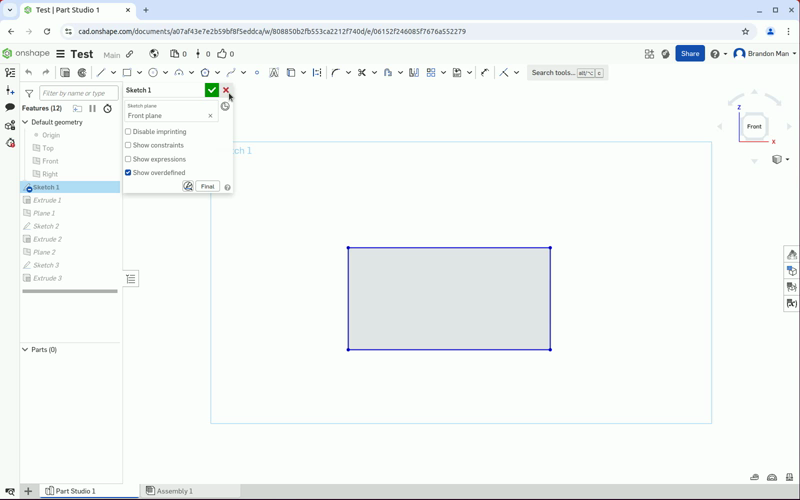
key(shift+s)
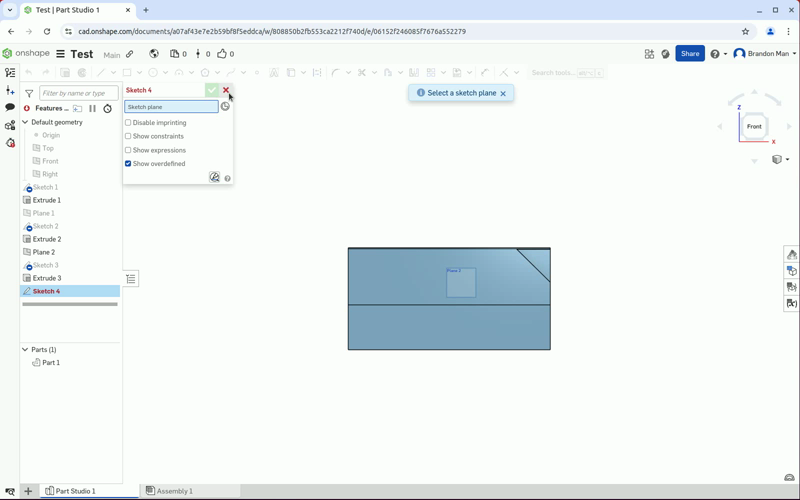
mouse_move(73, 254)
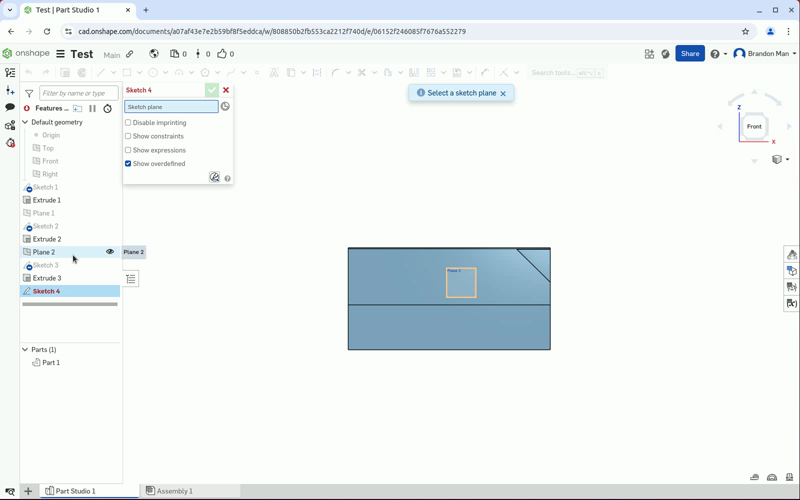
click(73, 254)
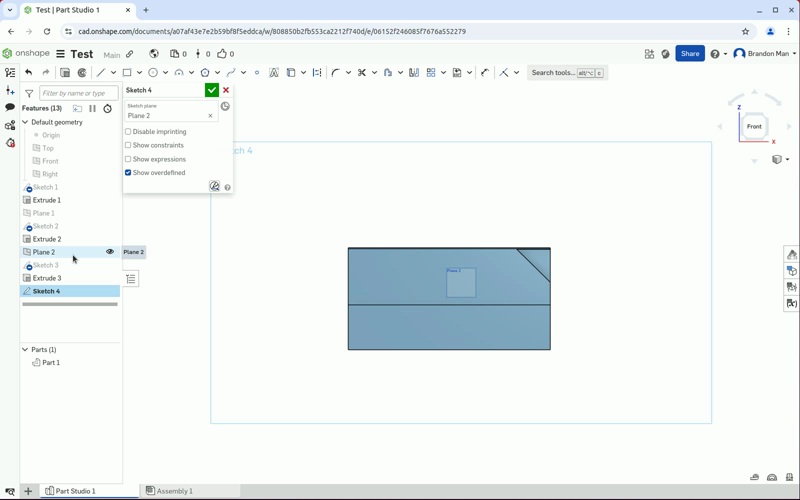
mouse_move(73, 352)
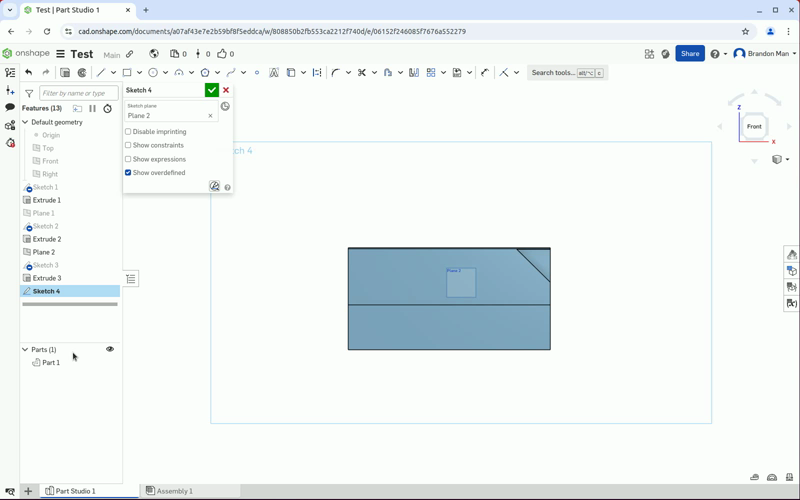
key(y)
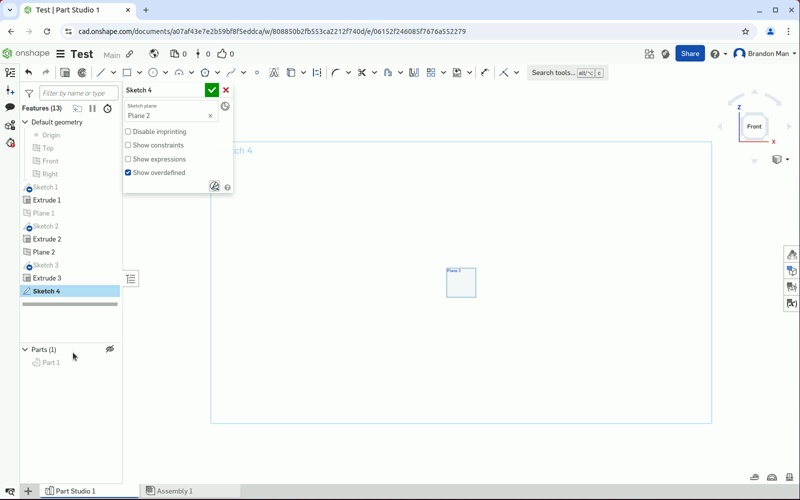
key(l)
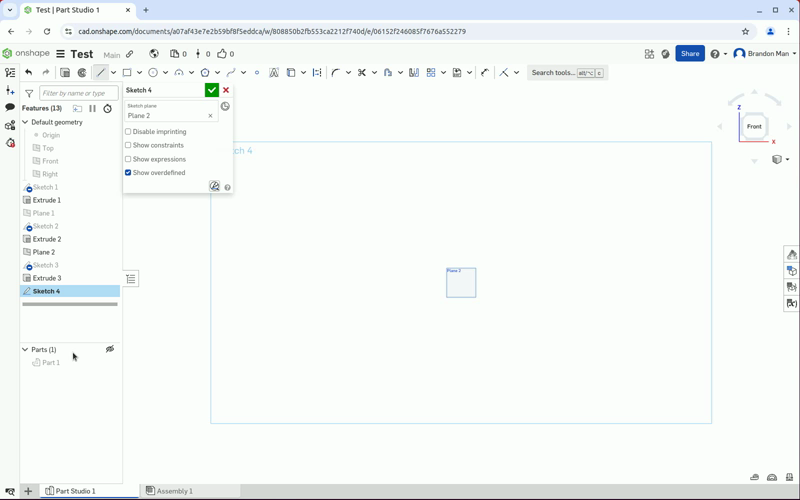
key_down(shift)
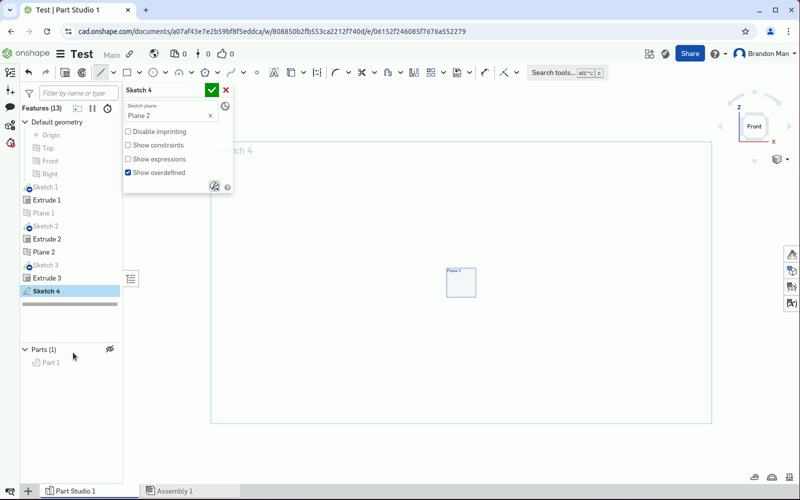
mouse_move(348, 282)
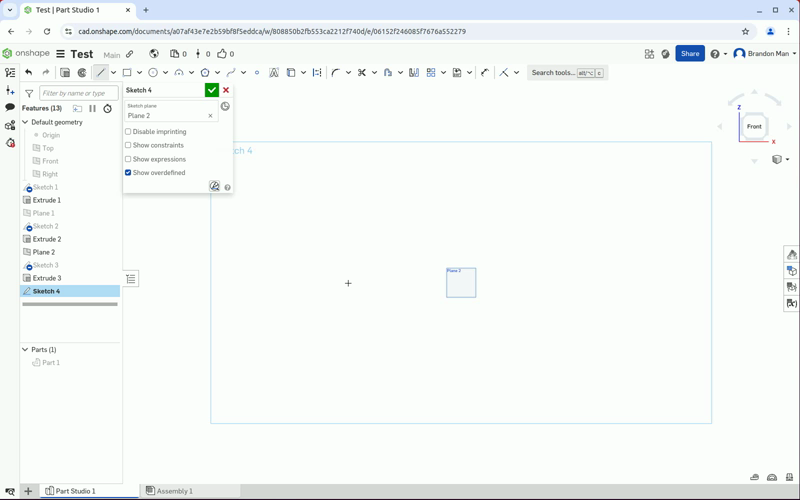
click(348, 282)
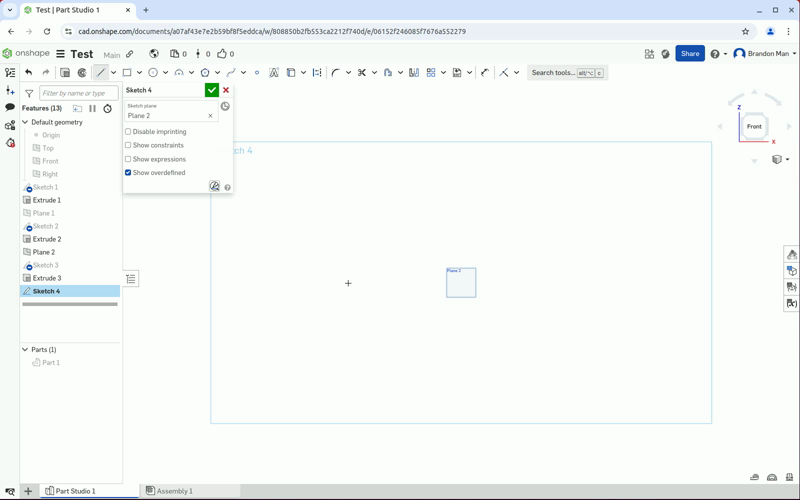
key_up(shift)
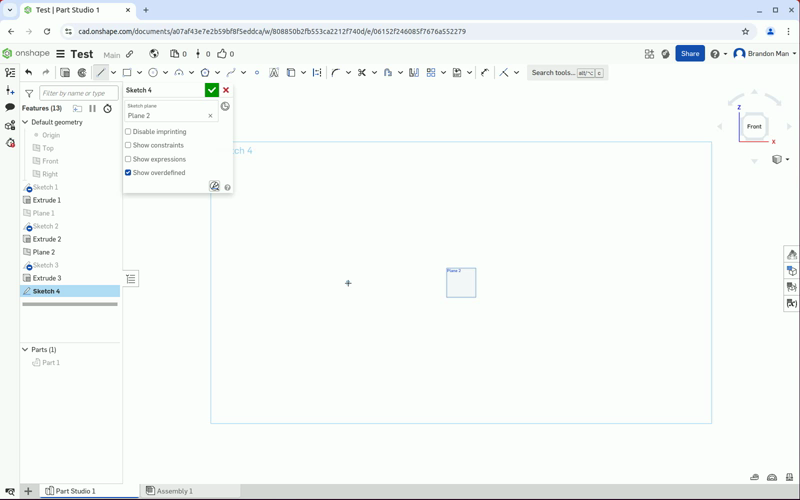
key_down(shift)
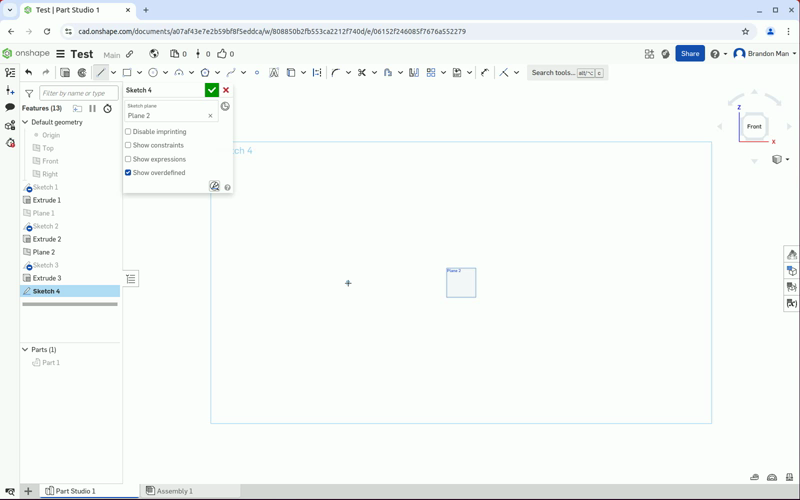
mouse_move(378, 282)
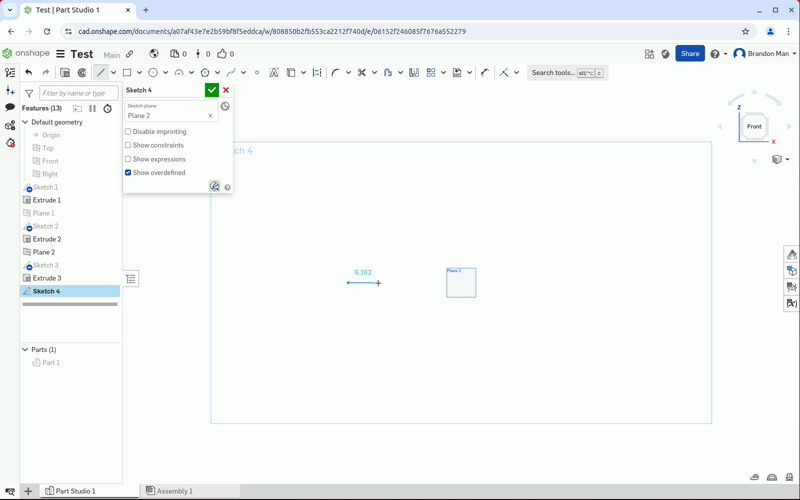
mouse_move(383, 248)
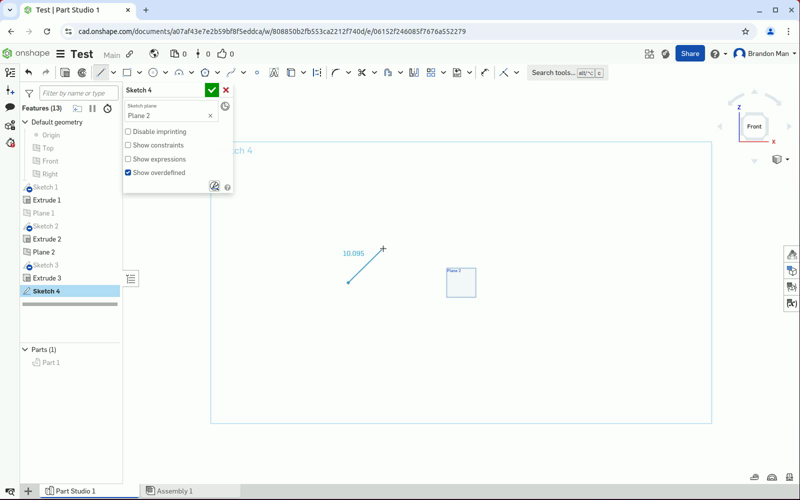
click(383, 248)
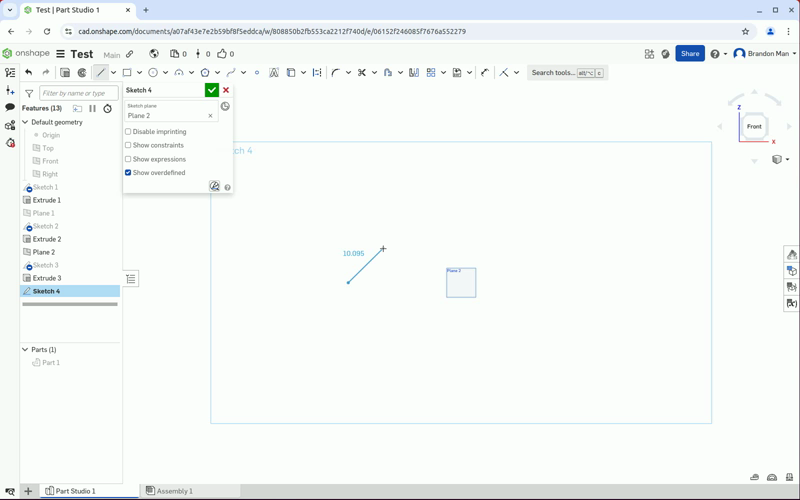
key_up(shift)
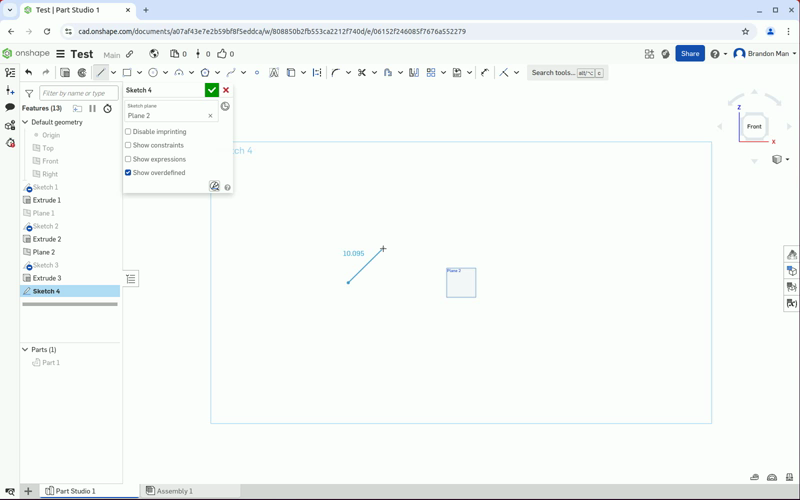
key_down(shift)
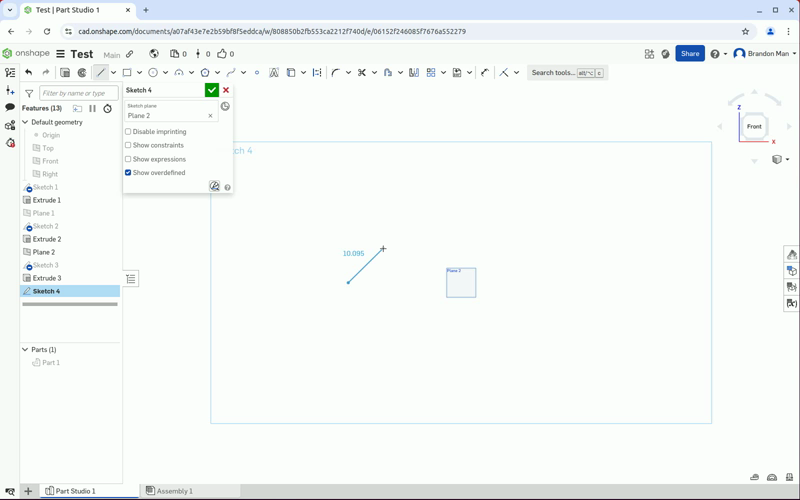
mouse_move(413, 248)
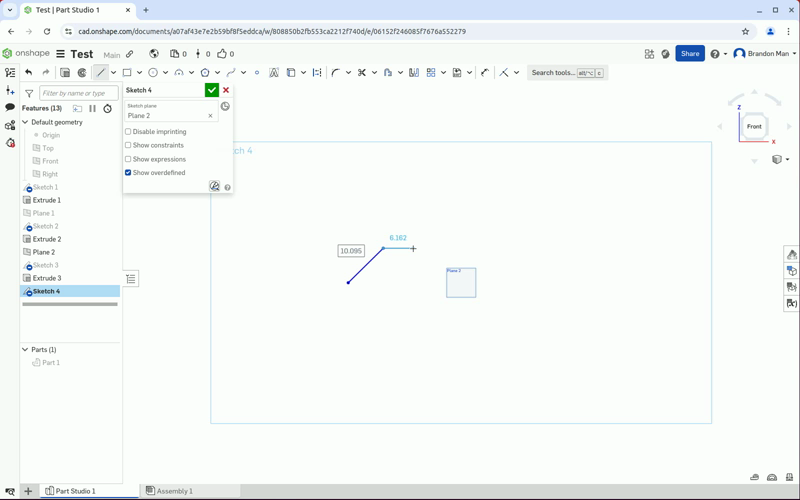
mouse_move(348, 248)
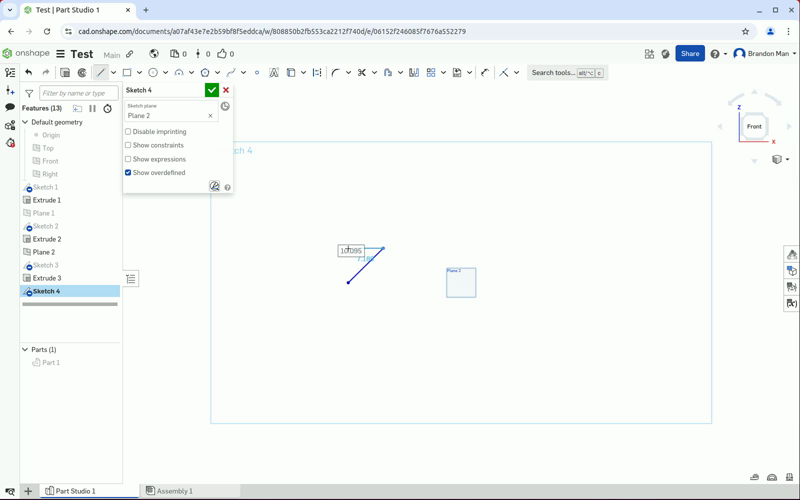
click(348, 248)
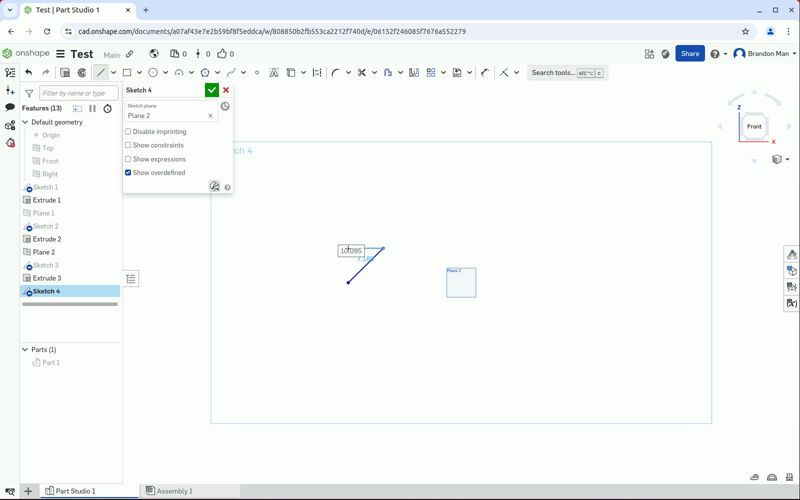
key_up(shift)
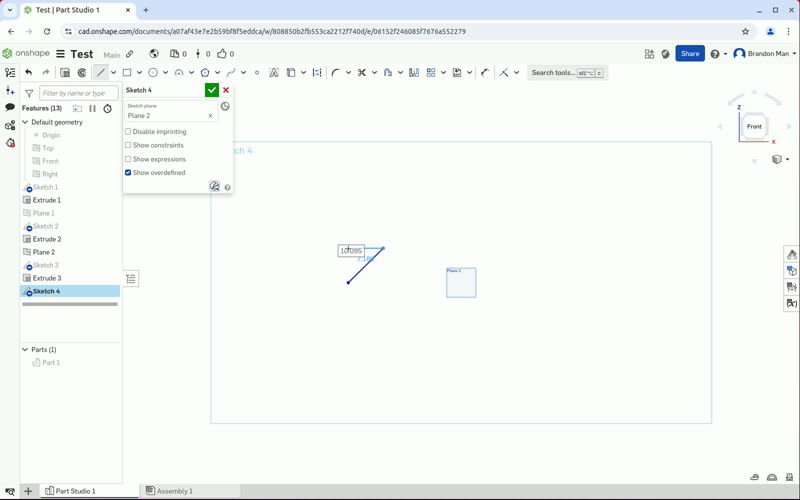
mouse_move(378, 248)
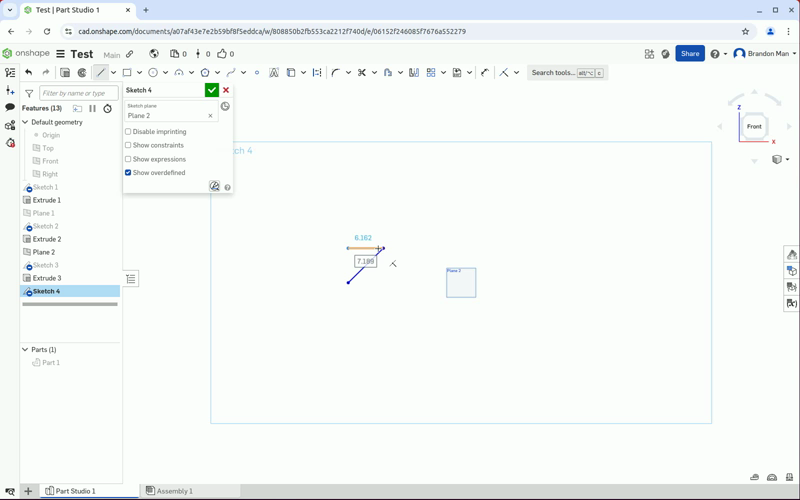
key_down(shift)
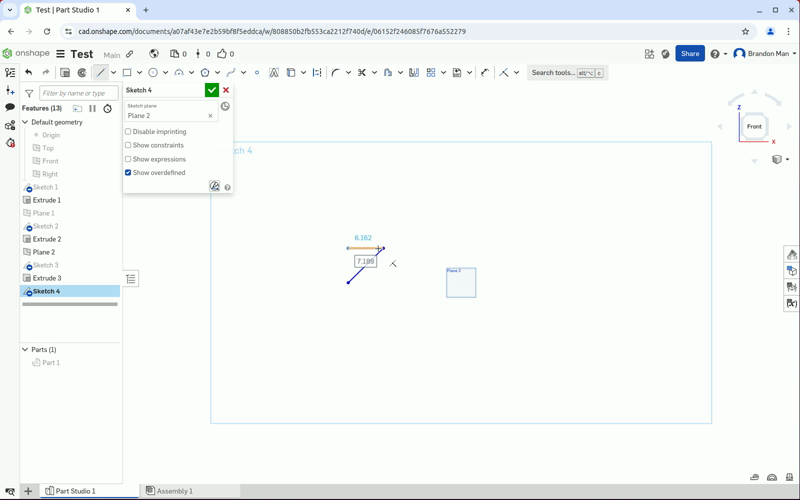
mouse_move(348, 282)
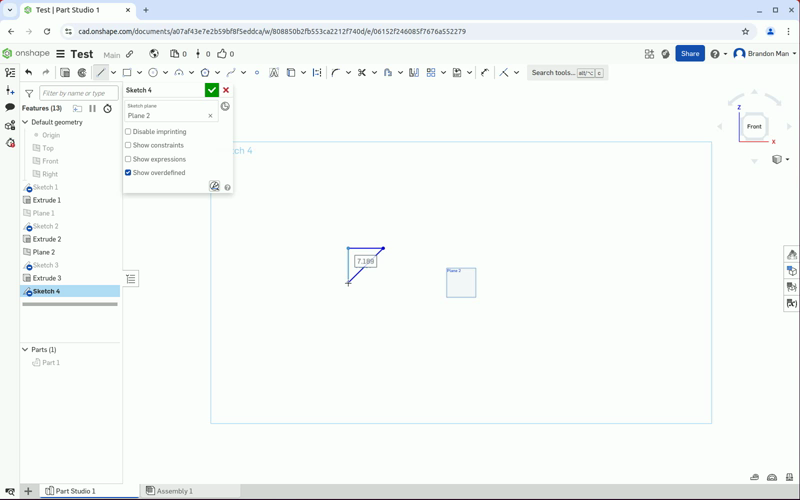
key_up(shift)
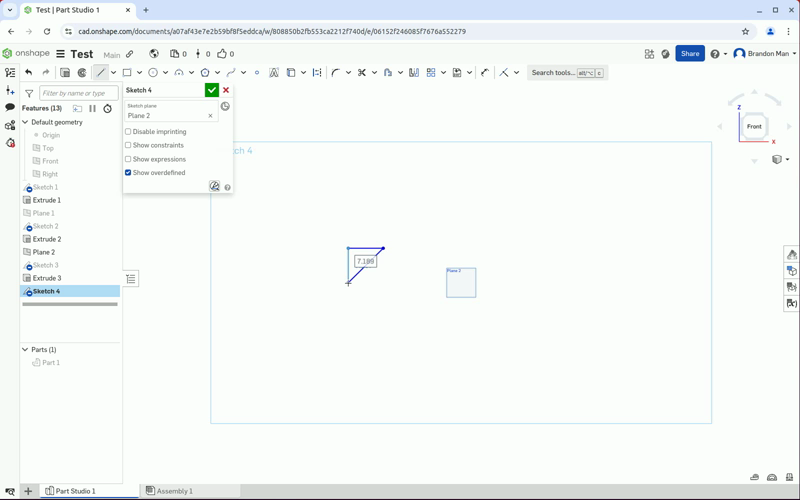
click(348, 282)
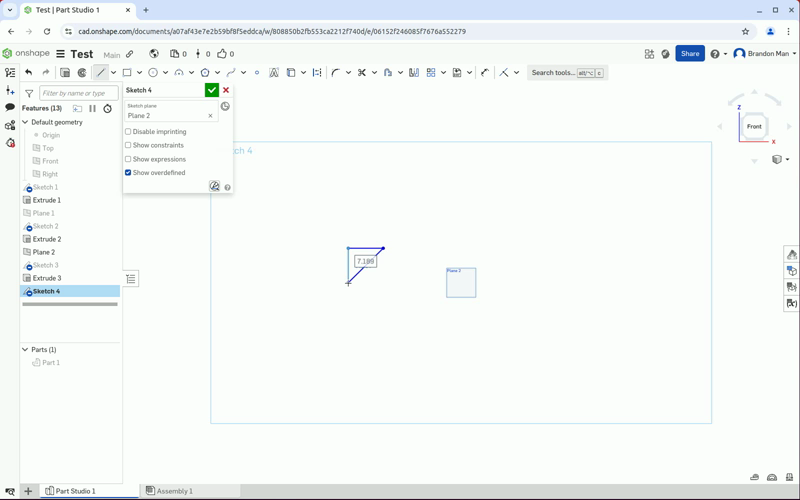
key(esc)
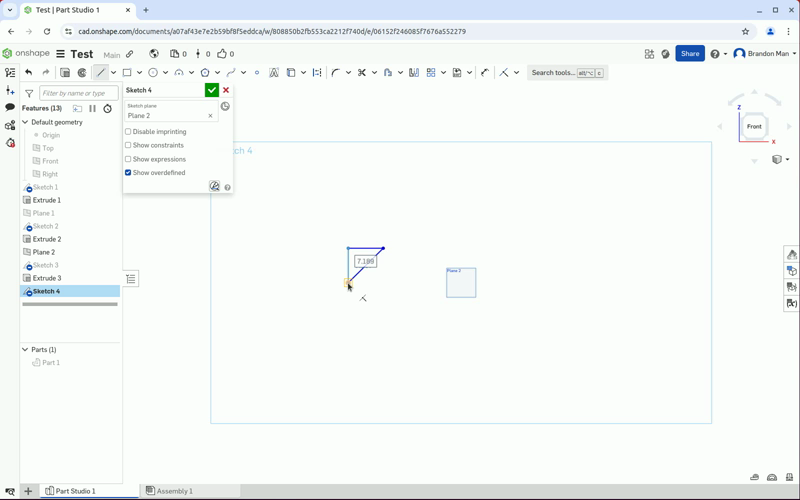
mouse_move(354, 253)
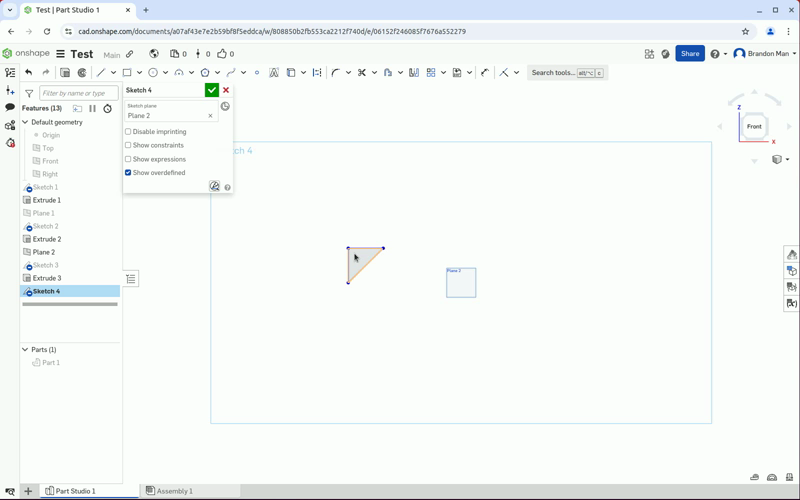
scroll(6)
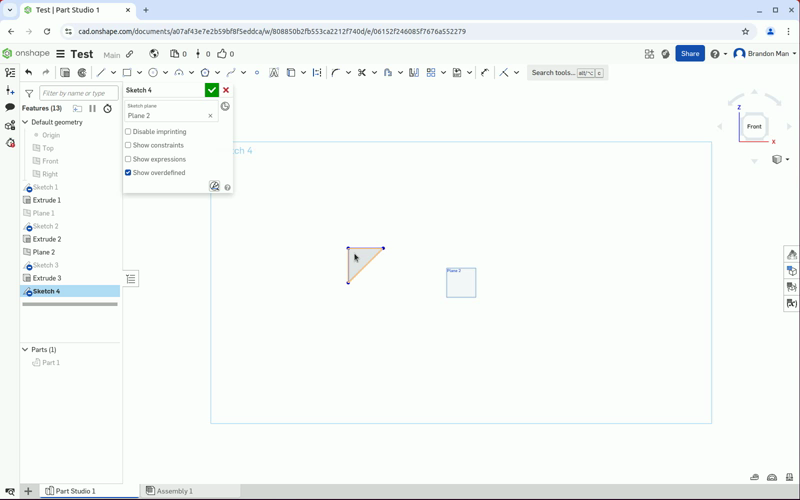
scroll(6)
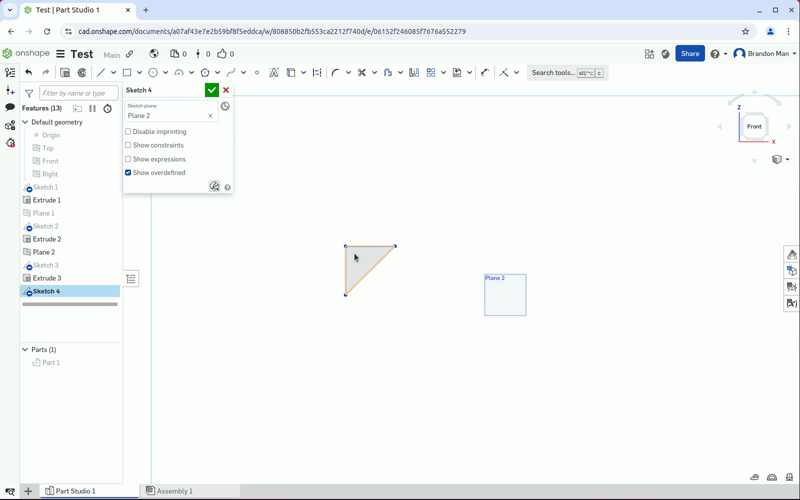
scroll(6)
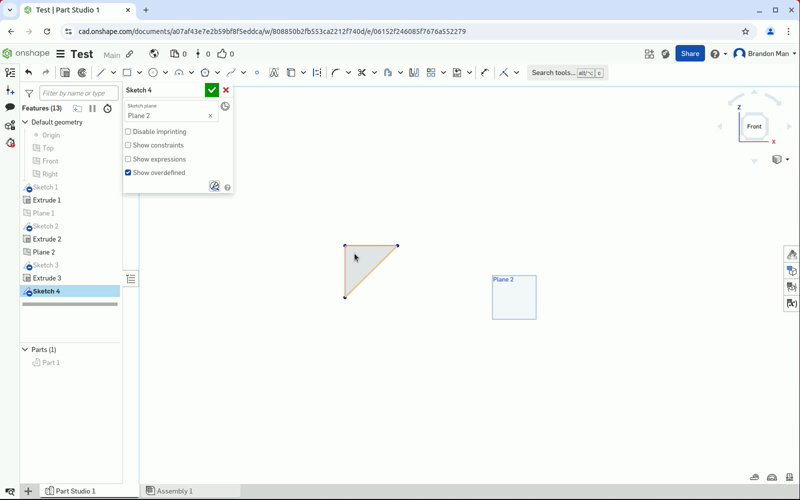
scroll(6)
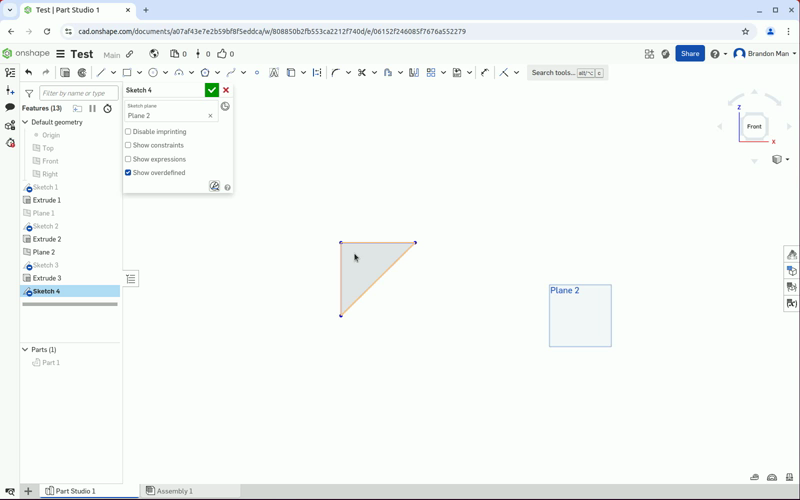
scroll(6)
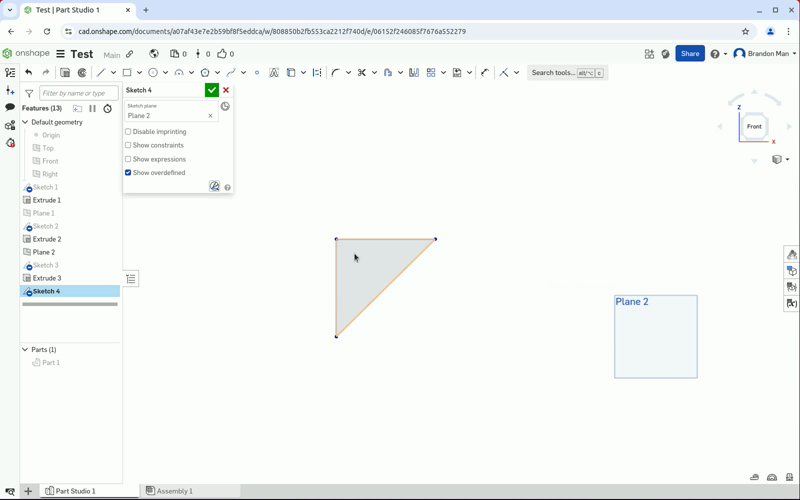
scroll(6)
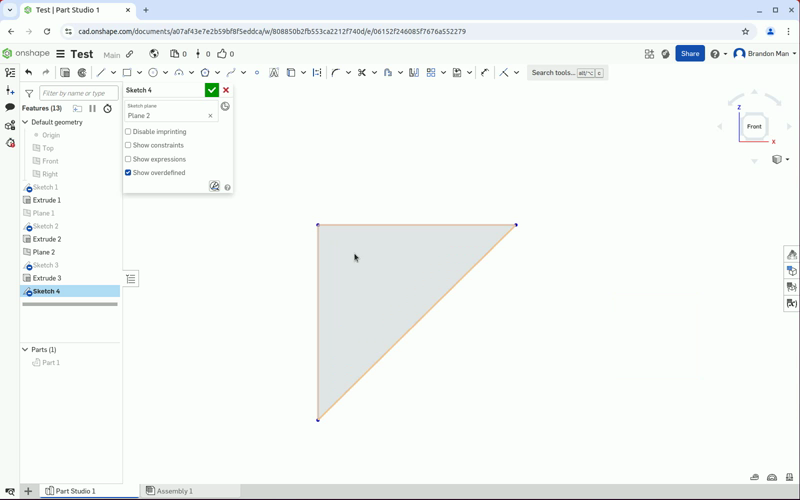
scroll(6)
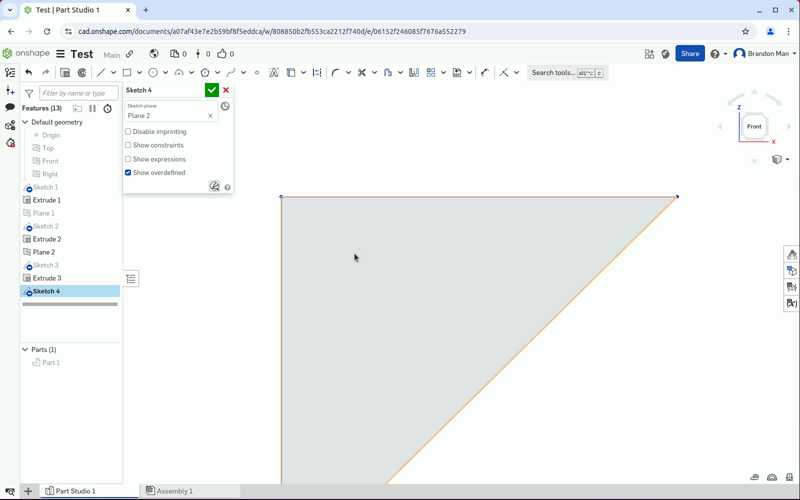
click(354, 253)
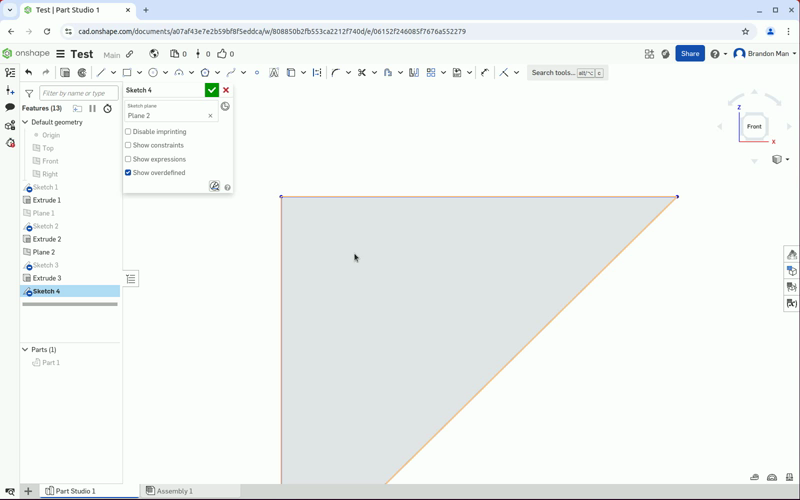
scroll(-6)
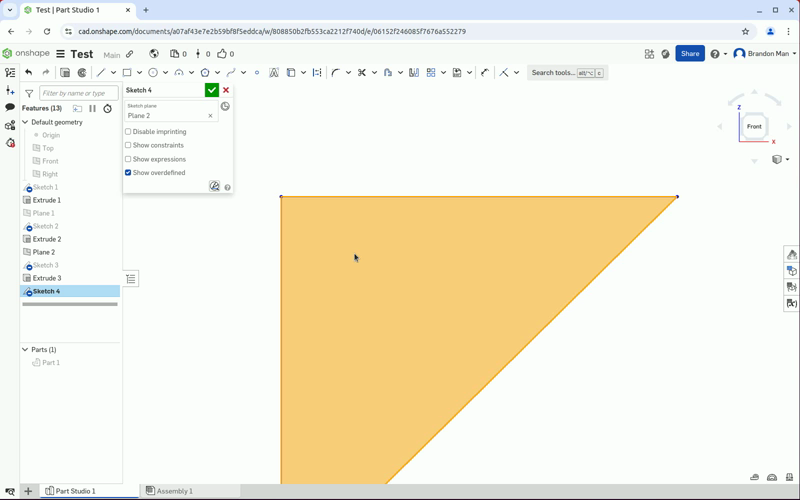
scroll(-6)
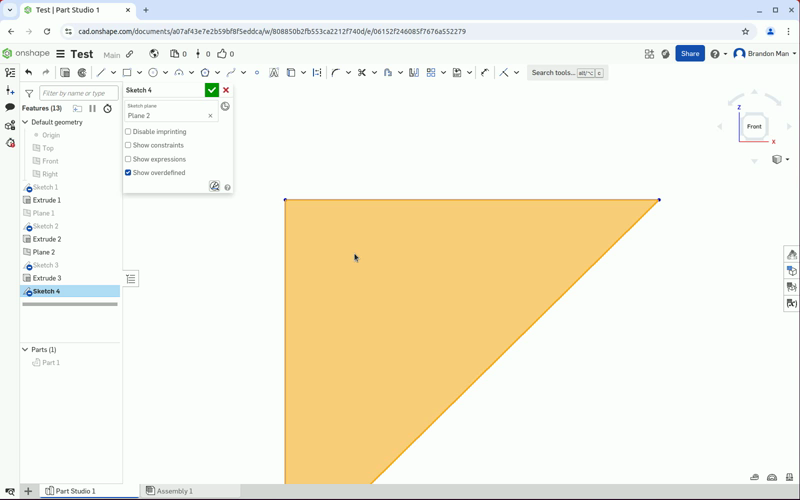
scroll(-6)
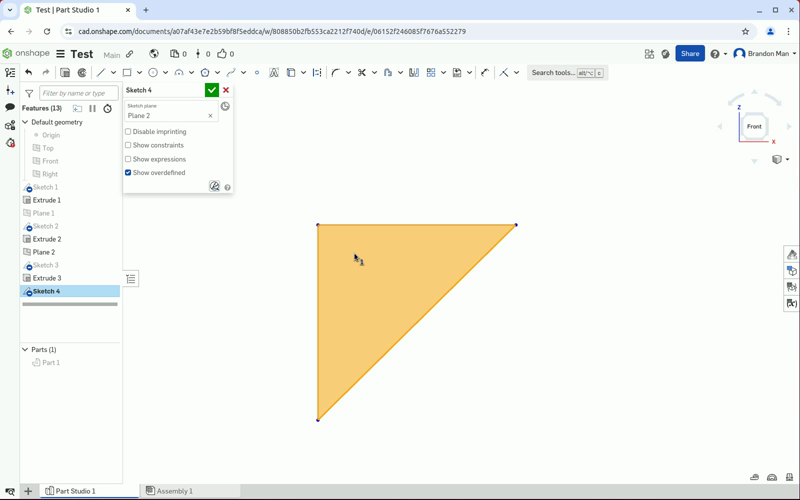
scroll(-6)
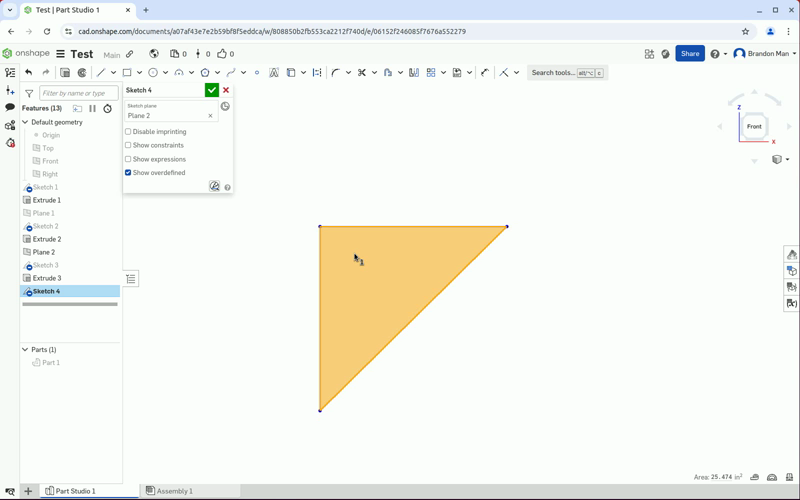
scroll(-6)
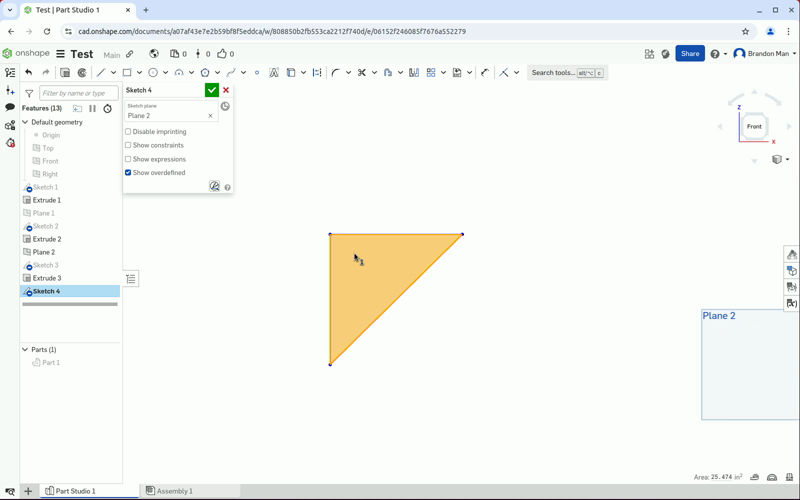
scroll(-6)
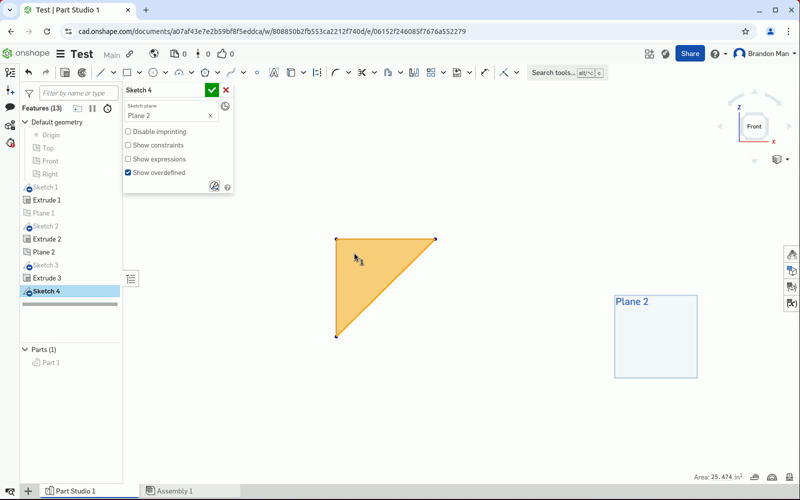
scroll(-6)
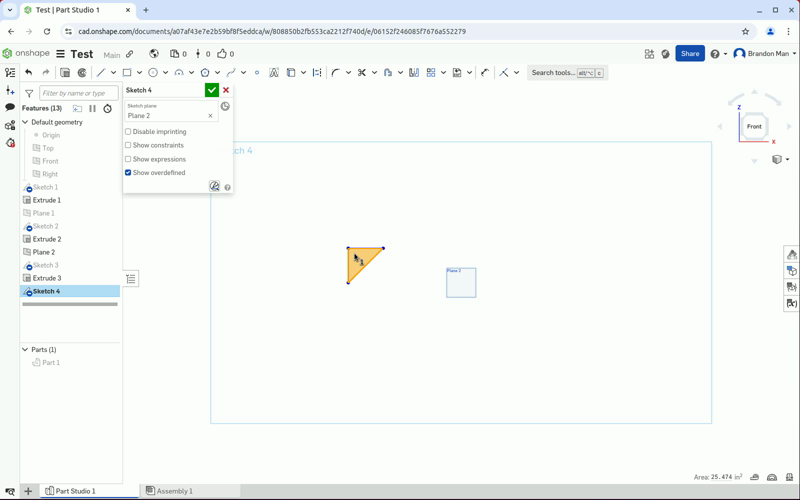
mouse_move(73, 352)
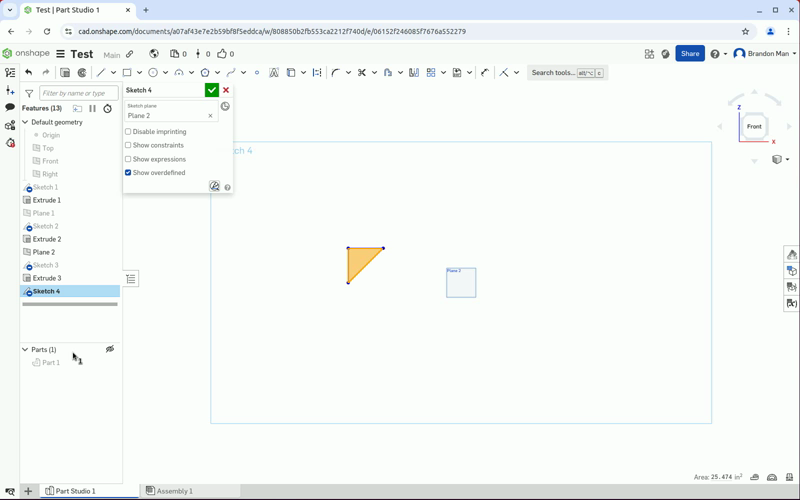
key(shift+y)
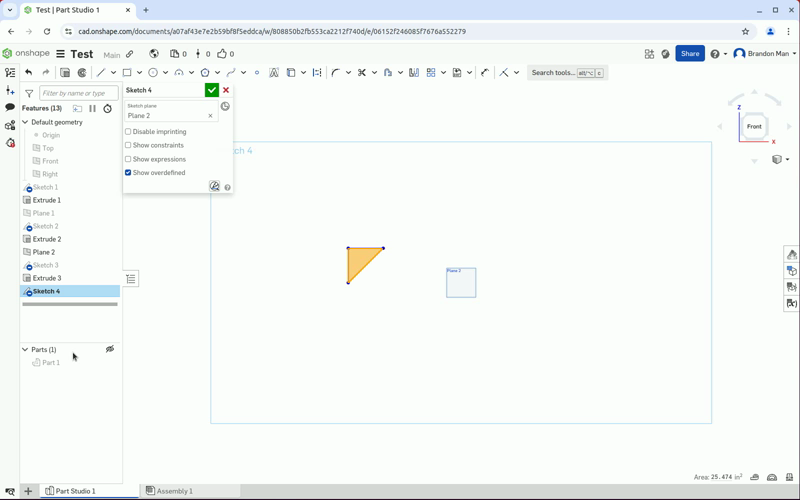
key(shift+e)
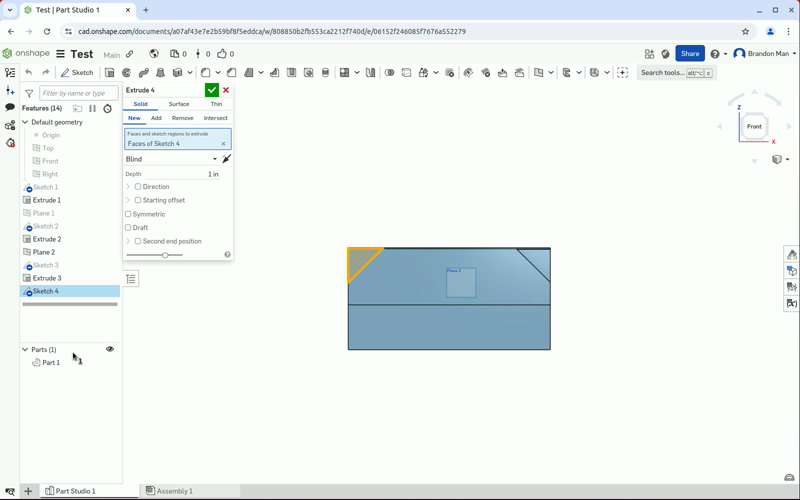
mouse_move(143, 106)
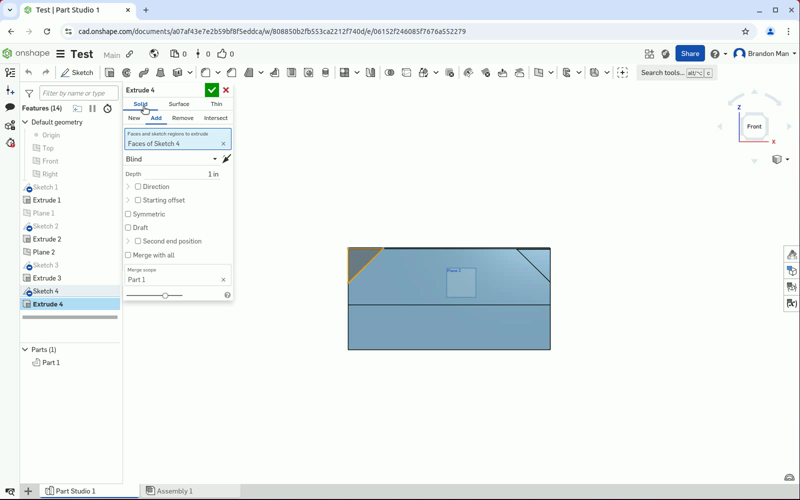
click(143, 106)
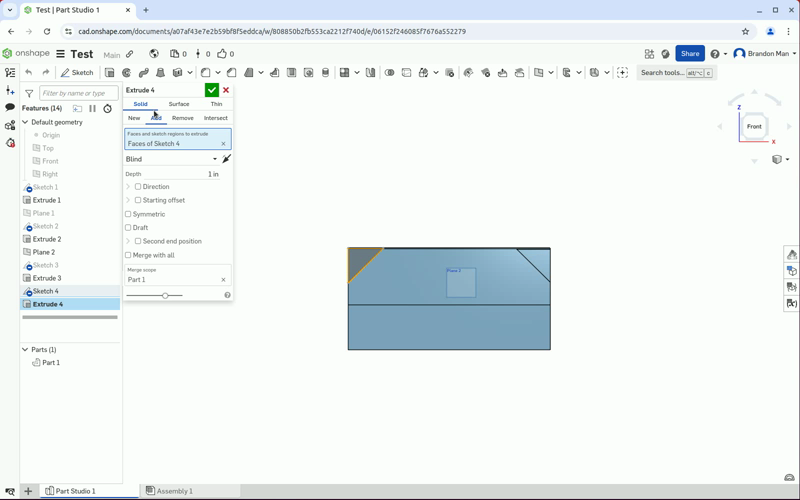
mouse_move(186, 120)
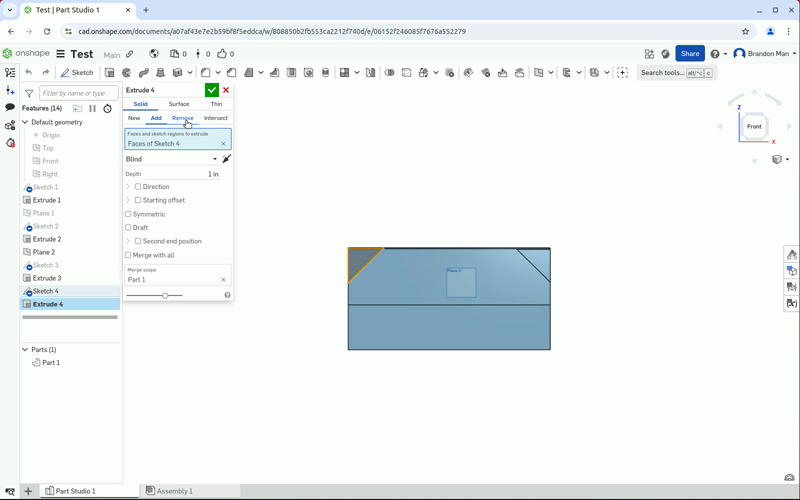
click(186, 120)
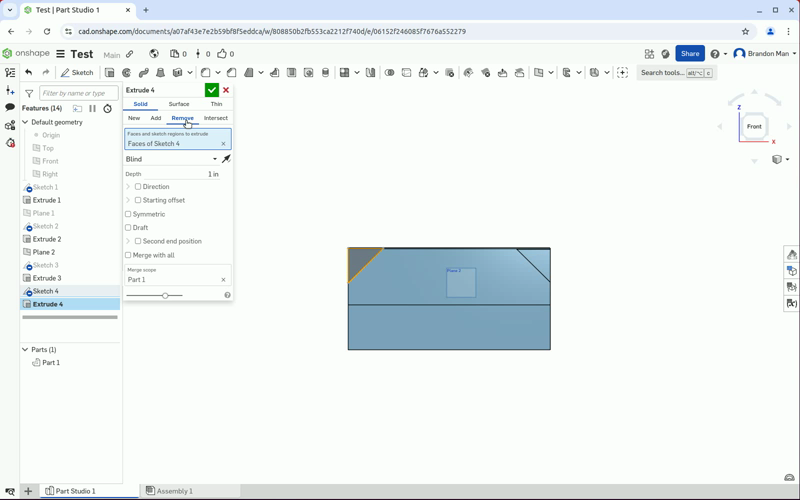
key(tab, 4)
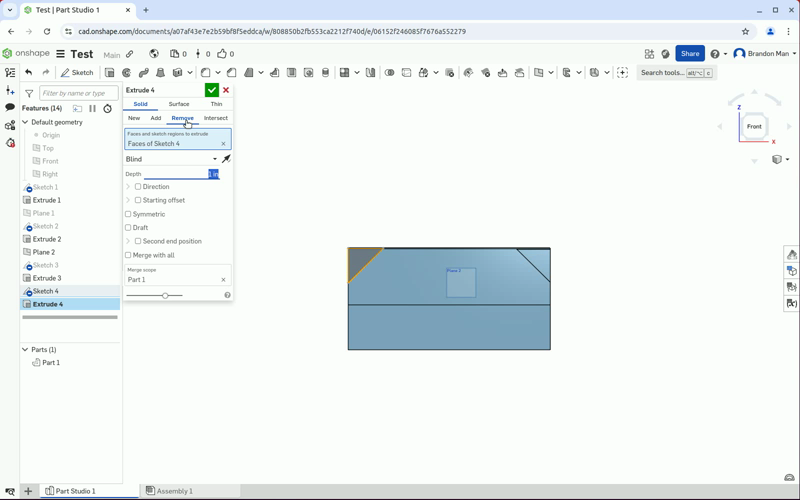
text(5.777)
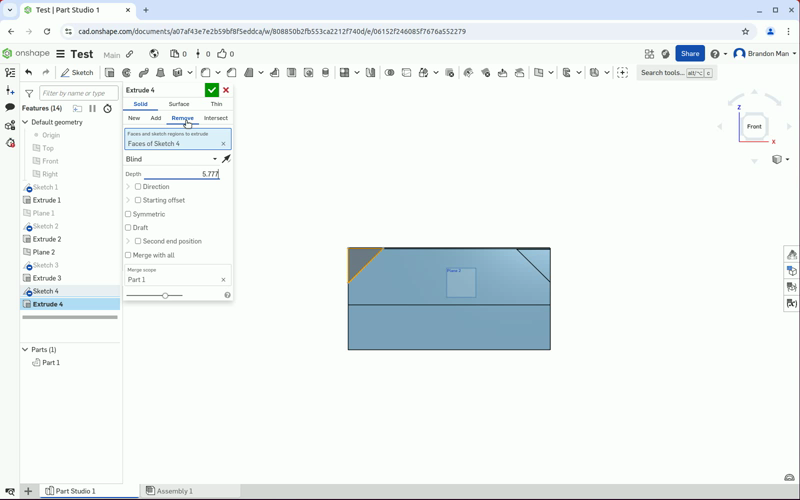
key(tab, 6)
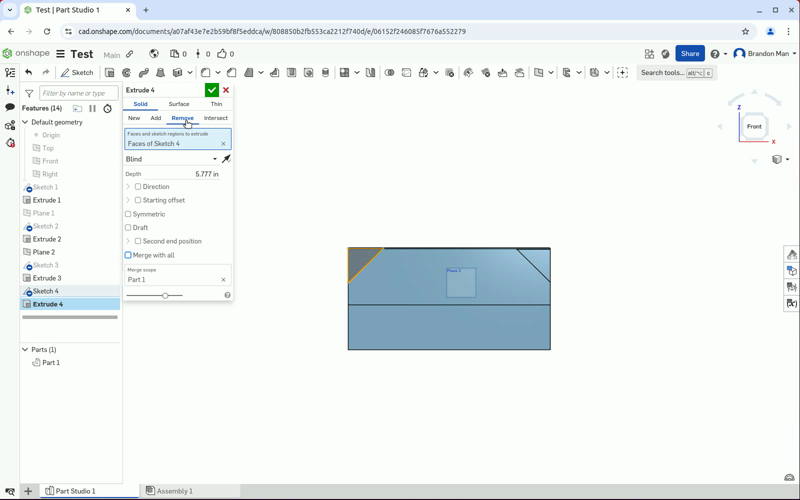
key(space)
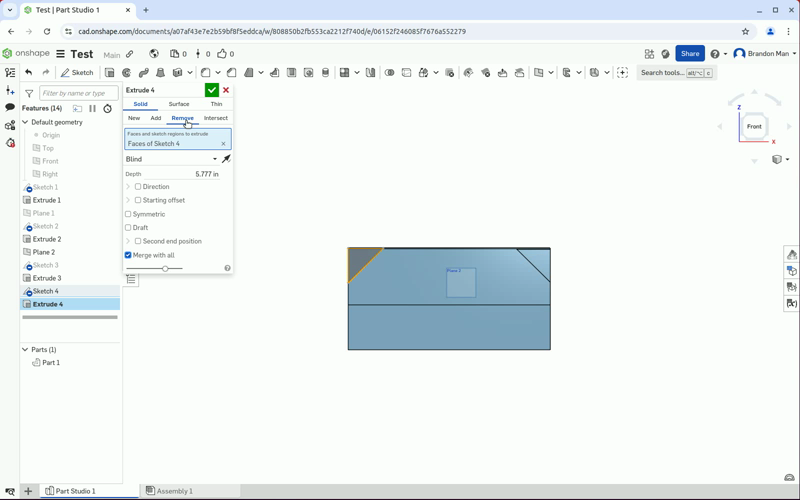
key(enter)
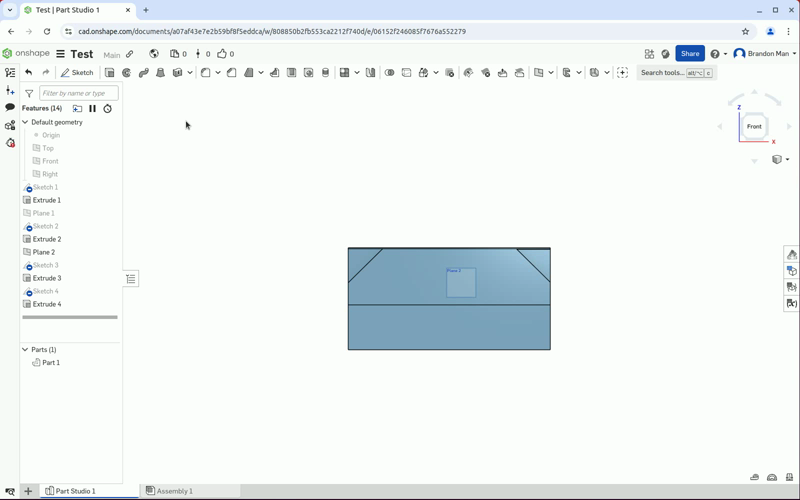
key(shift+h)
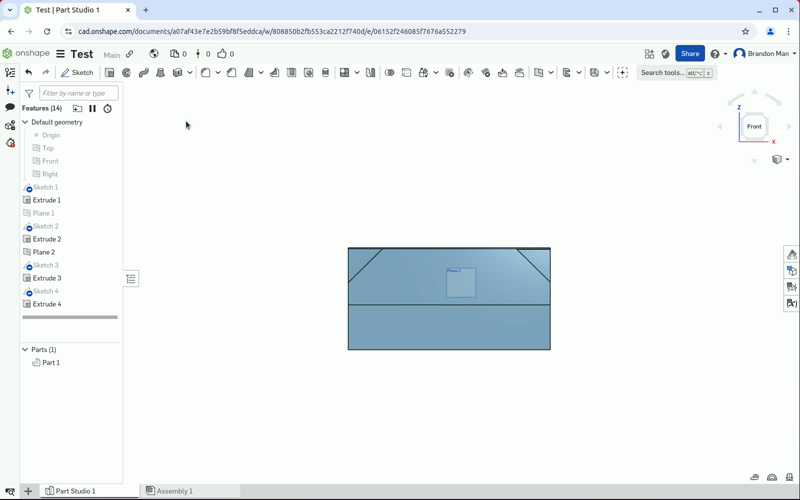
key(shift+h)
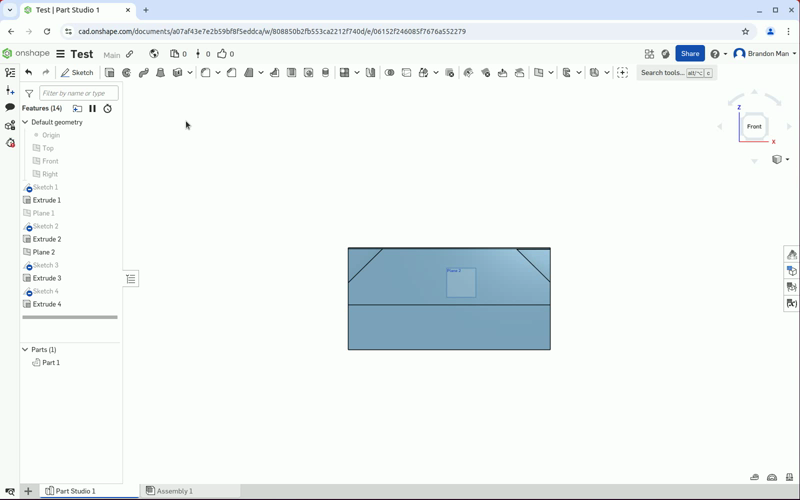
mouse_move(73, 189)
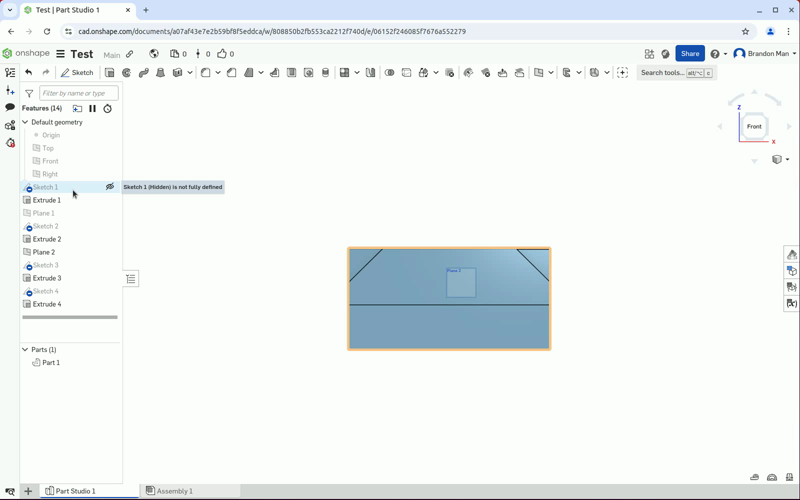
click(73, 189)
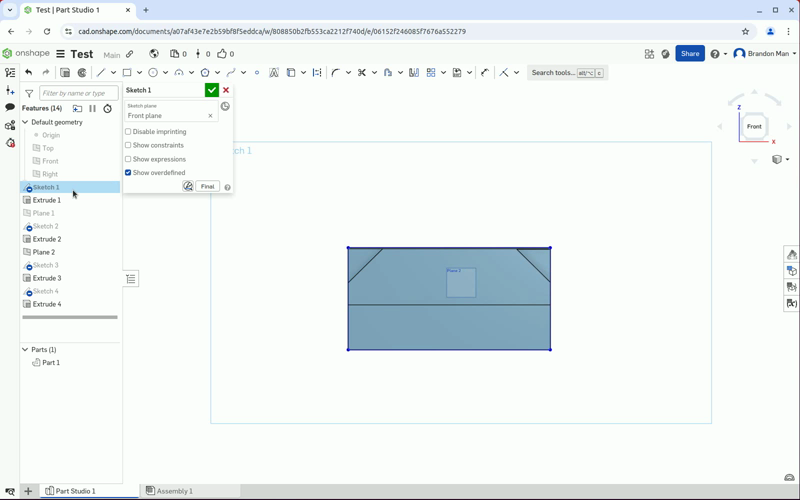
mouse_move(229, 92)
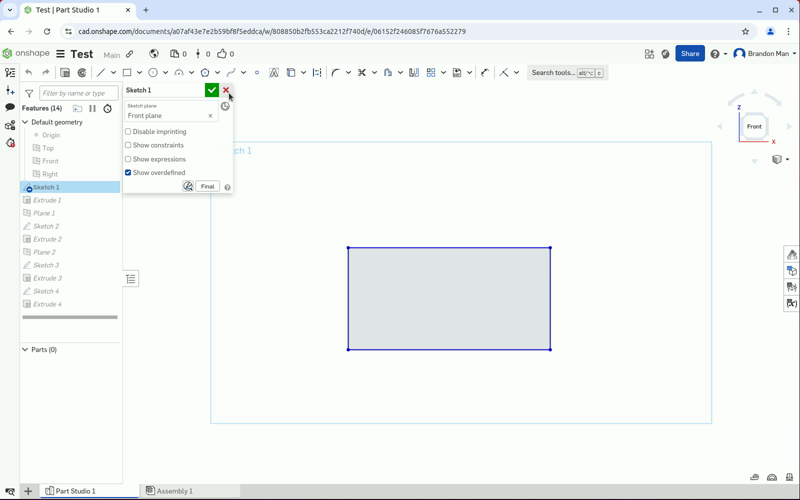
click(229, 92)
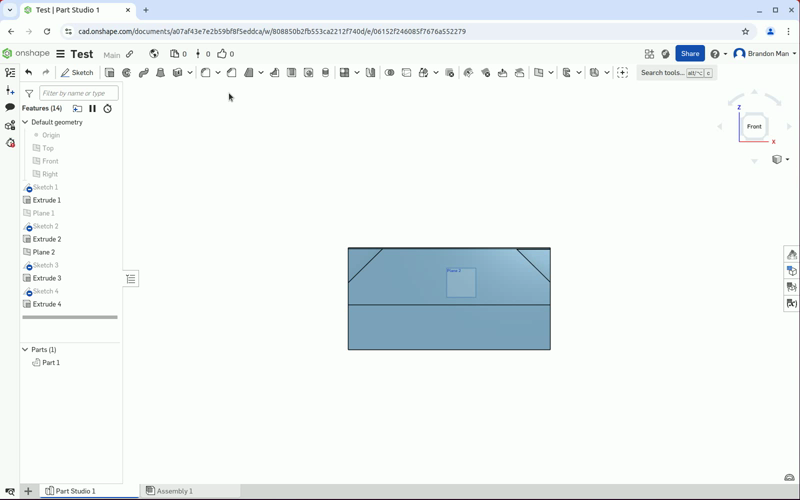
mouse_move(541, 75)
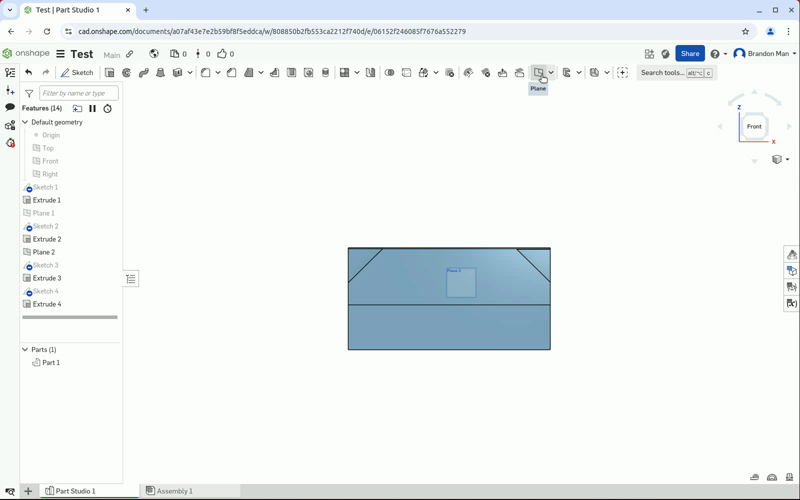
click(541, 75)
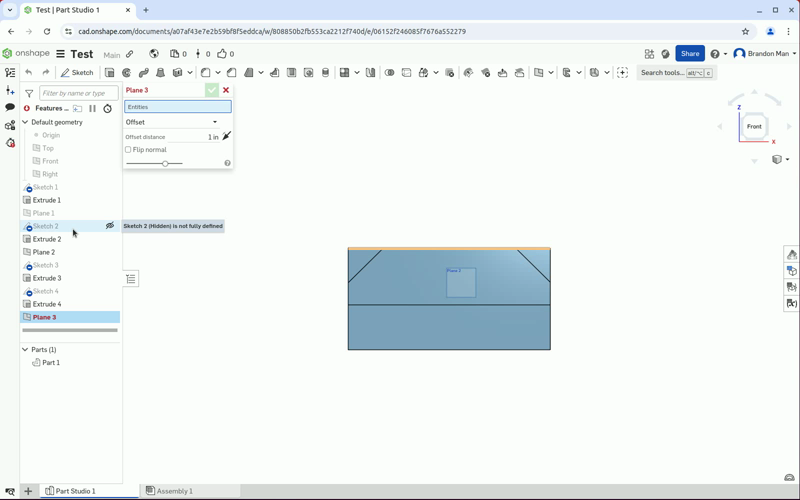
scroll(3)
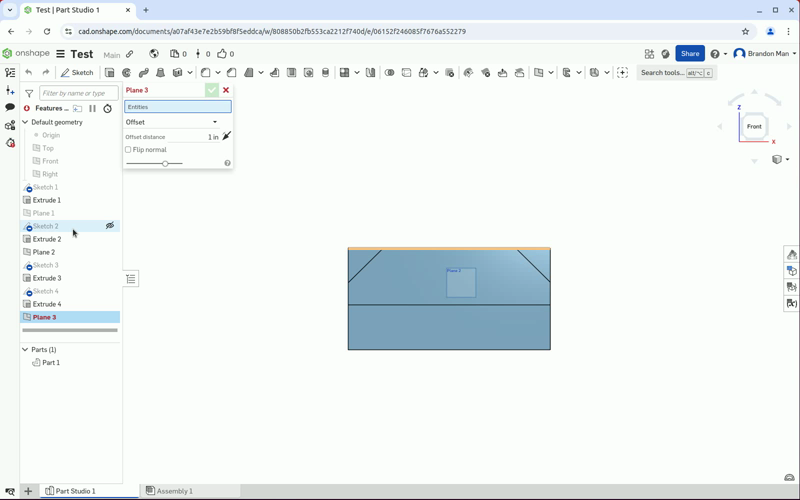
mouse_move(73, 163)
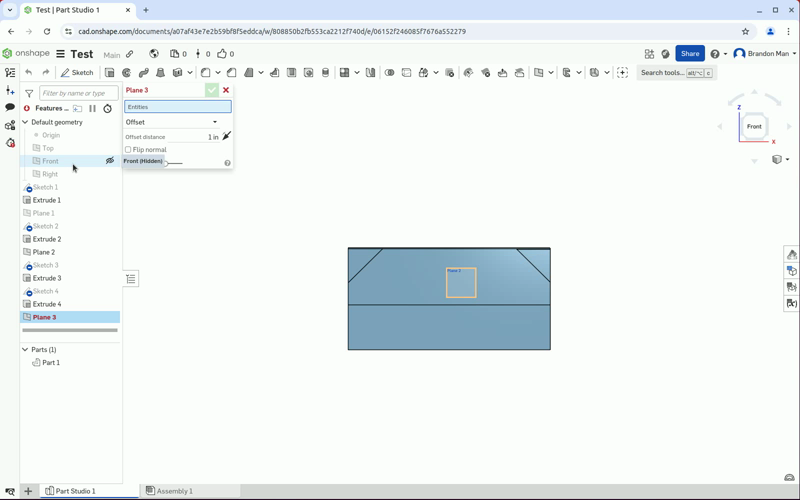
click(73, 163)
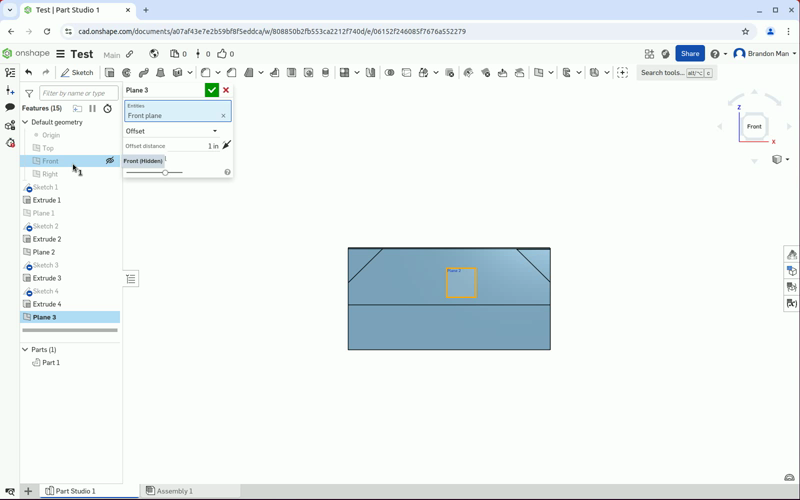
key(tab, 2)
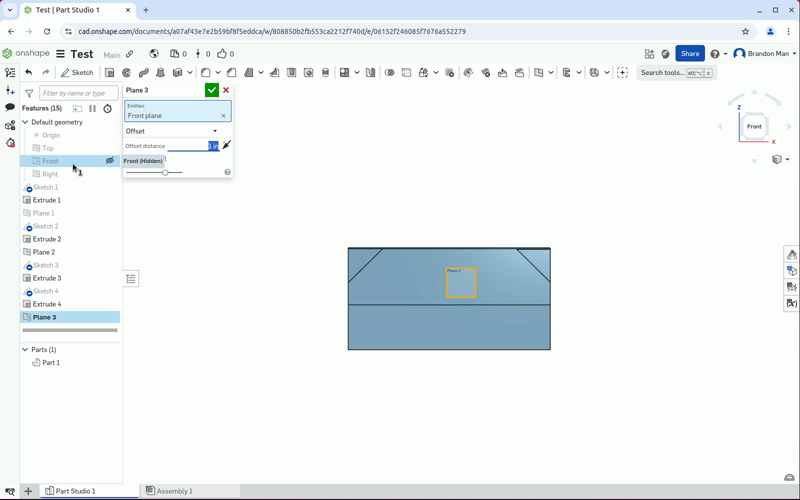
text(21.414)
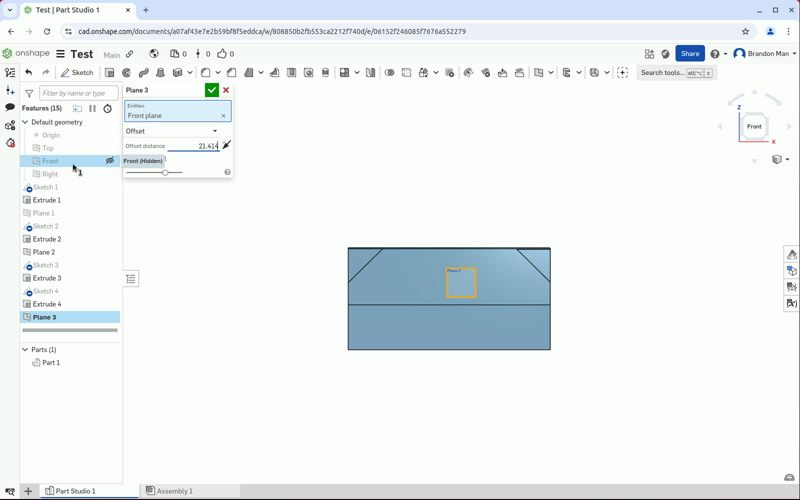
key(enter, 2)
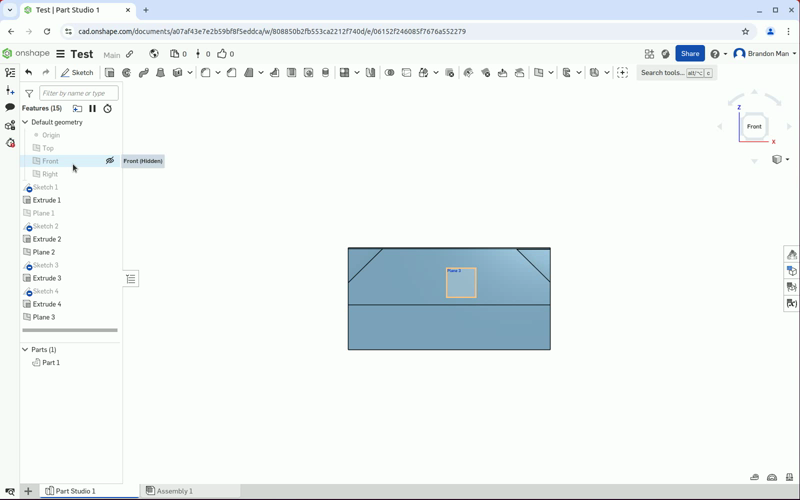
key(shift+s)
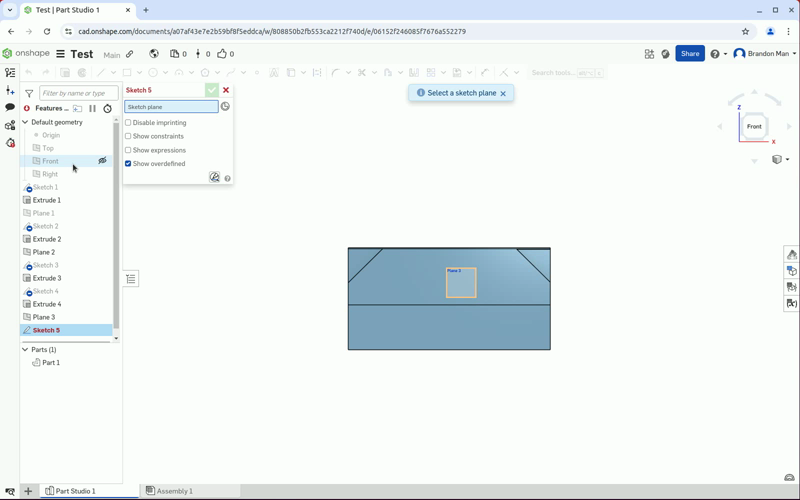
mouse_move(69, 319)
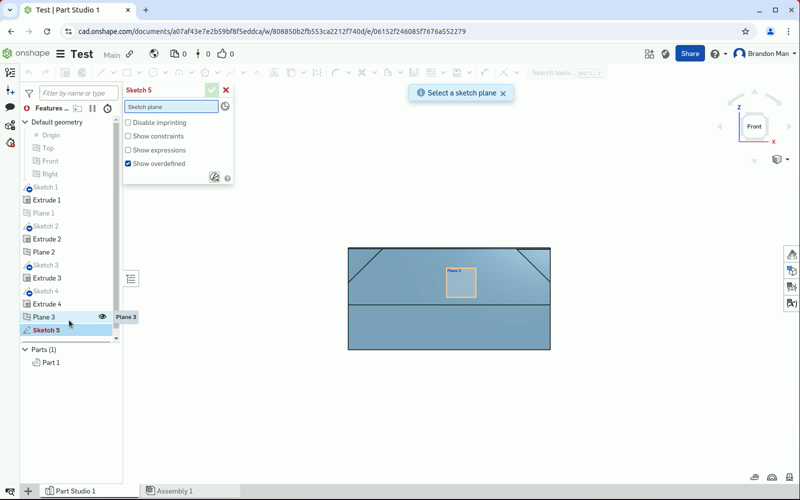
click(69, 319)
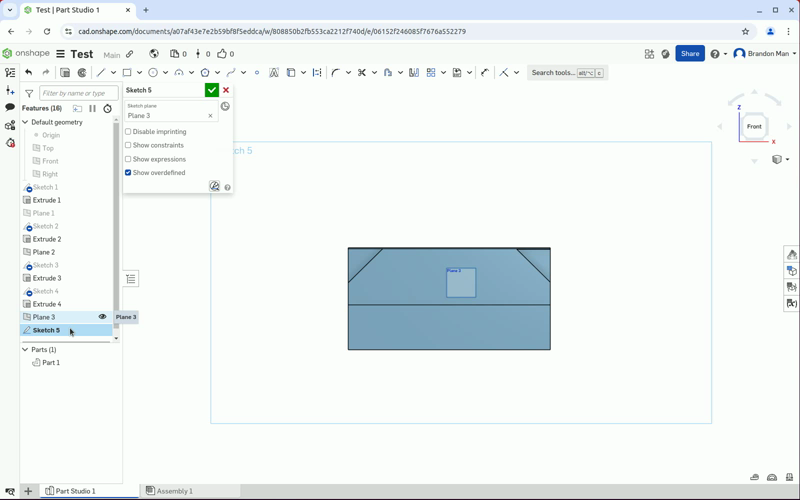
mouse_move(73, 352)
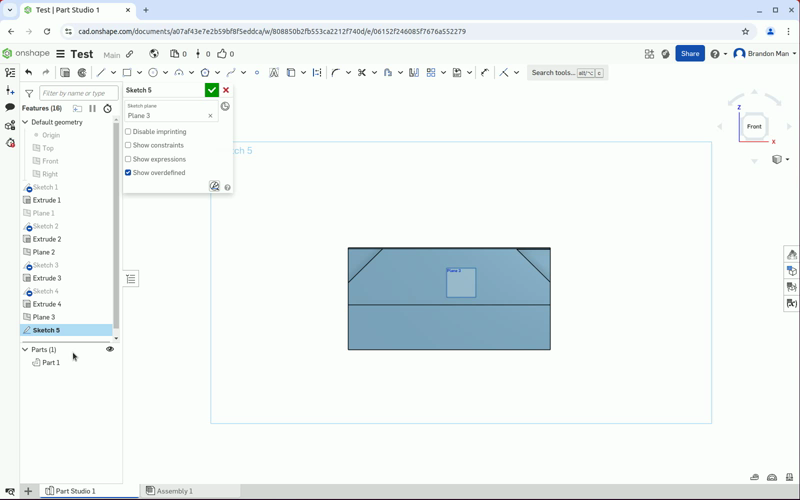
key(y)
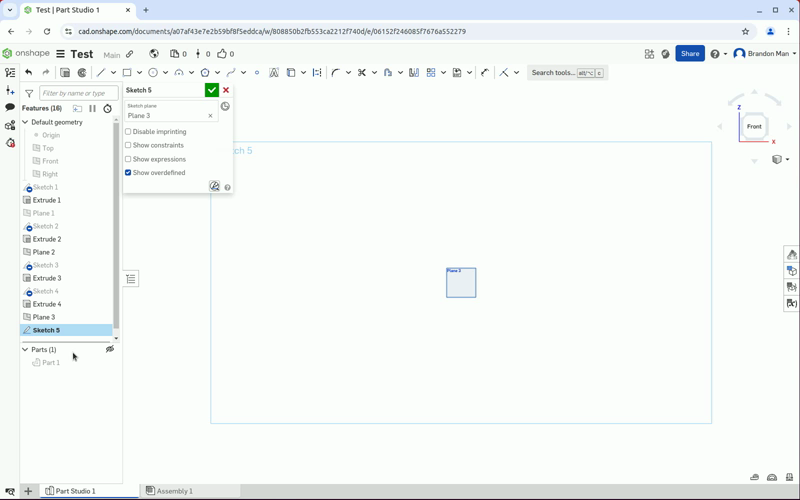
key(l)
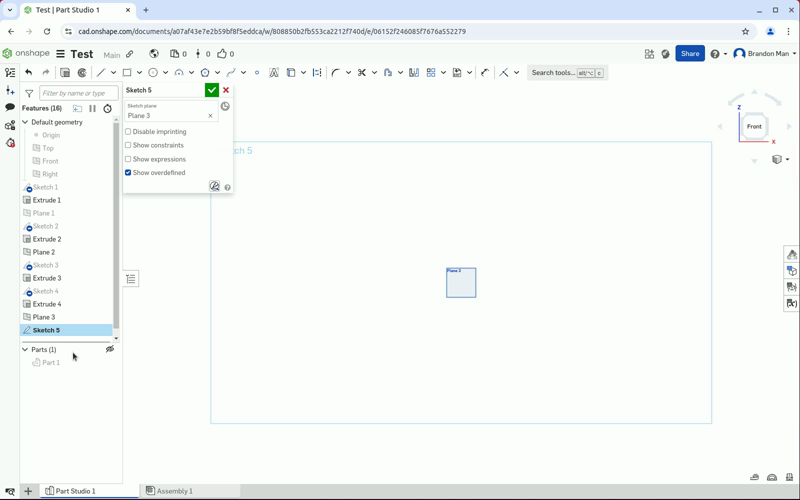
key_down(shift)
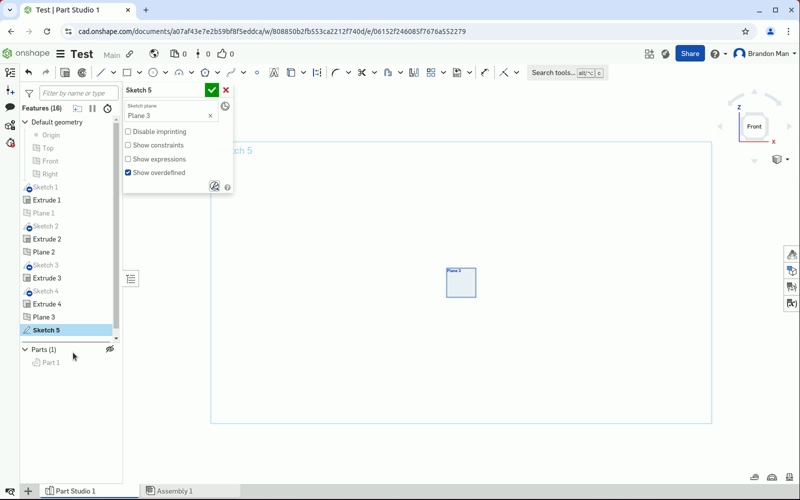
mouse_move(379, 327)
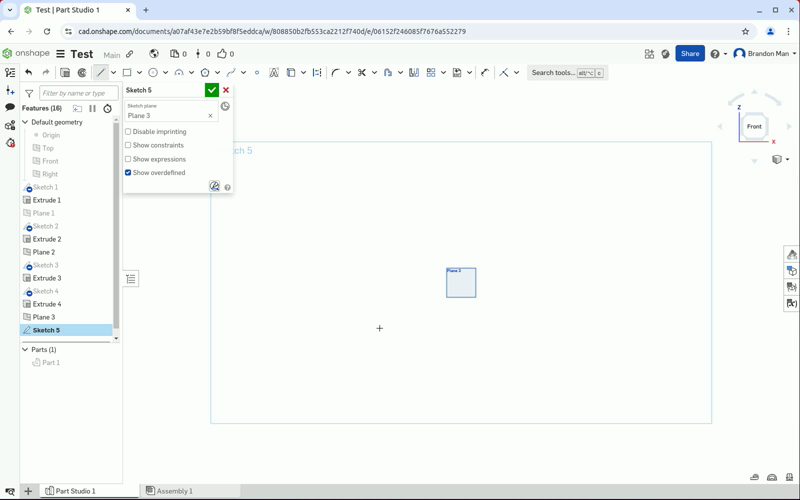
click(379, 327)
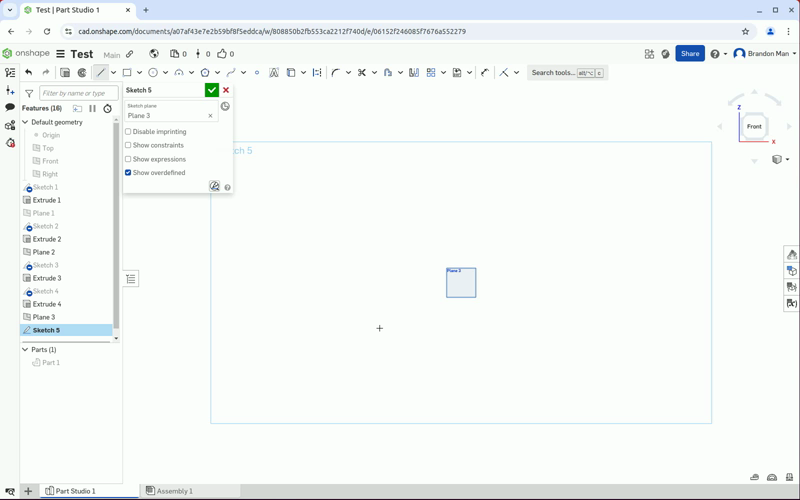
key_up(shift)
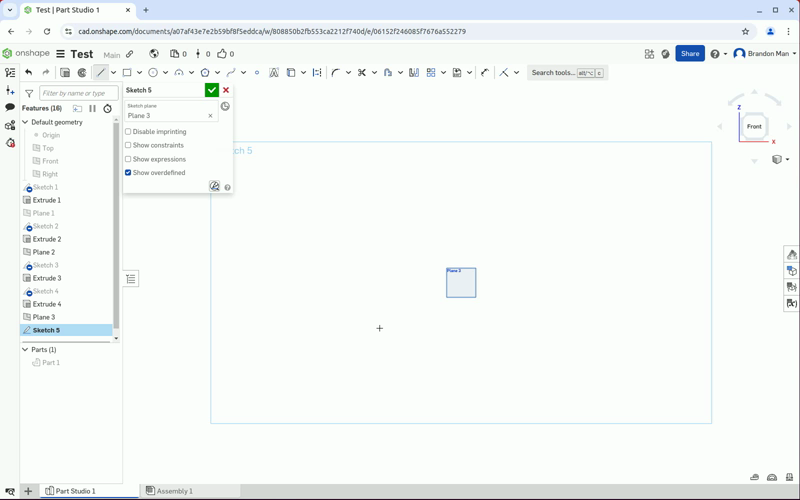
key_down(shift)
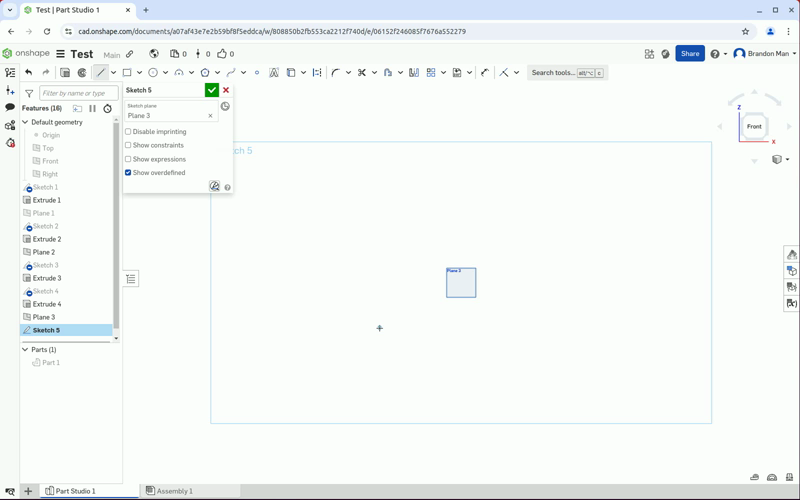
mouse_move(409, 327)
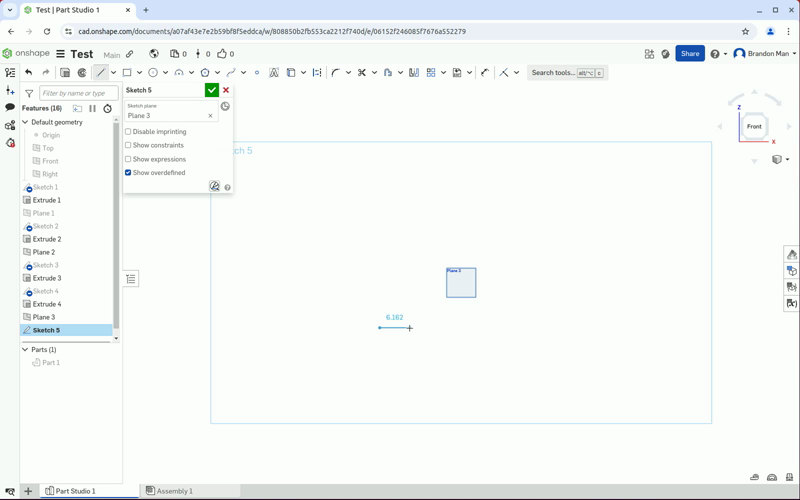
mouse_move(392, 349)
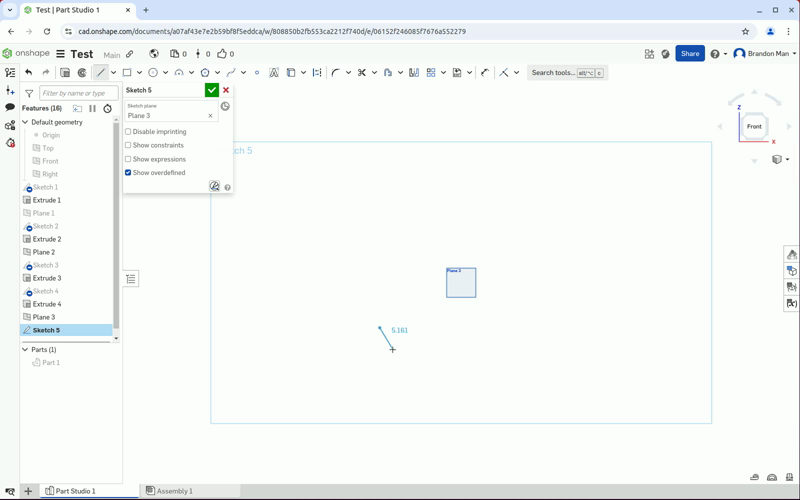
click(392, 349)
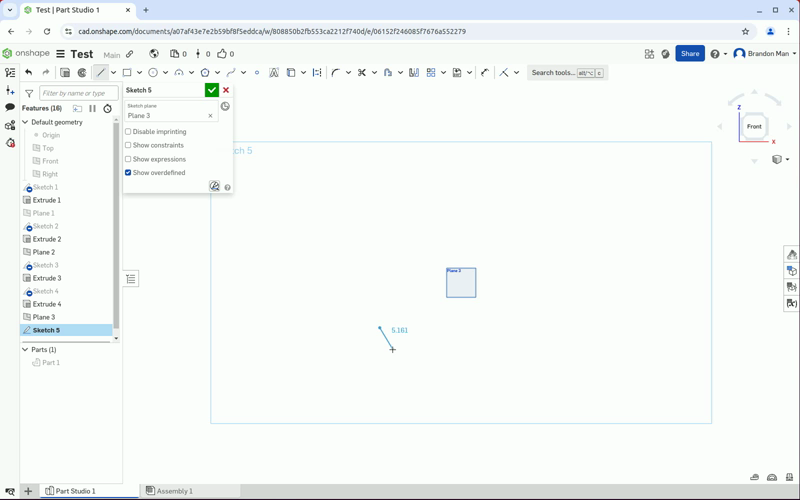
key_up(shift)
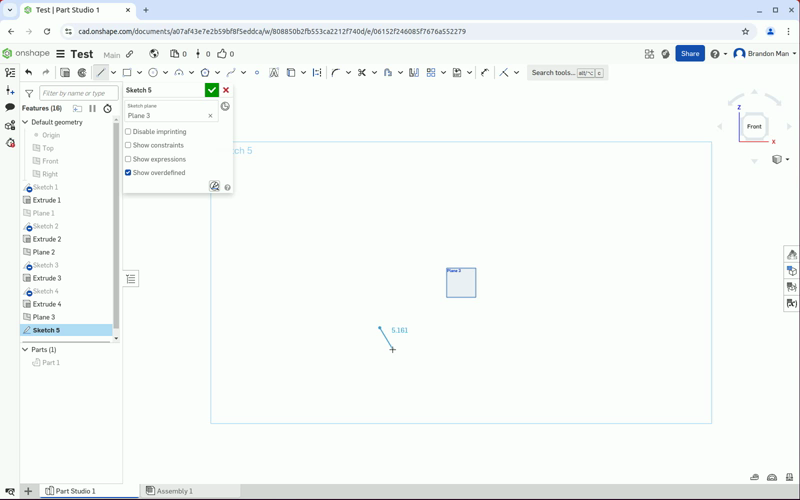
key_down(shift)
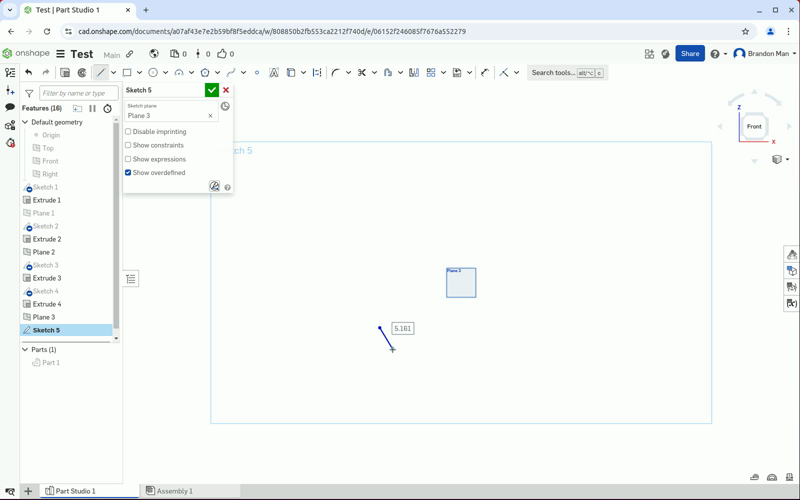
mouse_move(504, 349)
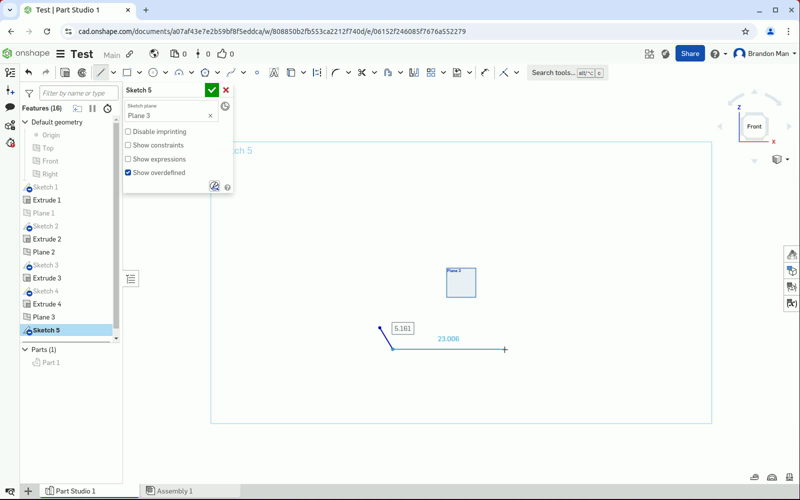
click(504, 349)
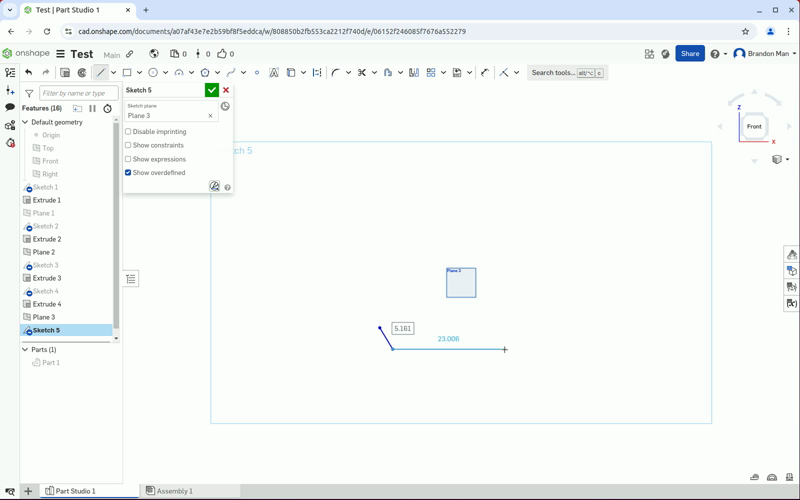
key_up(shift)
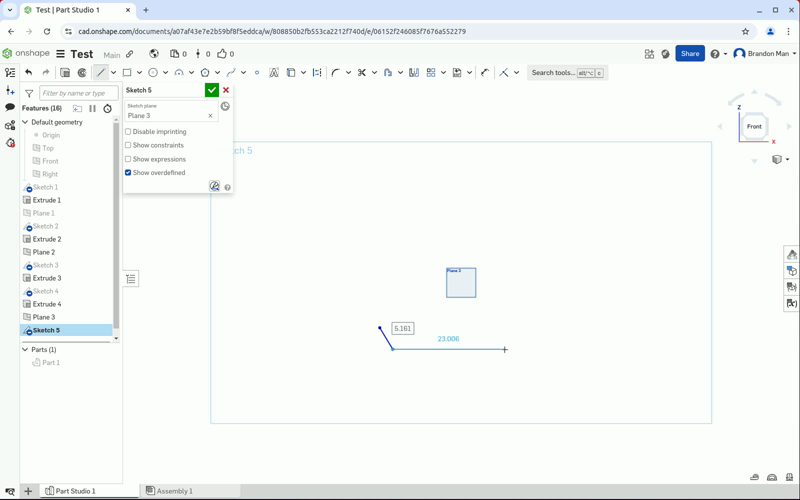
key_down(shift)
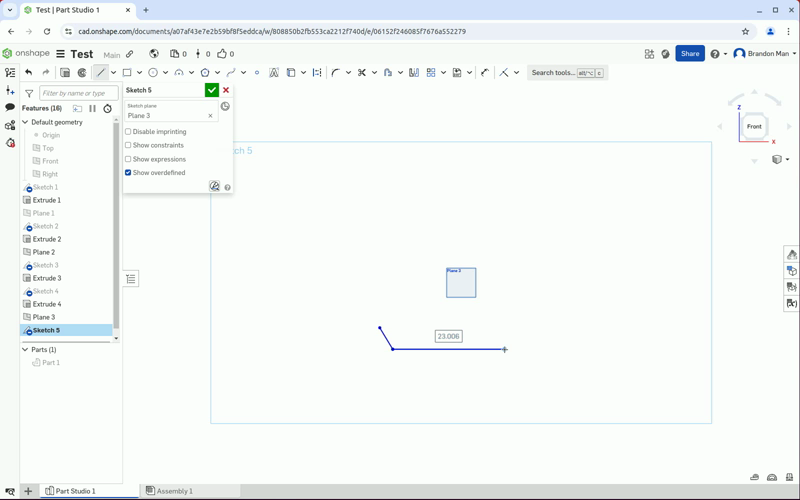
mouse_move(534, 349)
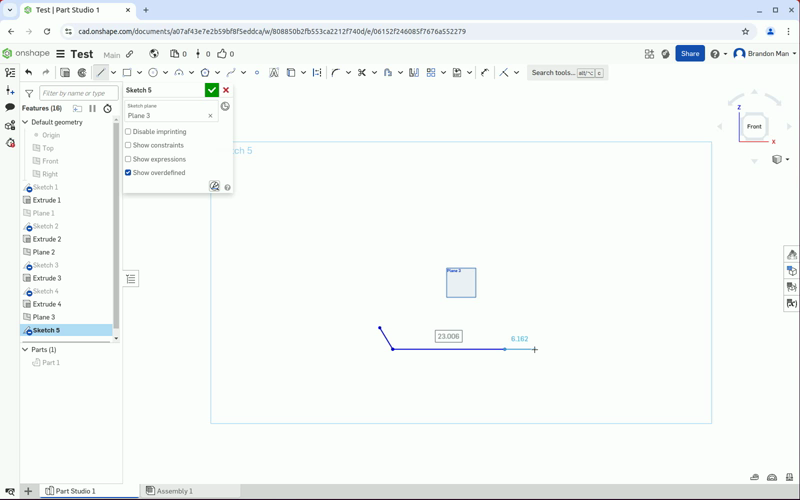
mouse_move(518, 327)
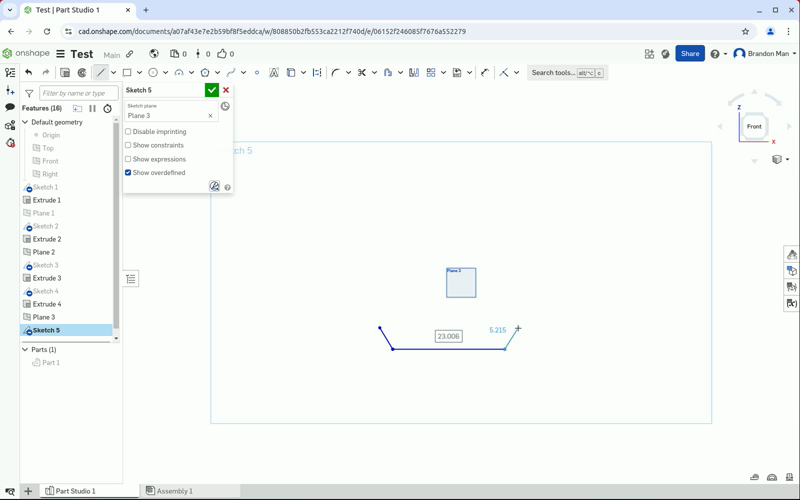
click(518, 327)
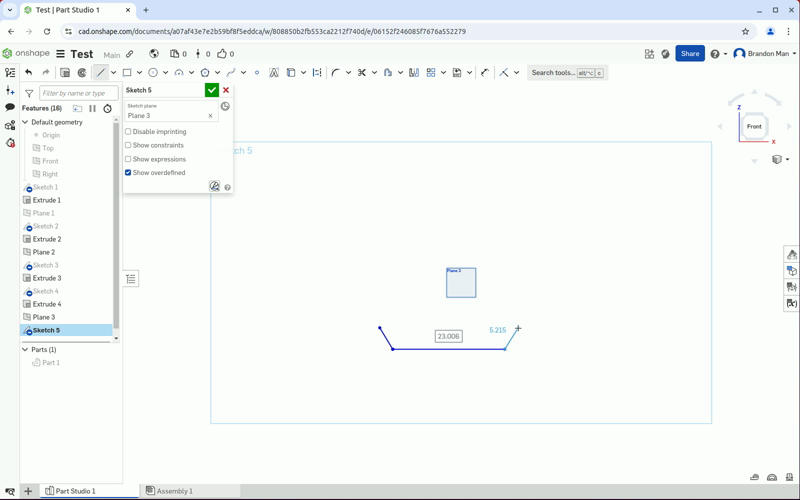
key_up(shift)
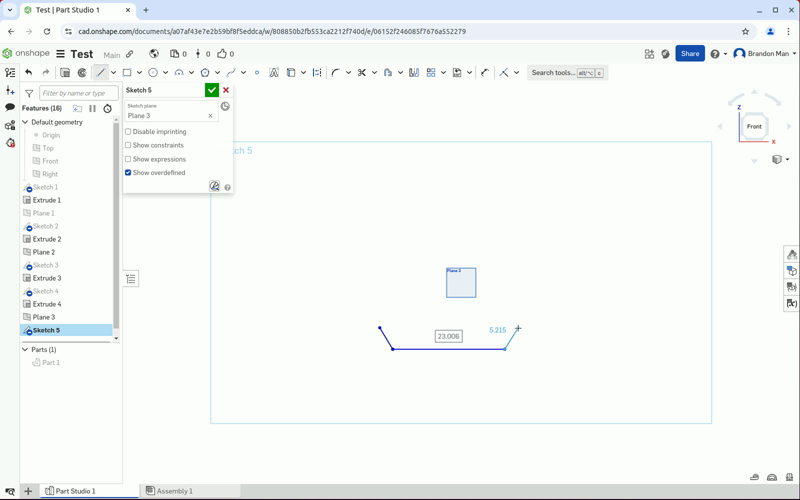
key_down(shift)
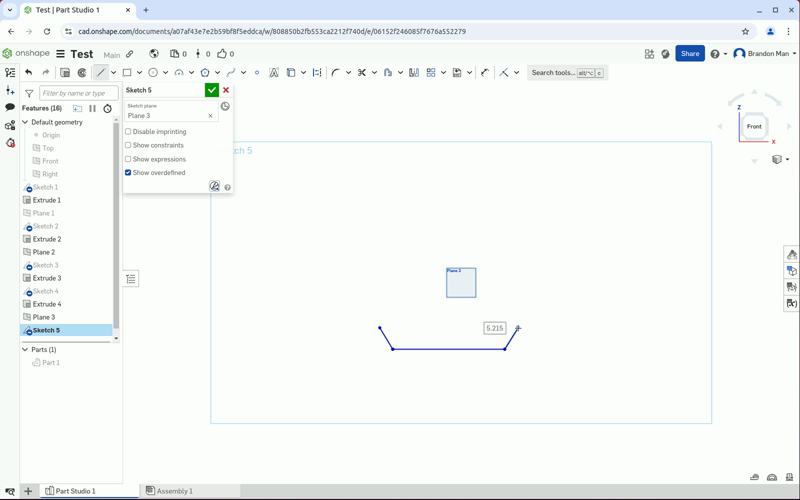
mouse_move(548, 327)
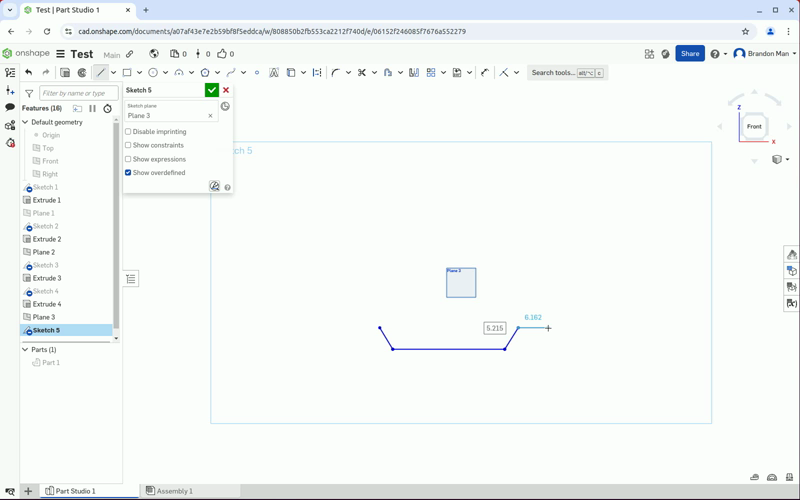
mouse_move(504, 327)
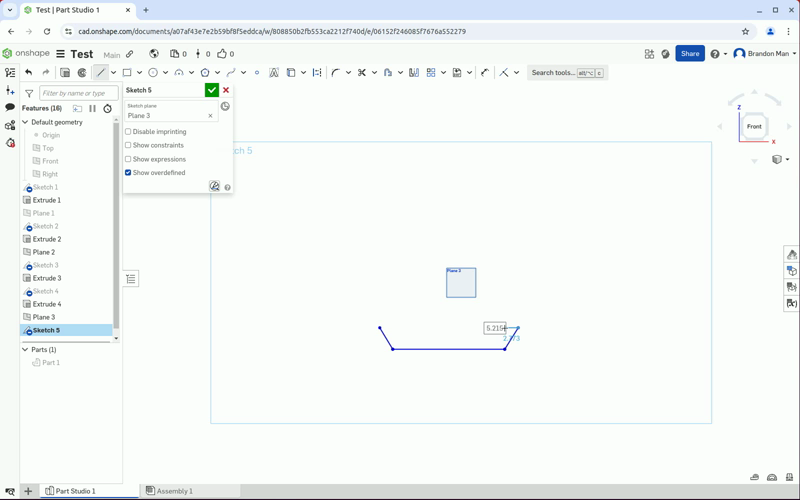
click(504, 327)
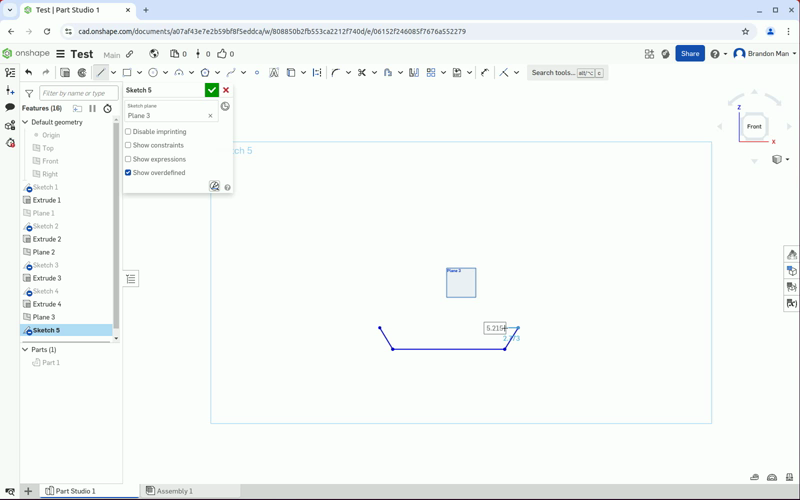
key_up(shift)
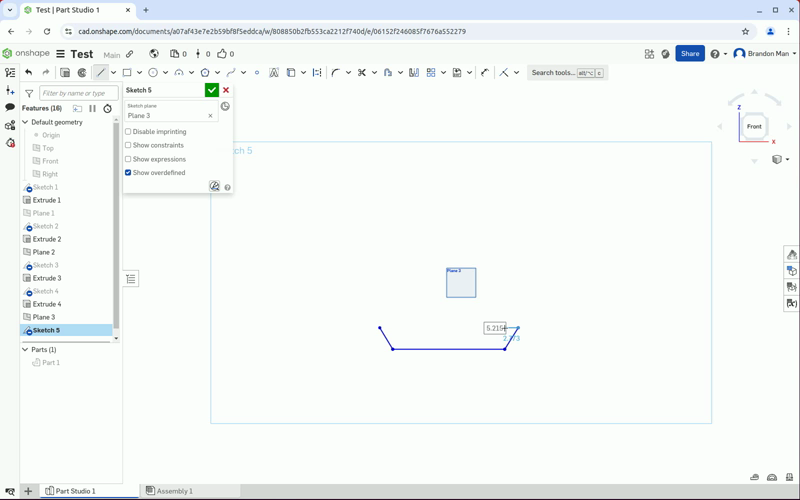
key_down(shift)
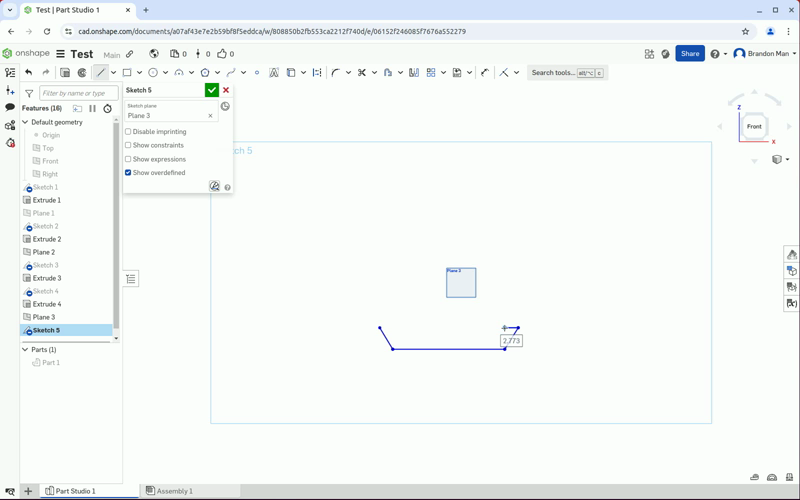
mouse_move(392, 327)
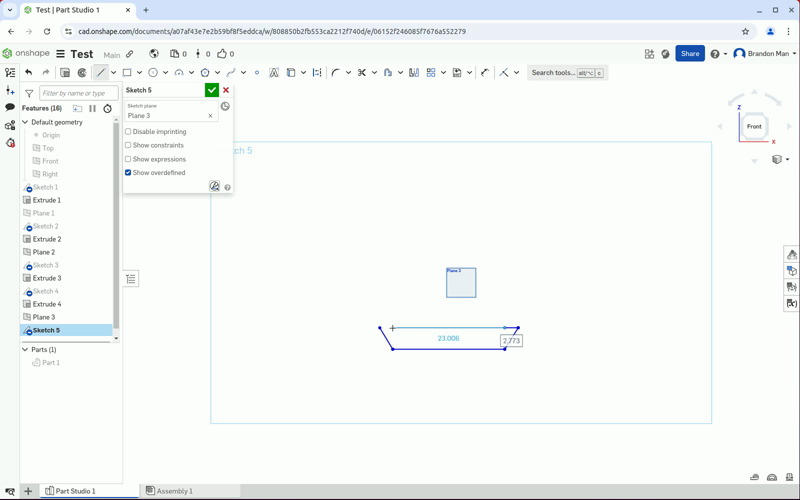
click(392, 327)
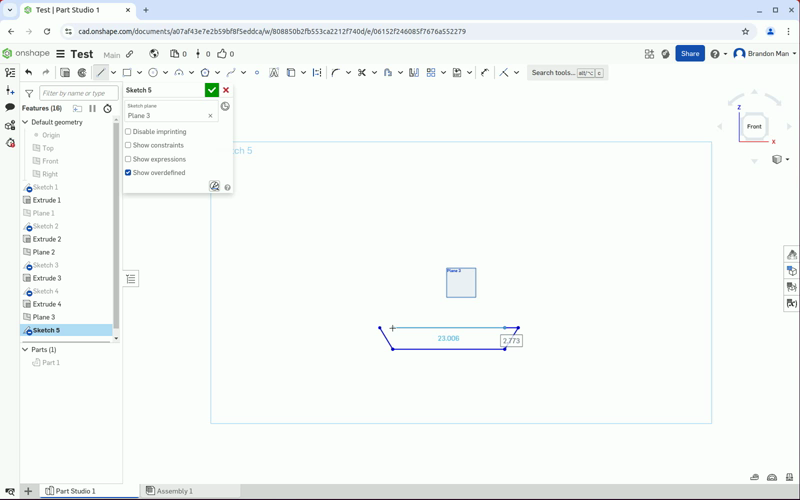
key_up(shift)
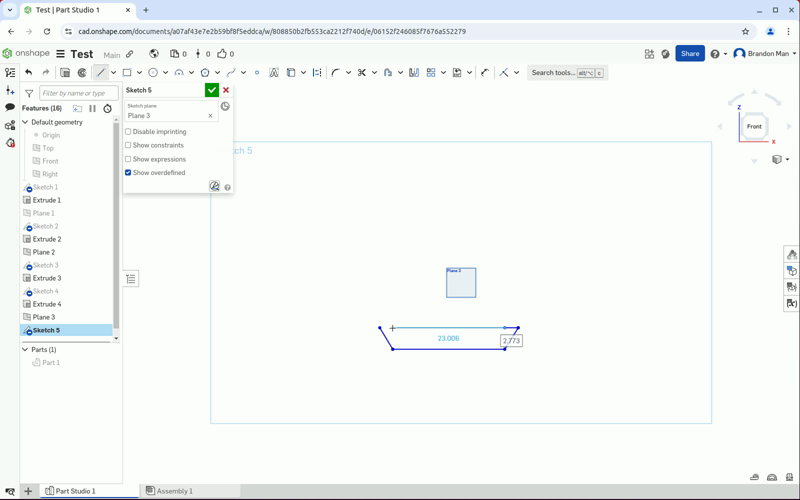
mouse_move(422, 327)
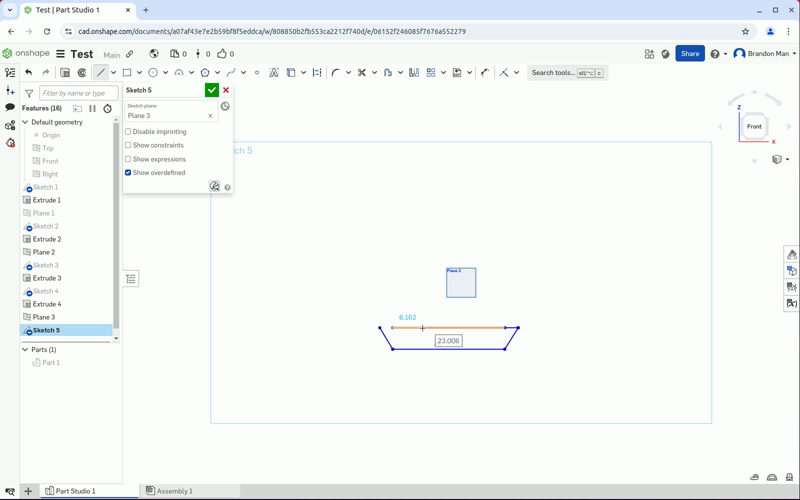
key_down(shift)
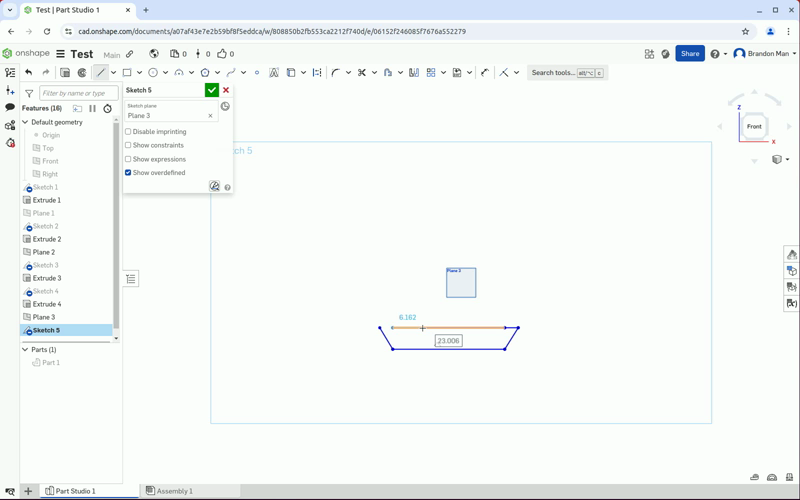
mouse_move(379, 327)
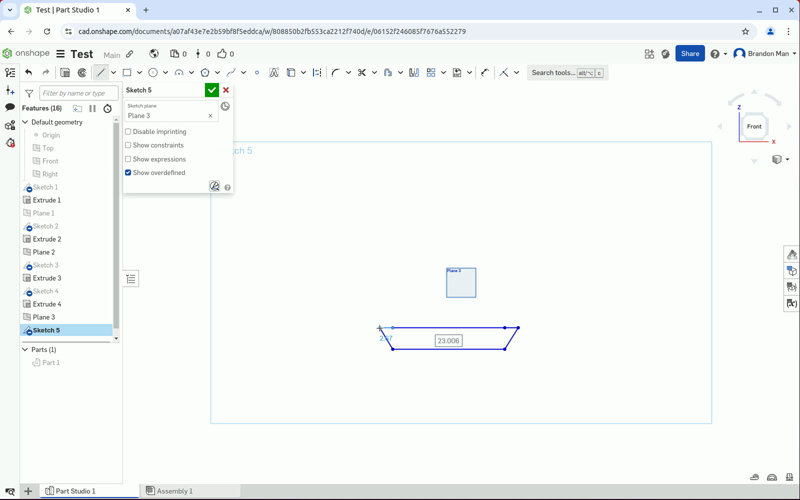
key_up(shift)
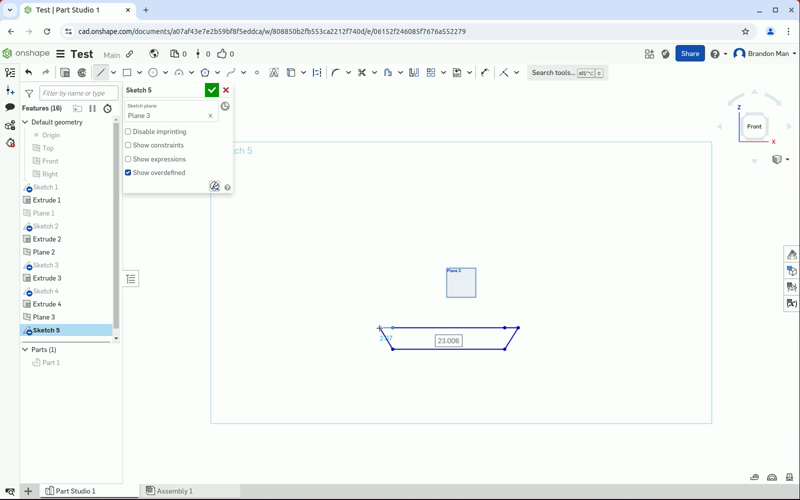
click(379, 327)
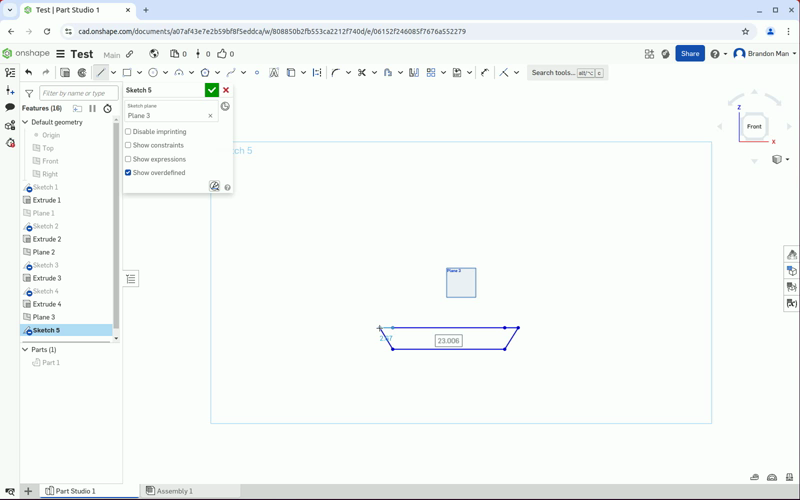
key(esc)
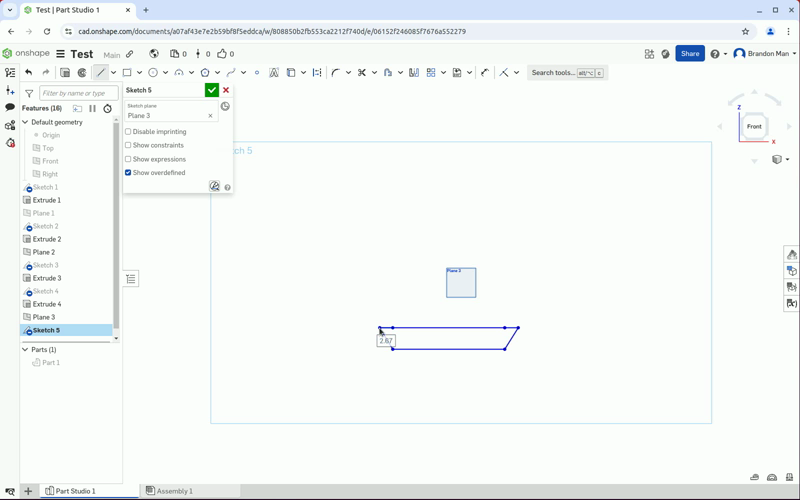
mouse_move(504, 334)
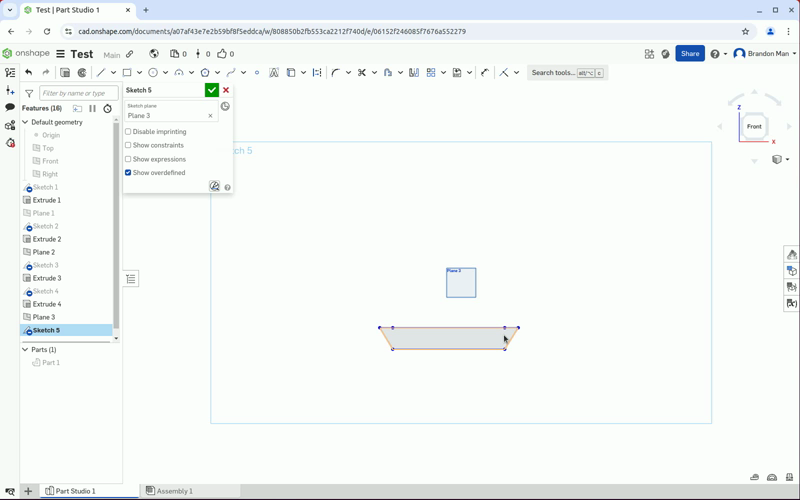
click(504, 334)
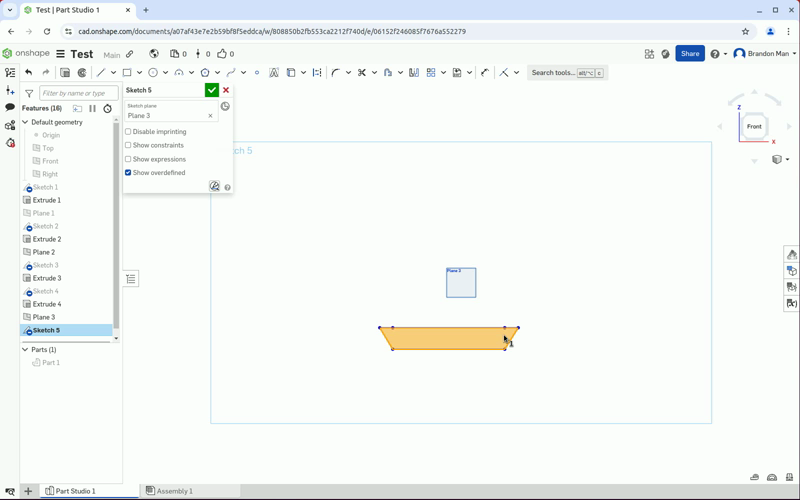
mouse_move(73, 352)
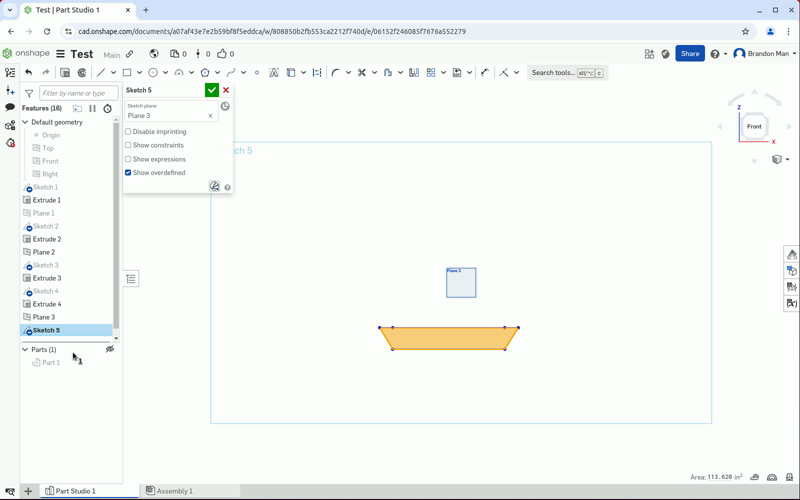
key(shift+y)
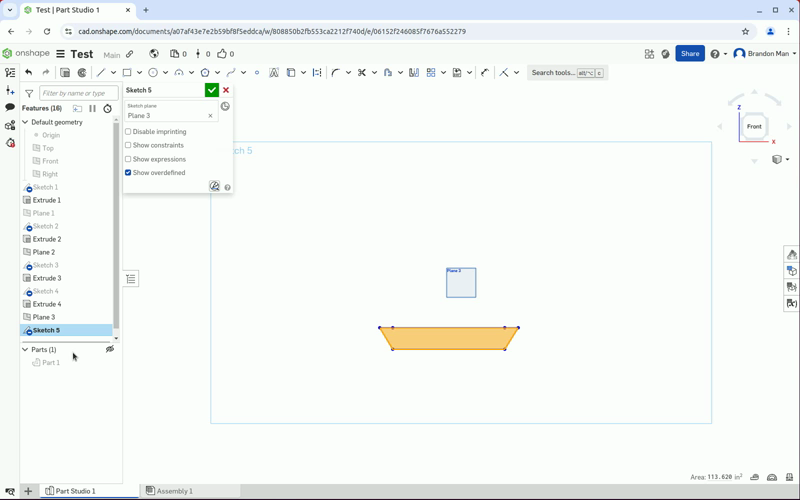
key(shift+e)
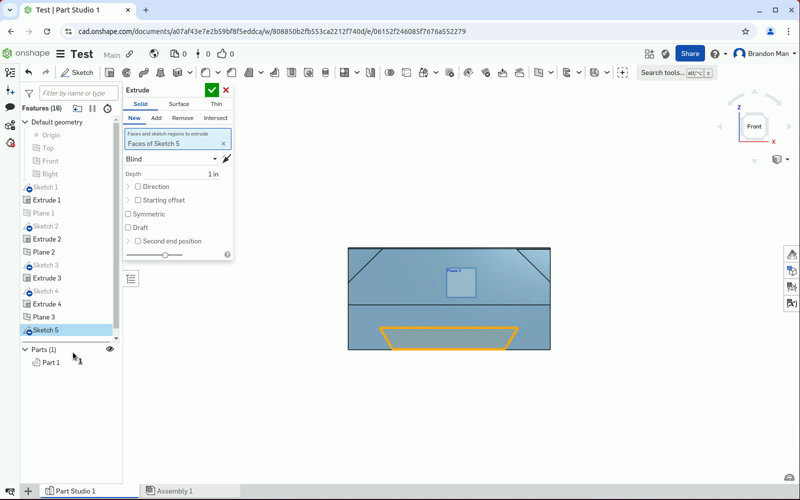
mouse_move(143, 106)
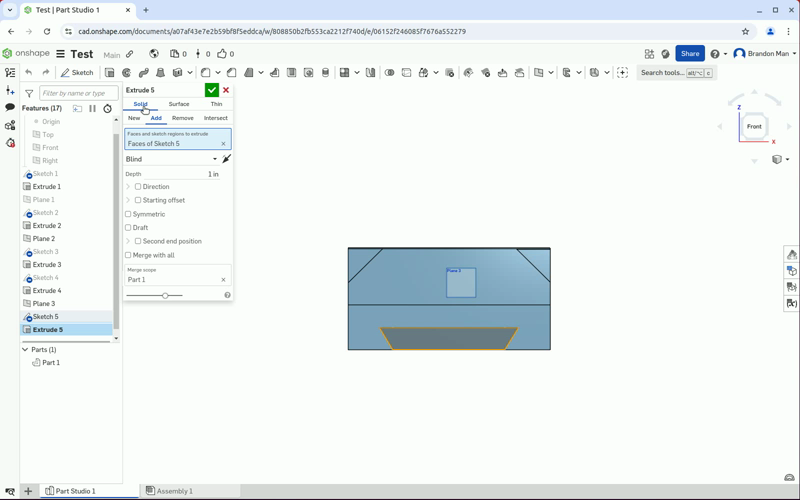
click(143, 106)
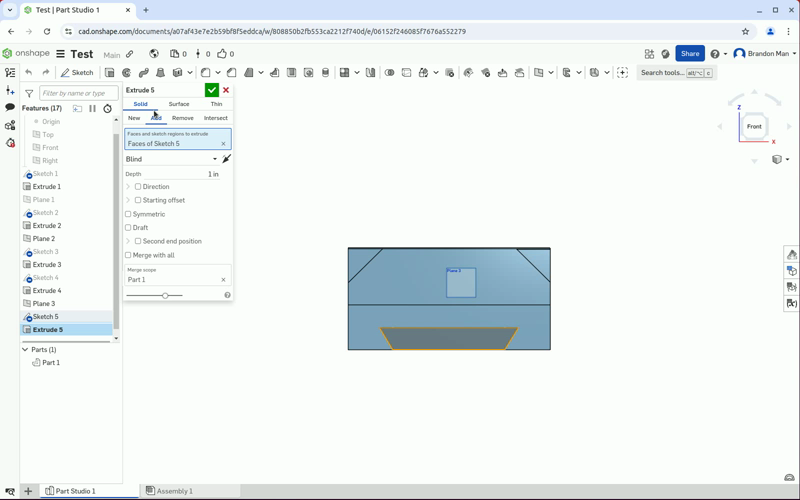
mouse_move(186, 120)
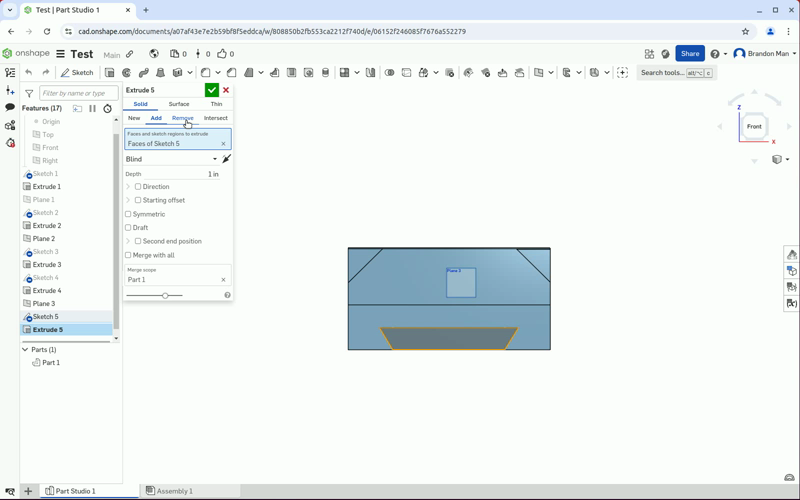
click(186, 120)
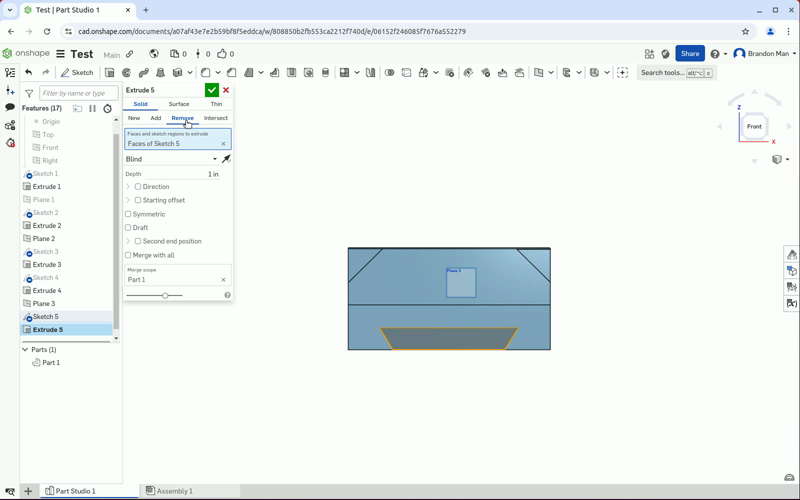
key(tab, 4)
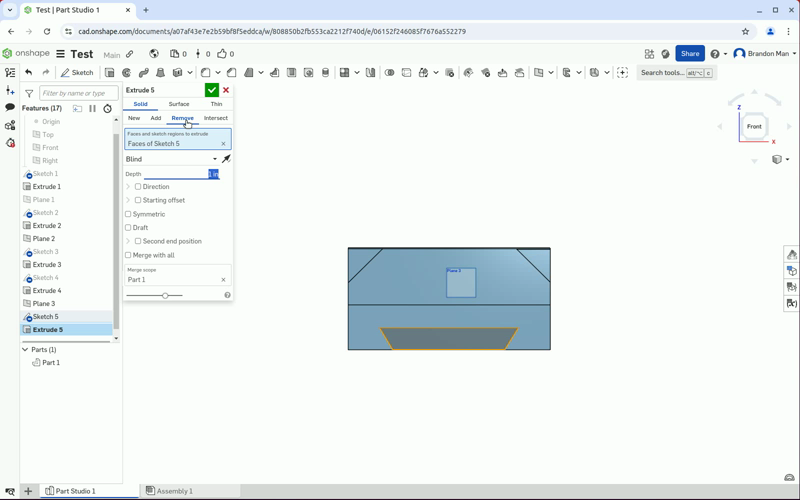
text(21.423)
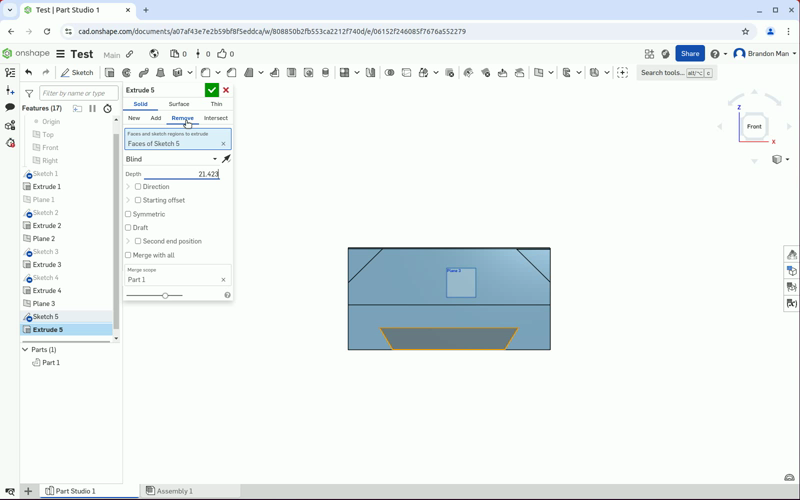
key(tab, 6)
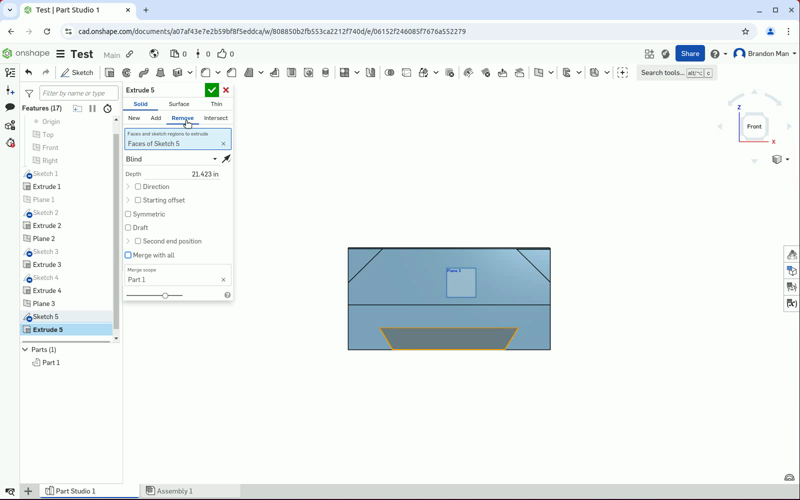
key(space)
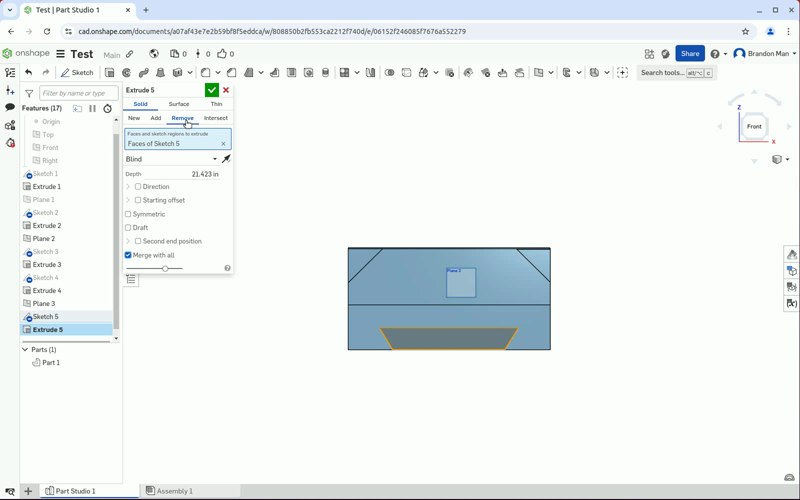
key(enter)
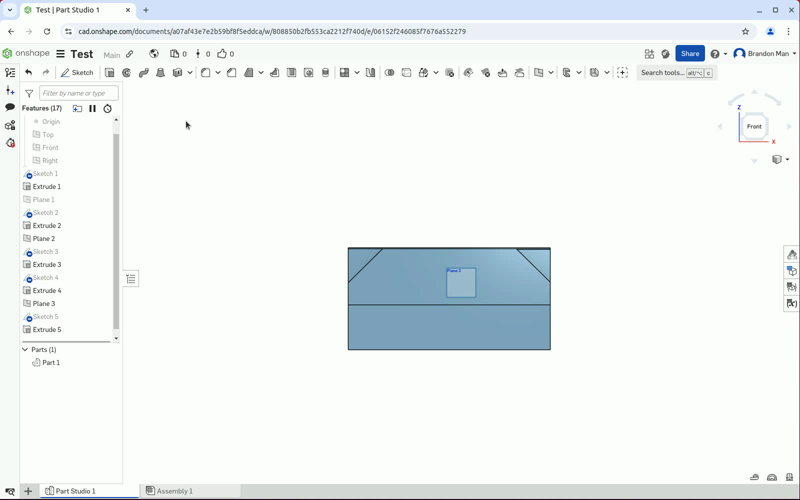
key(shift+h)
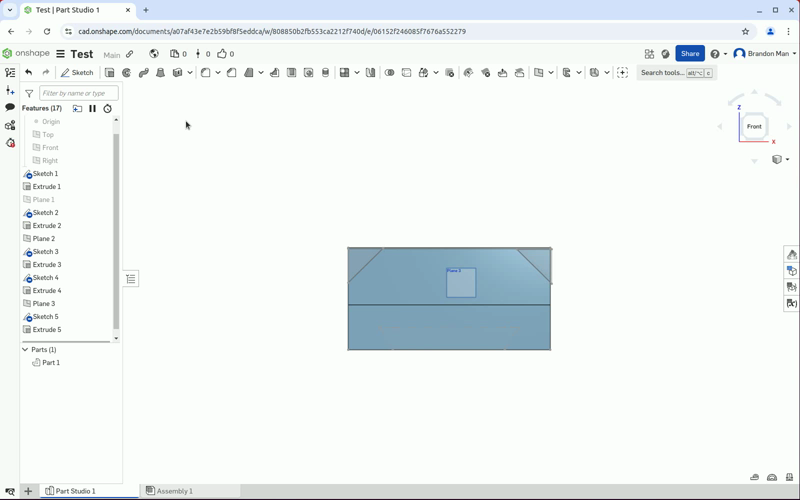
key(shift+h)
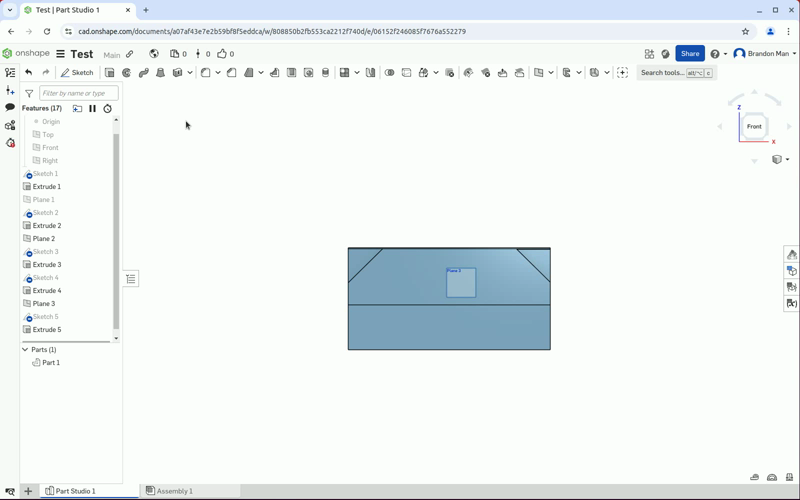
mouse_move(69, 176)
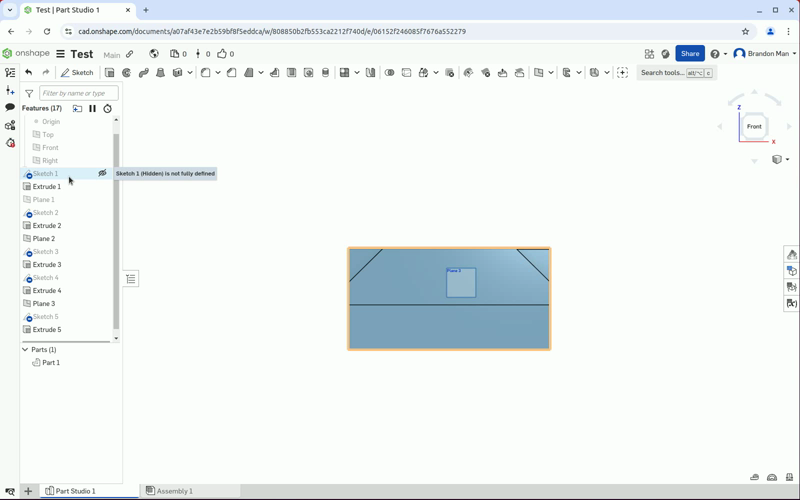
click(69, 176)
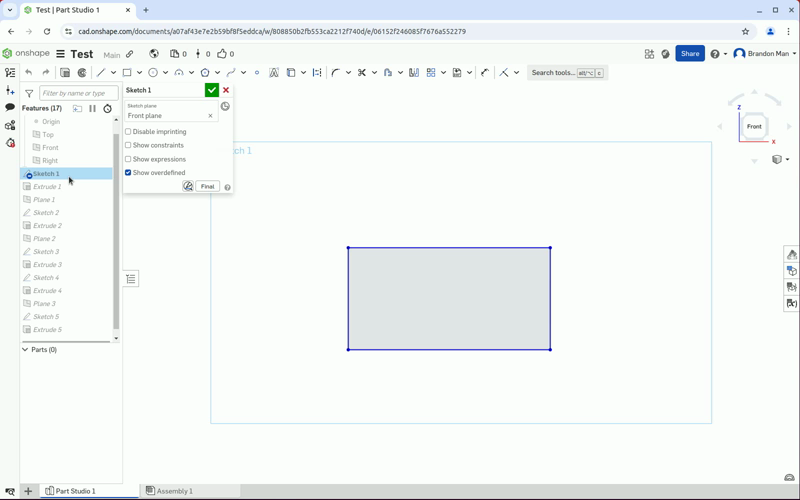
mouse_move(229, 92)
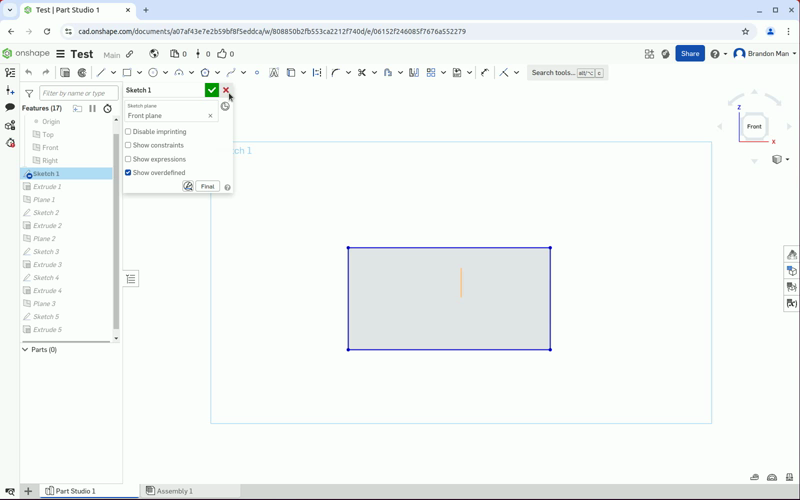
click(229, 92)
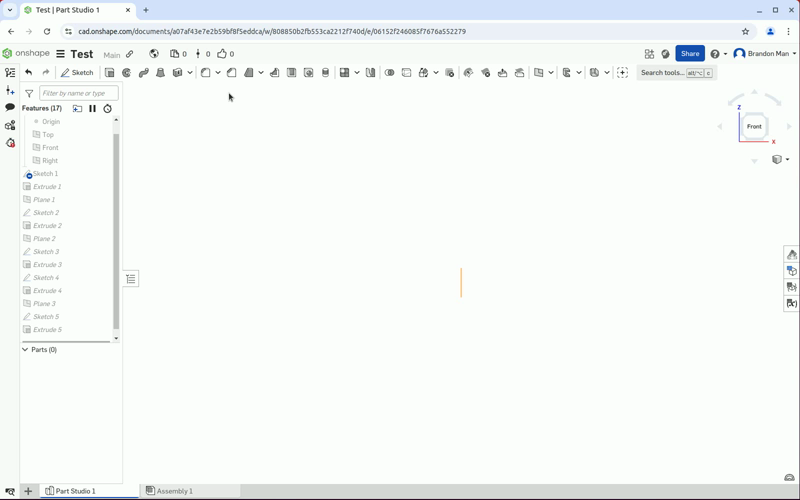
mouse_move(73, 352)
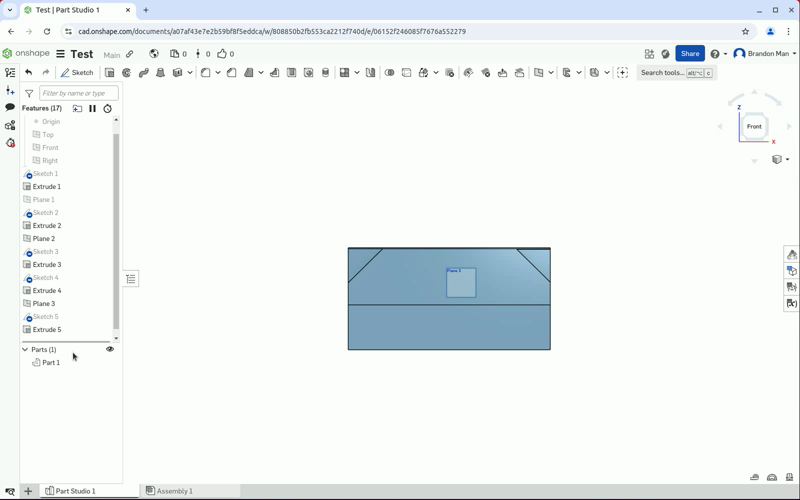
key(y)
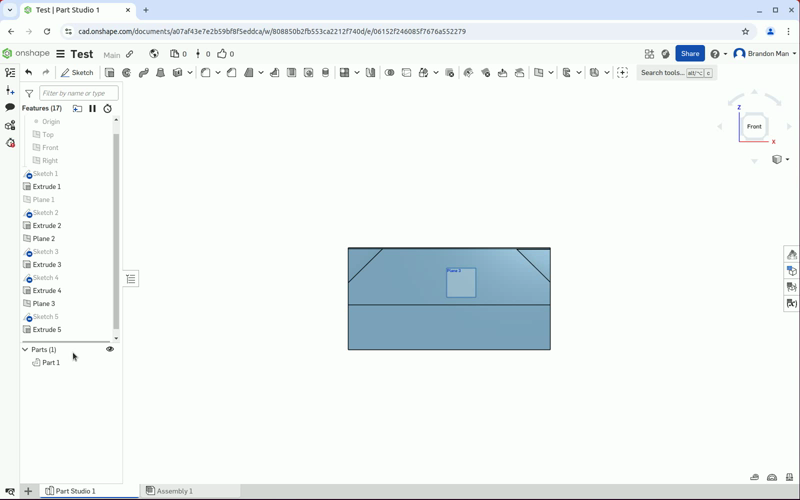
key(shift+p)
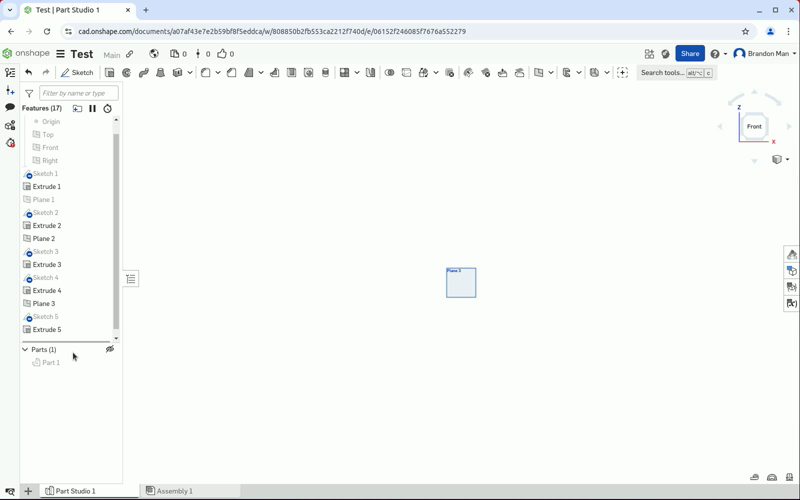
key(space)
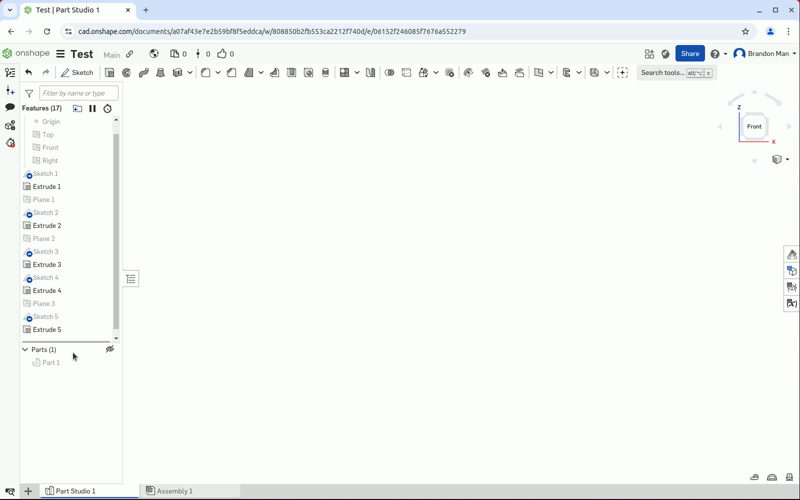
key_down(shift)
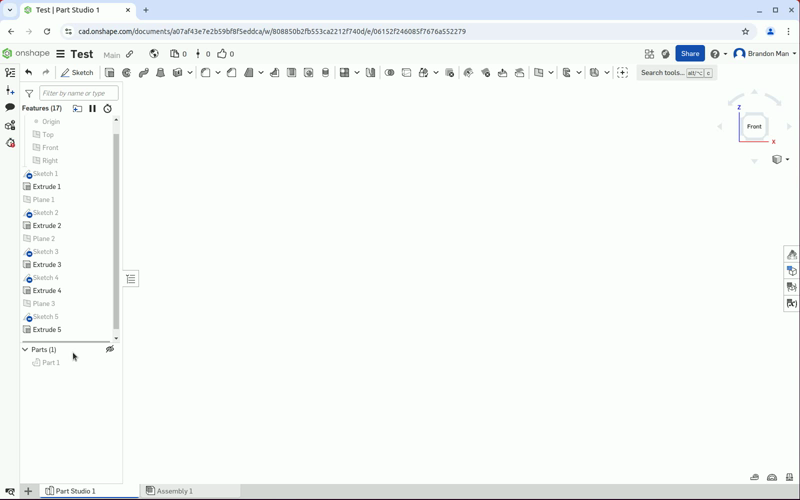
key(down)
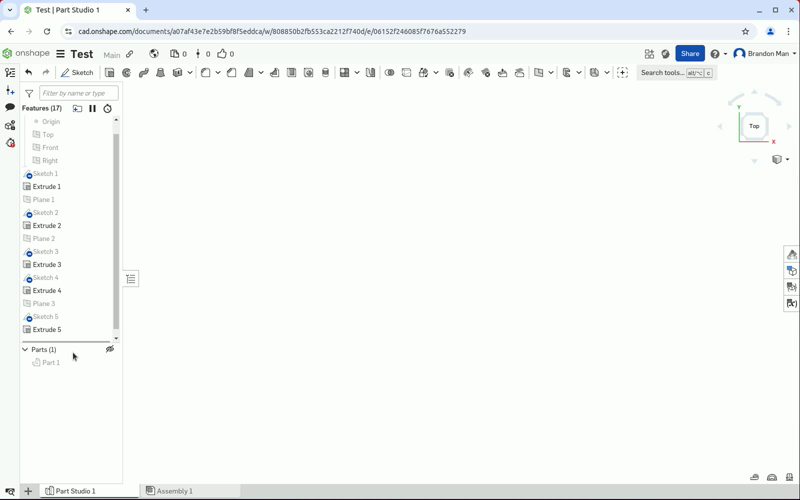
key_up(shift)
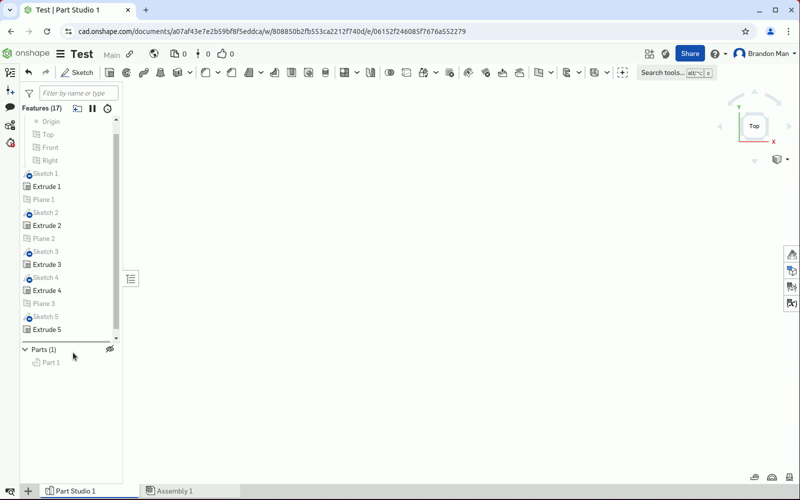
mouse_move(73, 352)
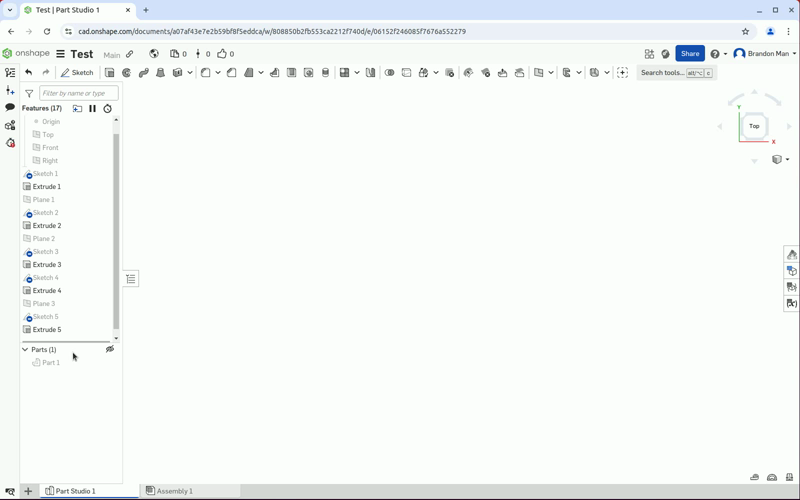
key(shift+y)
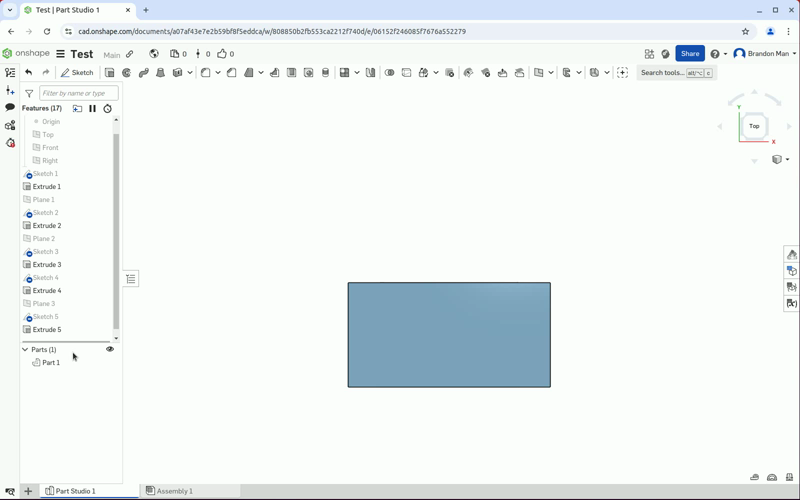
mouse_move(541, 75)
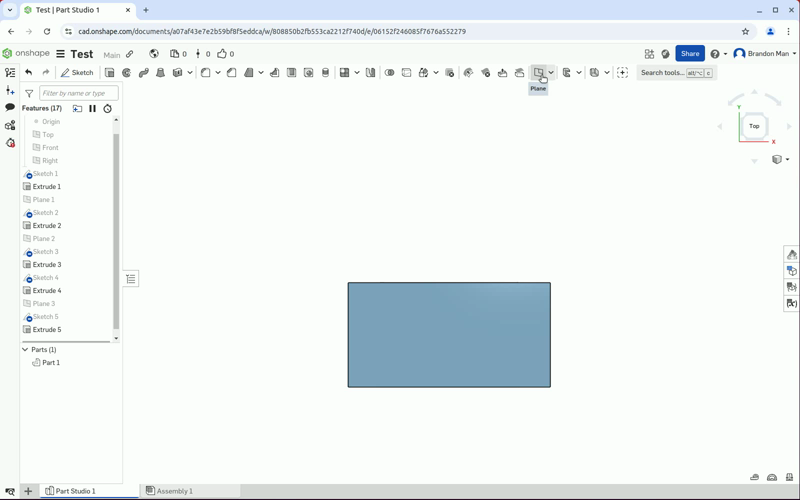
click(541, 75)
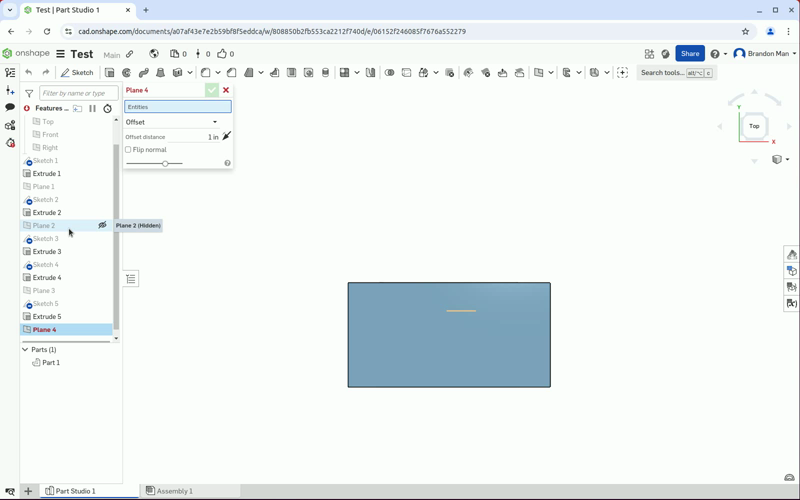
scroll(3)
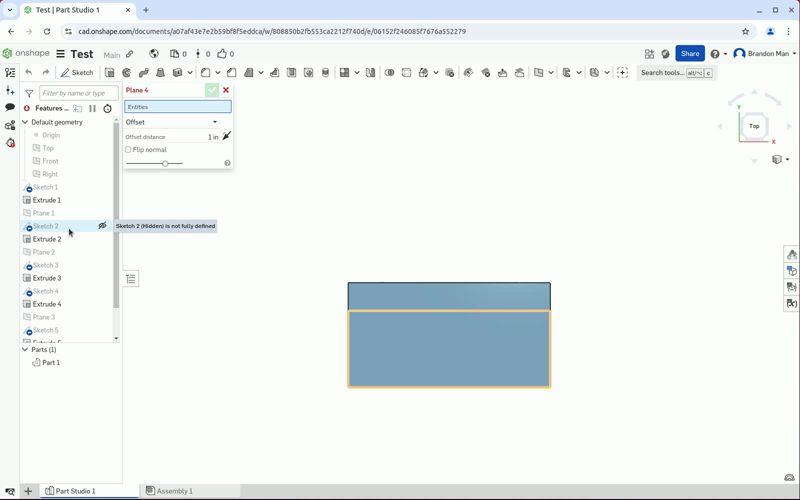
mouse_move(69, 150)
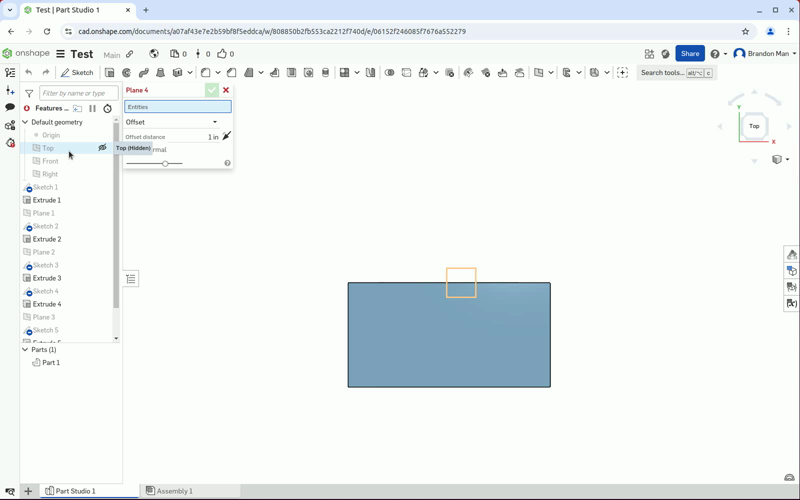
click(69, 150)
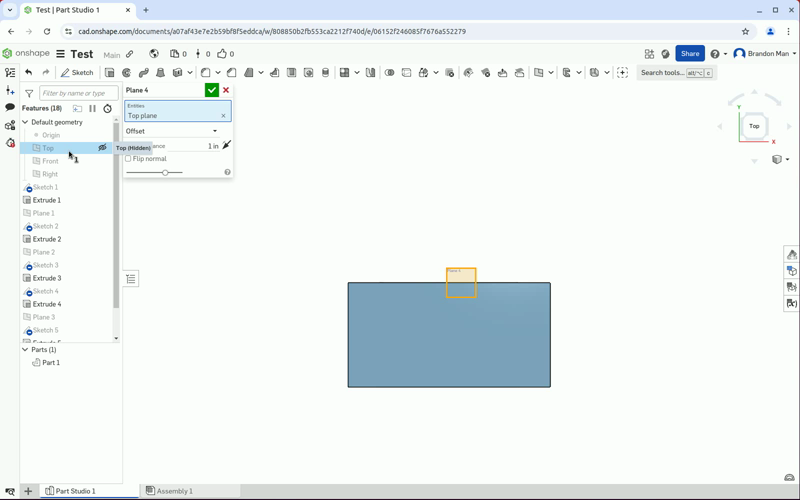
key(tab, 2)
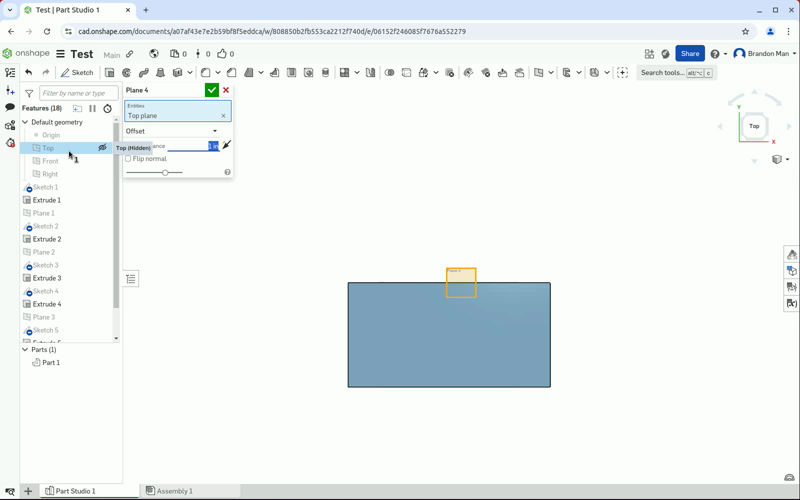
text(4.56)
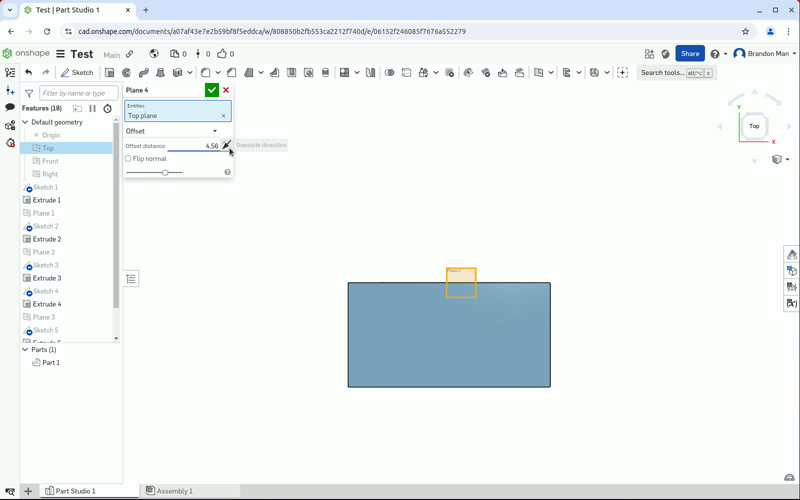
mouse_move(229, 147)
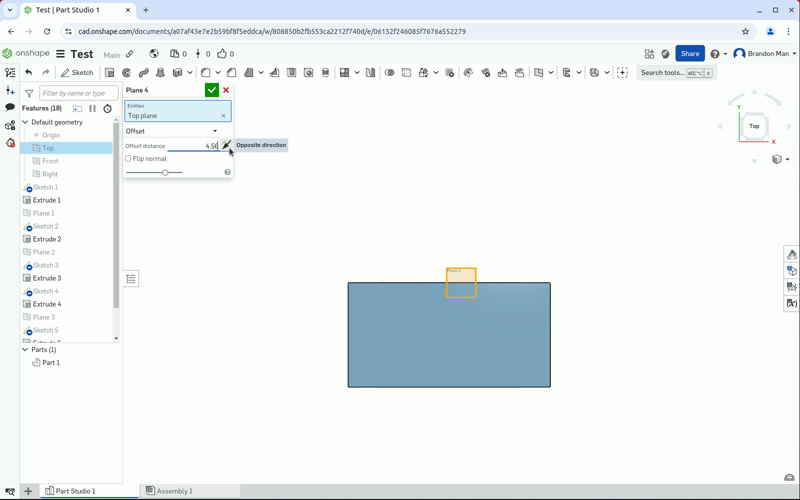
click(229, 147)
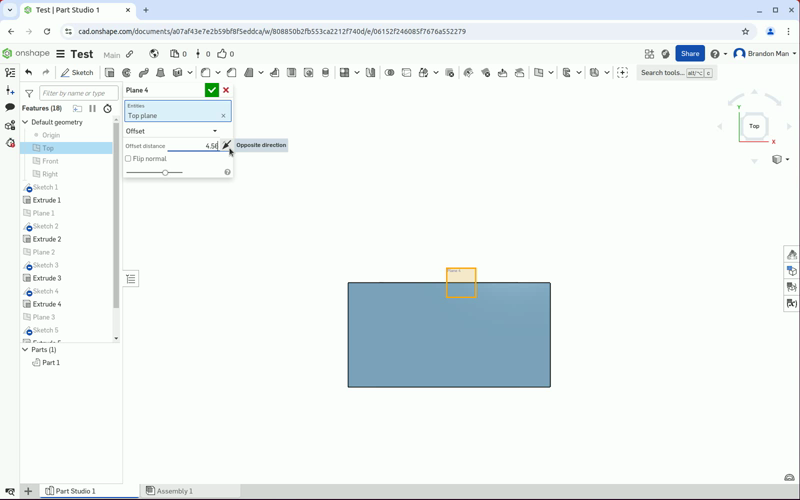
key(enter, 2)
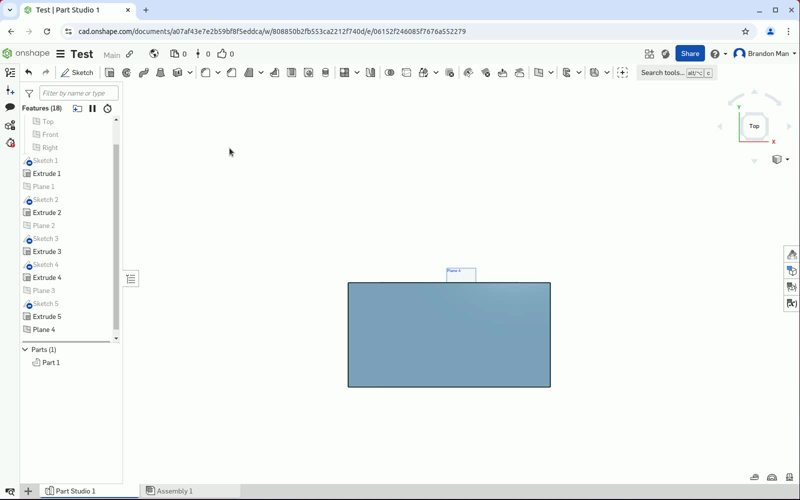
key(shift+s)
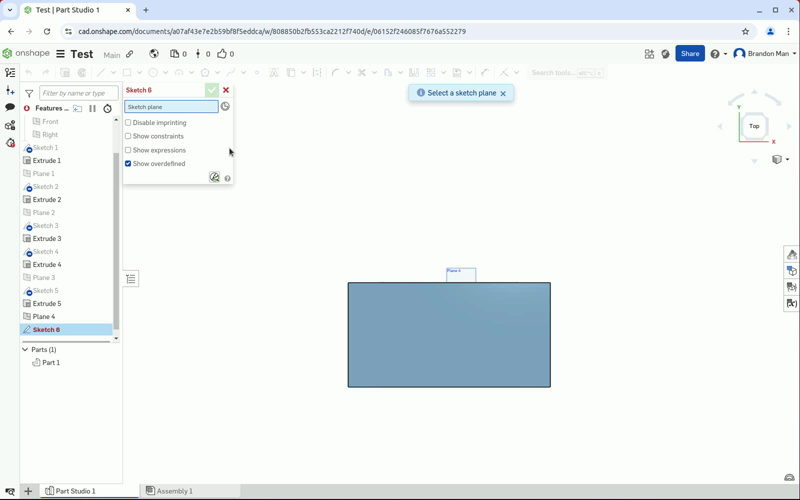
mouse_move(69, 319)
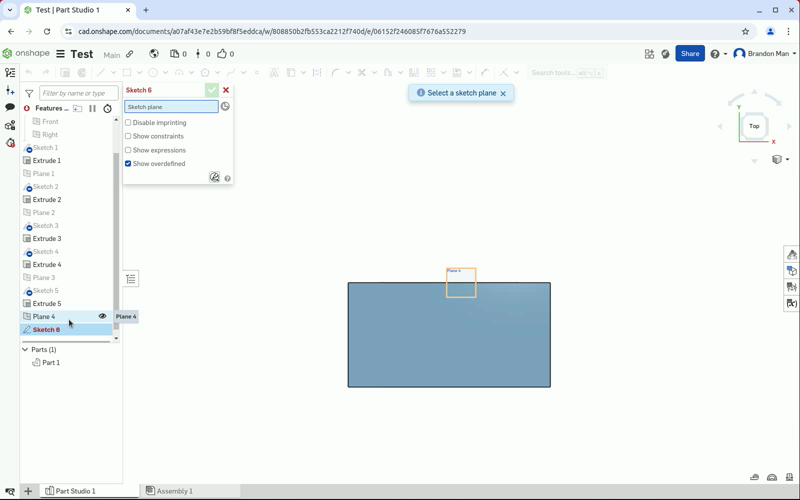
click(69, 319)
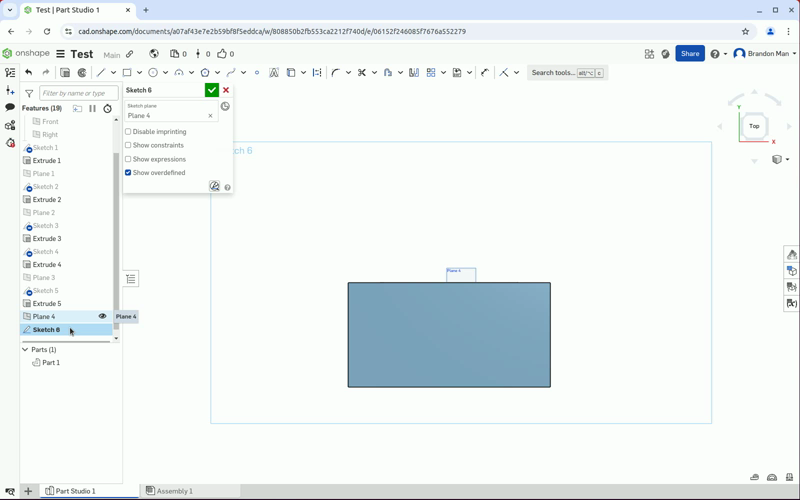
mouse_move(73, 352)
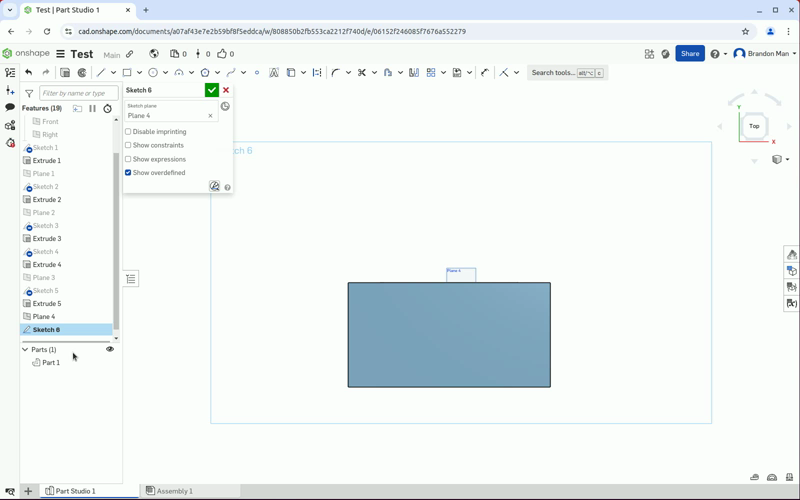
key(y)
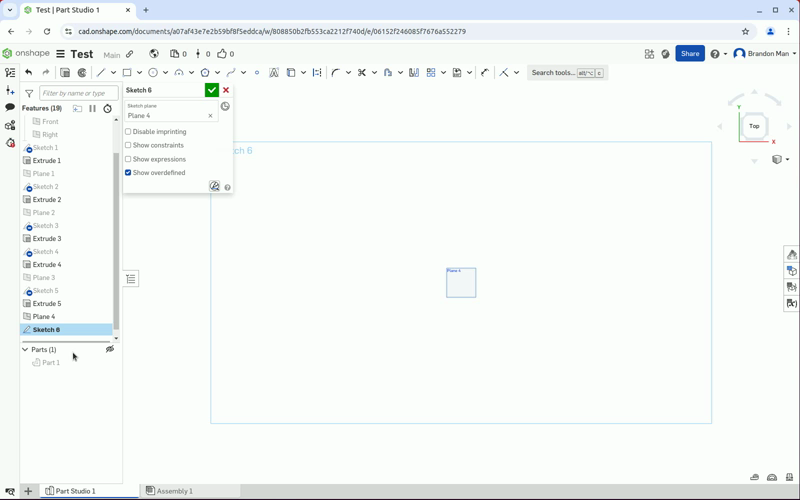
key(c)
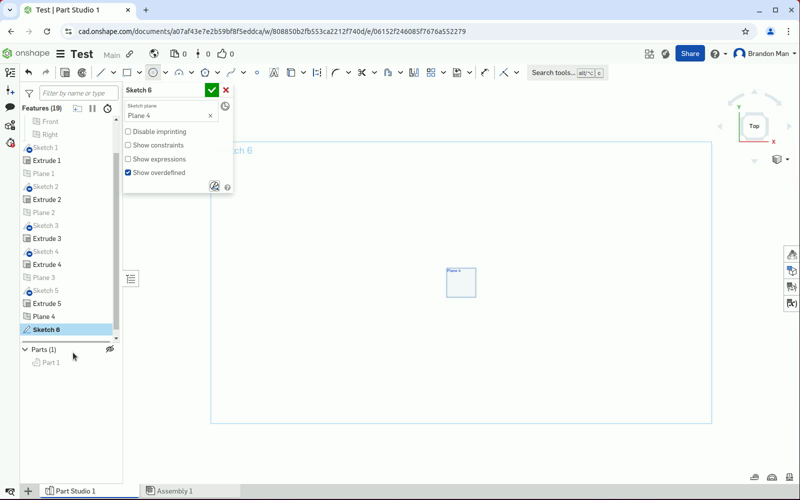
key_down(shift)
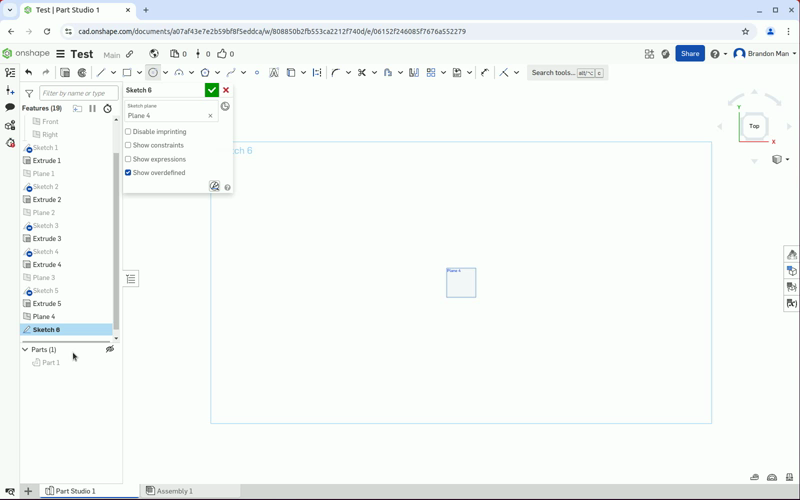
mouse_move(449, 347)
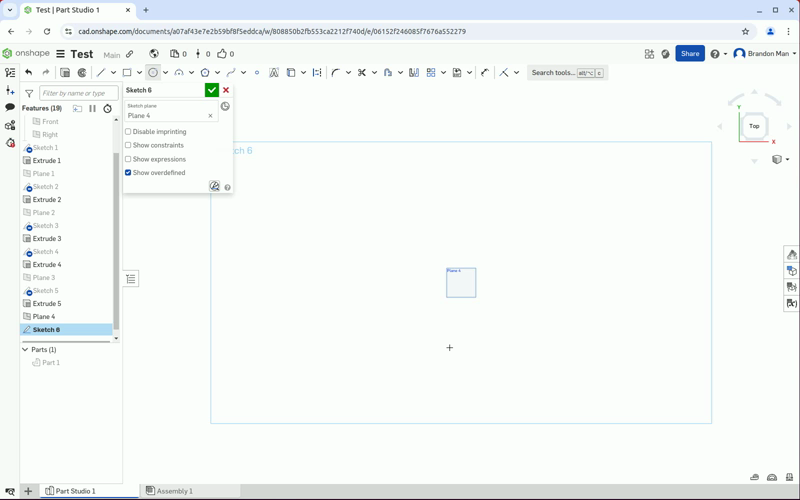
click(449, 347)
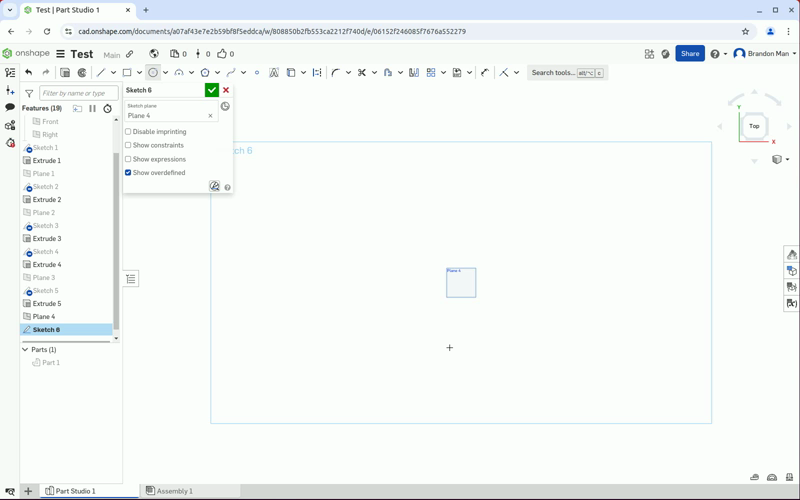
key_up(shift)
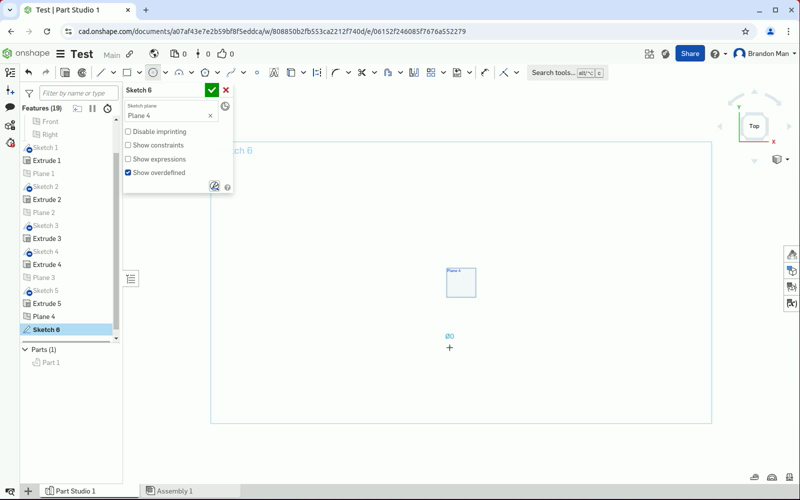
mouse_move(472, 347)
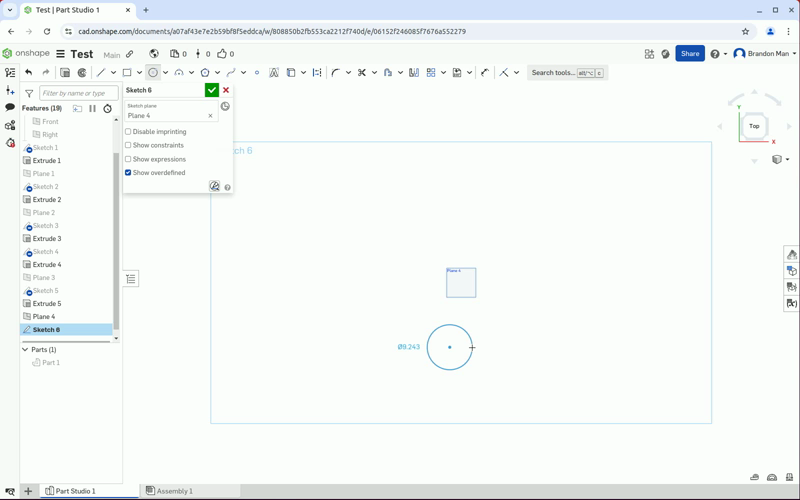
click(472, 347)
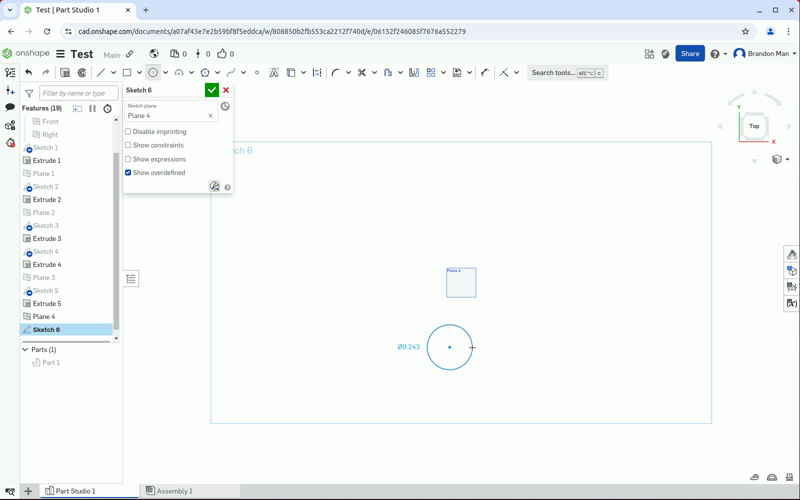
key(esc)
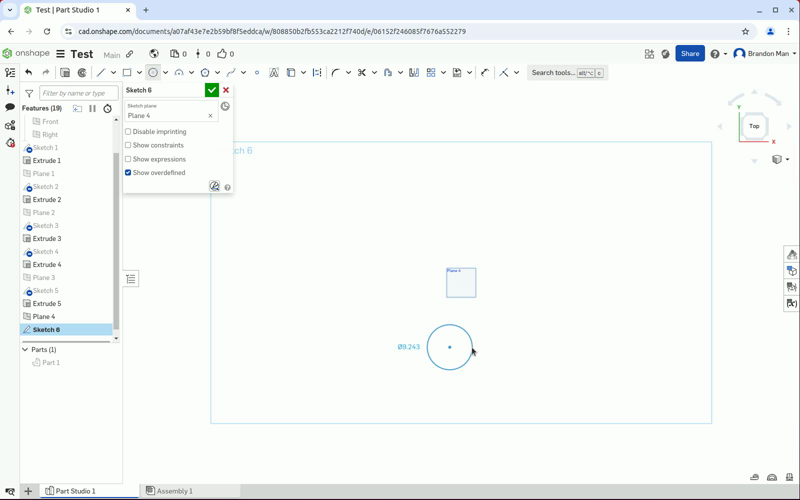
mouse_move(462, 343)
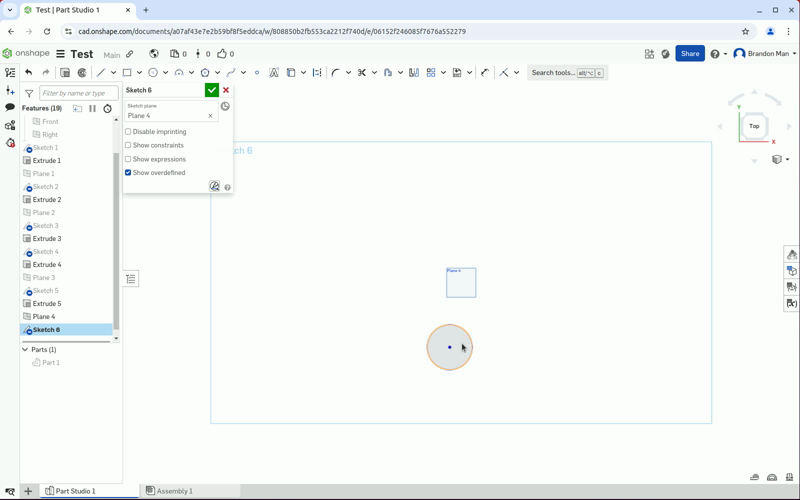
scroll(6)
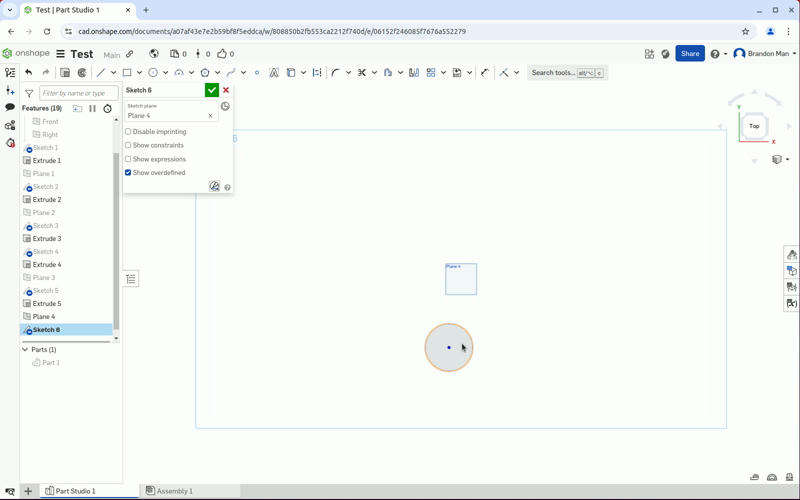
scroll(6)
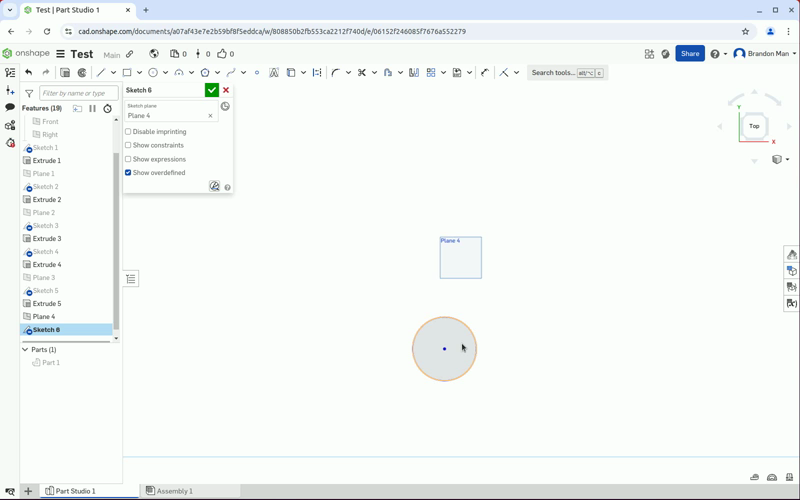
scroll(6)
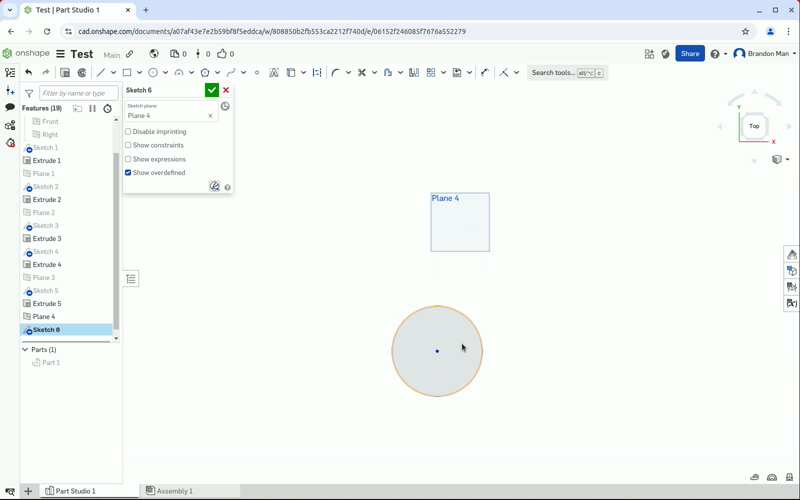
scroll(6)
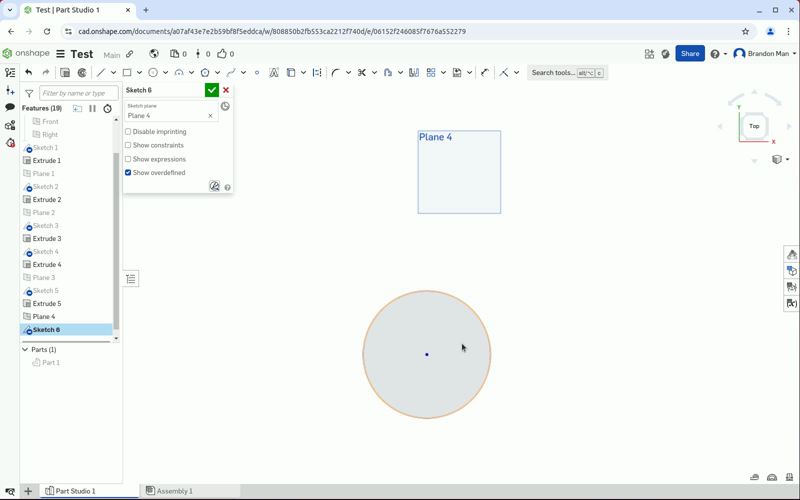
scroll(6)
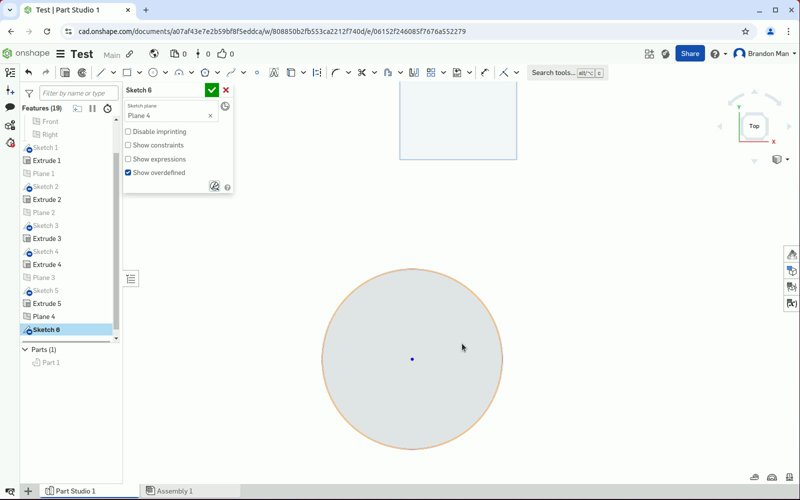
scroll(6)
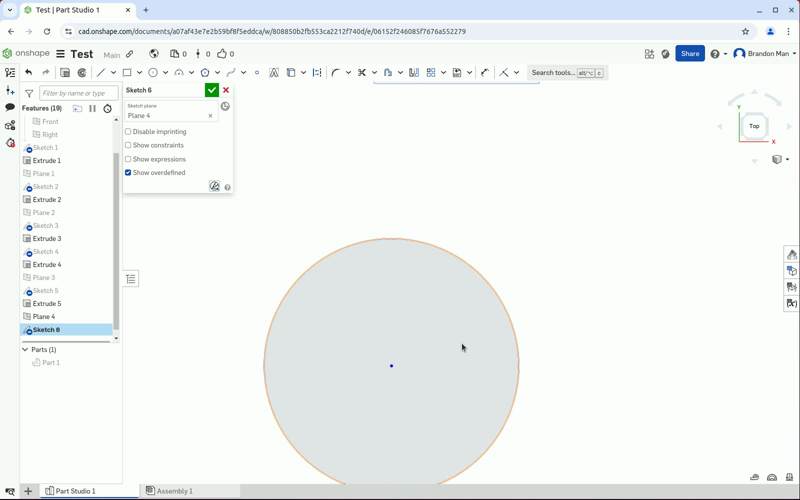
scroll(6)
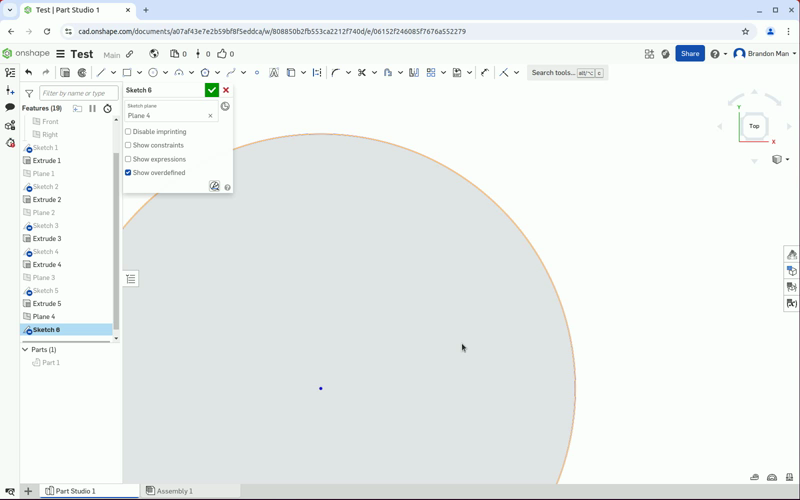
click(462, 343)
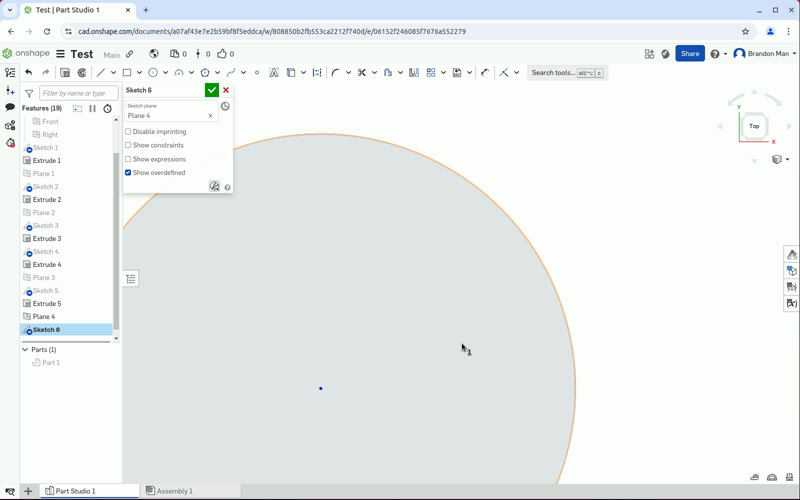
scroll(-6)
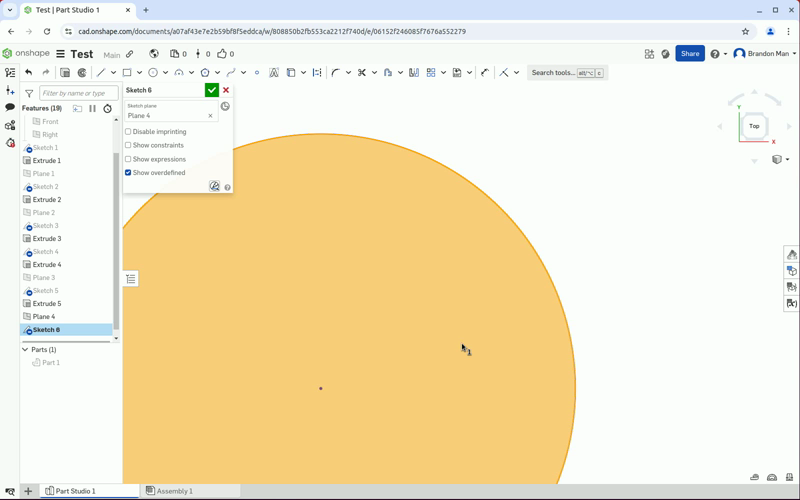
scroll(-6)
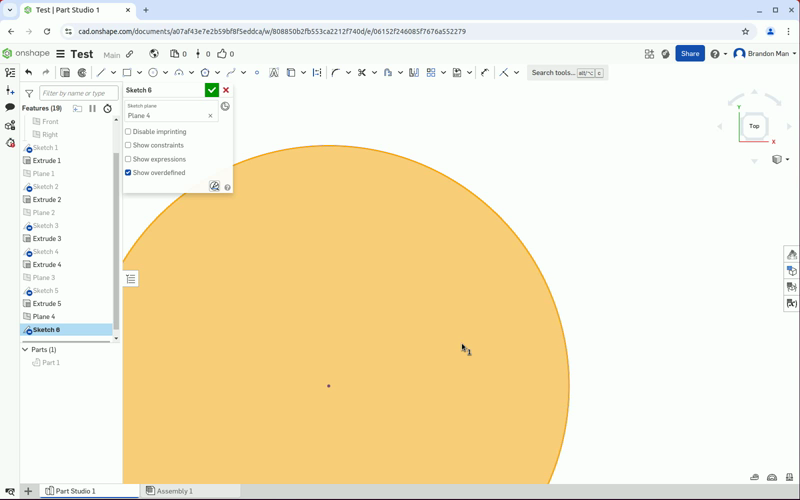
scroll(-6)
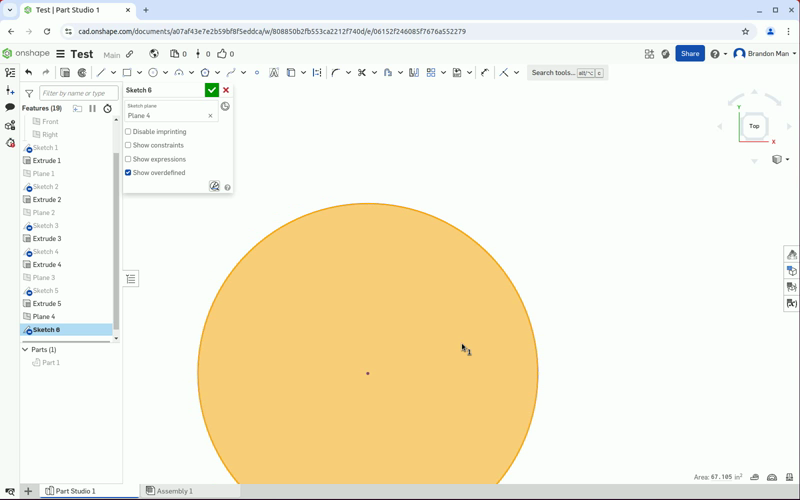
scroll(-6)
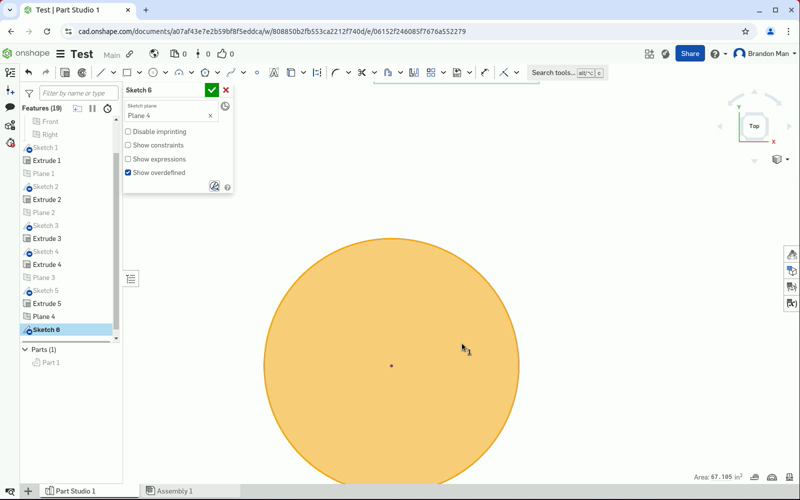
scroll(-6)
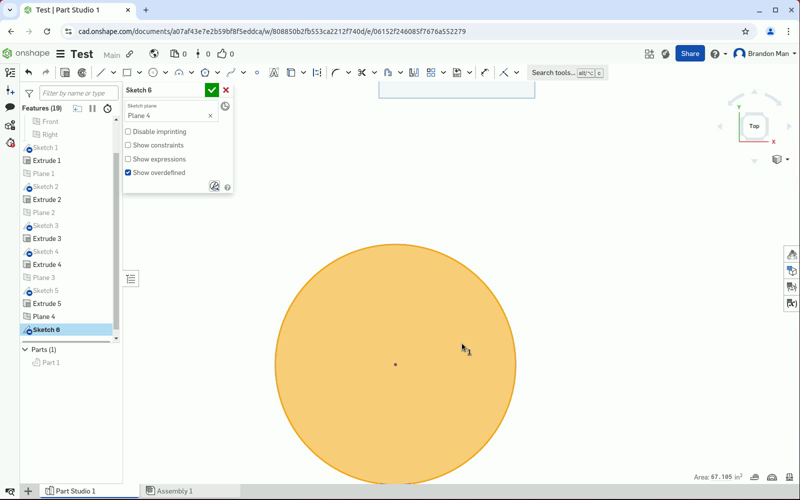
scroll(-6)
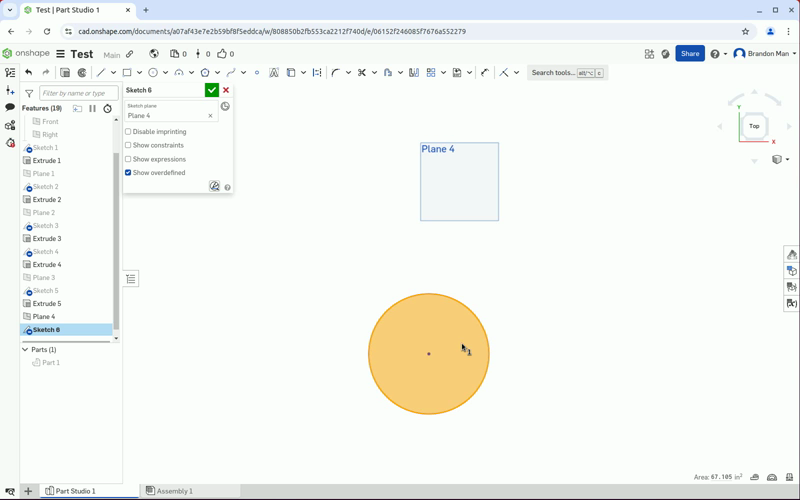
scroll(-6)
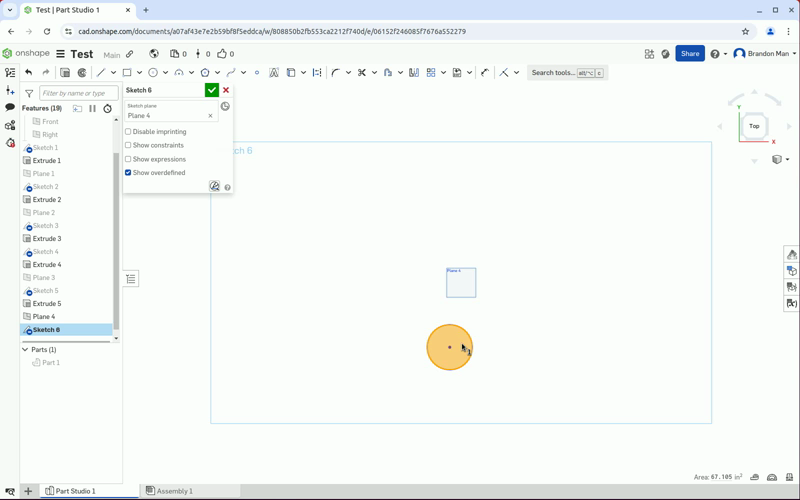
mouse_move(73, 352)
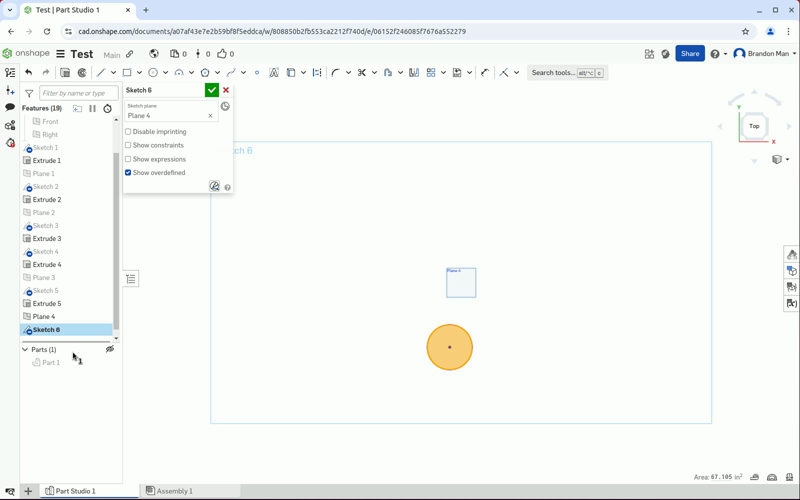
key(shift+y)
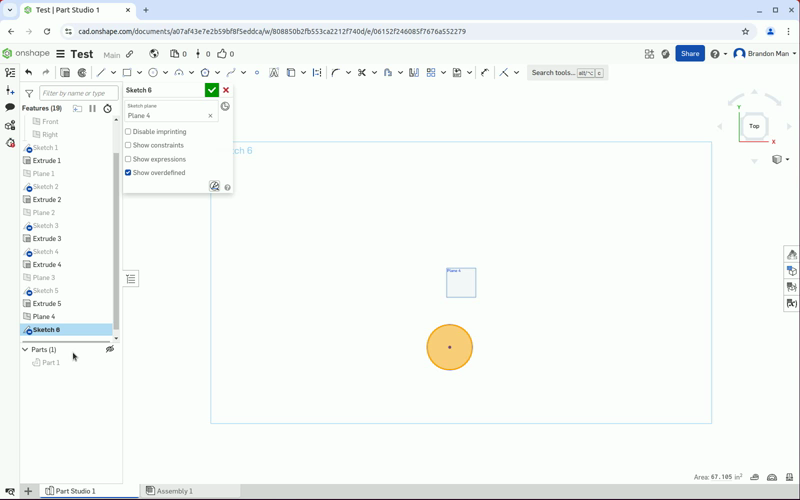
key(shift+e)
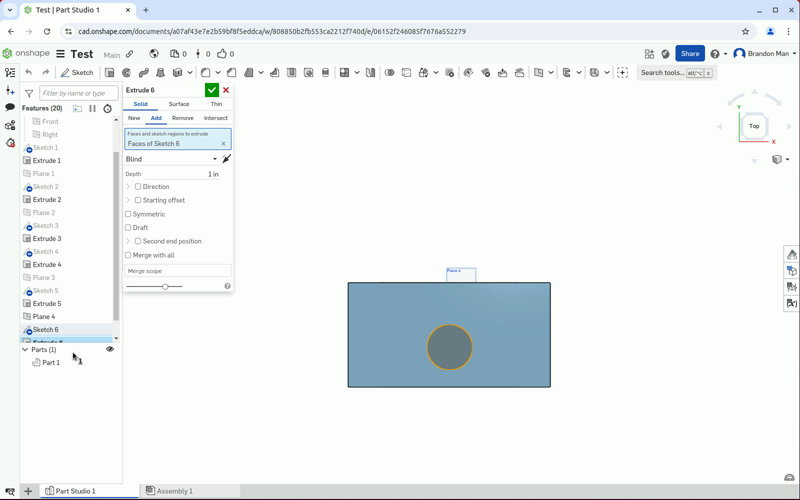
mouse_move(143, 106)
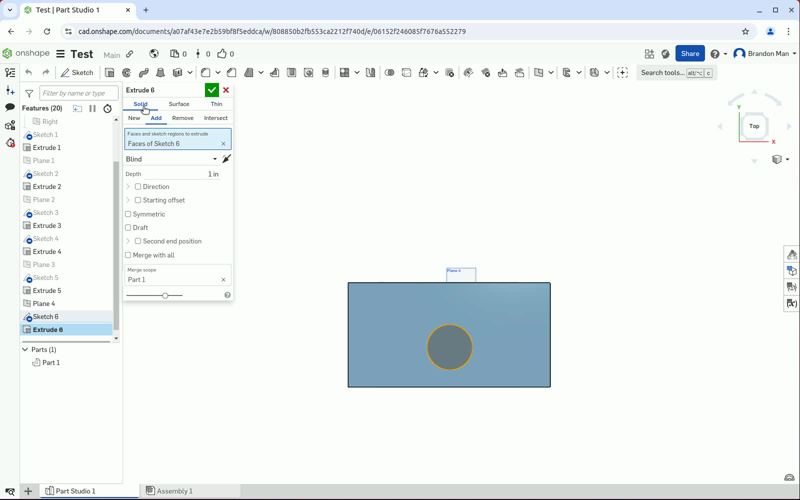
click(143, 106)
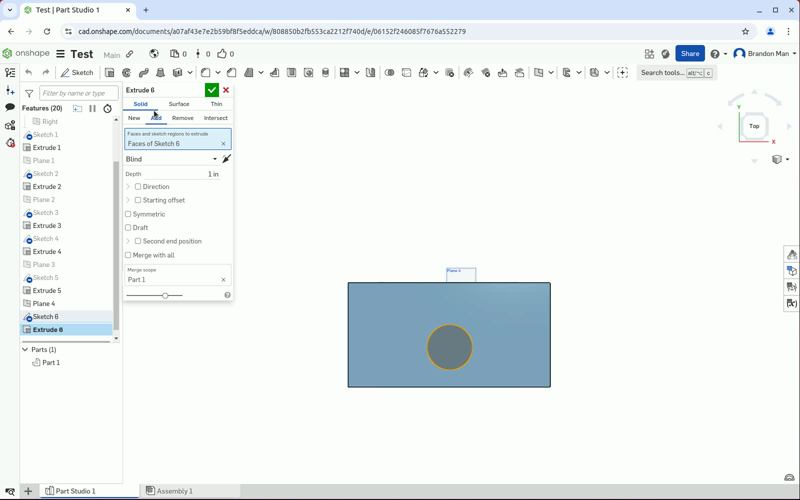
mouse_move(186, 120)
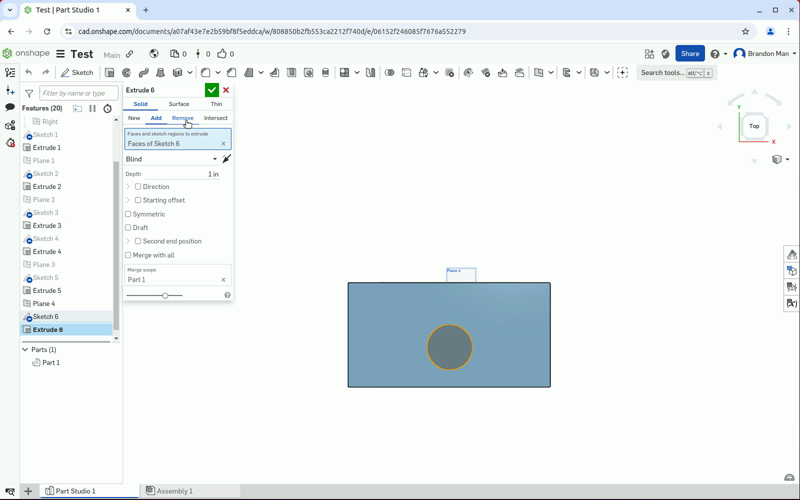
click(186, 120)
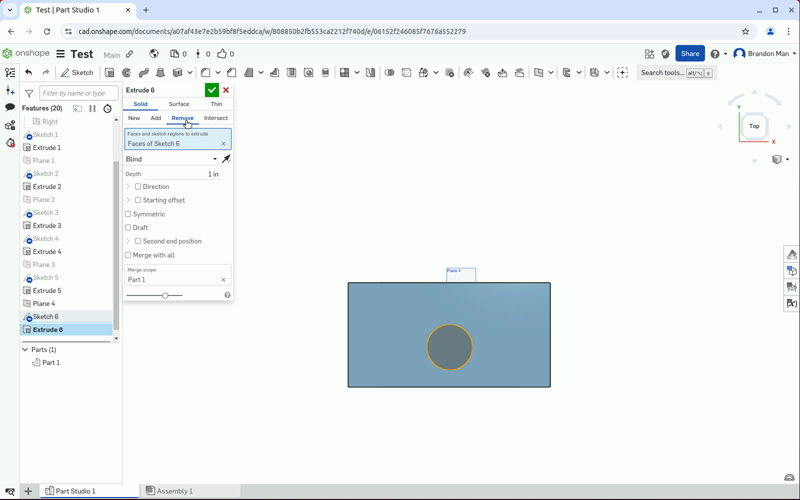
key(tab, 4)
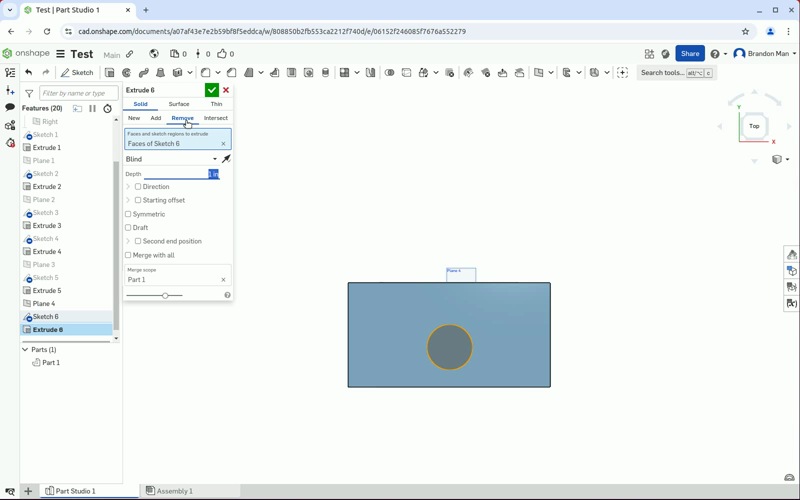
text(4.574)
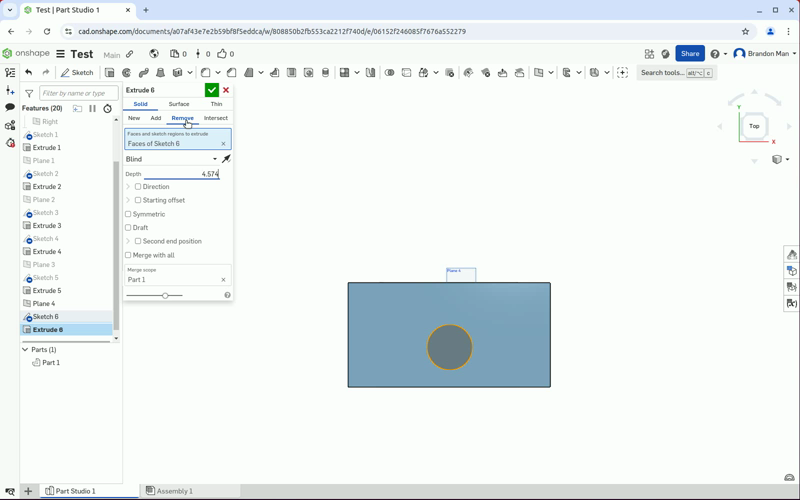
key(tab, 6)
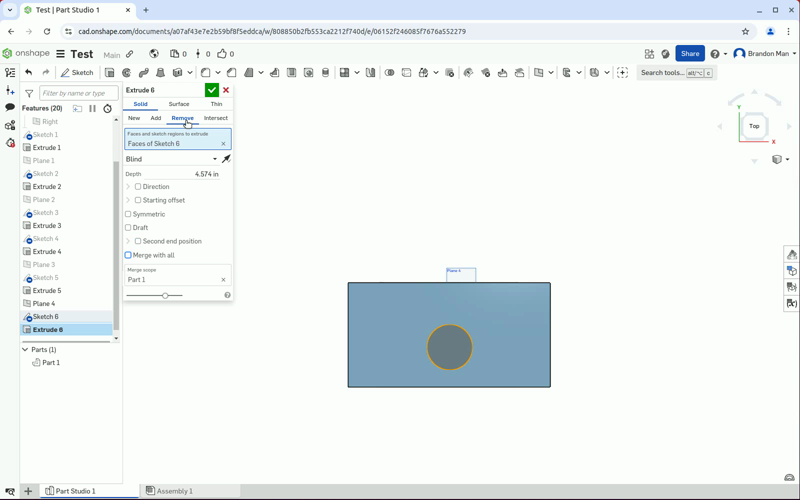
key(space)
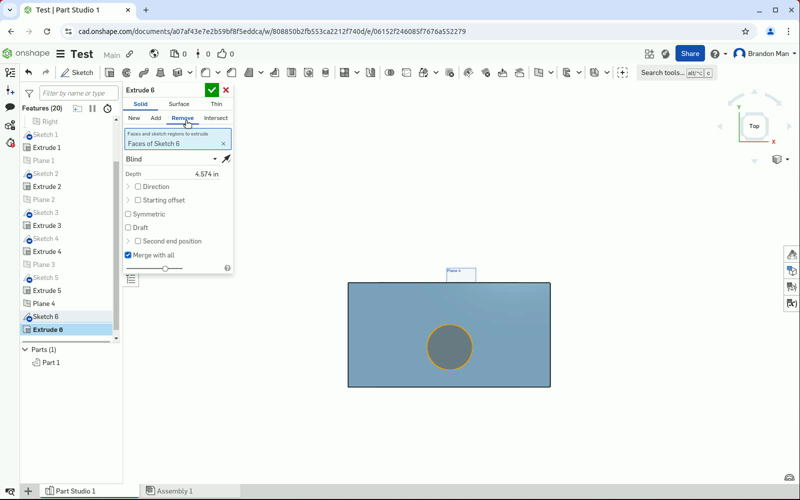
key(enter)
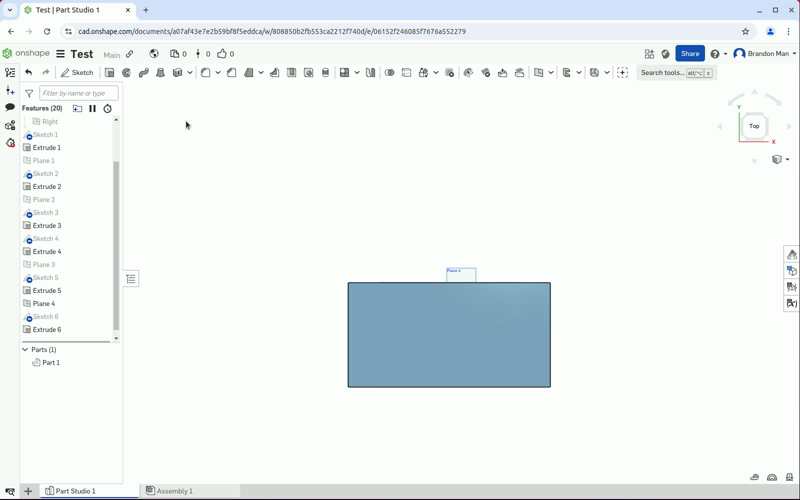
key(shift+h)
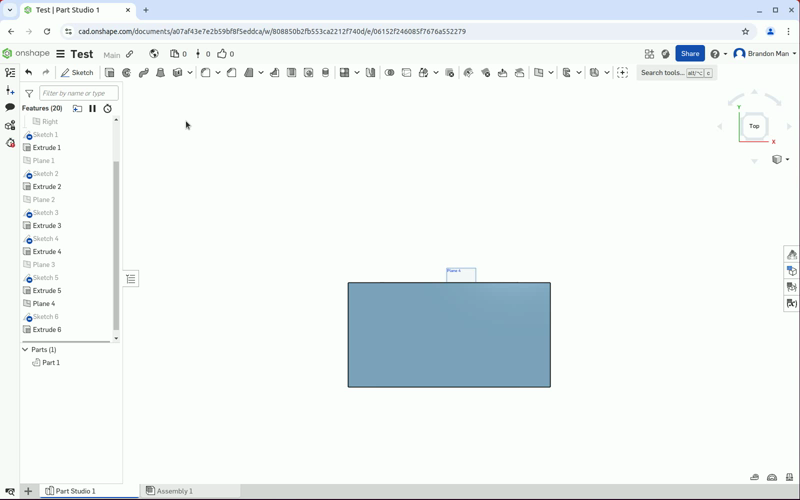
key(shift+h)
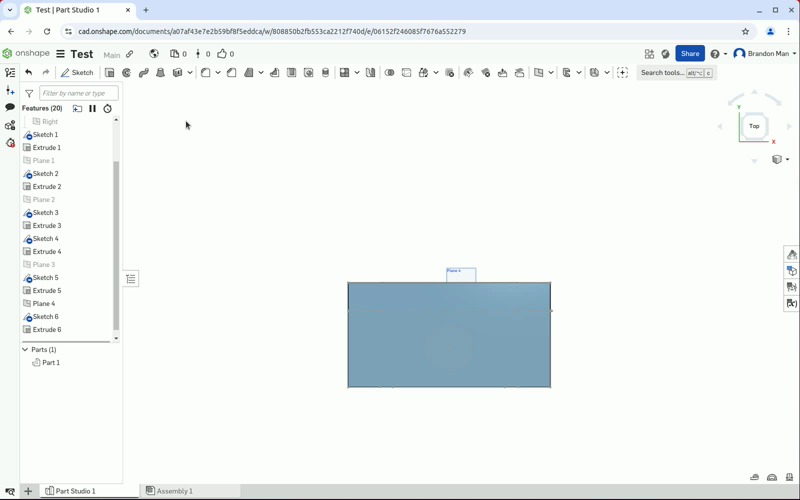
key(shift+7)
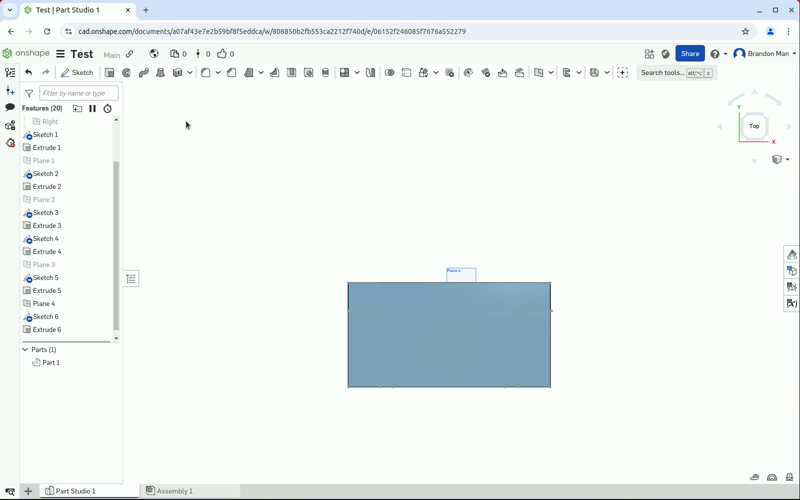
key(up, 3)
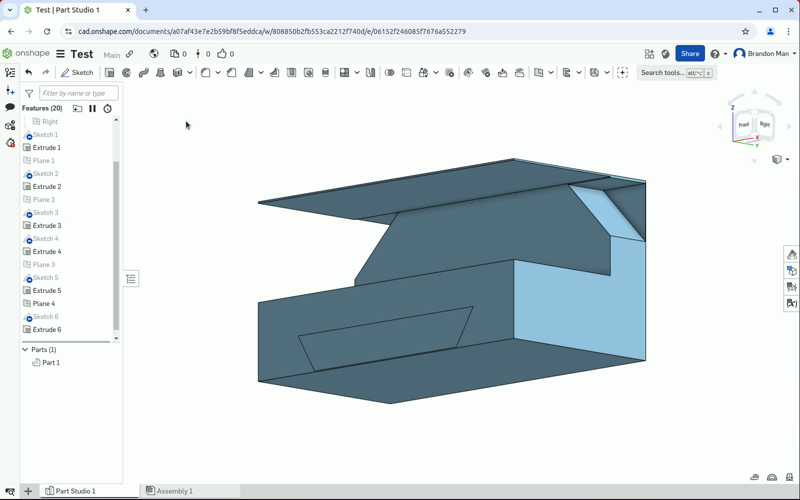
key(left, 3)
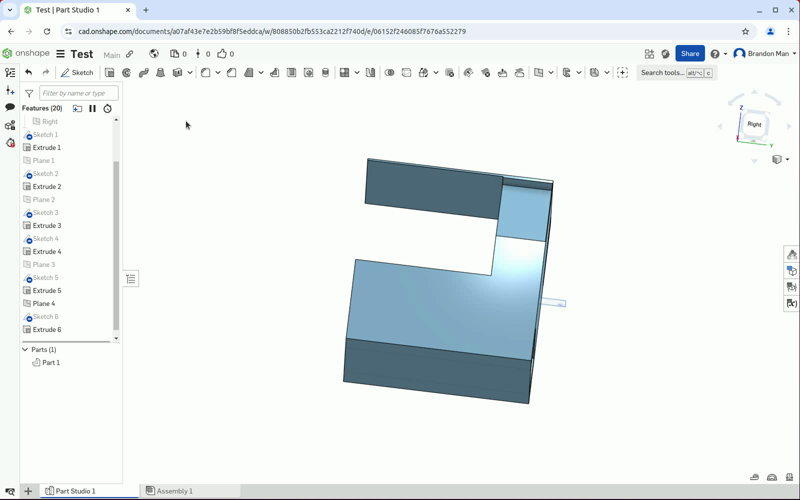
key(right, 3)
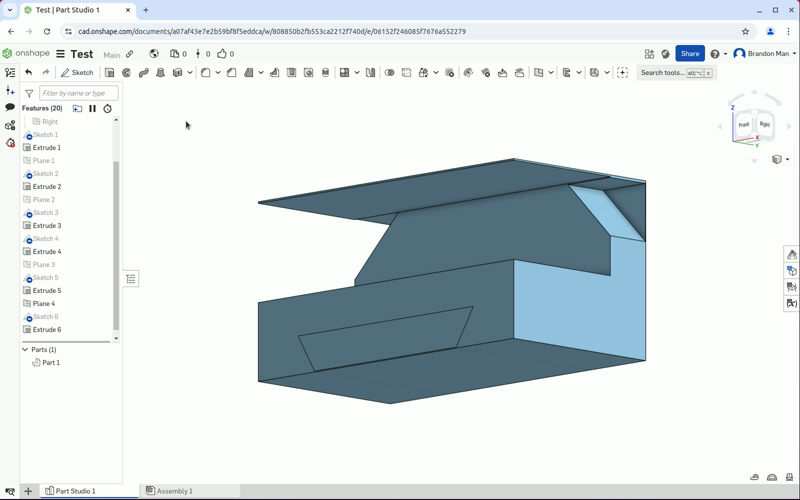
key(down, 3)
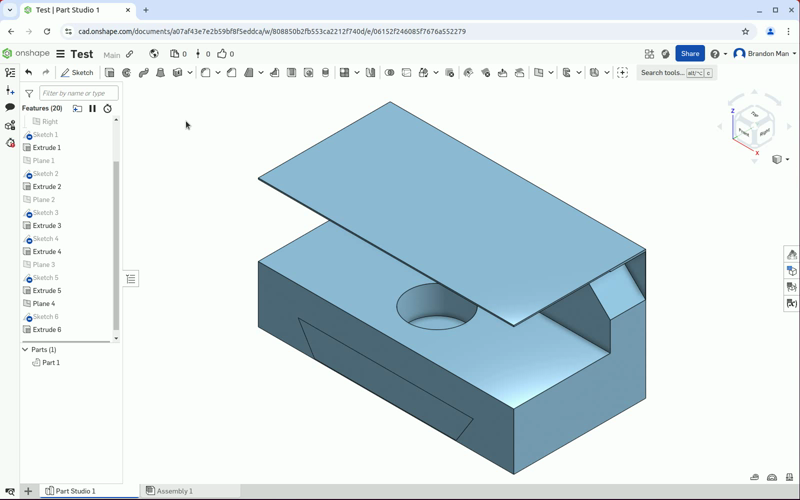
mouse_move(69, 137)
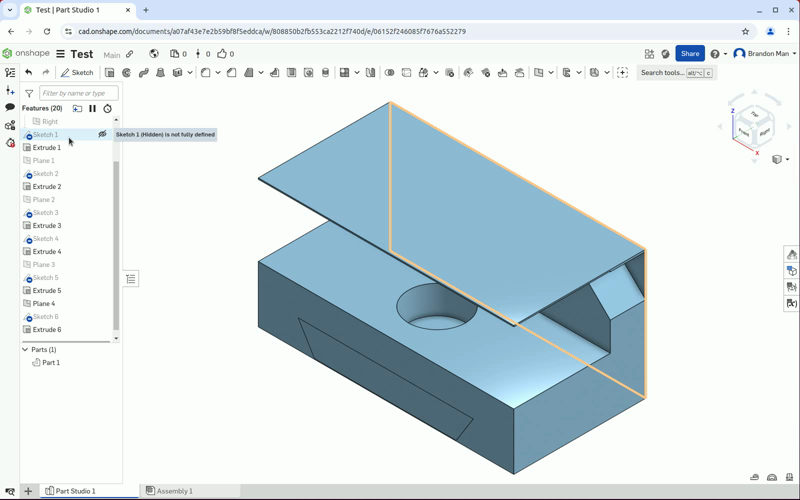
click(69, 137)